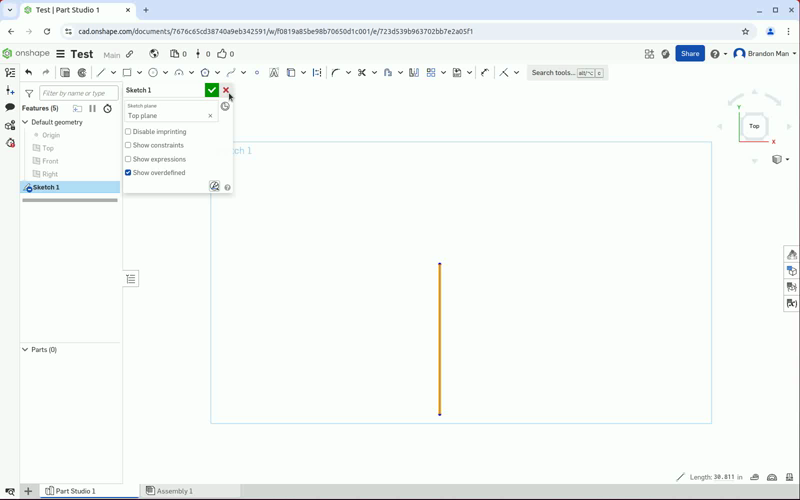
key(shift+h)
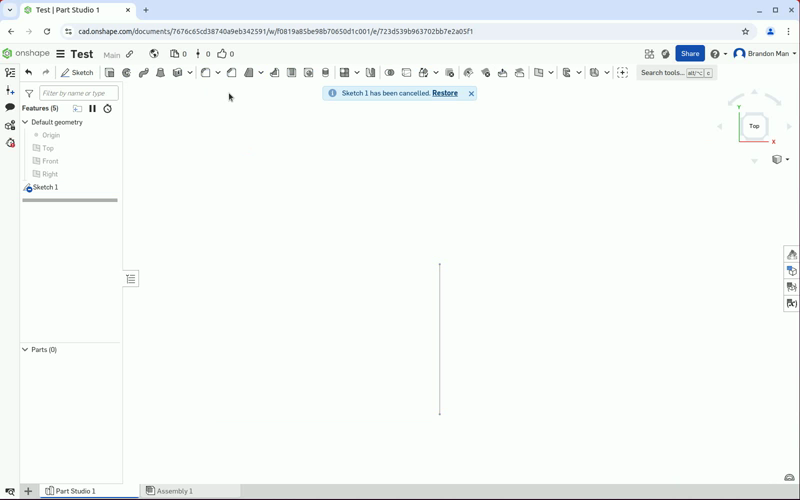
key(shift+s)
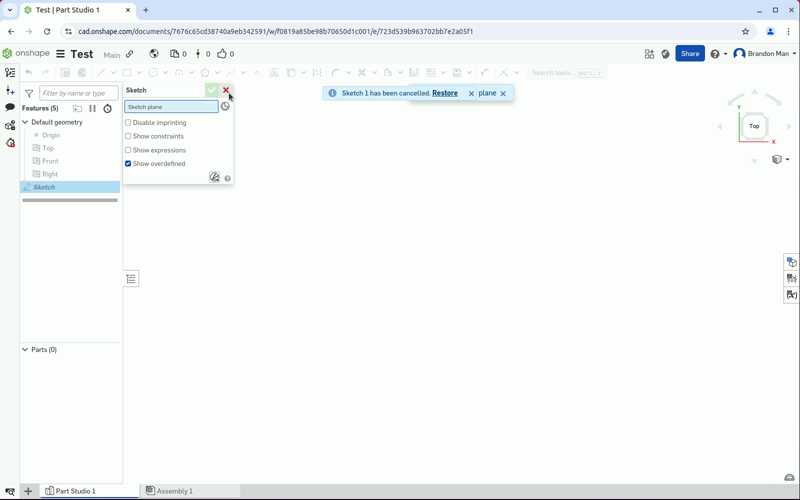
mouse_move(73, 150)
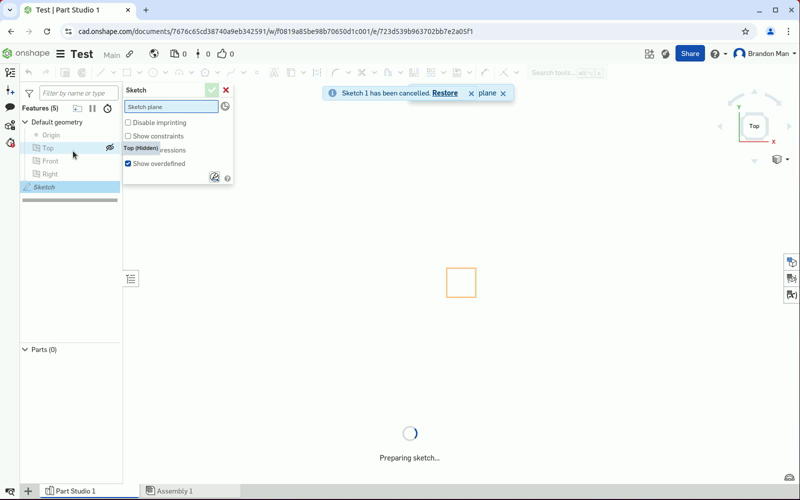
click(73, 150)
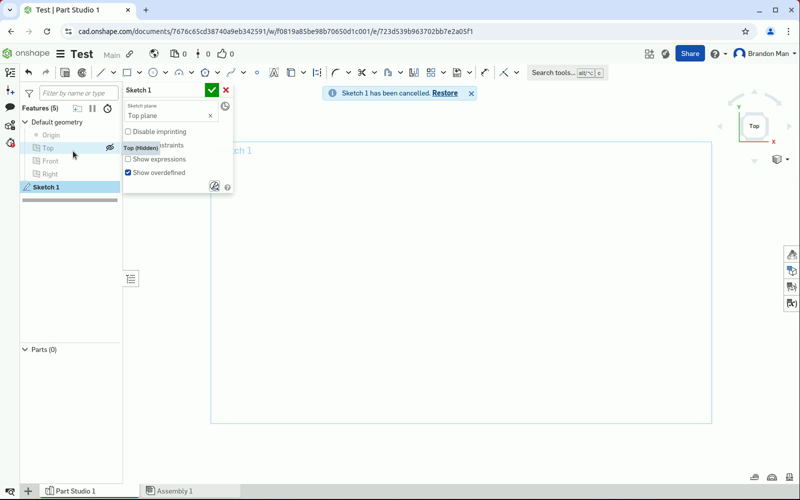
mouse_move(73, 352)
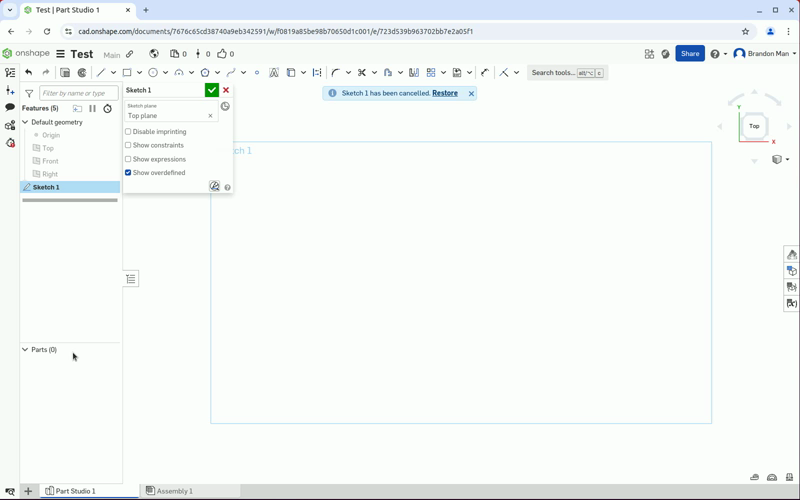
key(y)
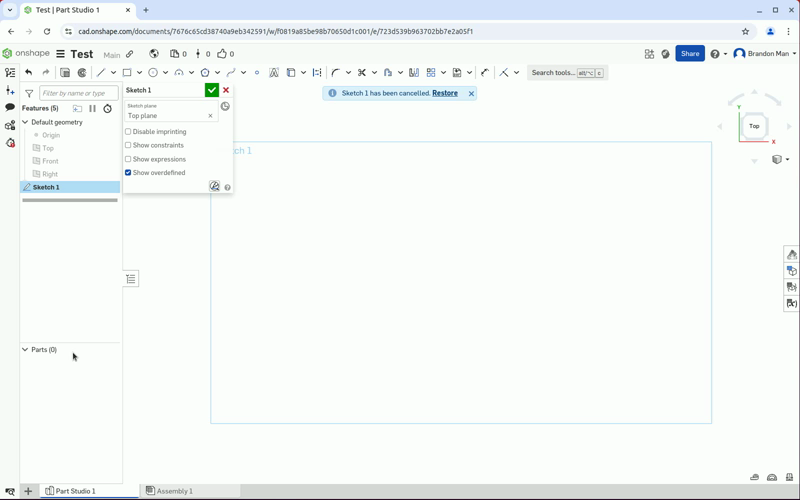
key(l)
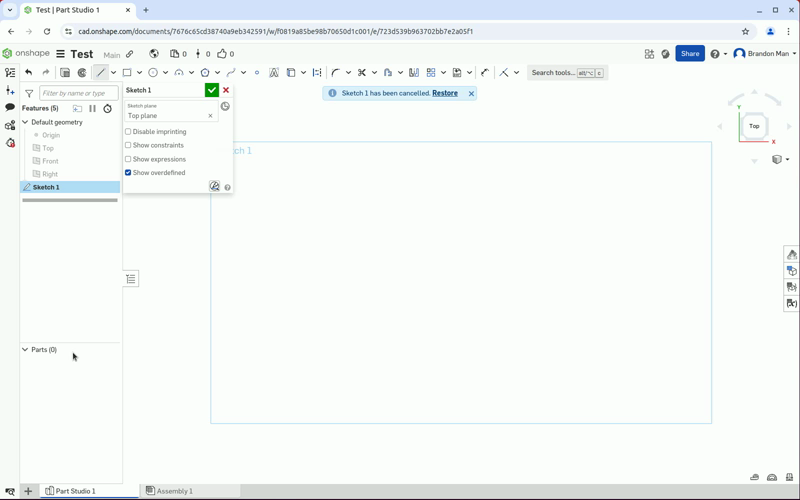
key_down(shift)
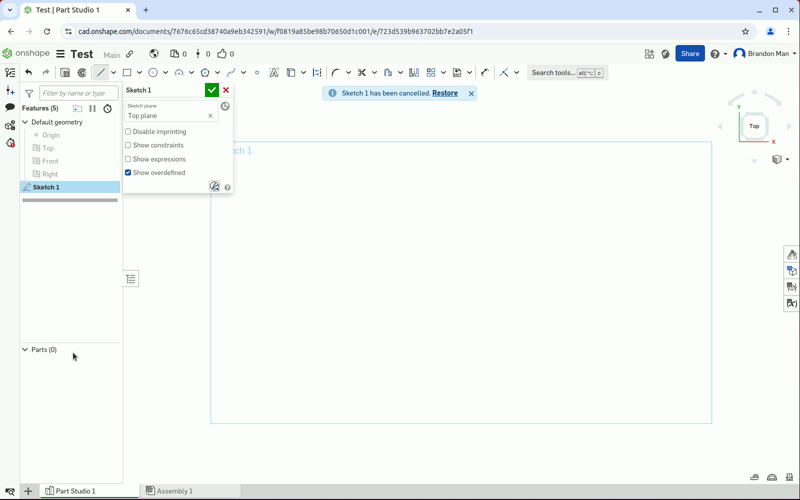
mouse_move(371, 334)
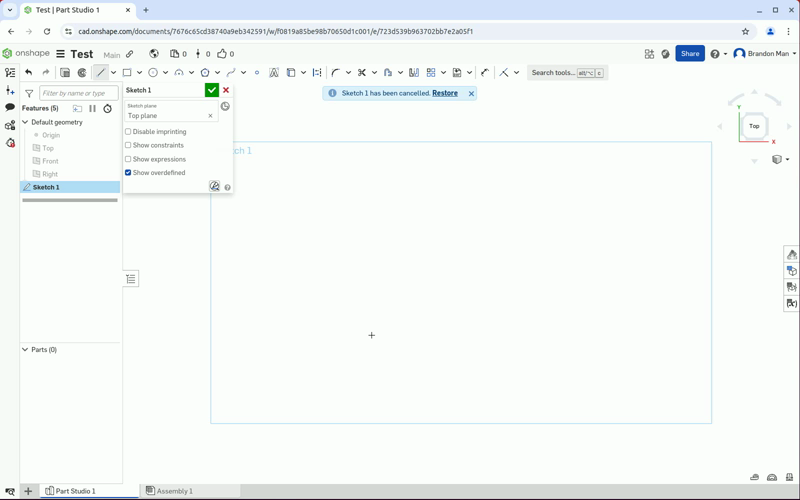
click(371, 334)
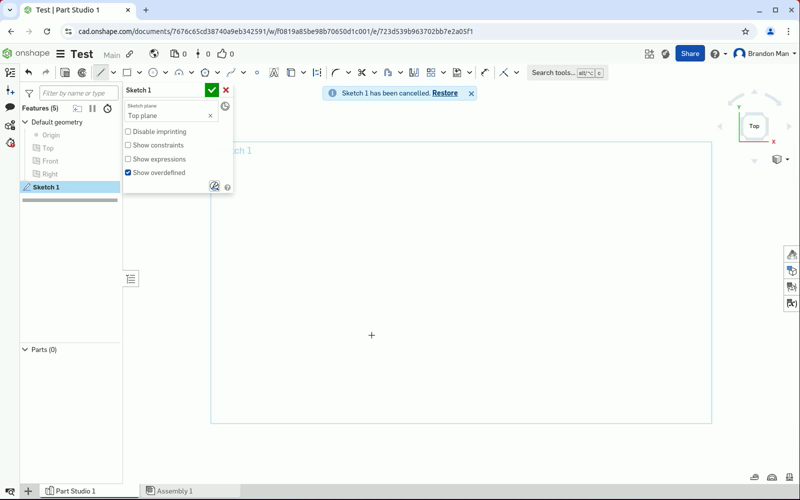
key_up(shift)
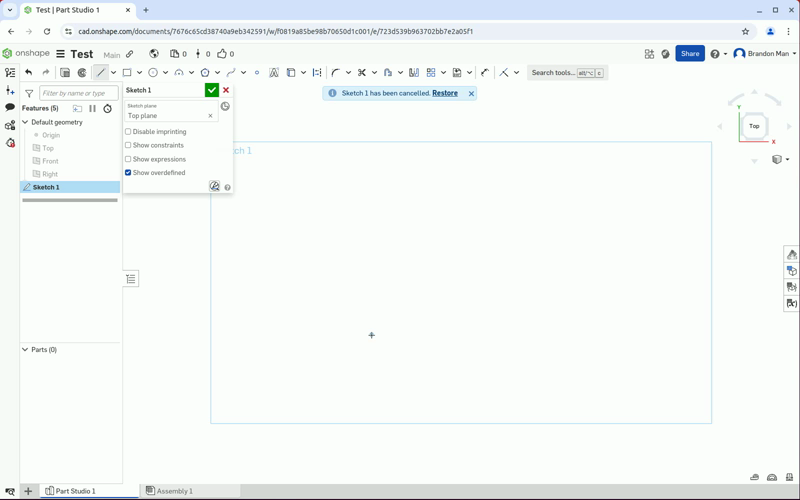
key_down(shift)
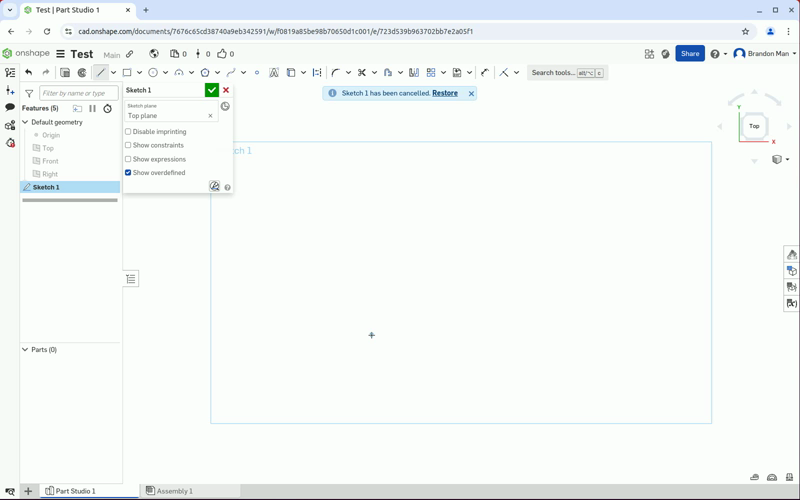
mouse_move(538, 334)
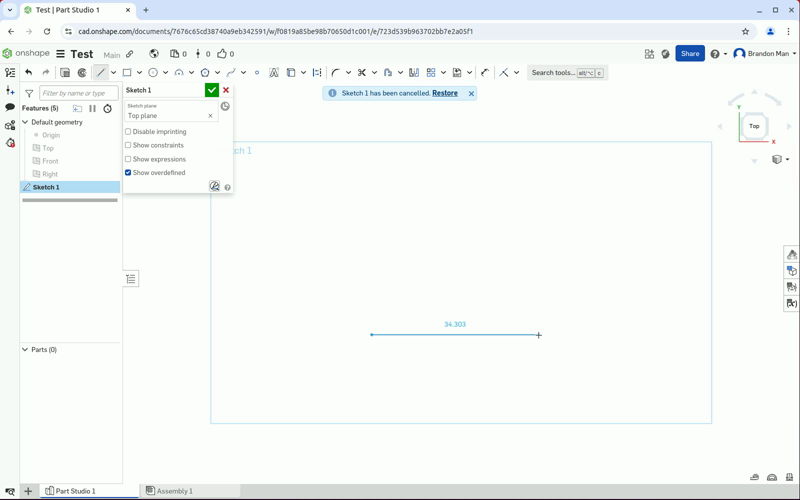
click(538, 334)
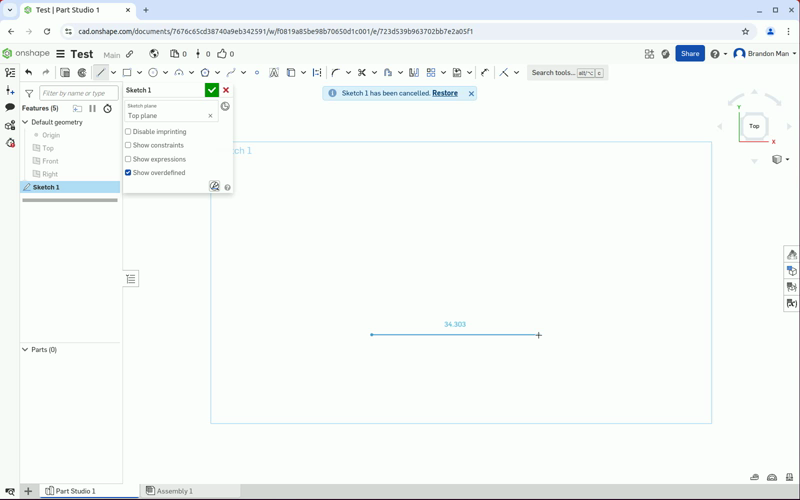
key_up(shift)
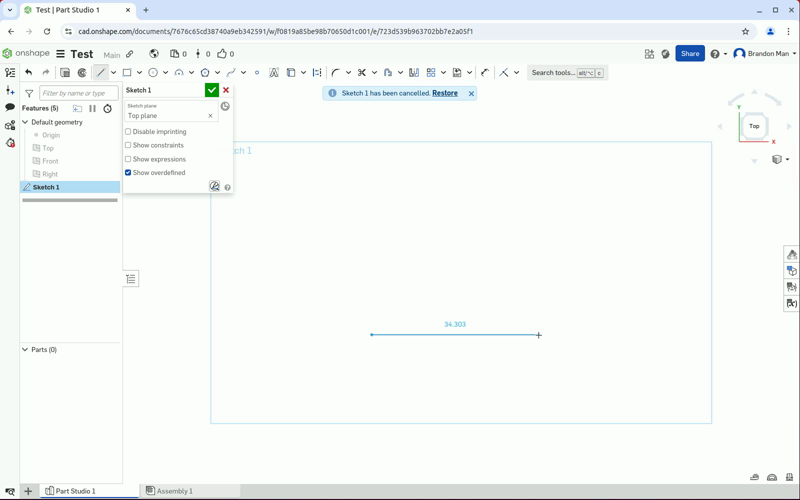
key_down(shift)
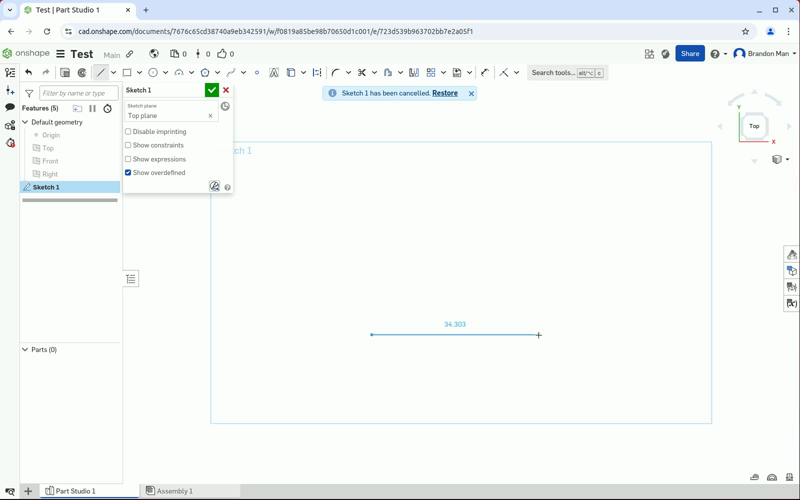
mouse_move(568, 334)
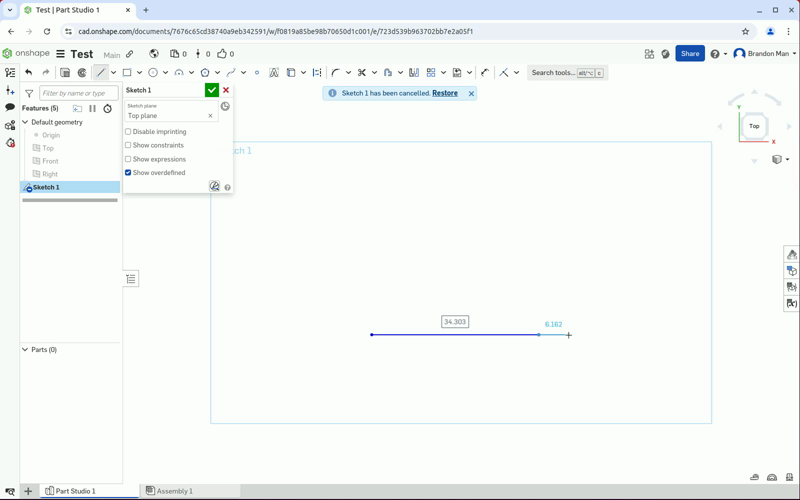
mouse_move(538, 324)
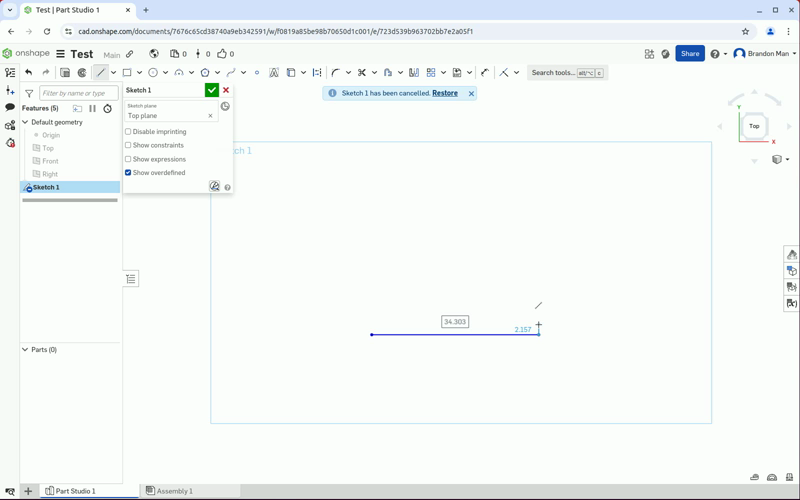
click(538, 324)
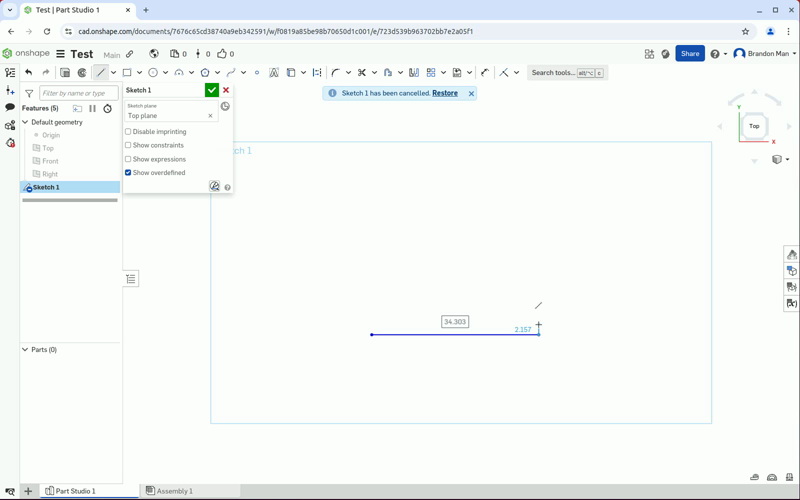
key_up(shift)
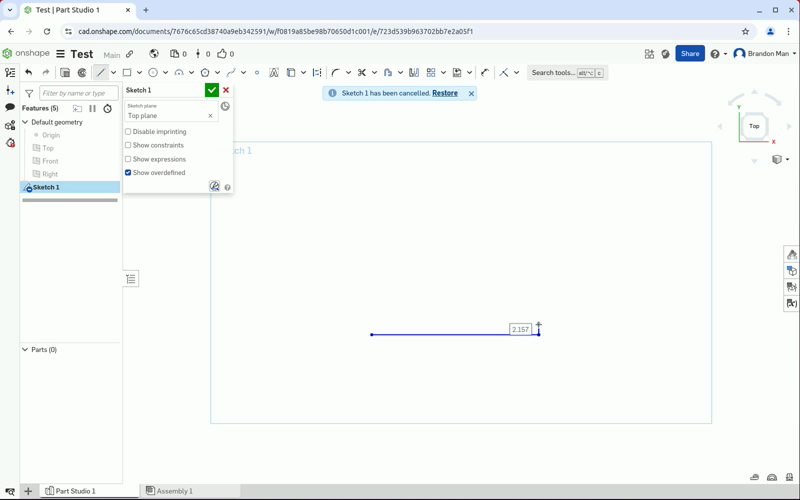
key_down(shift)
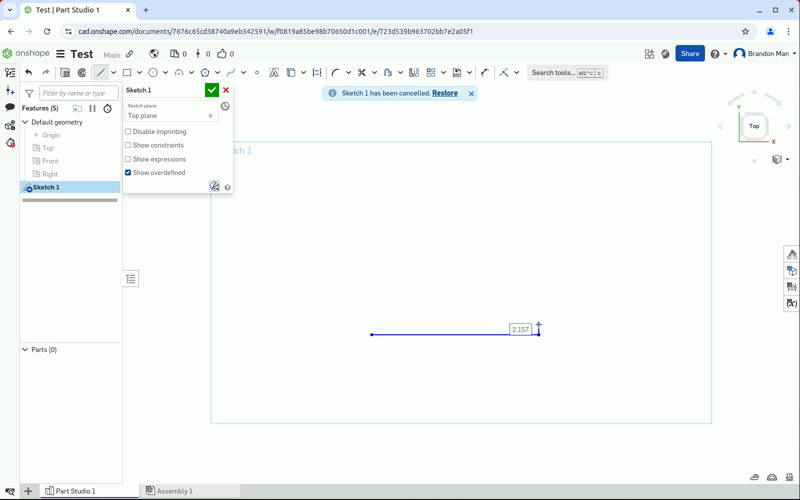
mouse_move(387, 324)
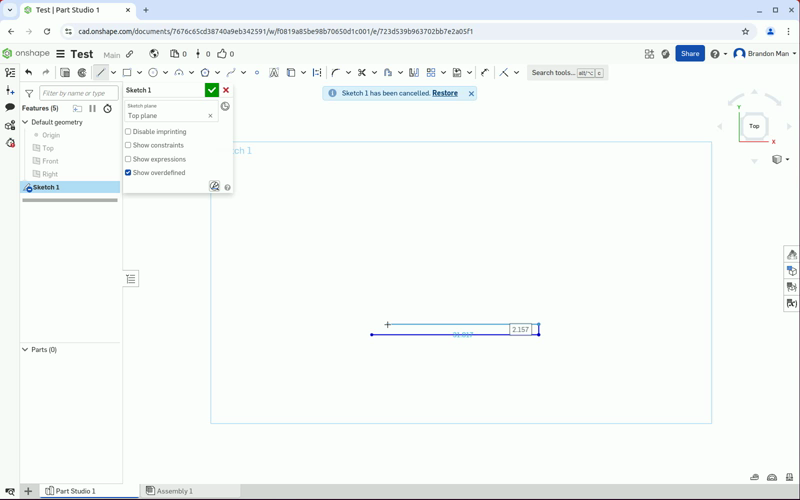
click(387, 324)
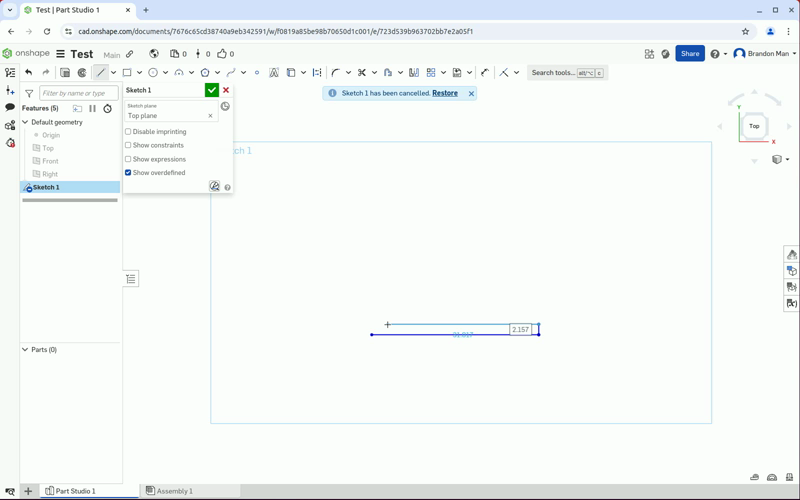
key_up(shift)
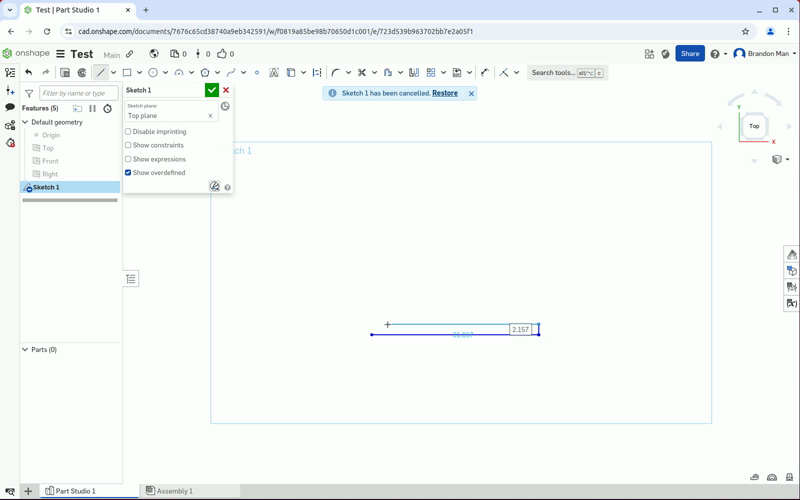
key_down(shift)
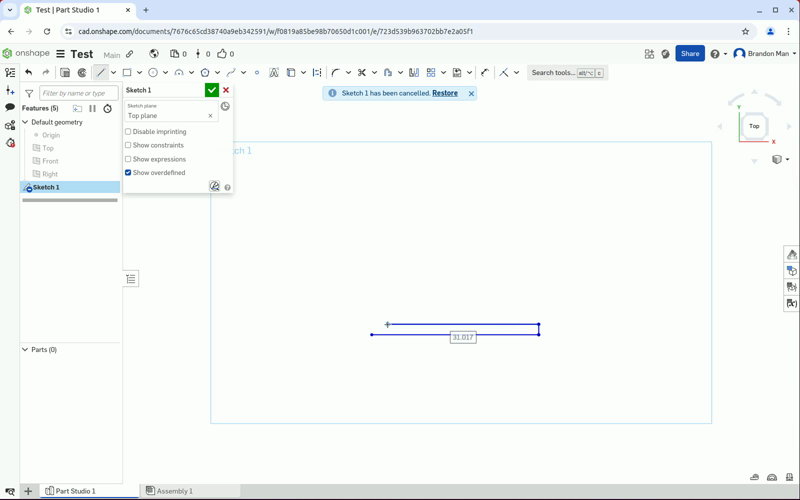
mouse_move(517, 170)
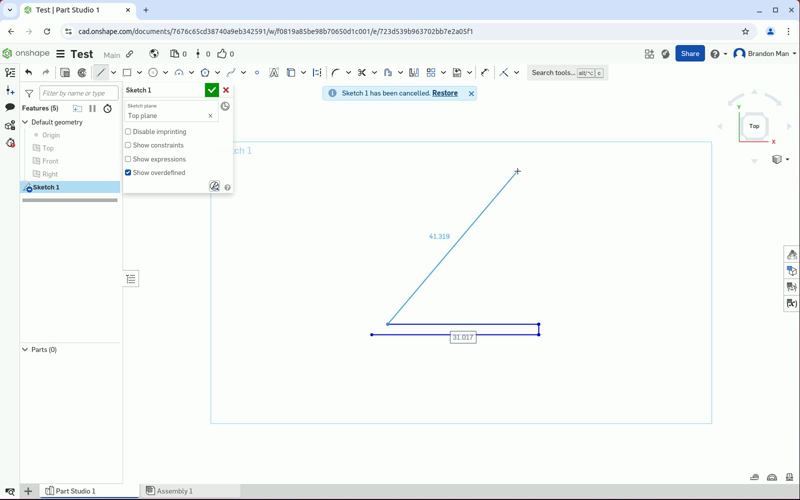
click(517, 170)
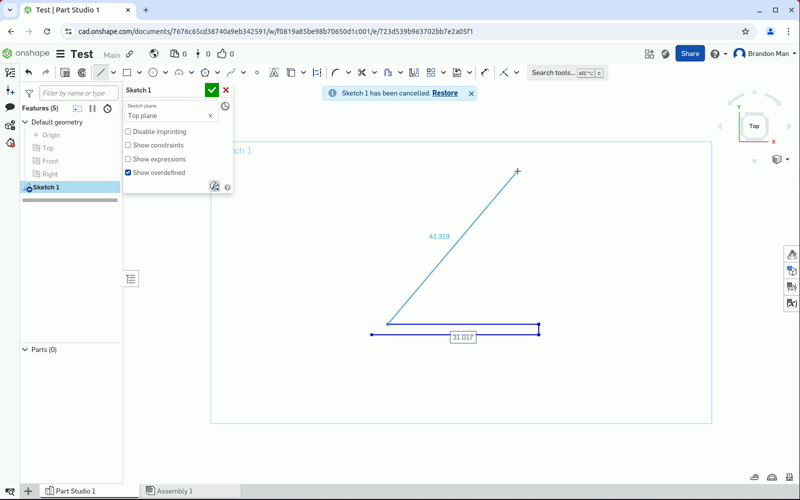
key_up(shift)
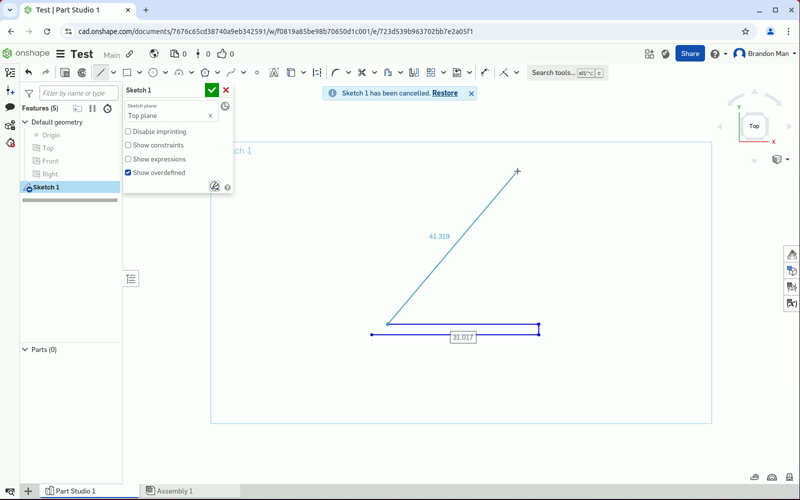
key_down(shift)
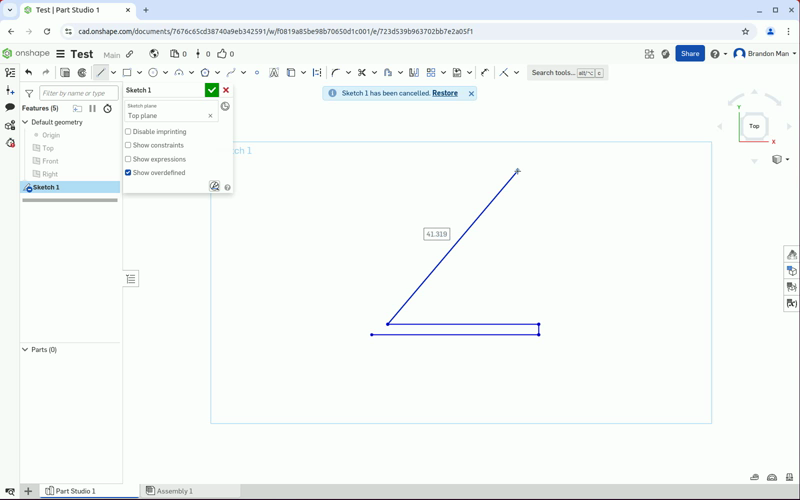
mouse_move(547, 170)
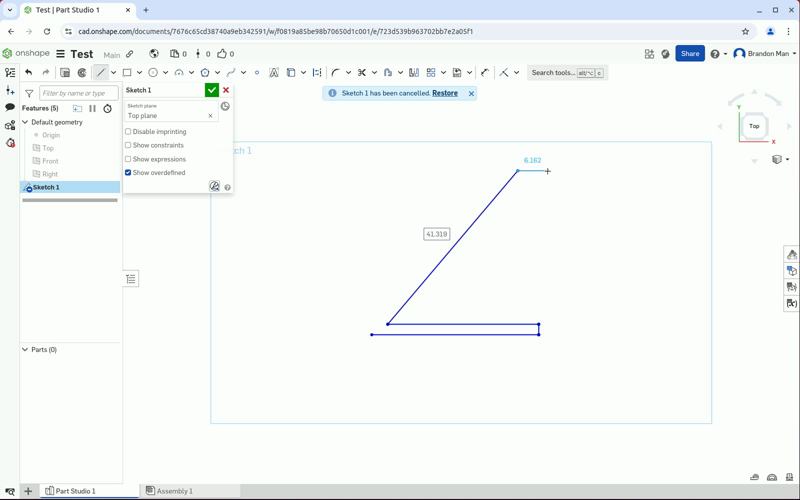
mouse_move(507, 170)
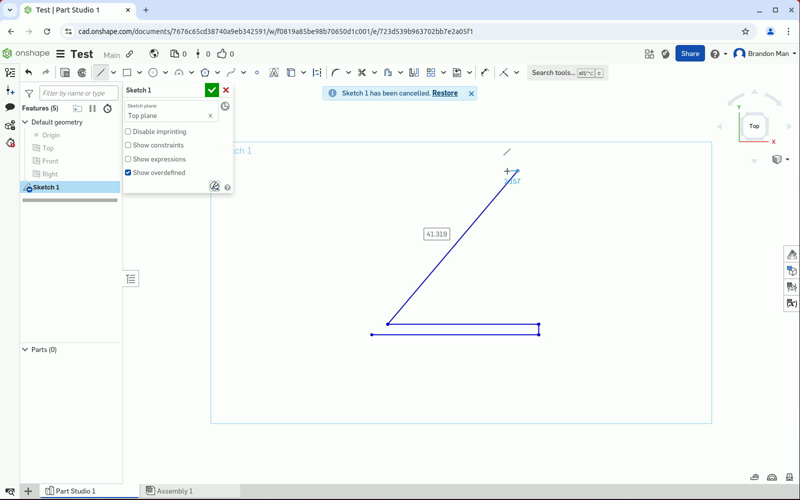
click(507, 170)
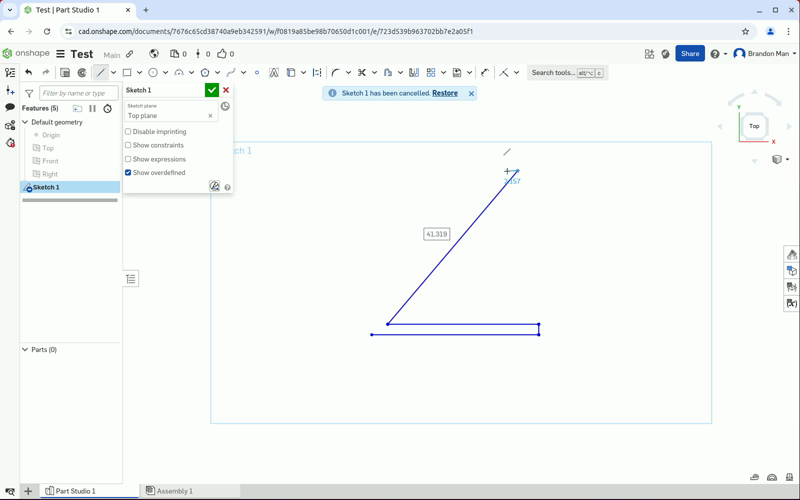
key_up(shift)
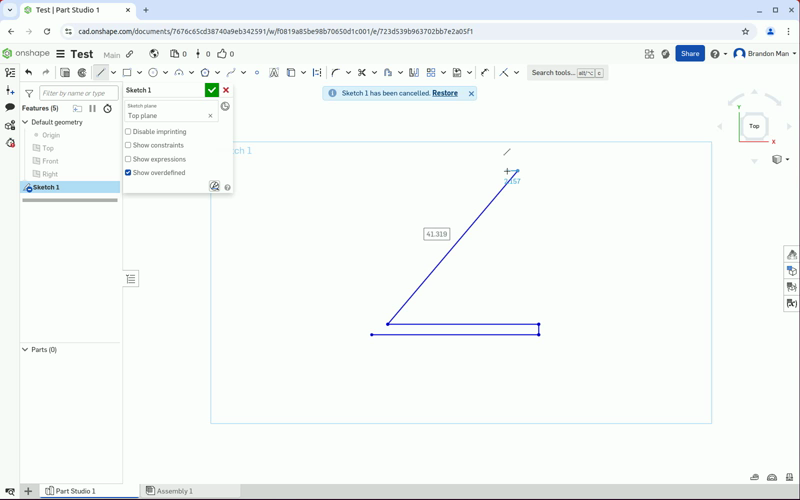
key_down(shift)
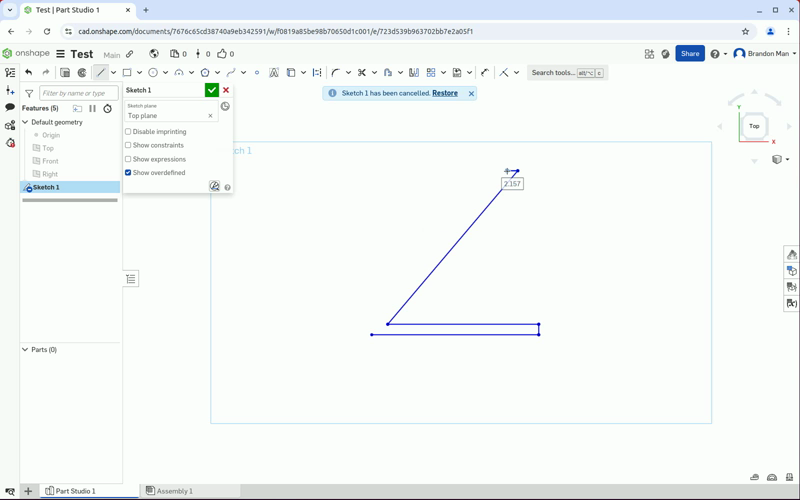
mouse_move(377, 324)
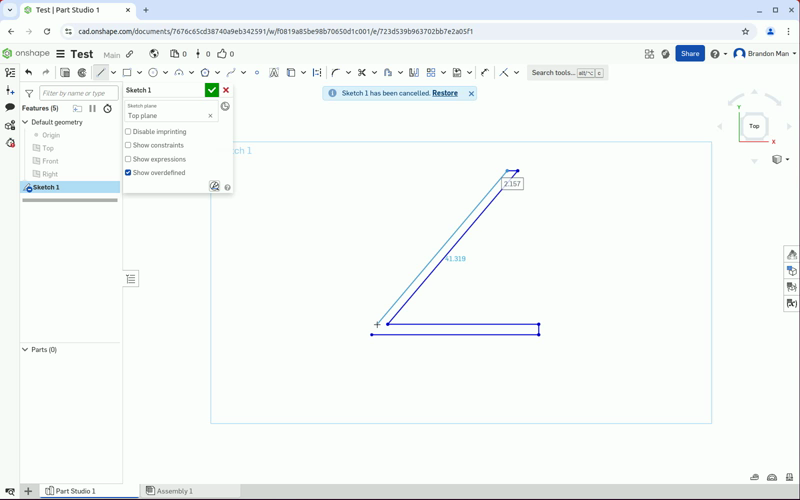
click(377, 324)
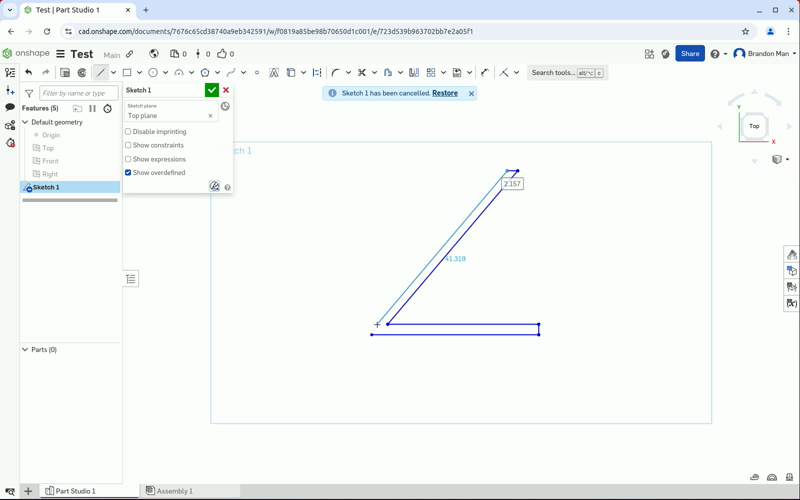
key_up(shift)
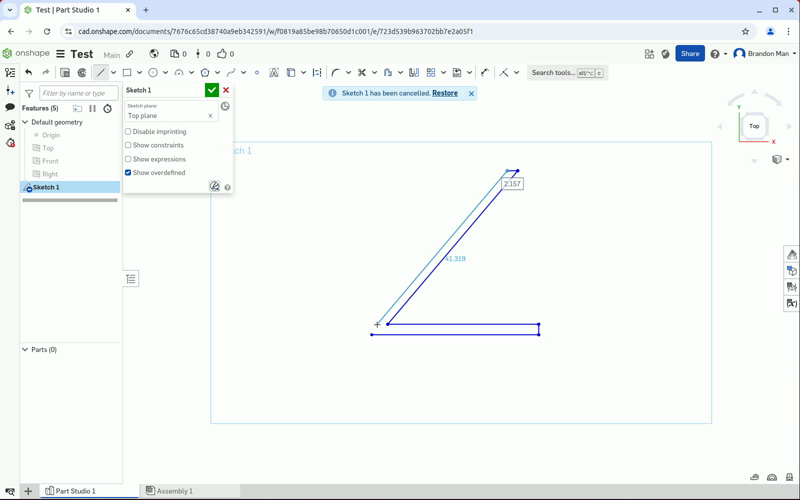
key_down(shift)
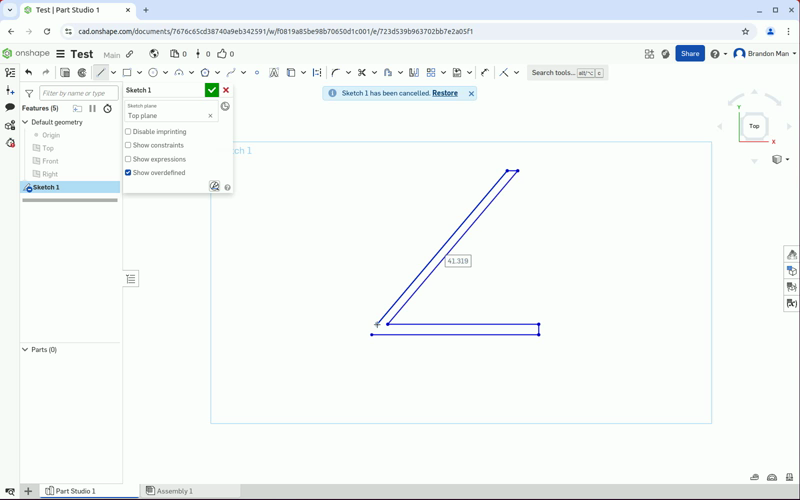
mouse_move(407, 324)
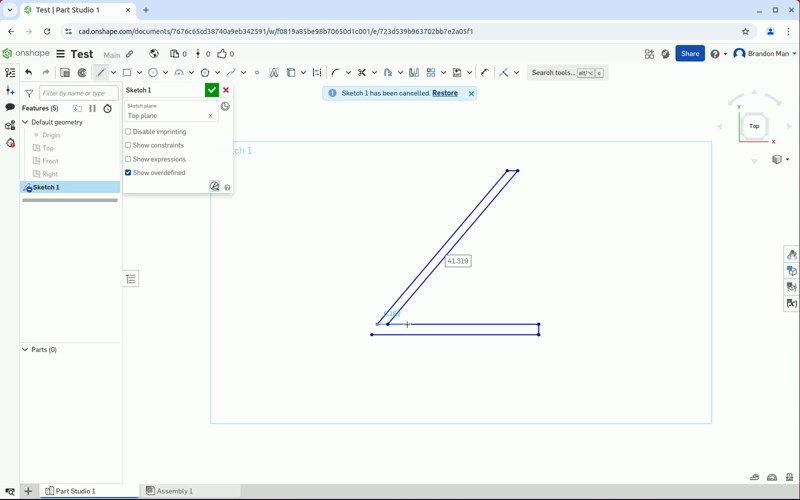
mouse_move(371, 324)
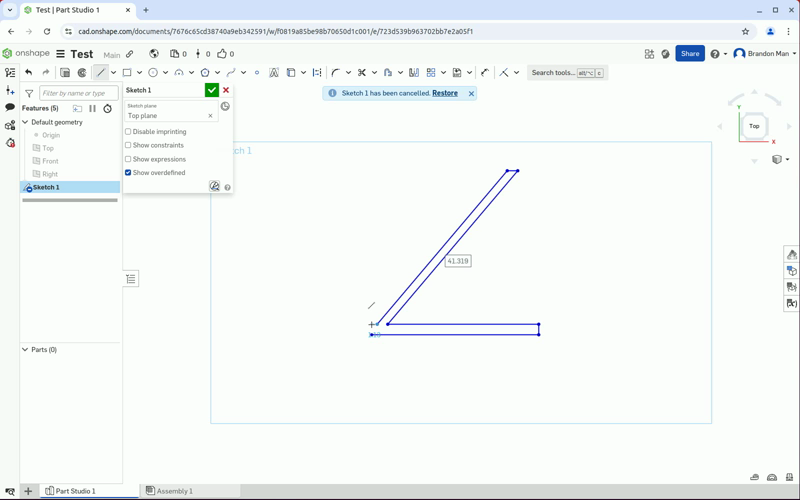
scroll(6)
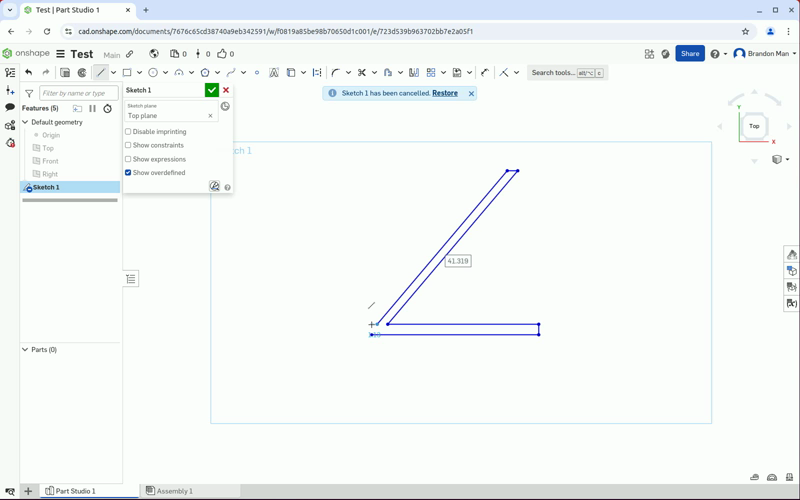
scroll(6)
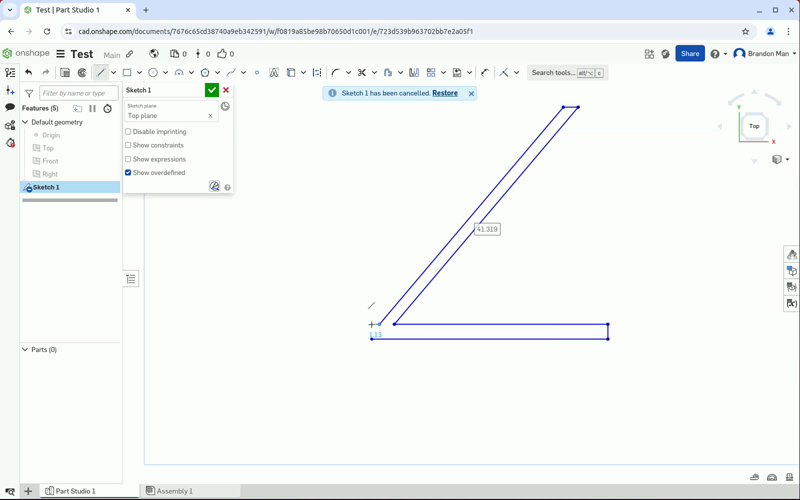
scroll(6)
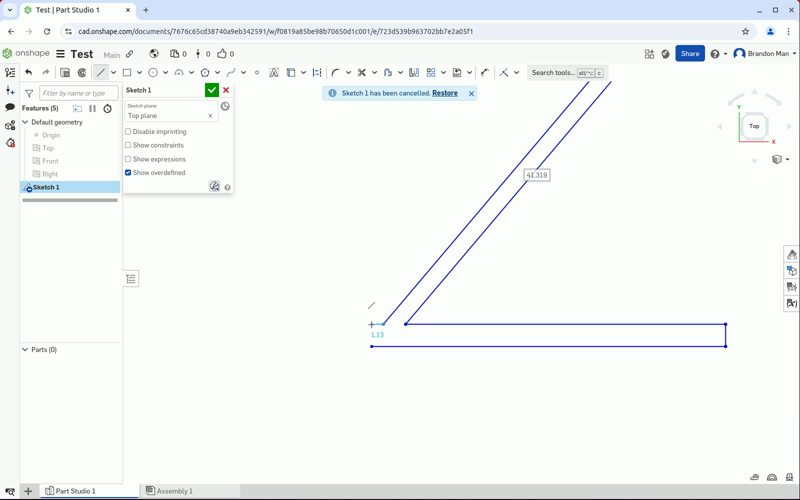
scroll(6)
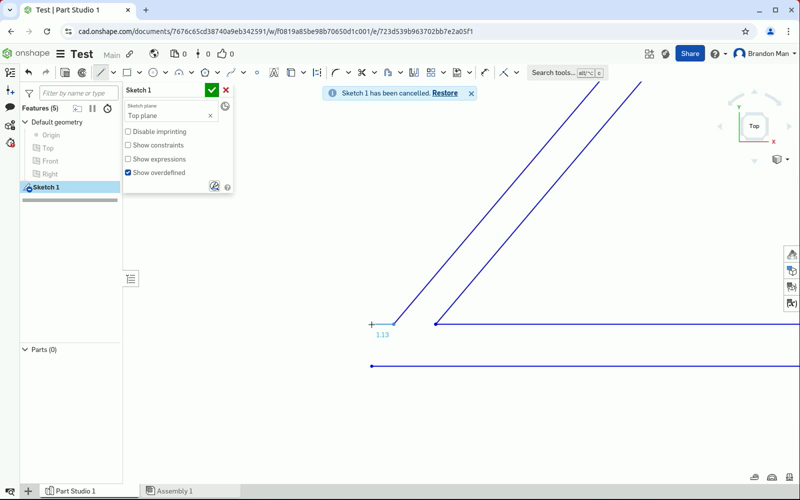
scroll(6)
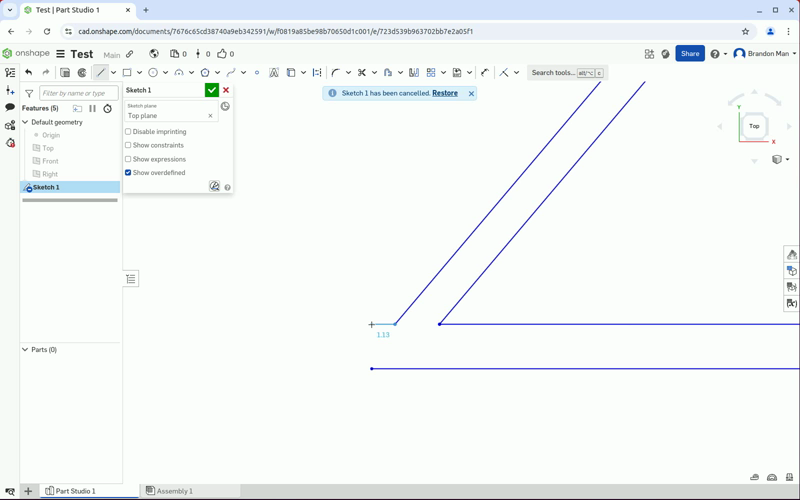
scroll(6)
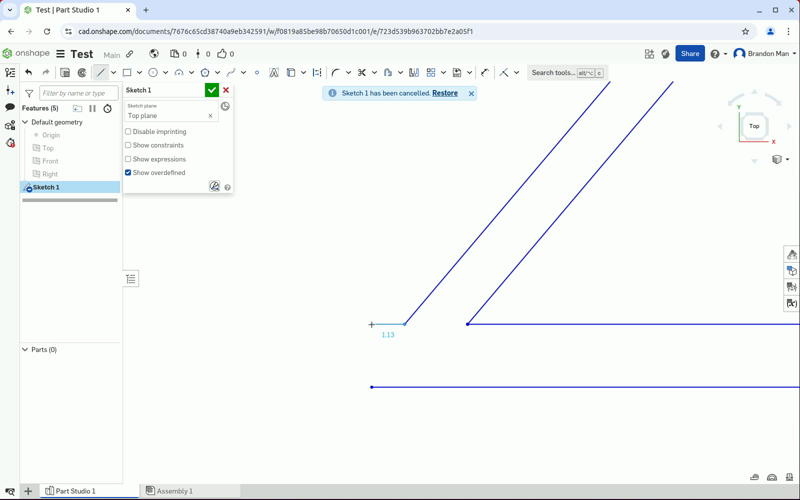
scroll(6)
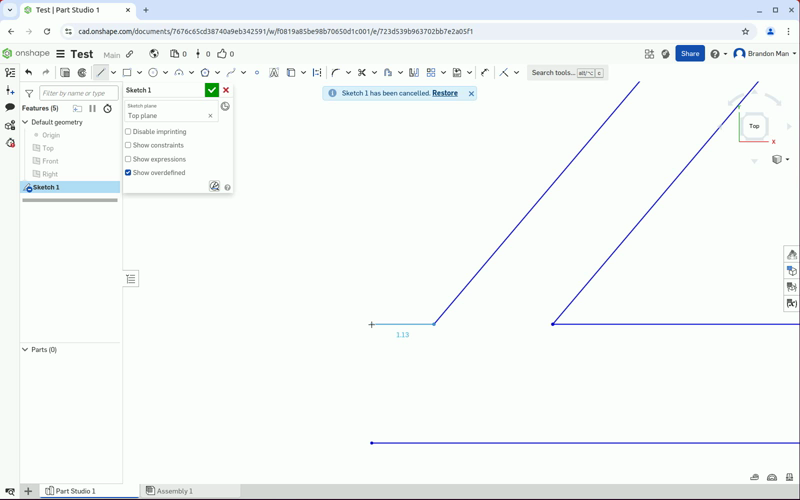
click(371, 324)
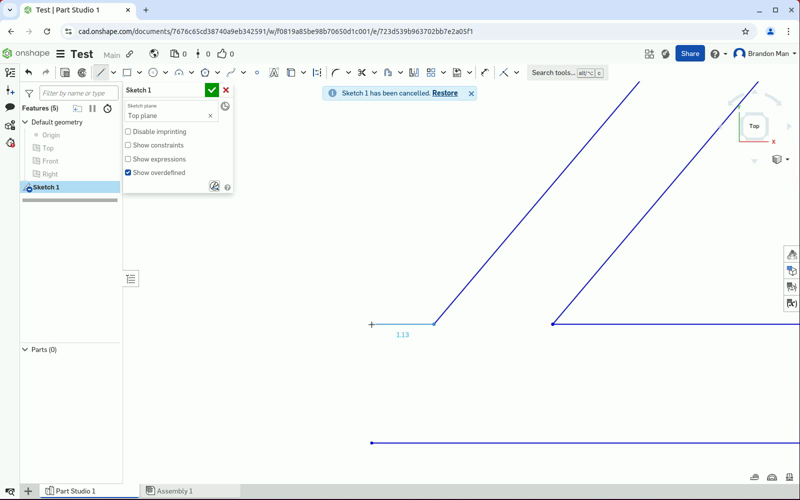
scroll(-6)
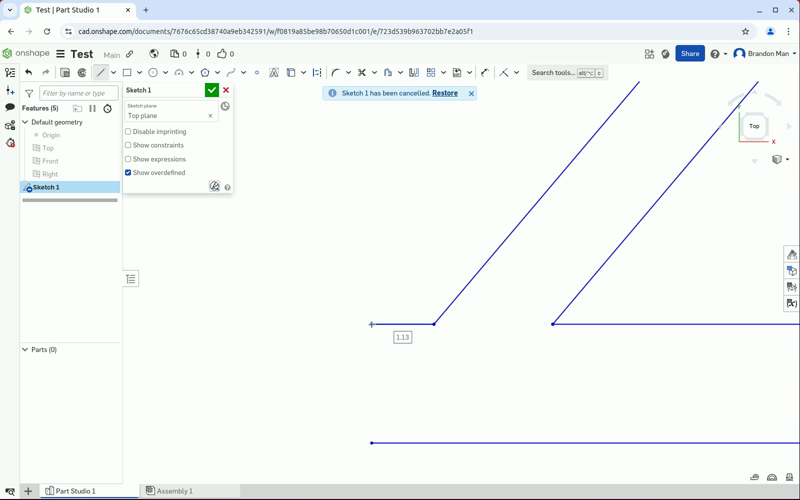
scroll(-6)
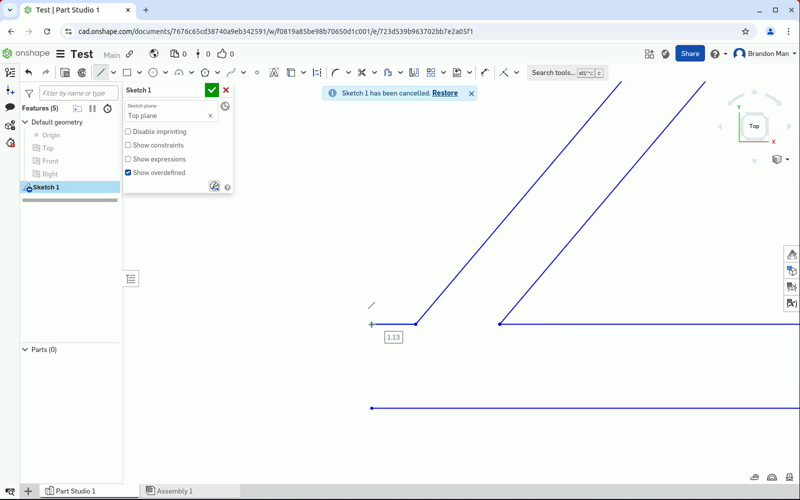
scroll(-6)
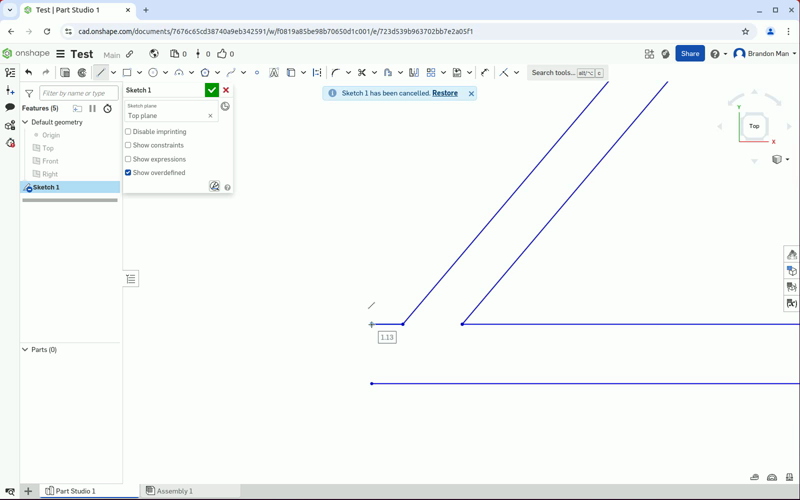
scroll(-6)
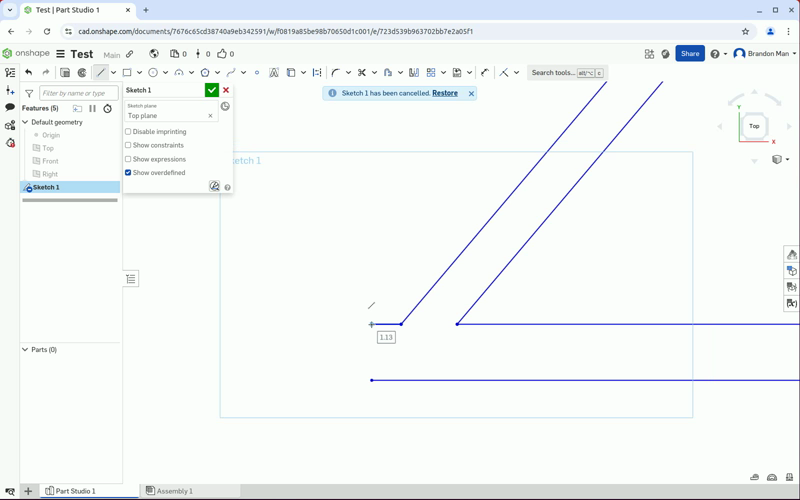
scroll(-6)
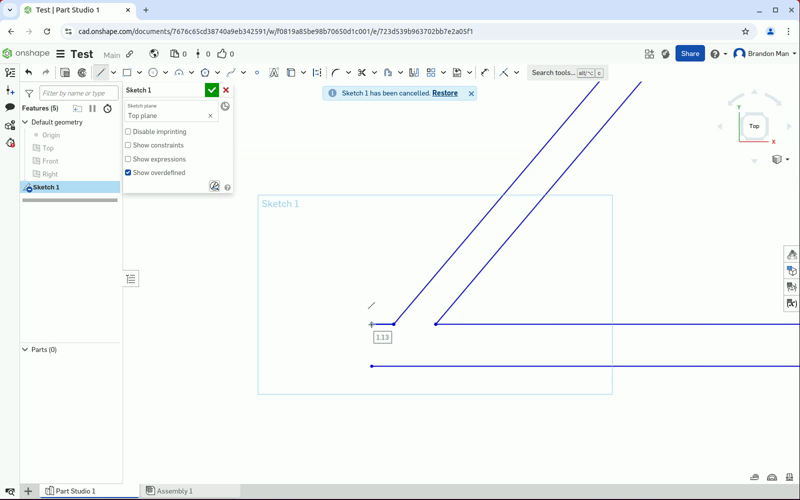
scroll(-6)
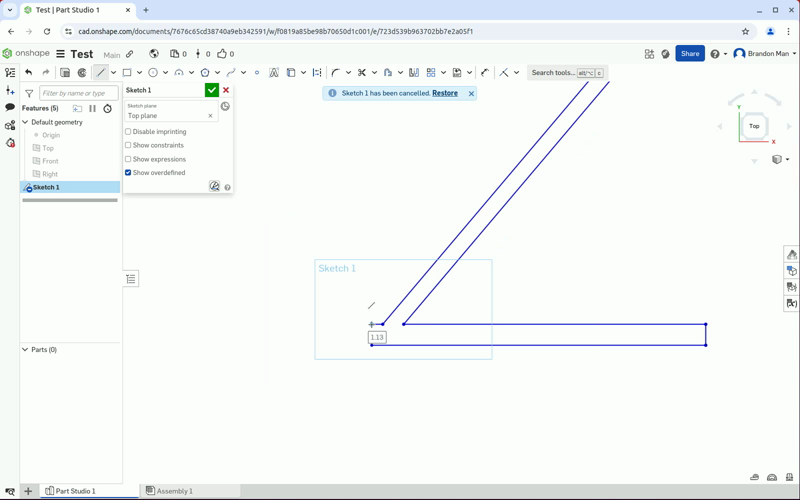
scroll(-6)
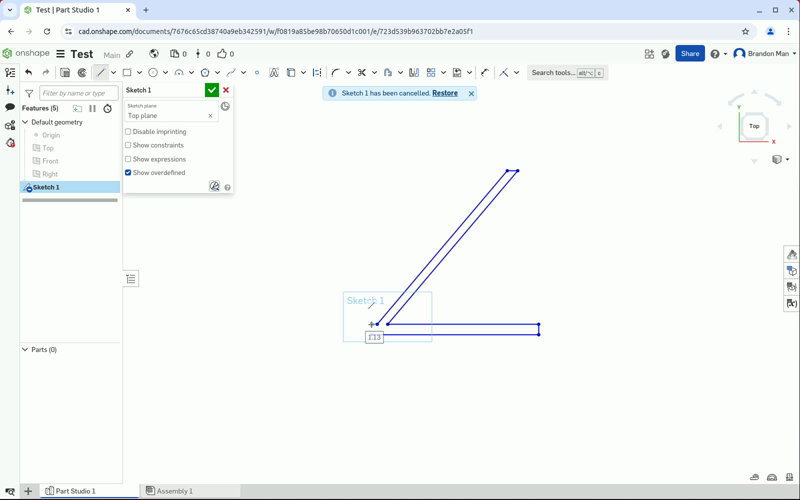
key_up(shift)
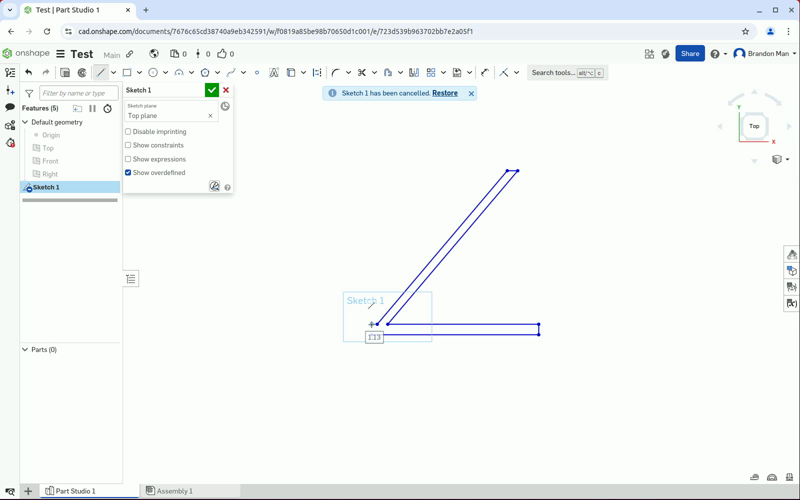
mouse_move(401, 324)
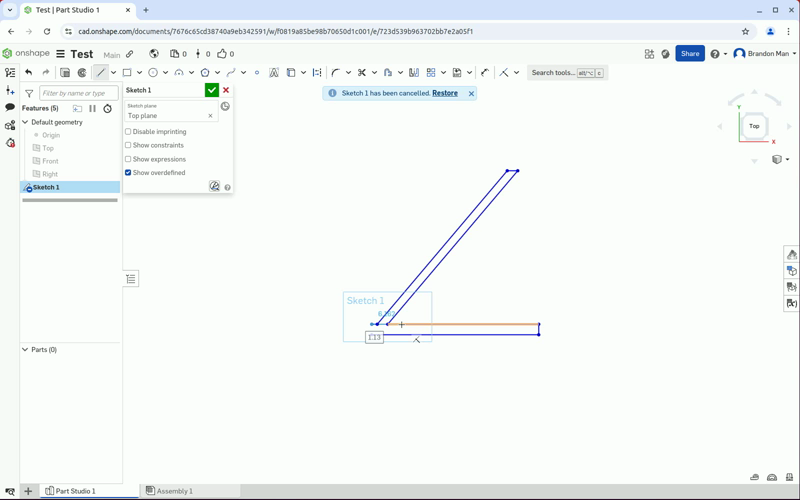
key_down(shift)
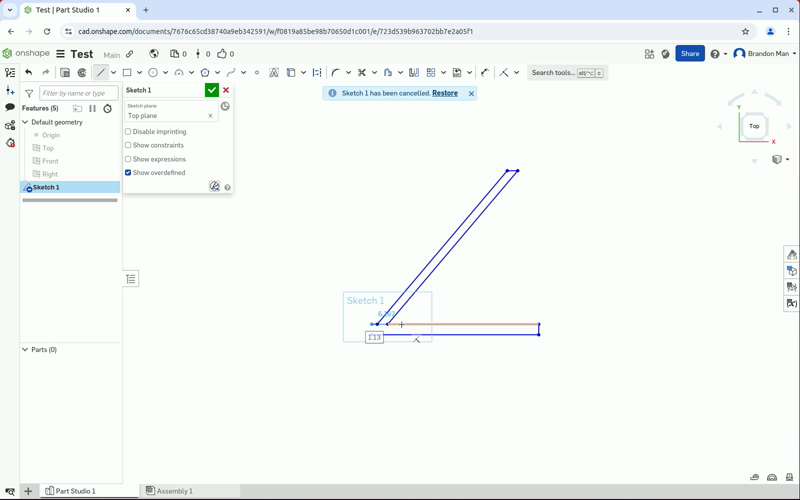
mouse_move(371, 334)
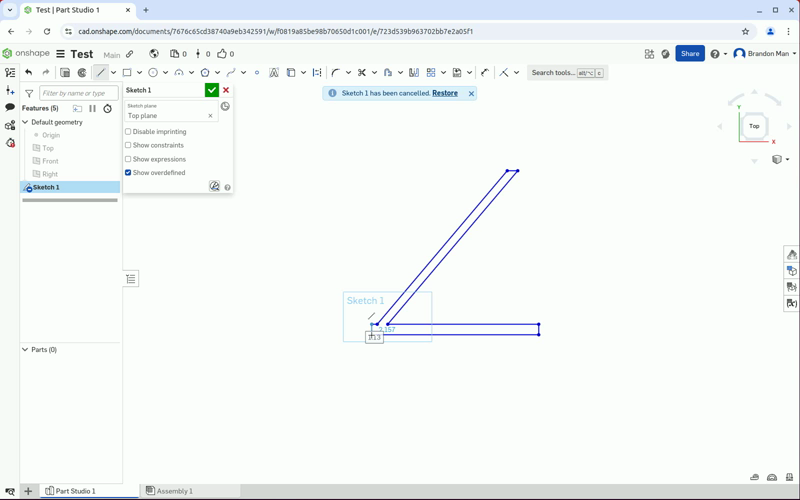
key_up(shift)
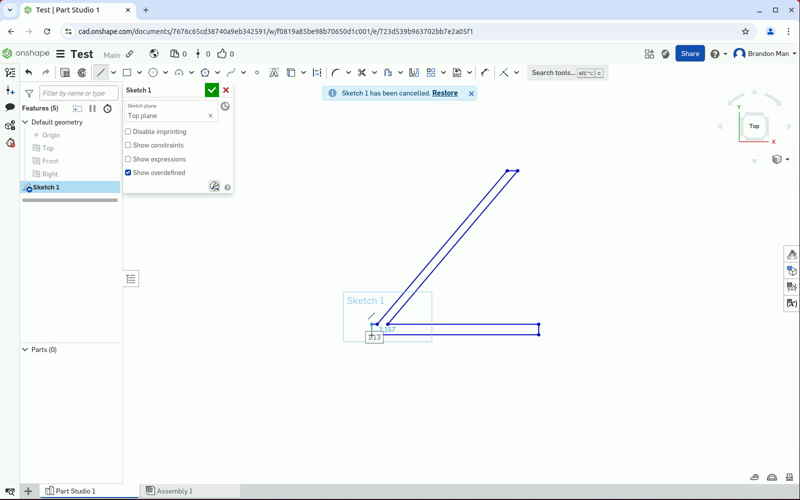
click(371, 334)
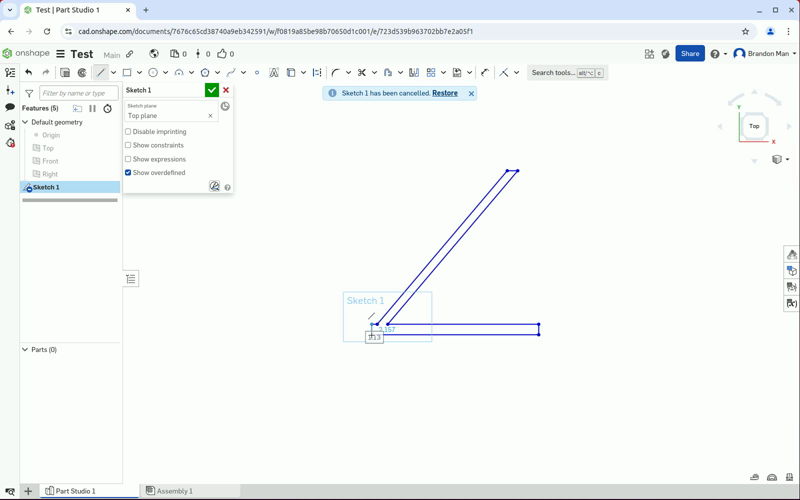
key(esc)
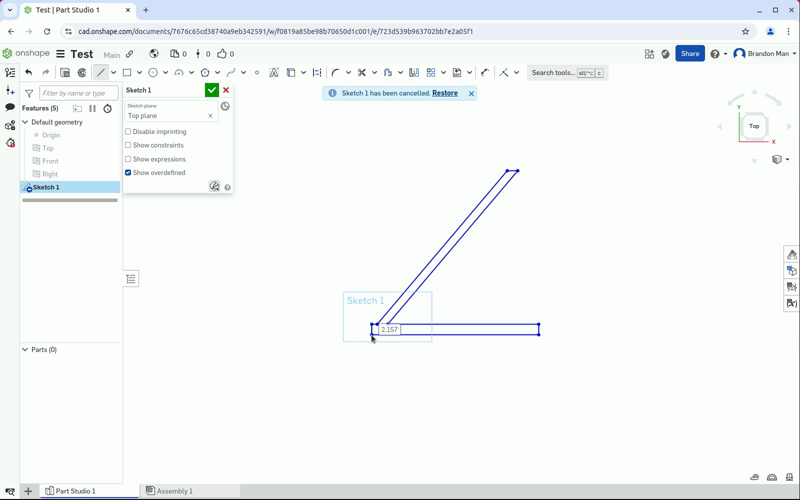
mouse_move(390, 328)
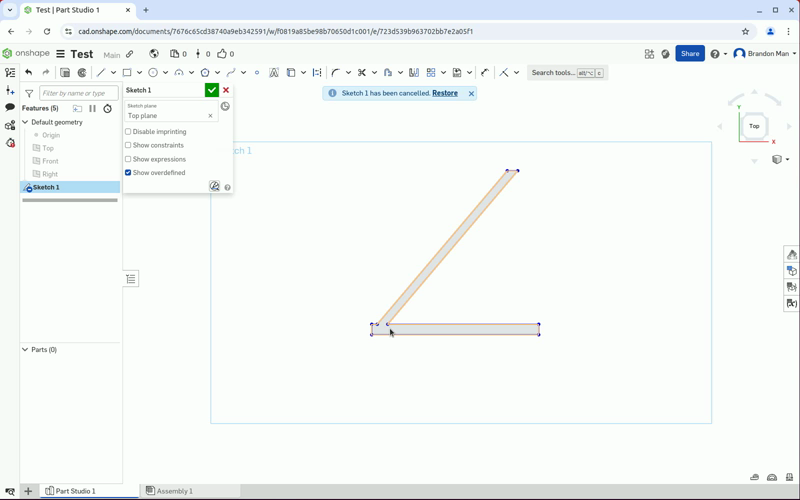
click(390, 328)
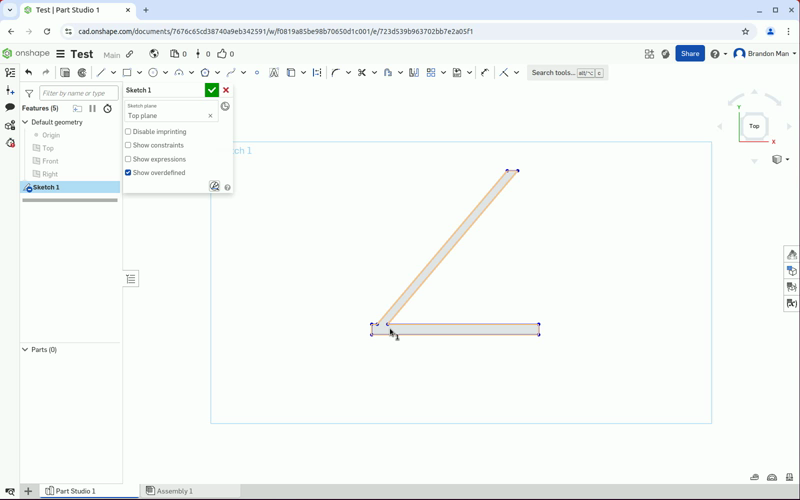
mouse_move(73, 352)
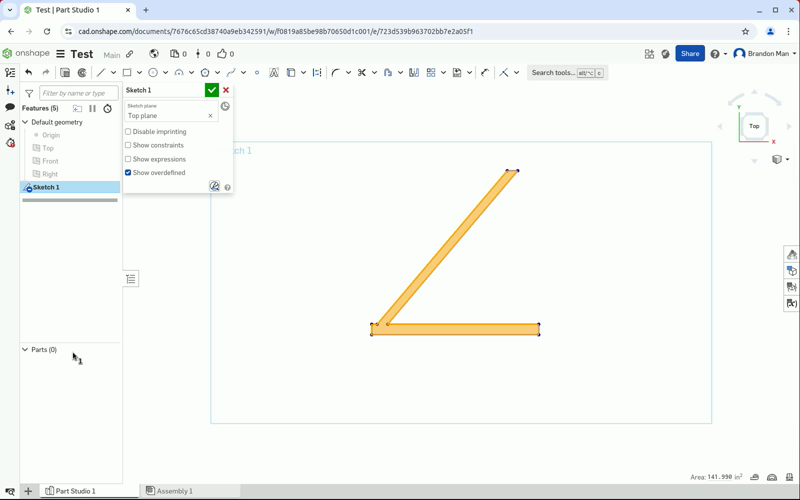
key(shift+y)
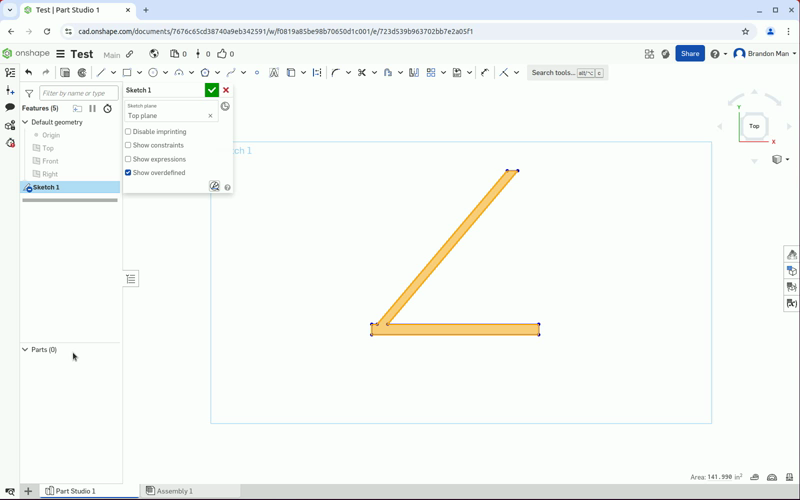
key(shift+e)
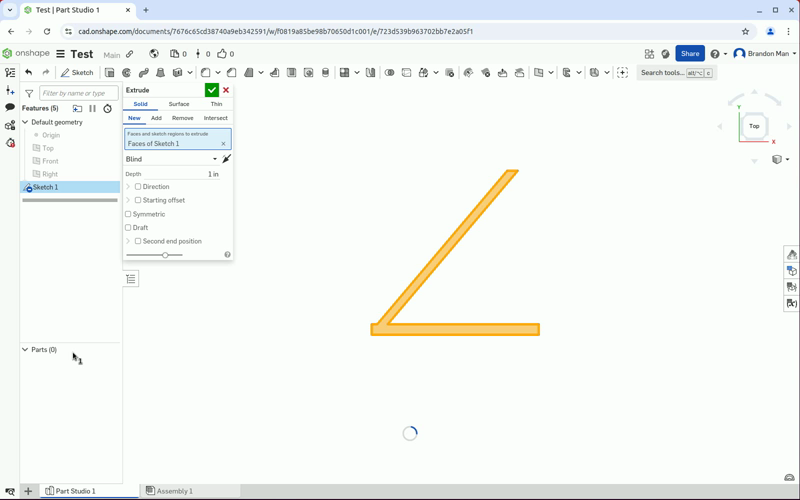
mouse_move(143, 106)
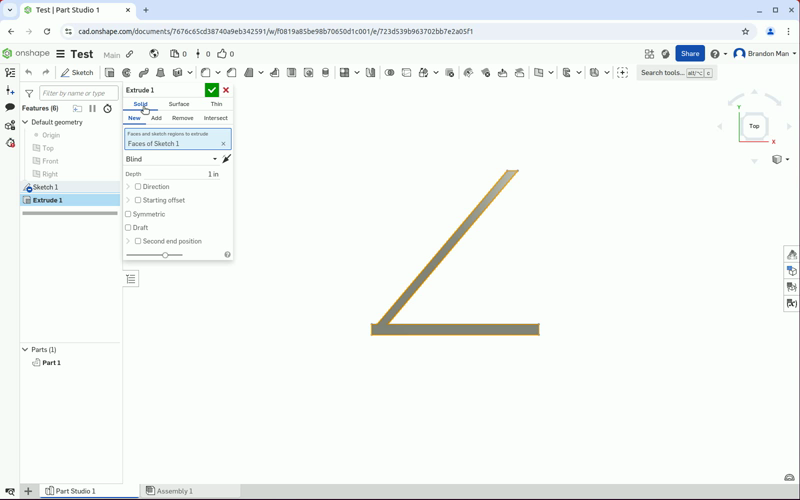
click(143, 106)
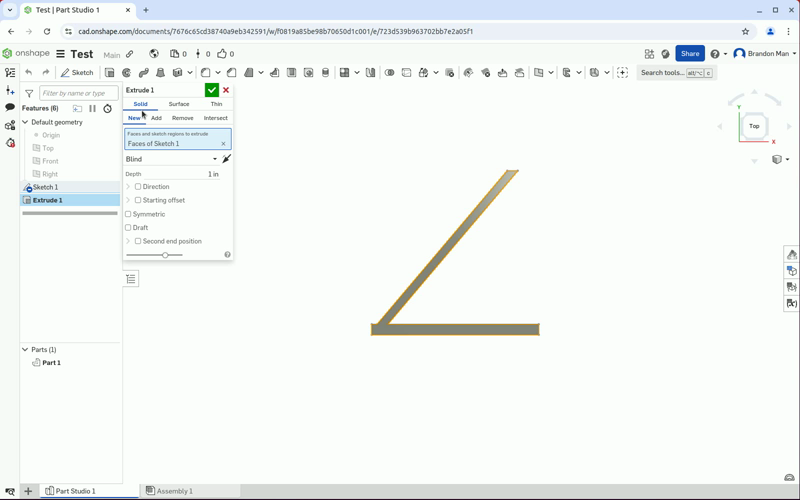
mouse_move(137, 120)
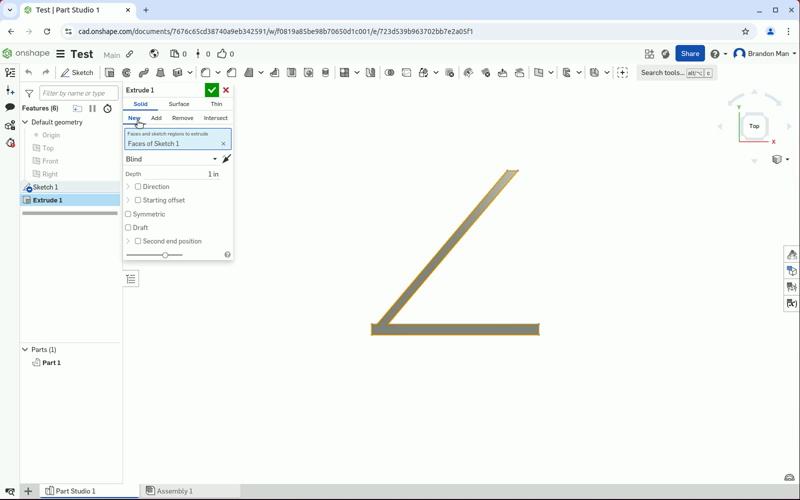
click(137, 120)
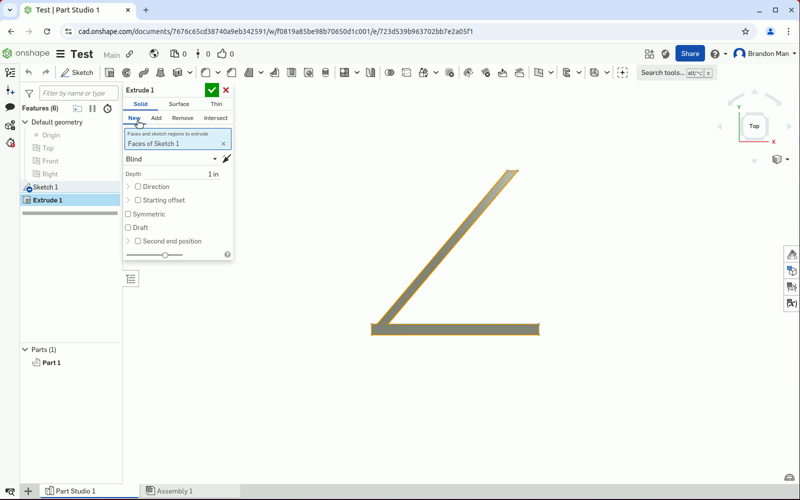
key(tab, 4)
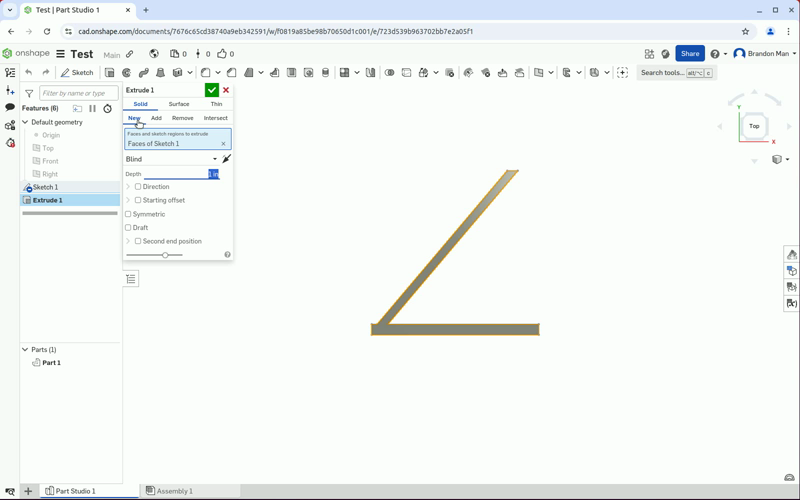
text(0.722)
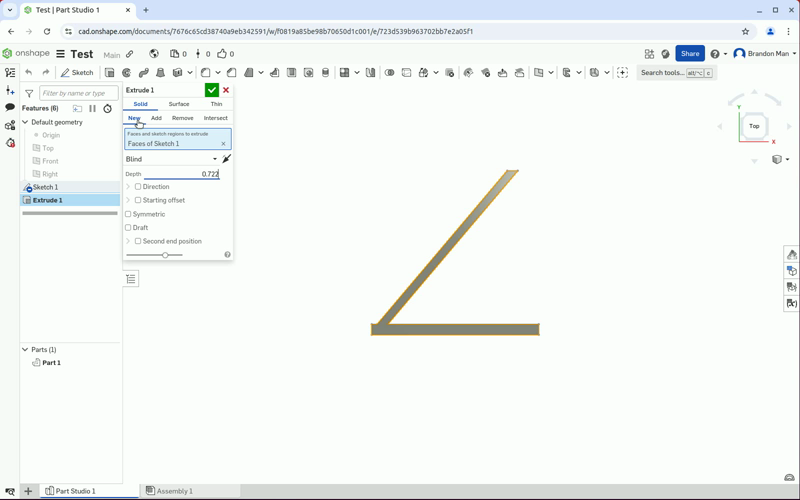
key(enter)
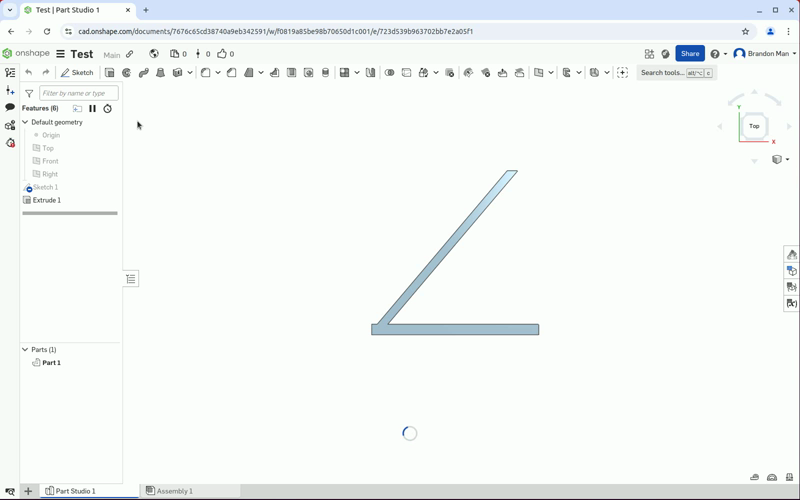
key(shift+h)
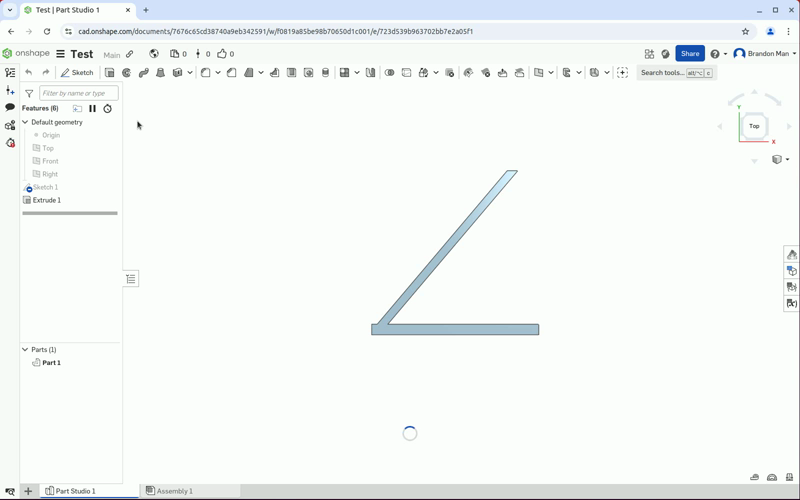
key(shift+h)
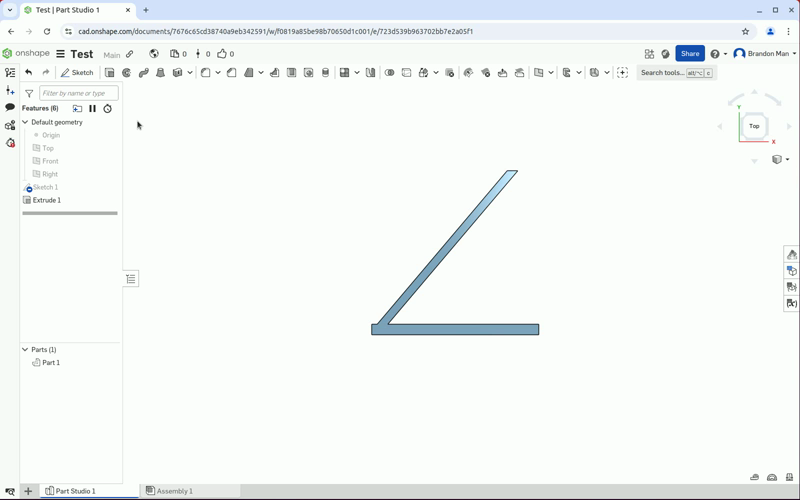
mouse_move(73, 189)
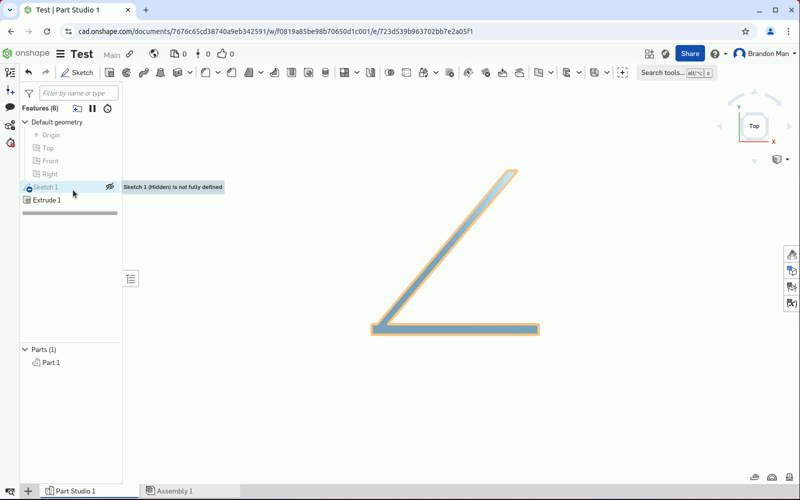
click(73, 189)
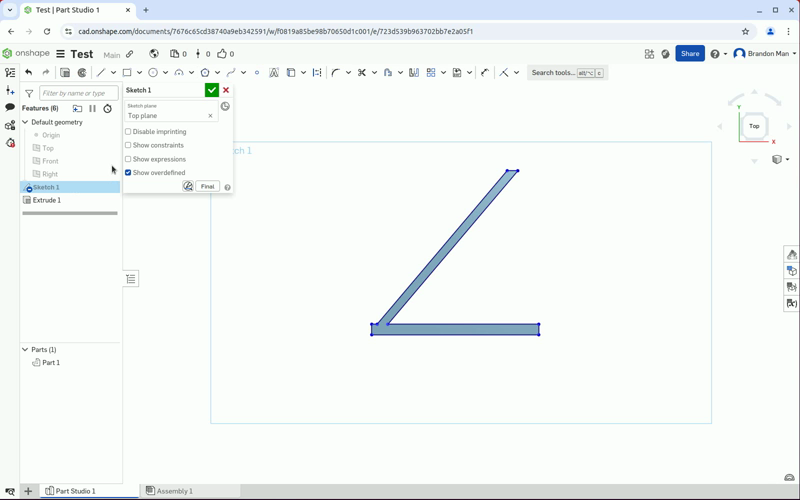
mouse_move(229, 92)
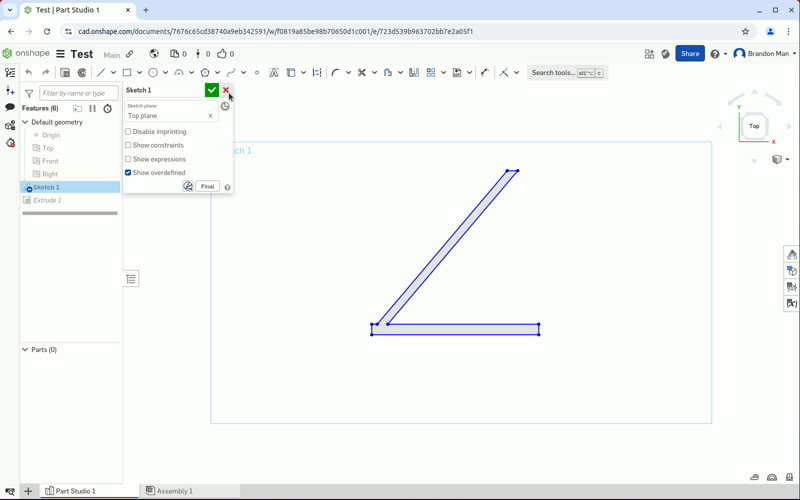
click(229, 92)
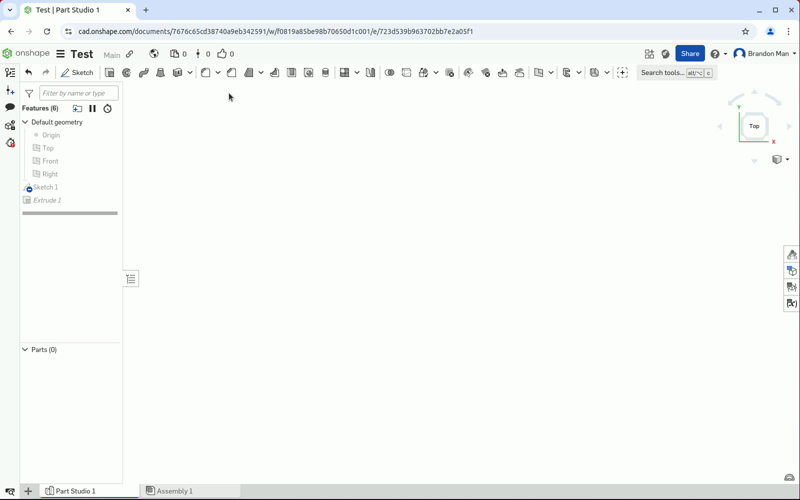
mouse_move(541, 75)
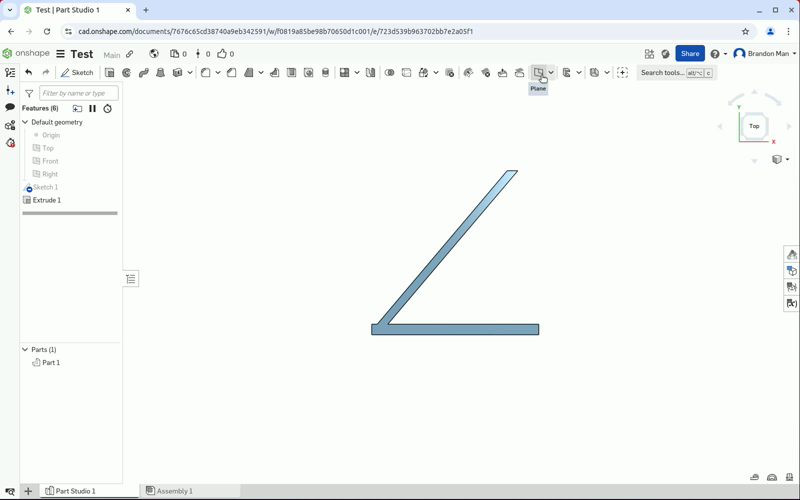
click(541, 75)
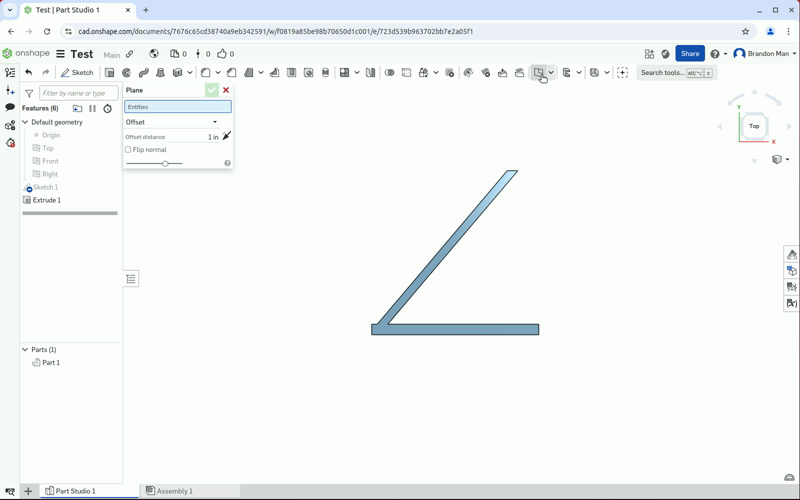
mouse_move(73, 150)
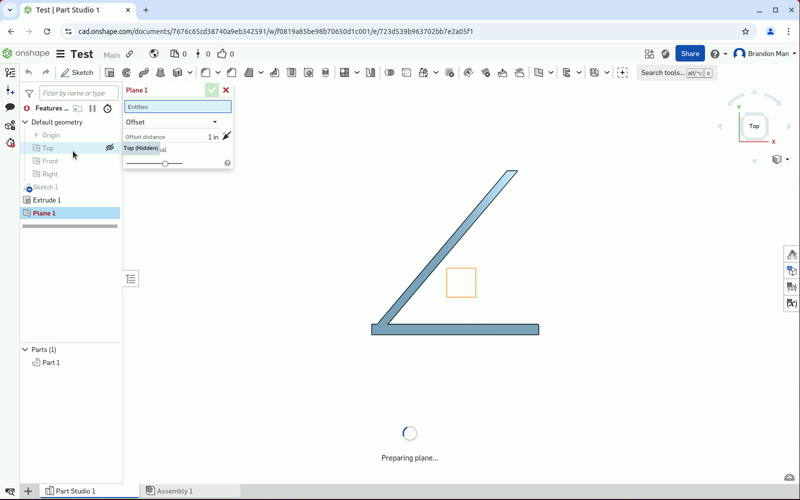
click(73, 150)
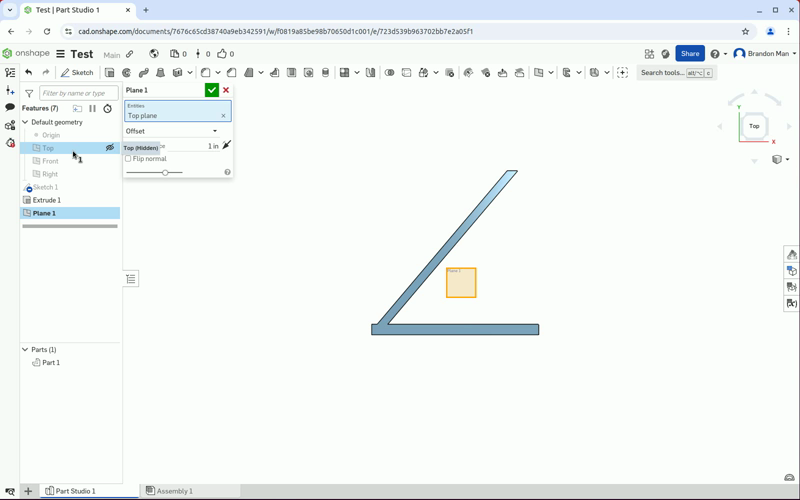
key(tab, 2)
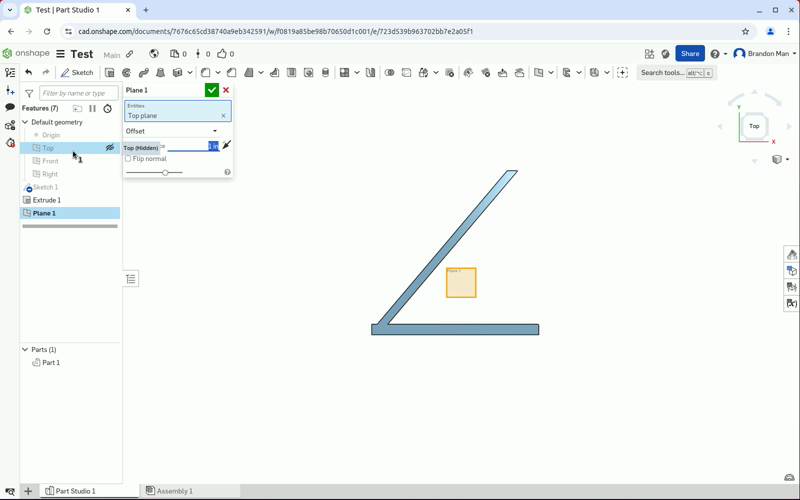
text(0.709)
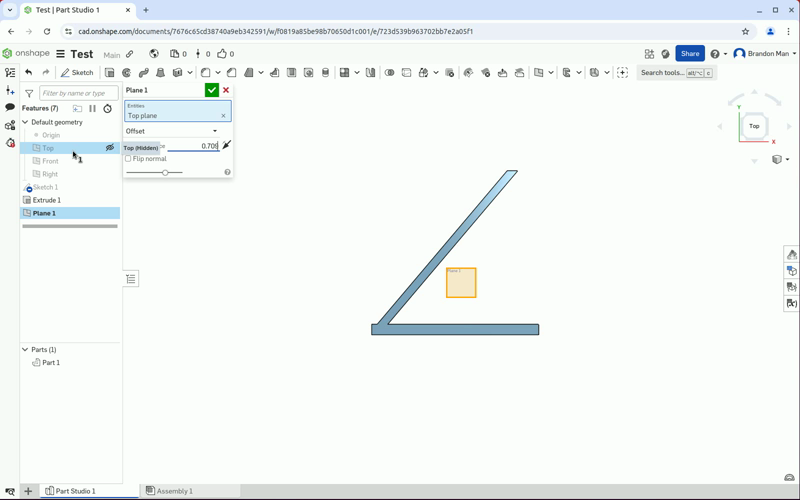
key(enter, 2)
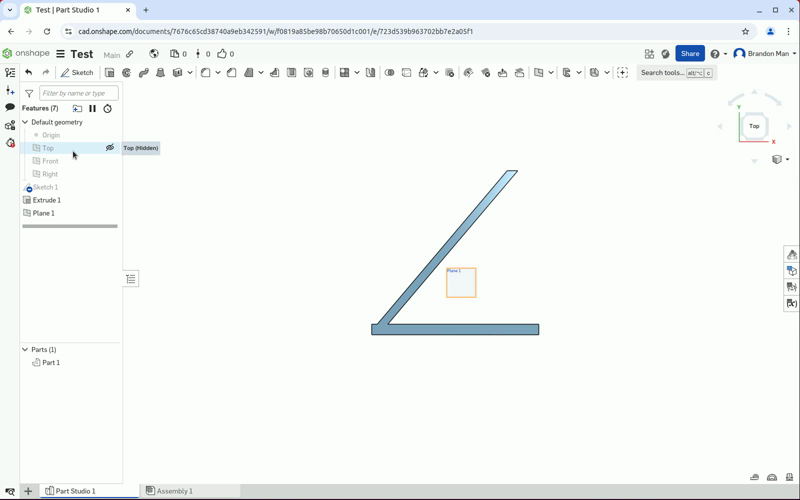
key(shift+s)
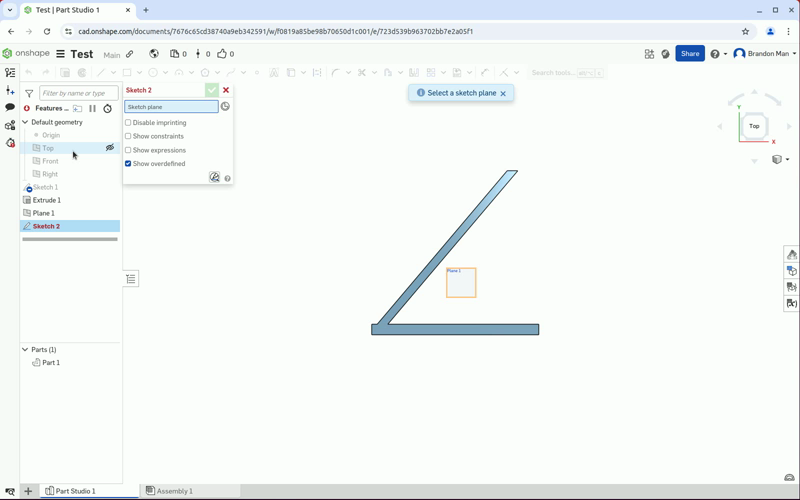
mouse_move(73, 215)
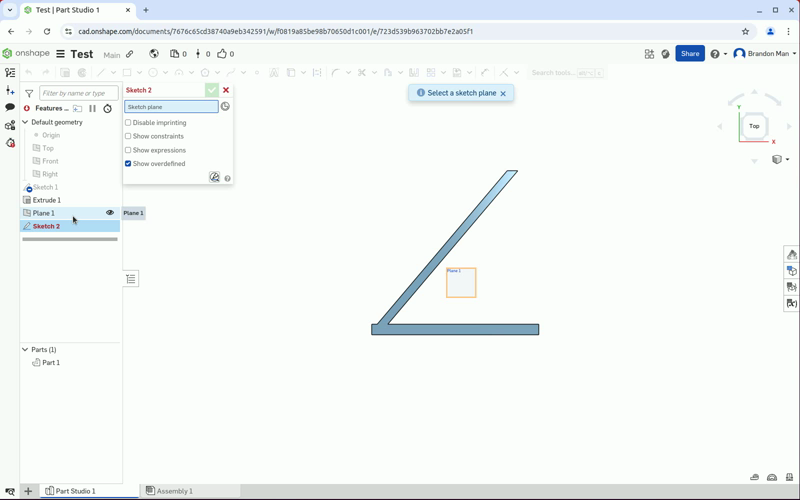
click(73, 215)
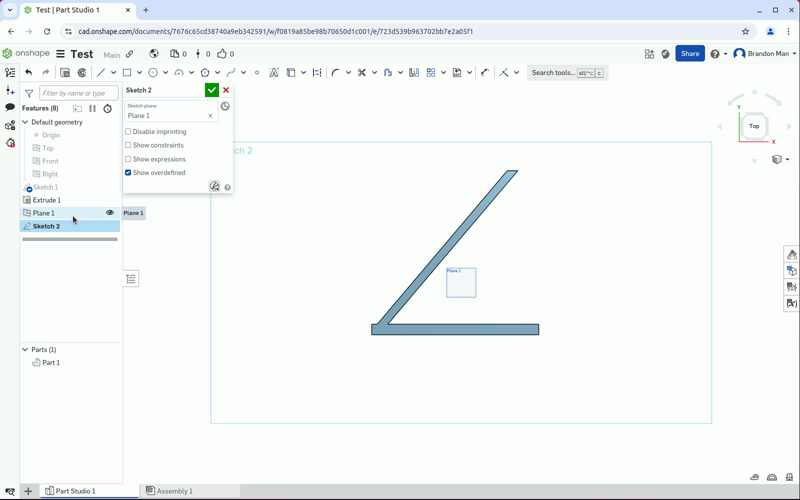
mouse_move(73, 352)
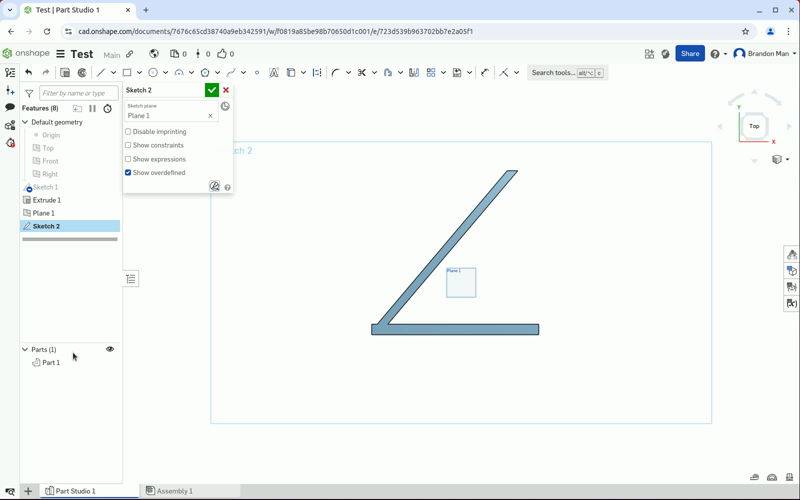
key(y)
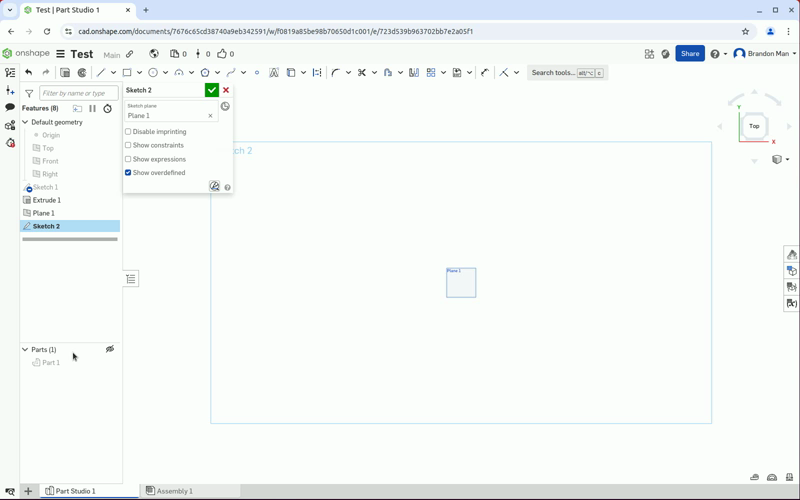
key(l)
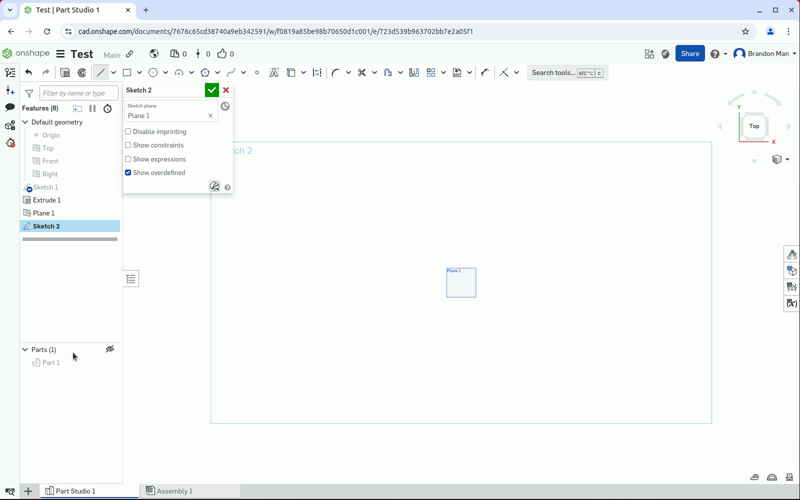
key_down(shift)
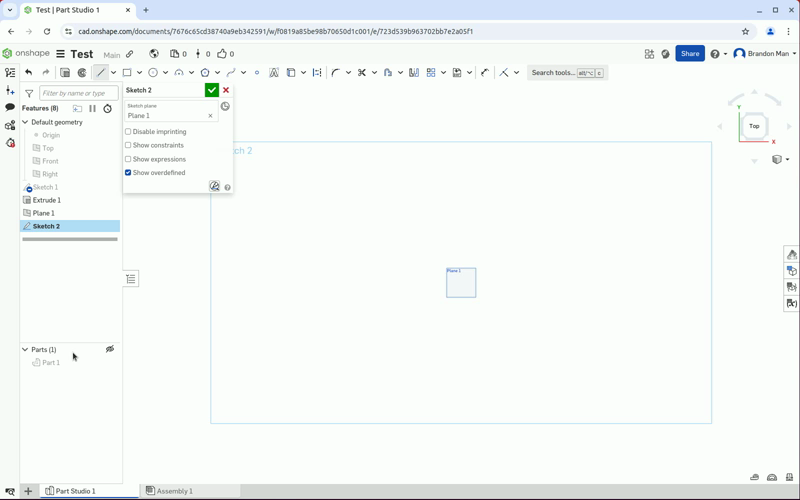
mouse_move(378, 322)
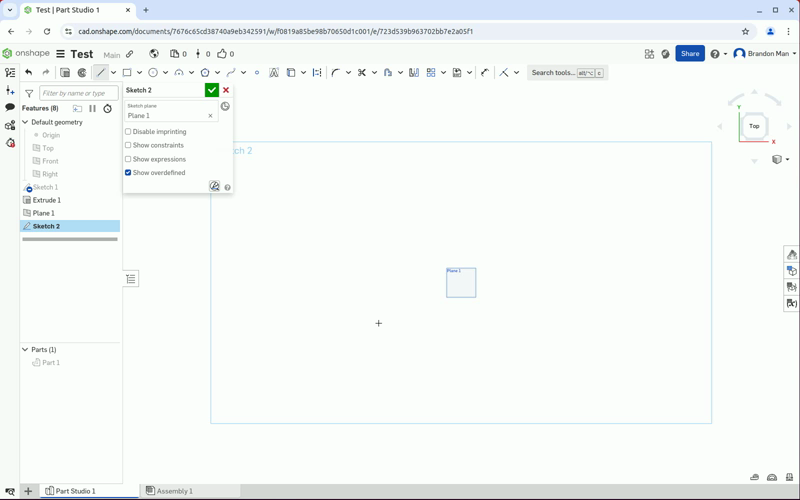
click(378, 322)
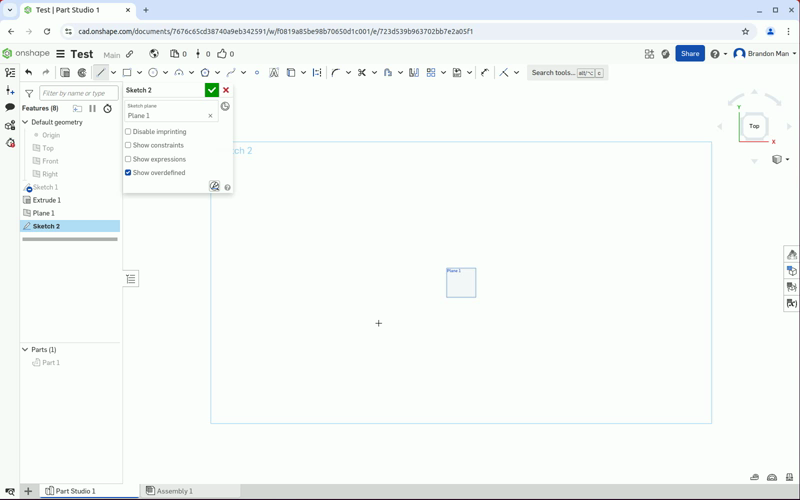
key_up(shift)
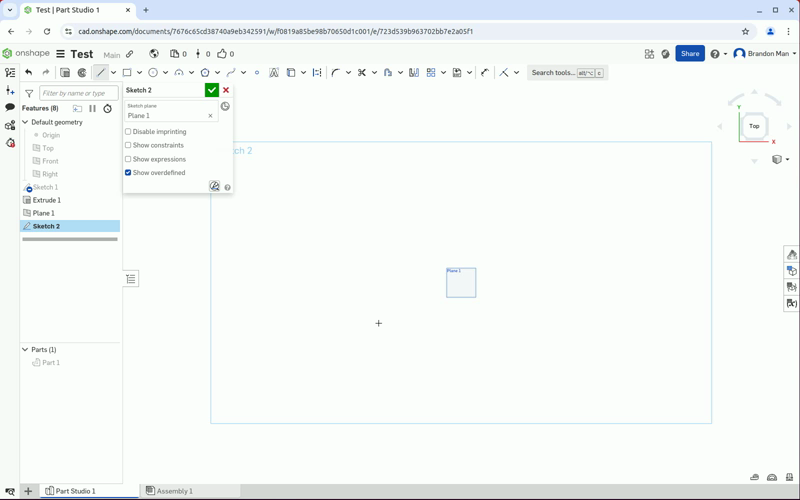
key_down(shift)
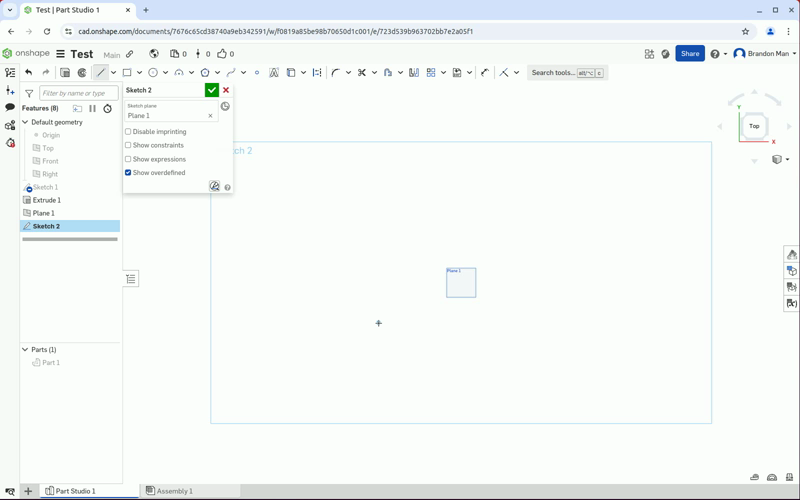
mouse_move(408, 322)
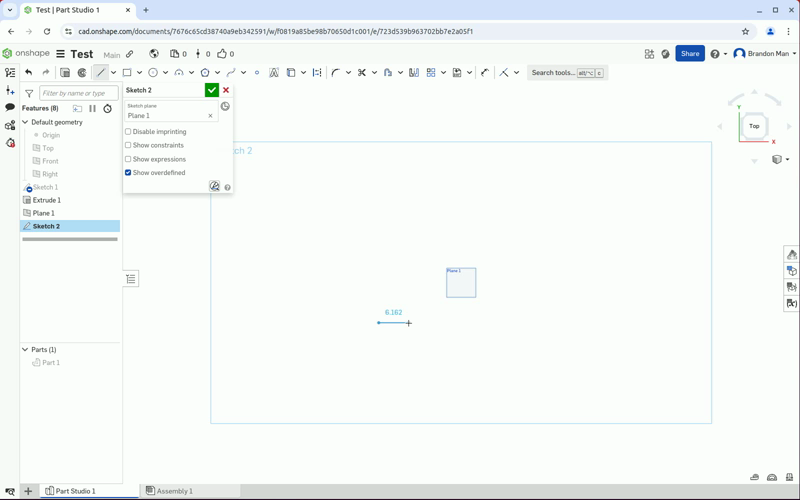
mouse_move(389, 322)
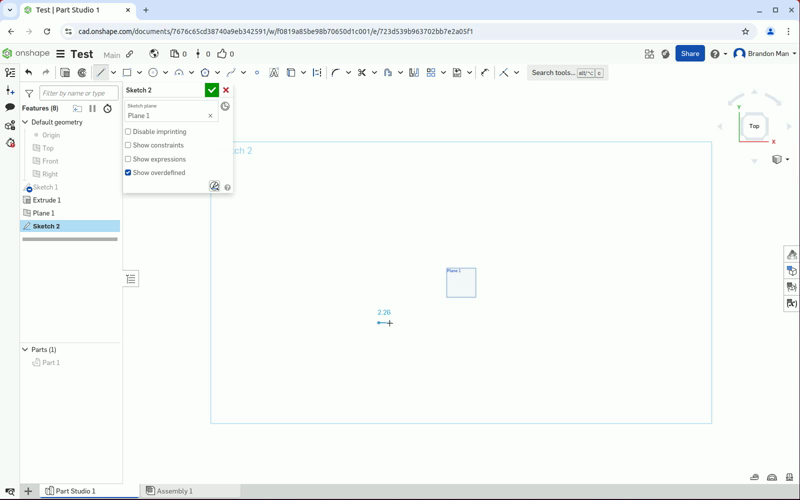
click(389, 322)
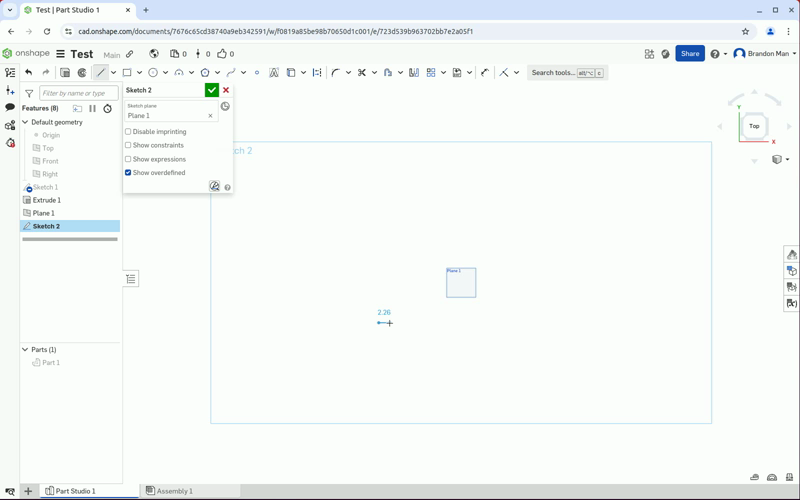
key_up(shift)
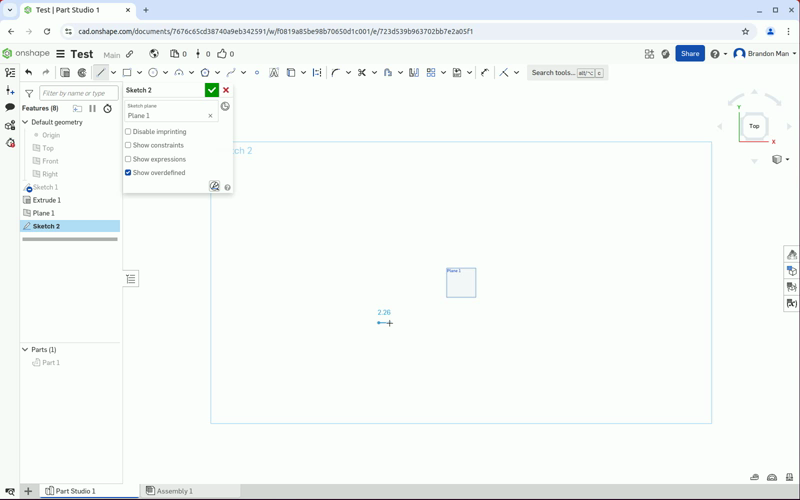
key_down(shift)
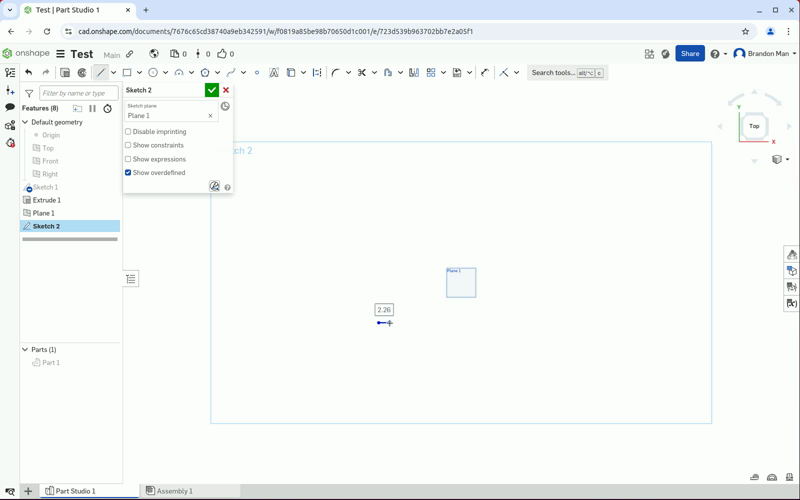
mouse_move(419, 322)
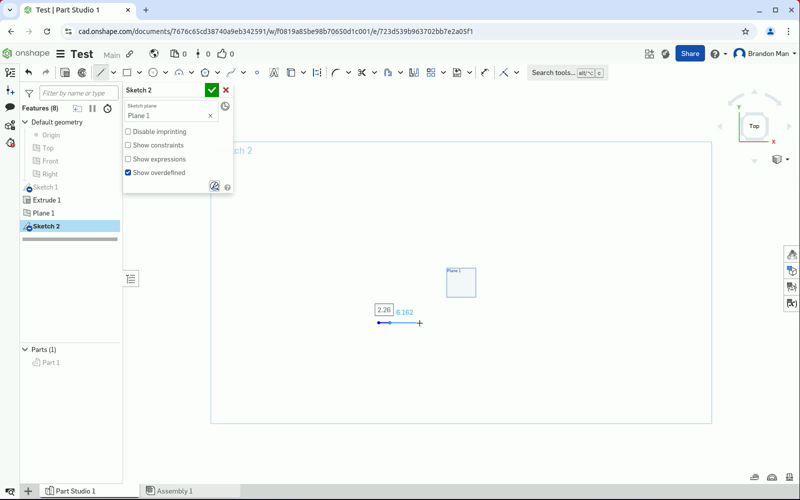
mouse_move(390, 321)
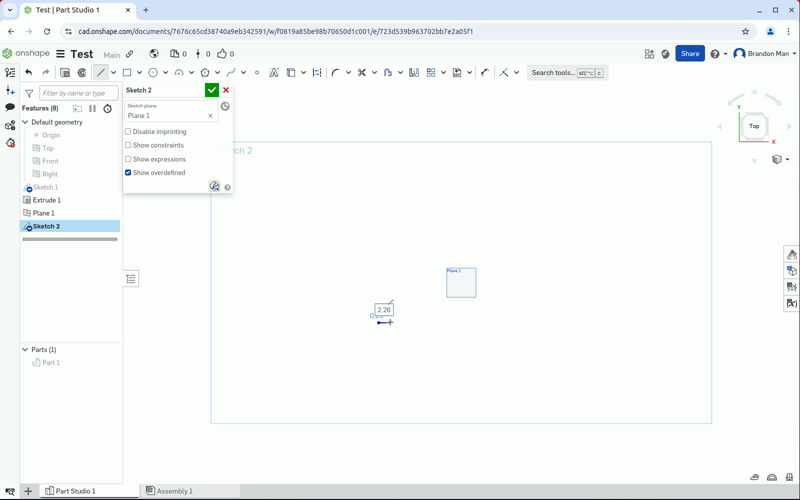
scroll(6)
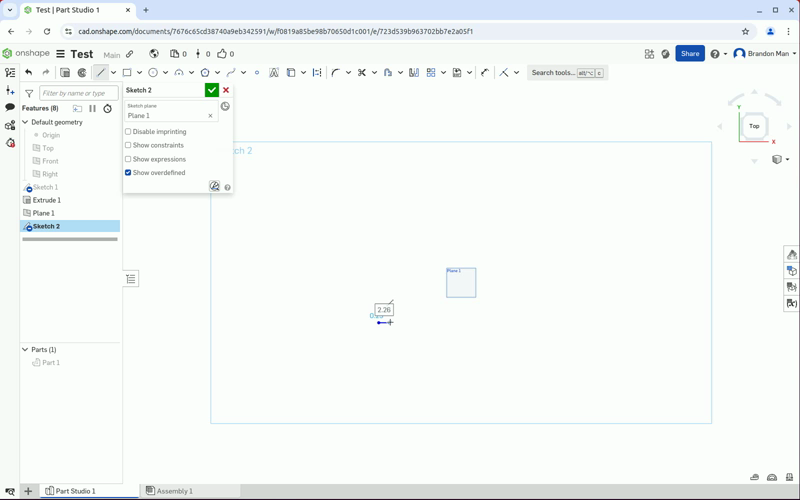
scroll(6)
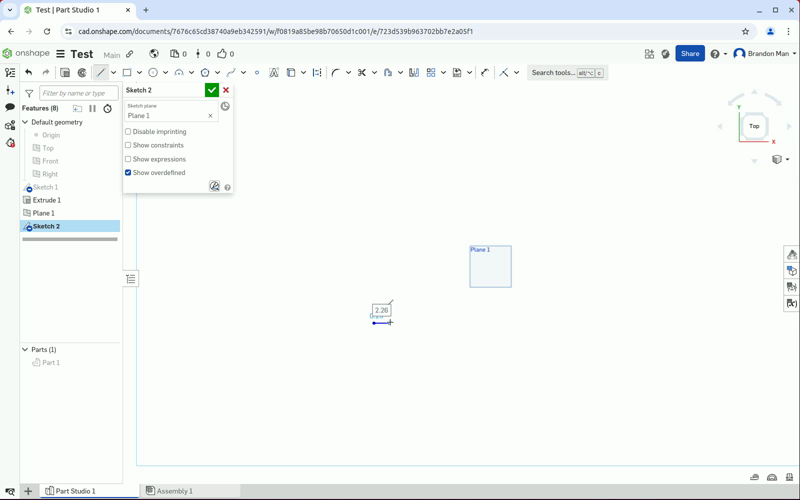
scroll(6)
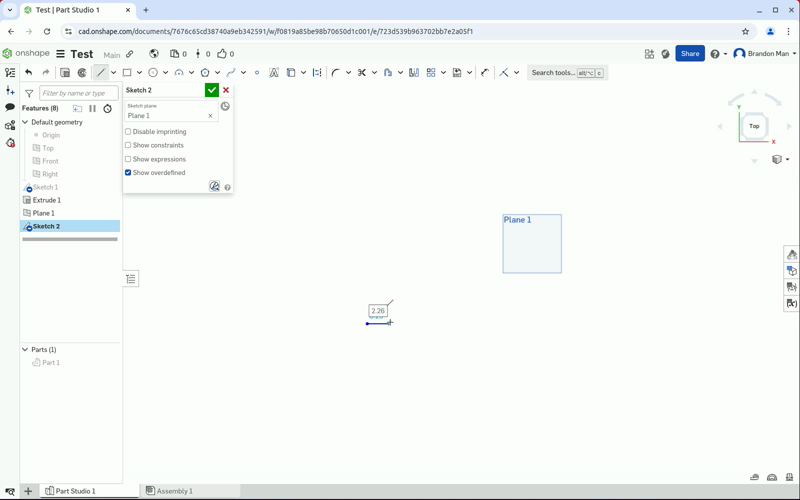
scroll(6)
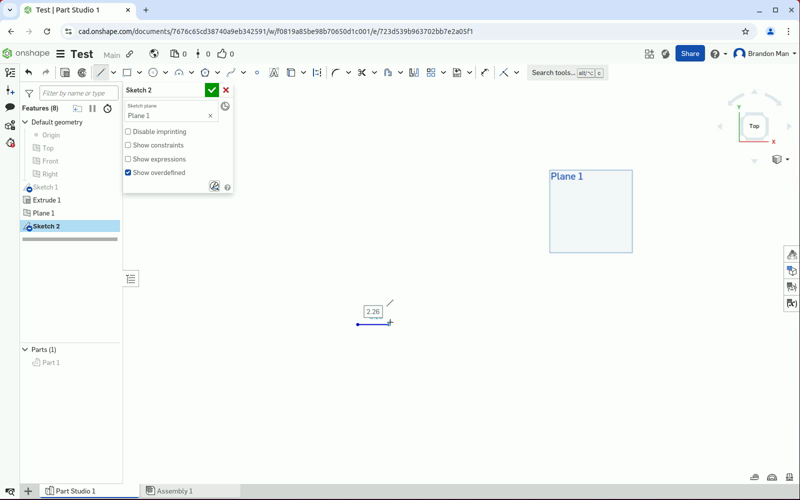
scroll(6)
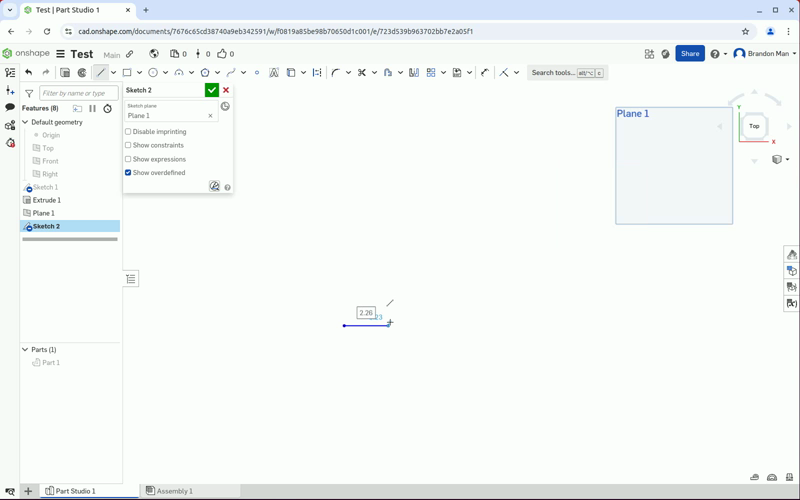
scroll(6)
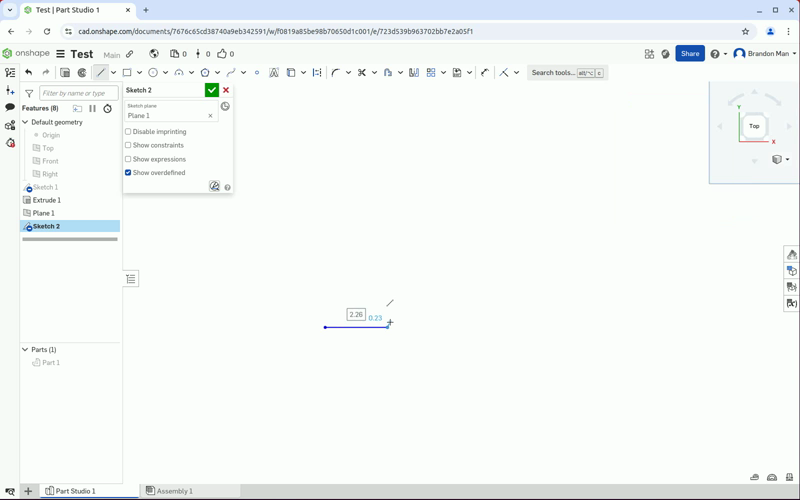
scroll(6)
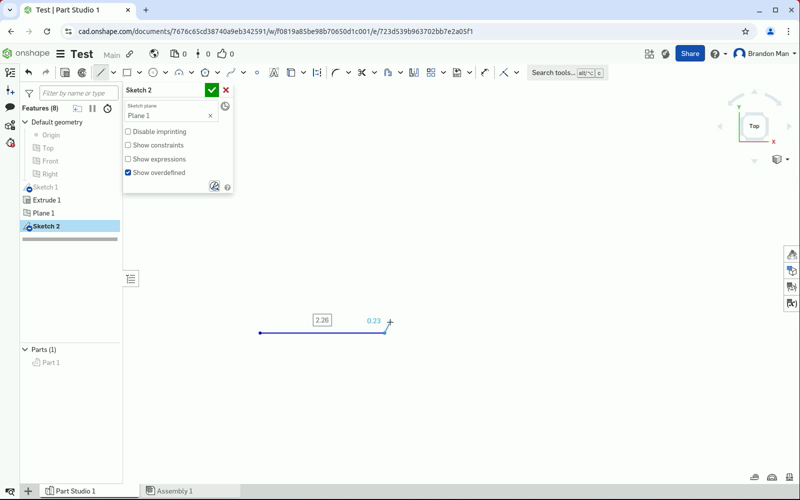
click(390, 321)
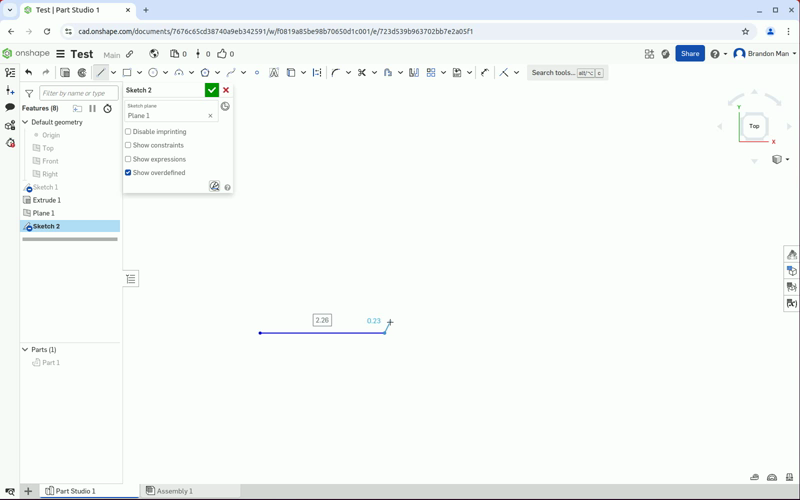
scroll(-6)
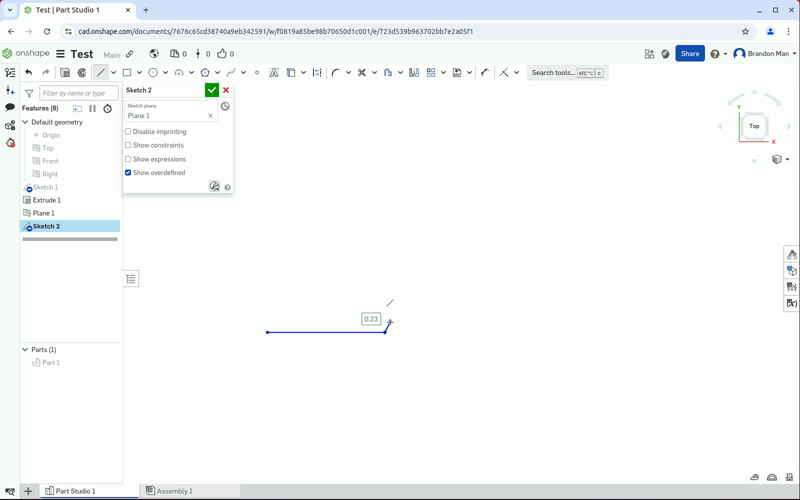
scroll(-6)
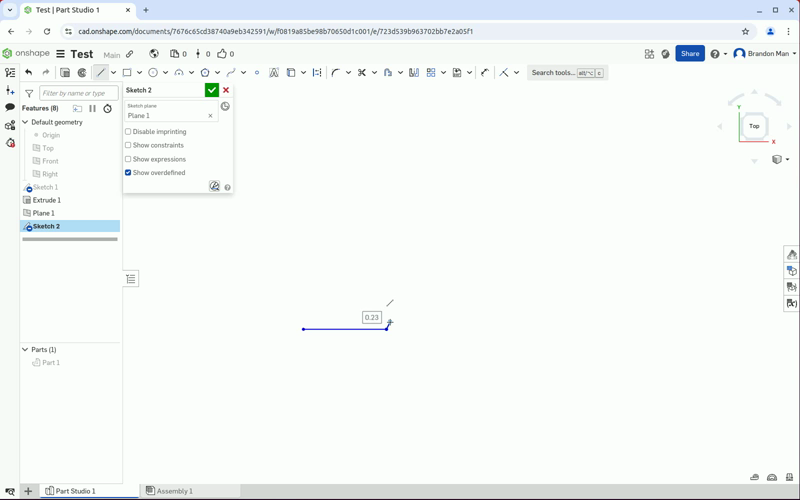
scroll(-6)
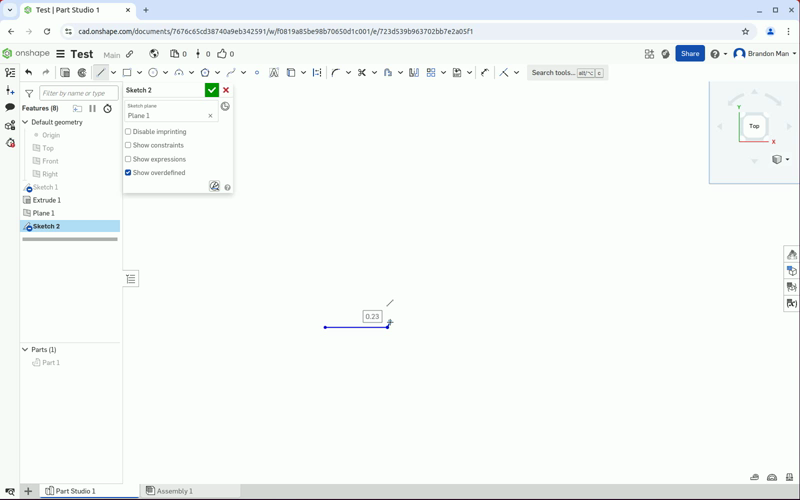
scroll(-6)
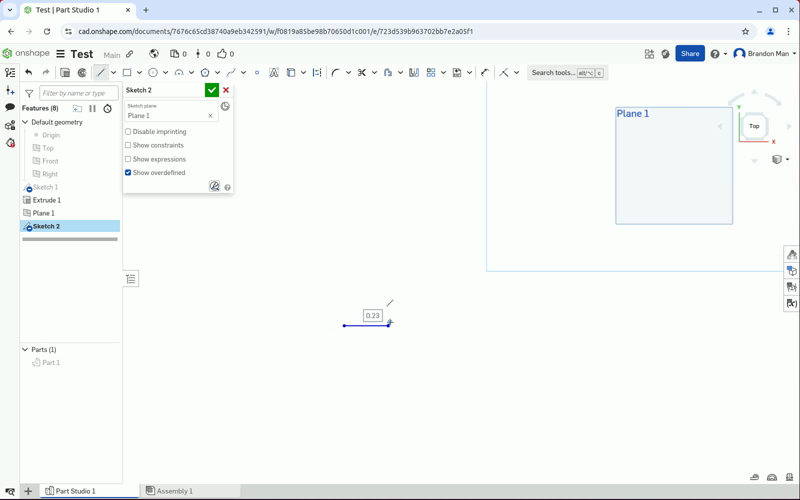
scroll(-6)
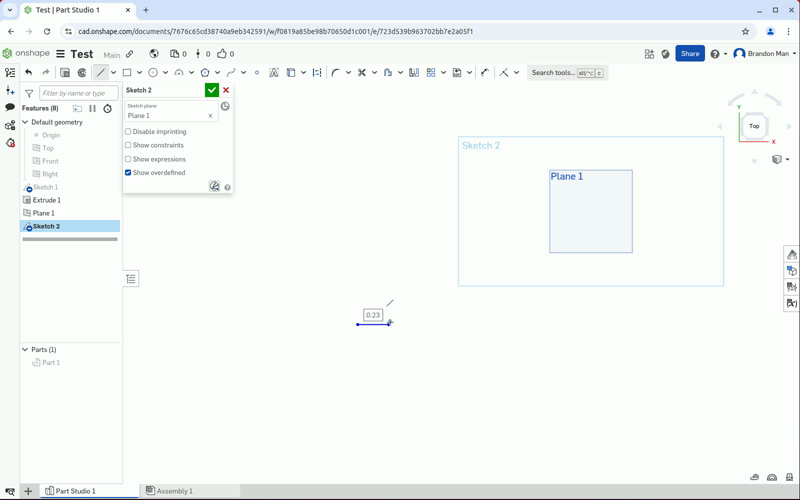
scroll(-6)
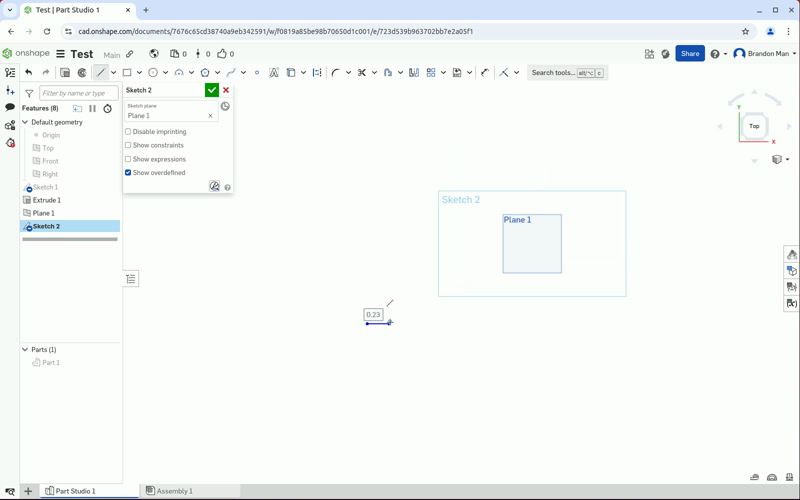
scroll(-6)
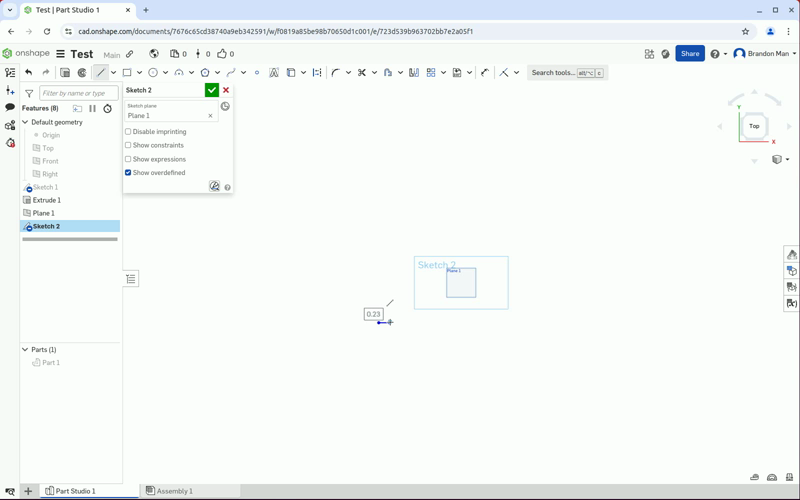
key_up(shift)
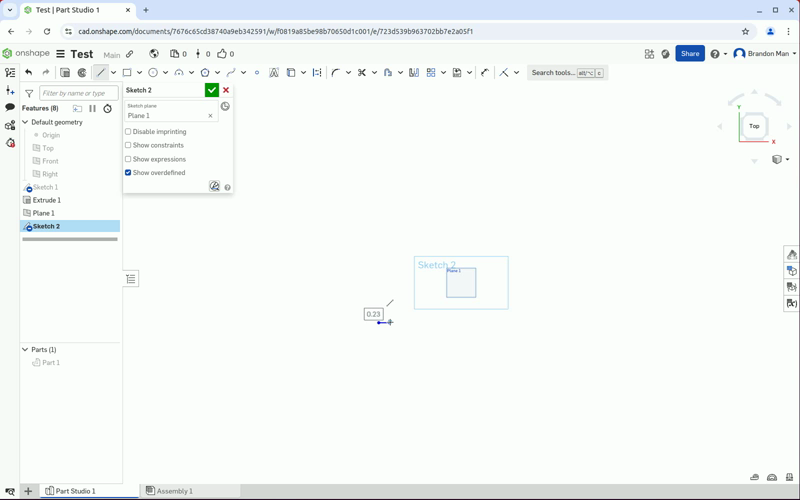
key_down(shift)
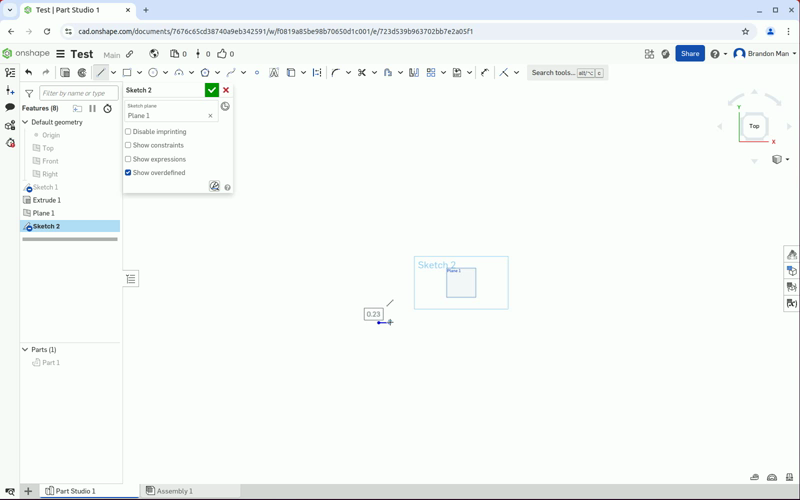
mouse_move(420, 321)
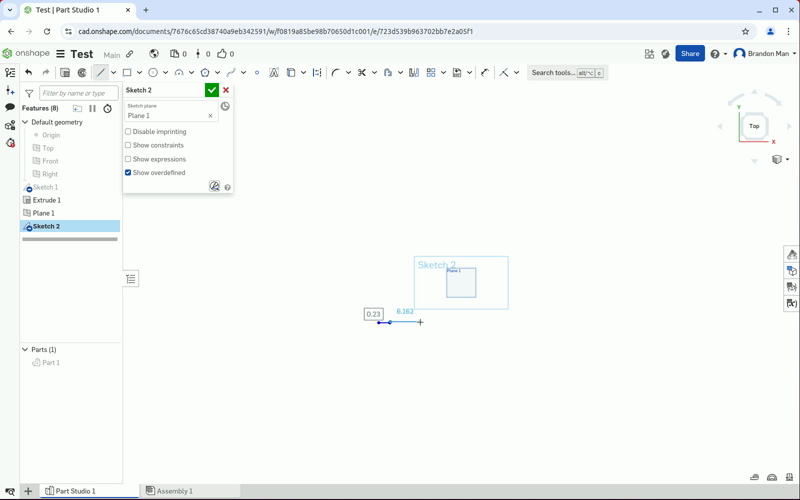
mouse_move(379, 321)
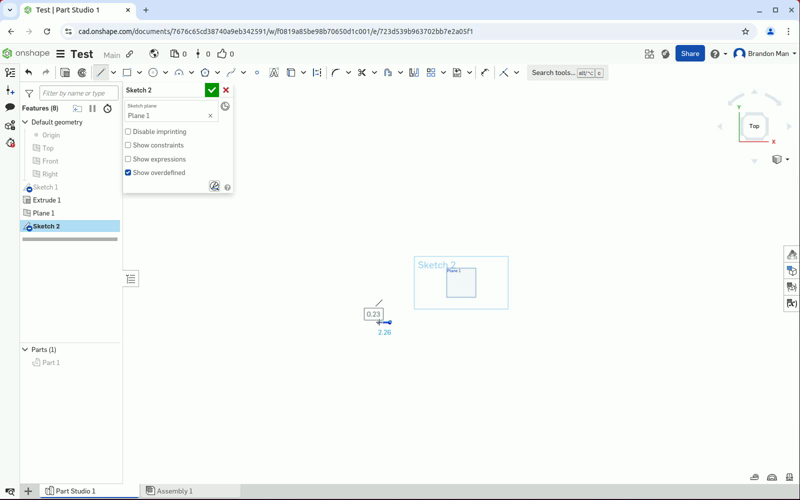
scroll(6)
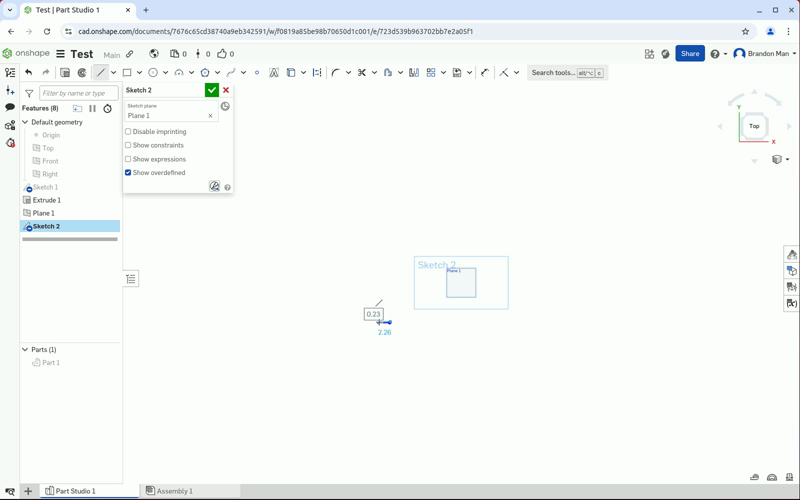
scroll(6)
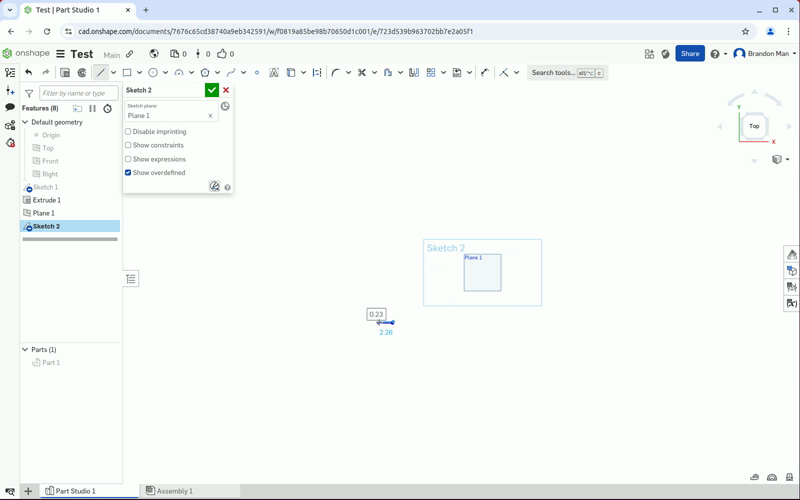
scroll(6)
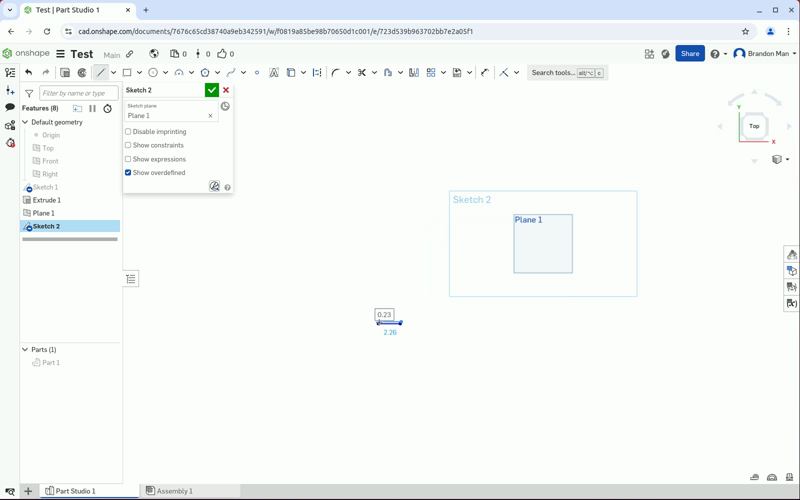
scroll(6)
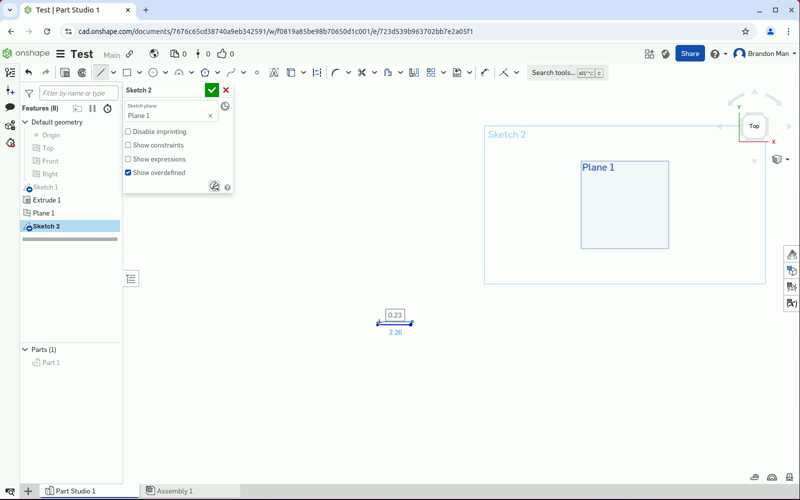
scroll(6)
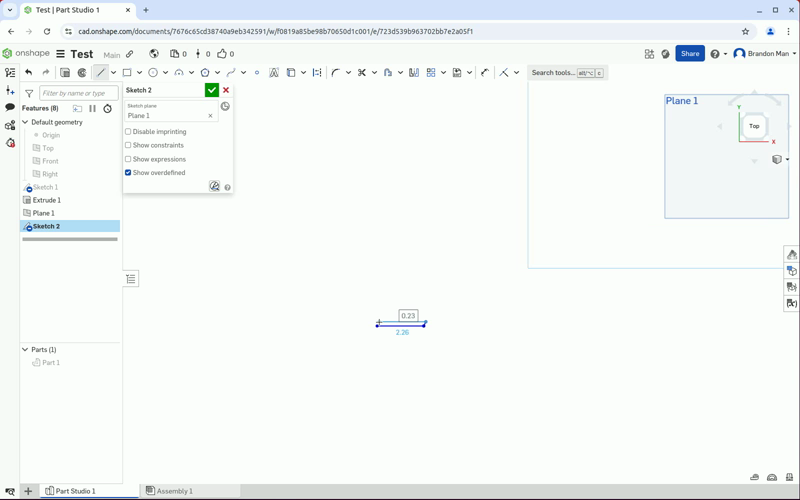
scroll(6)
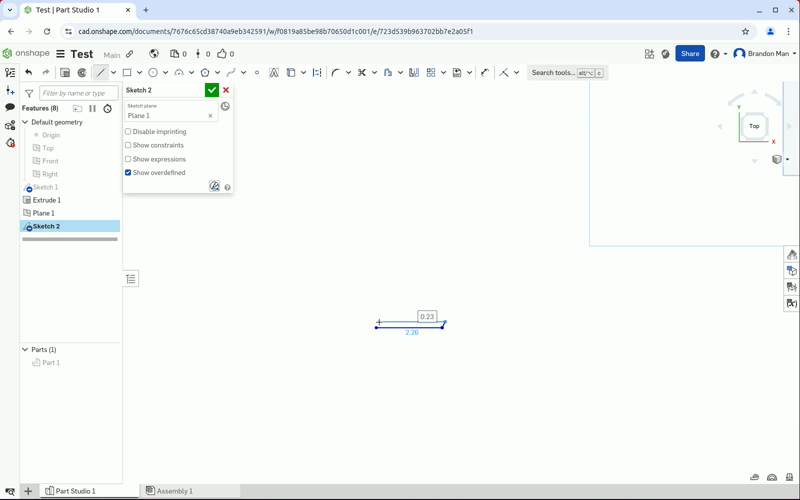
scroll(6)
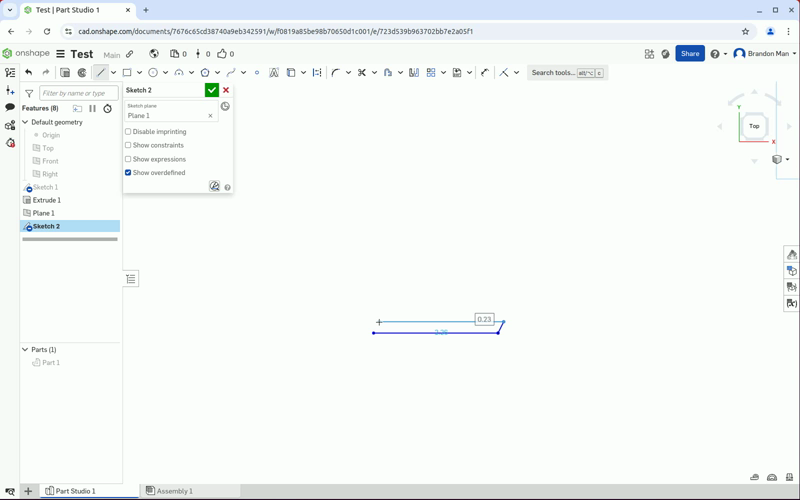
click(379, 321)
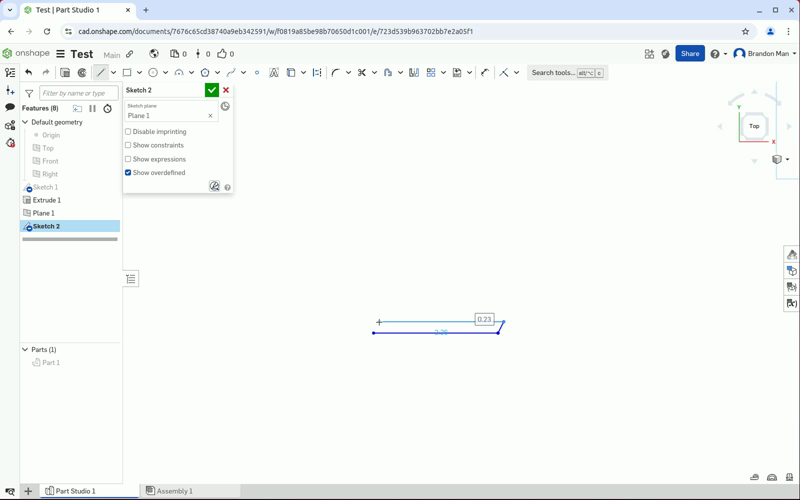
scroll(-6)
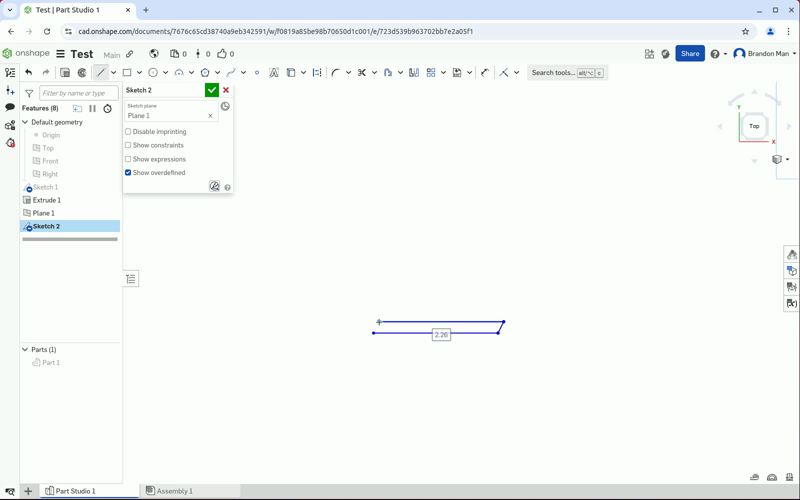
scroll(-6)
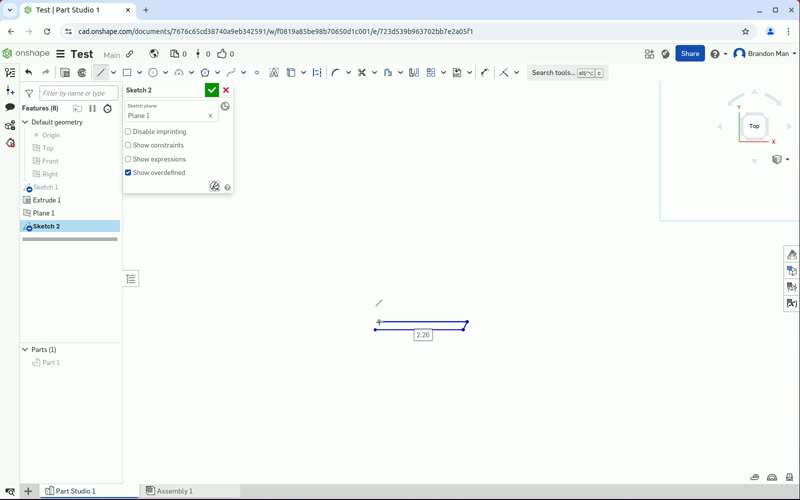
scroll(-6)
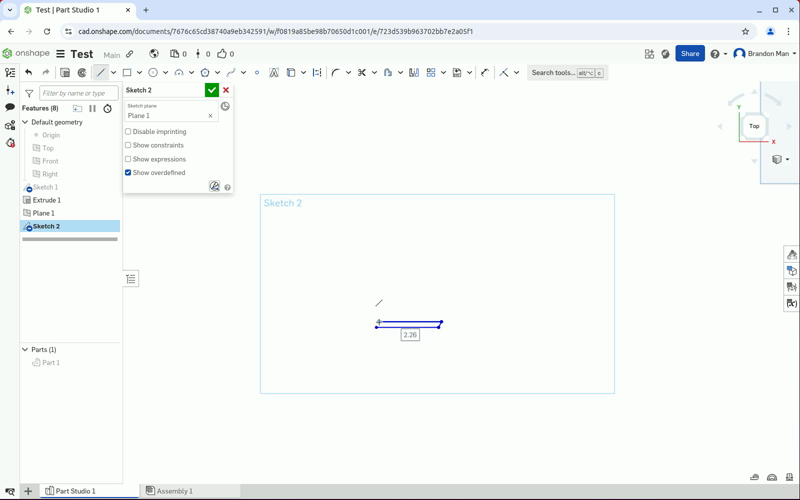
scroll(-6)
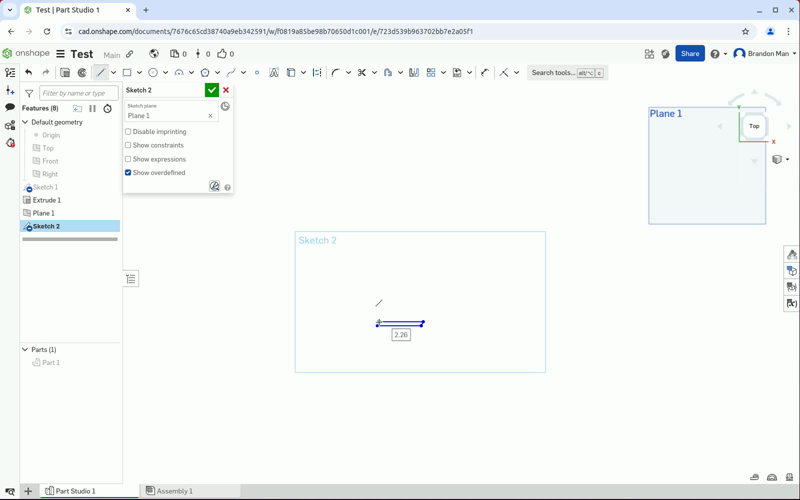
scroll(-6)
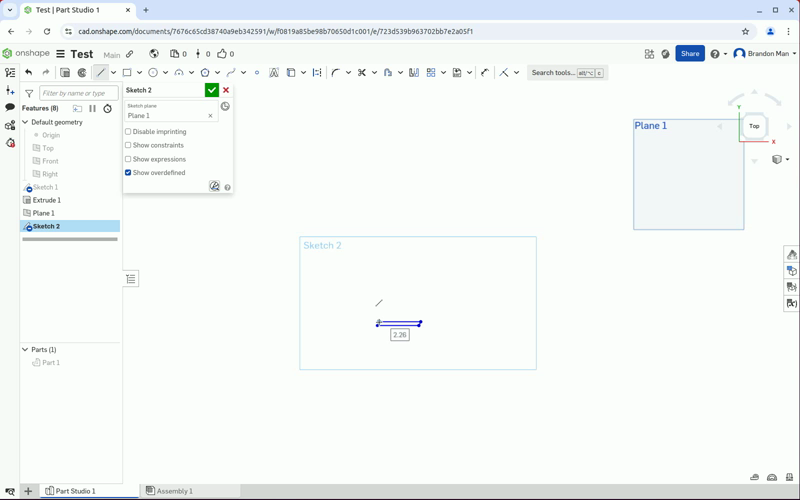
scroll(-6)
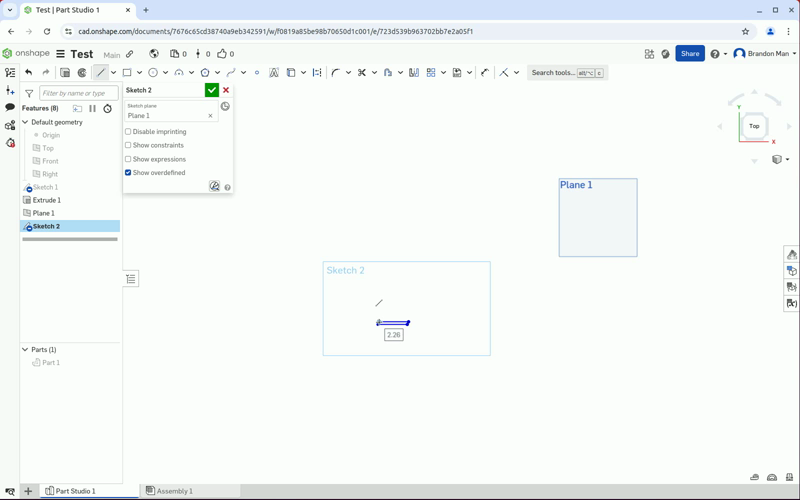
scroll(-6)
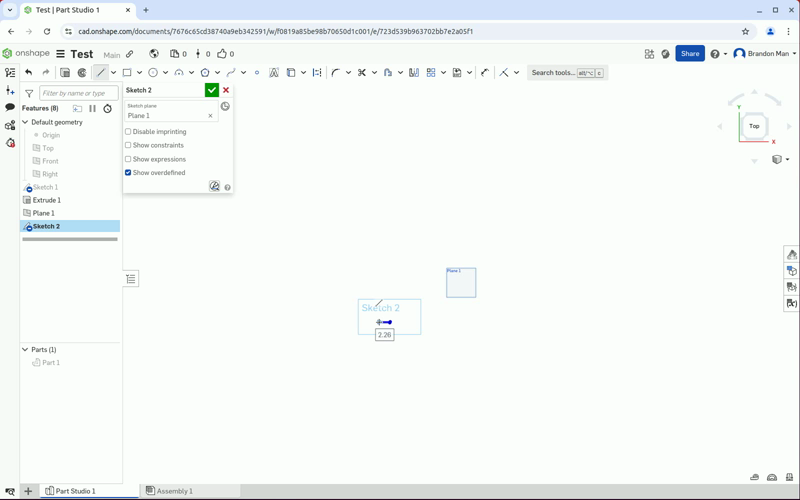
key_up(shift)
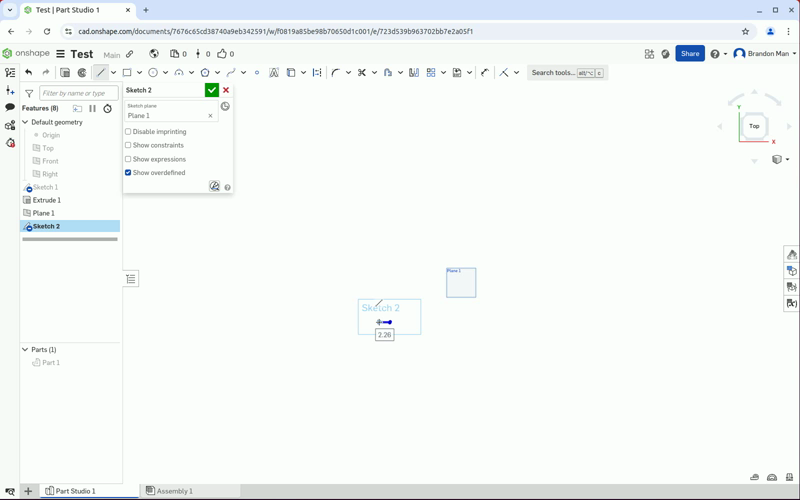
mouse_move(409, 321)
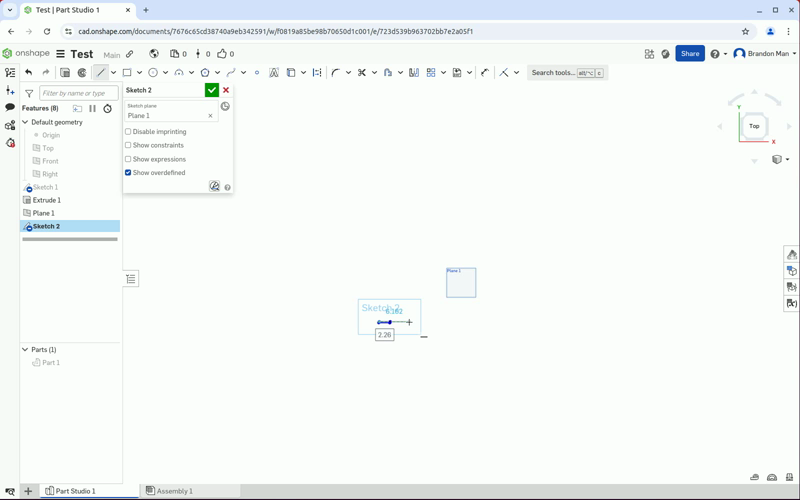
key_down(shift)
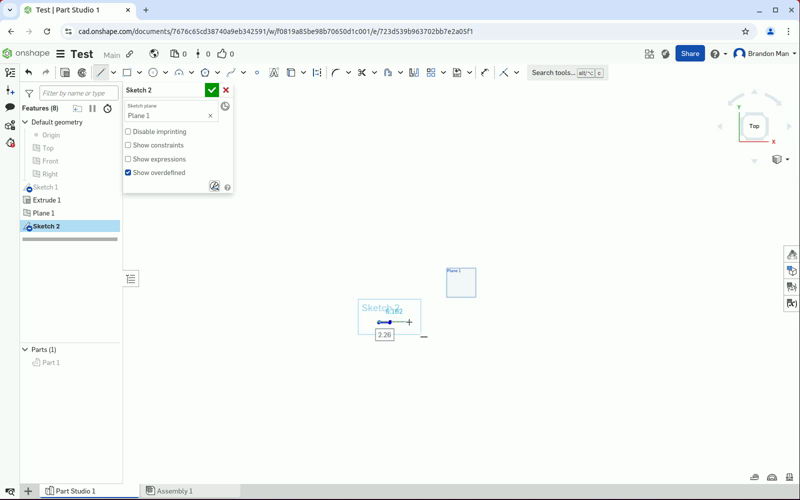
mouse_move(378, 322)
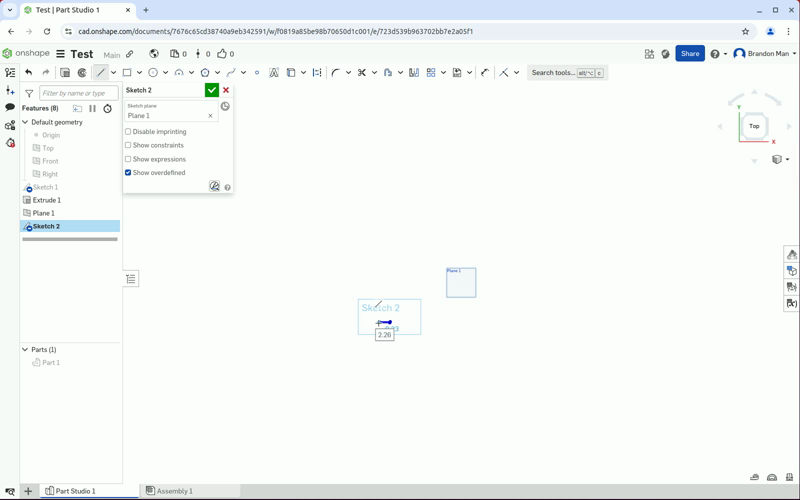
scroll(6)
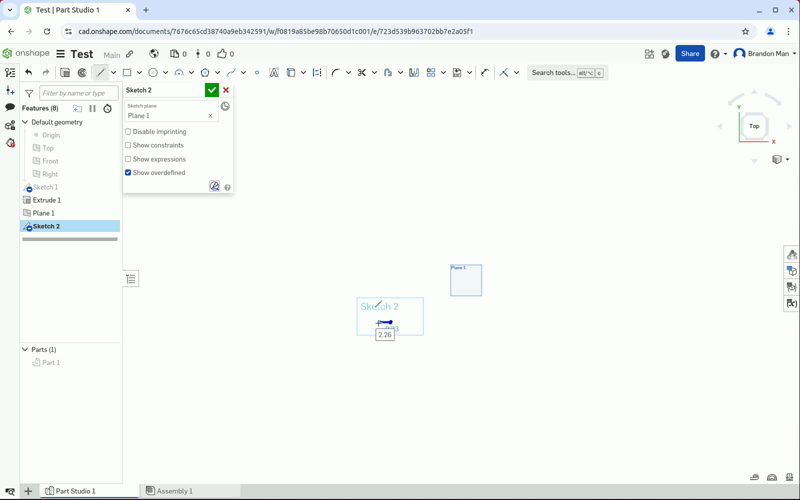
scroll(6)
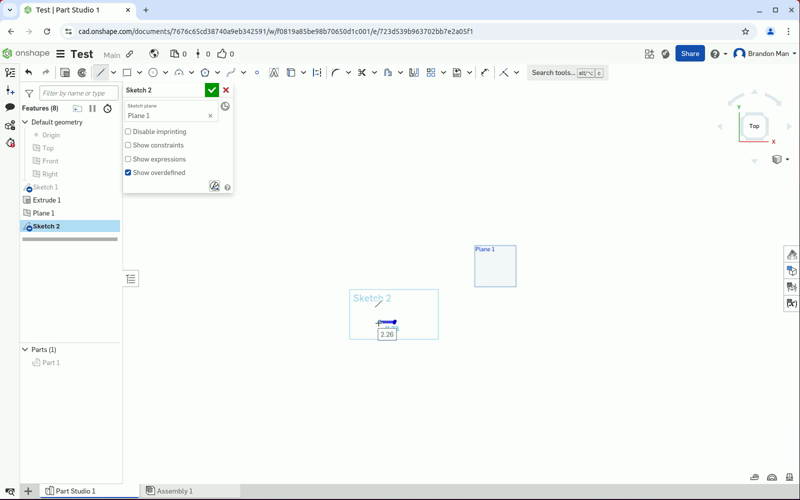
scroll(6)
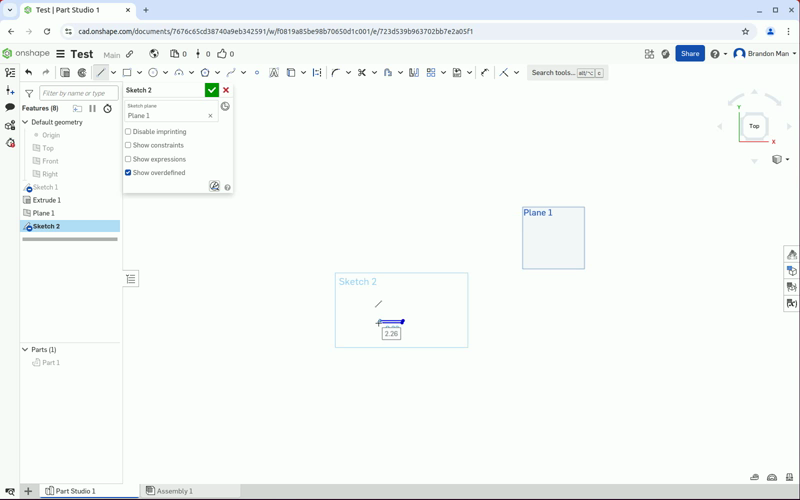
scroll(6)
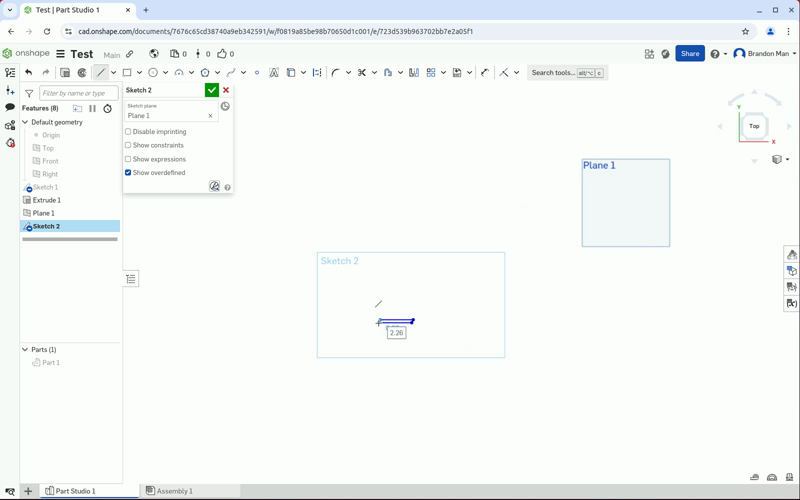
scroll(6)
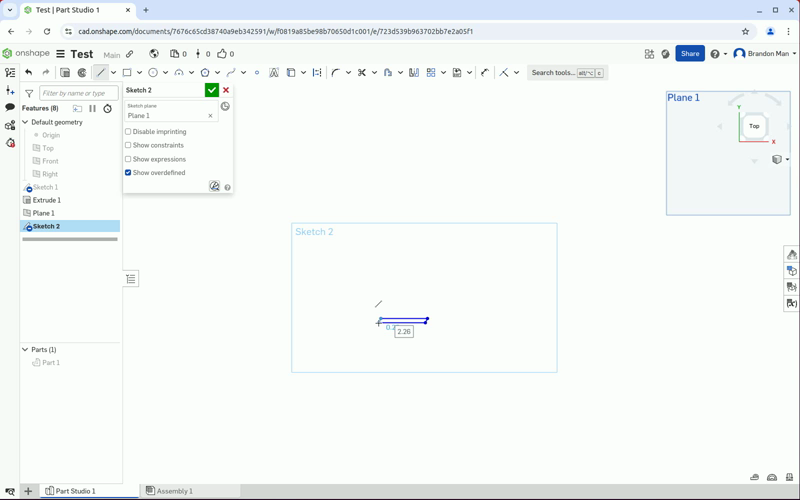
scroll(6)
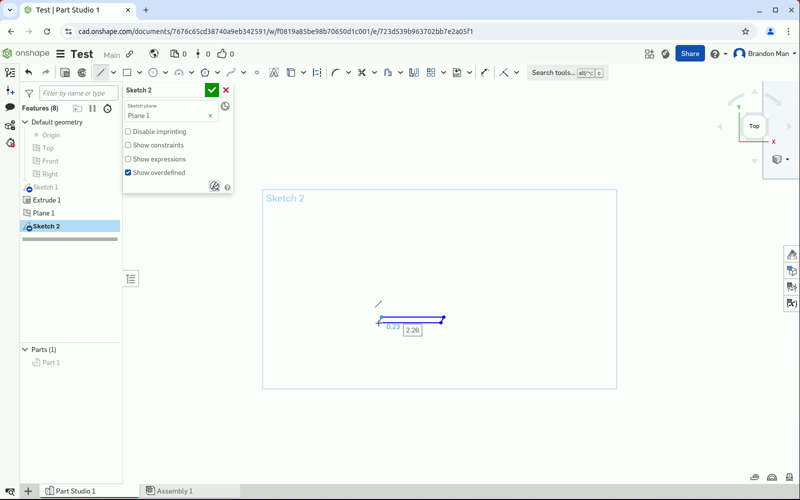
scroll(6)
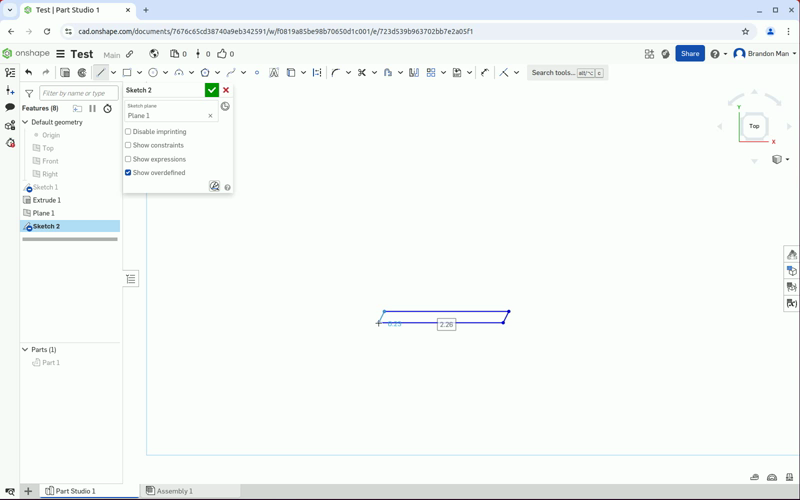
key_up(shift)
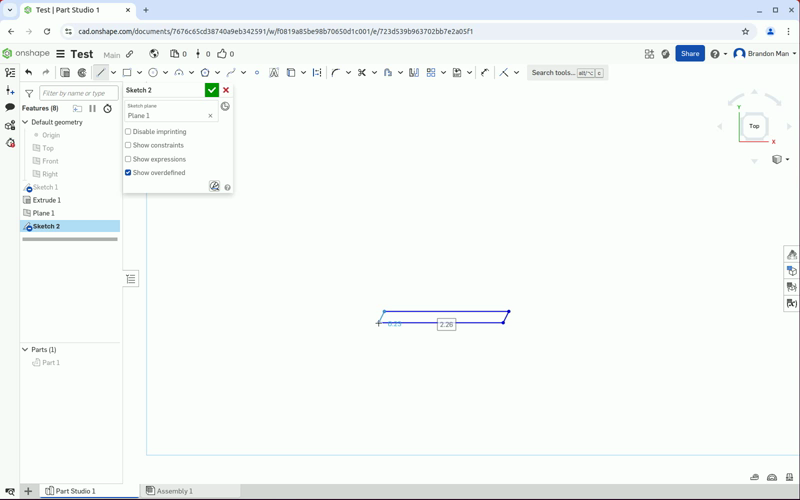
click(378, 322)
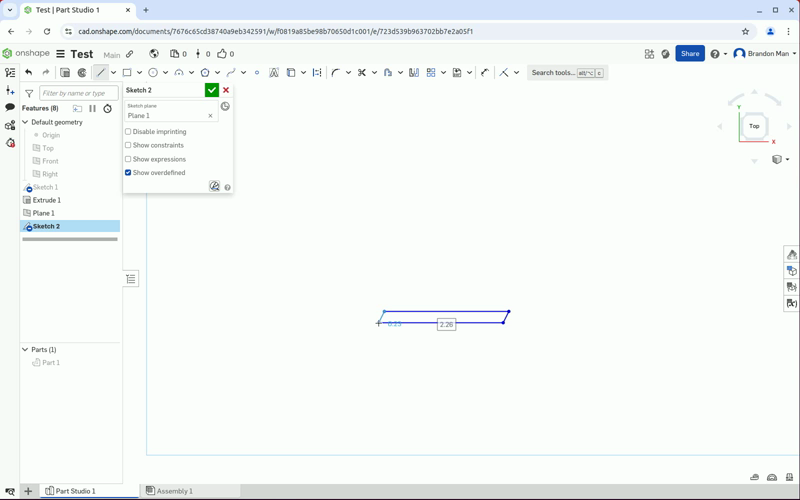
scroll(-6)
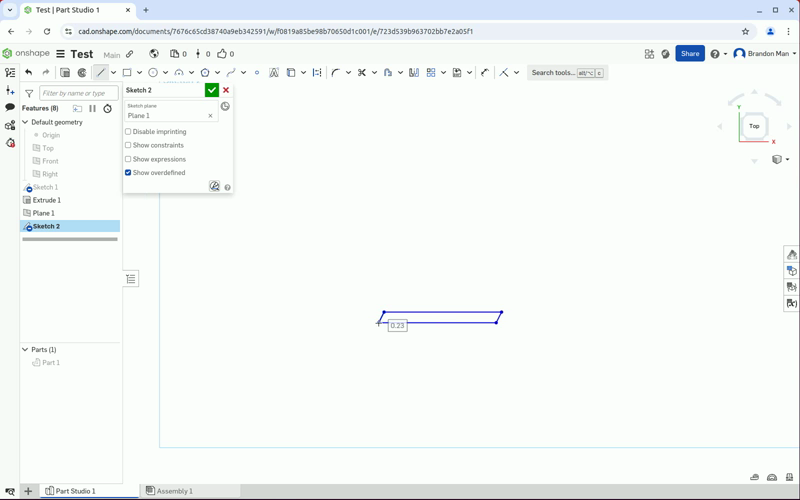
scroll(-6)
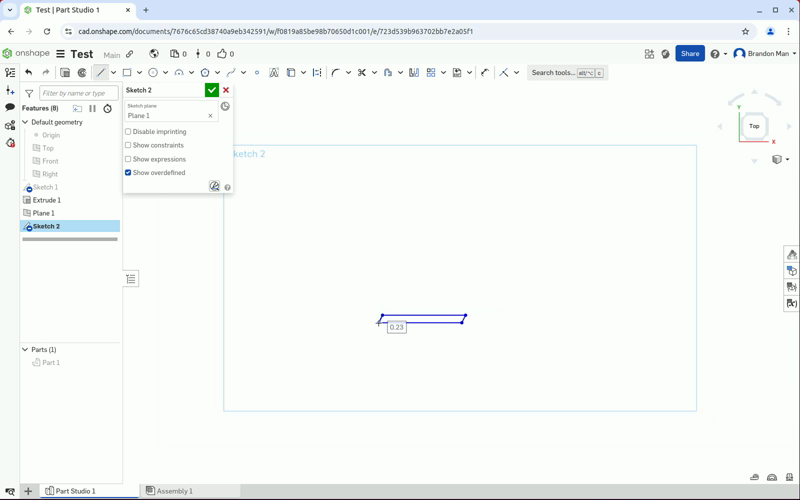
scroll(-6)
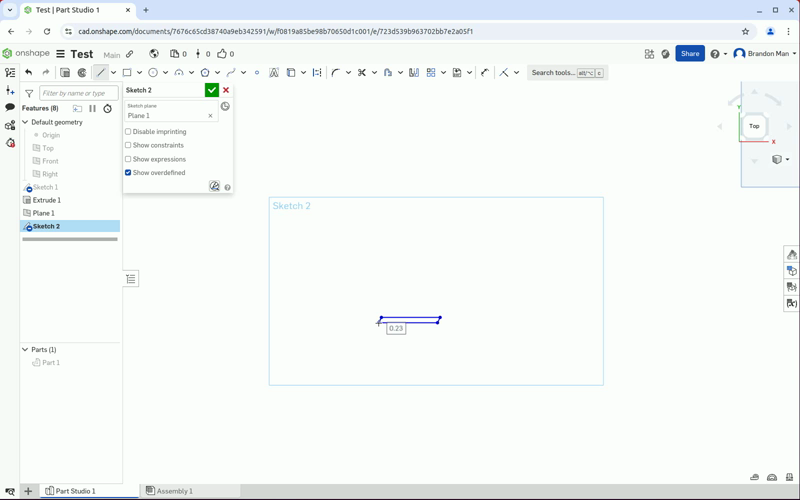
scroll(-6)
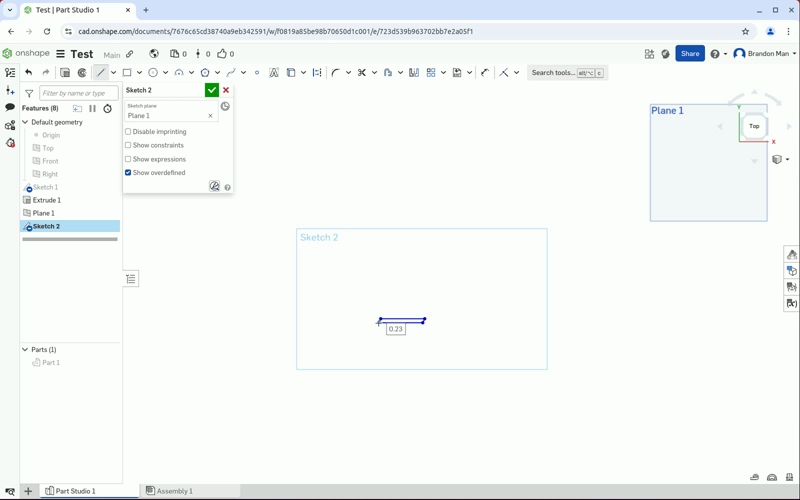
scroll(-6)
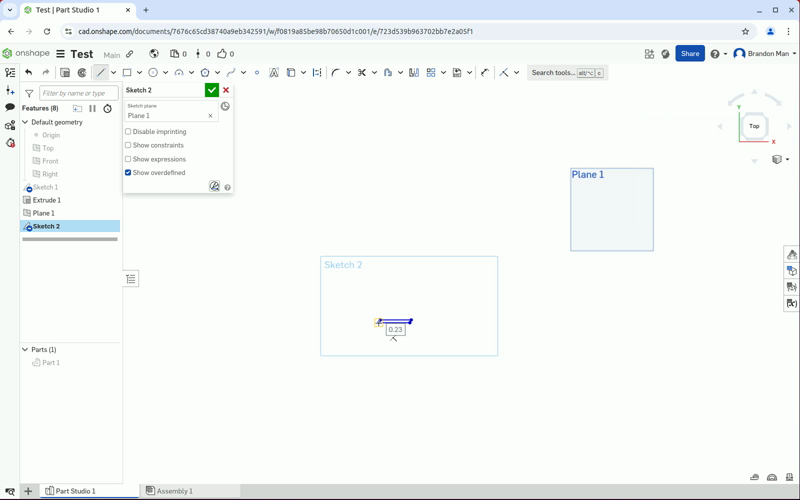
scroll(-6)
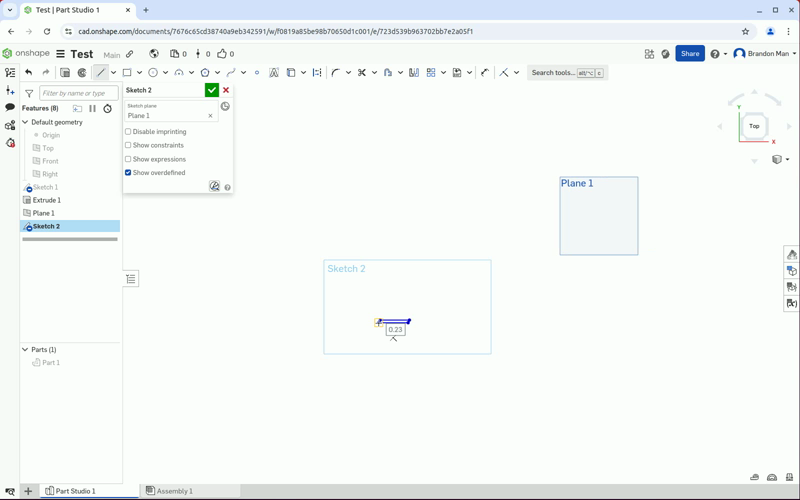
scroll(-6)
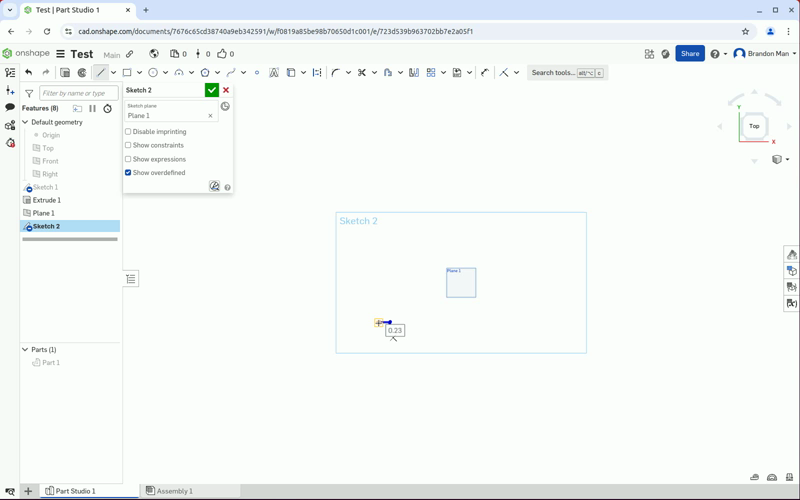
key(esc)
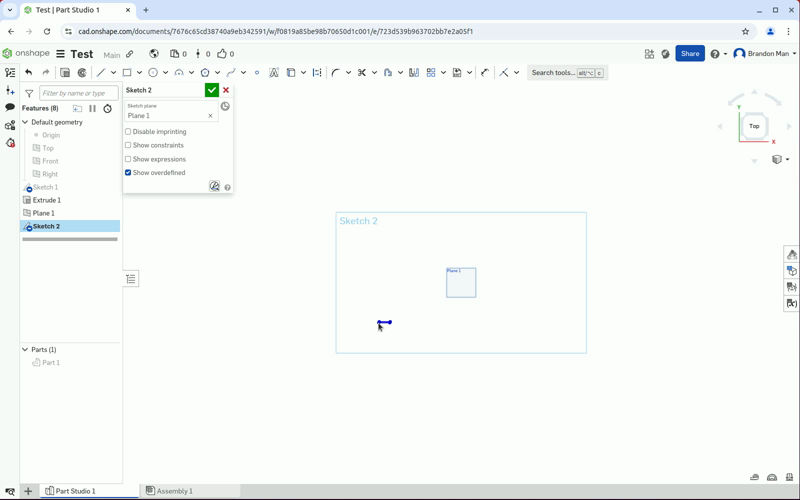
mouse_move(384, 321)
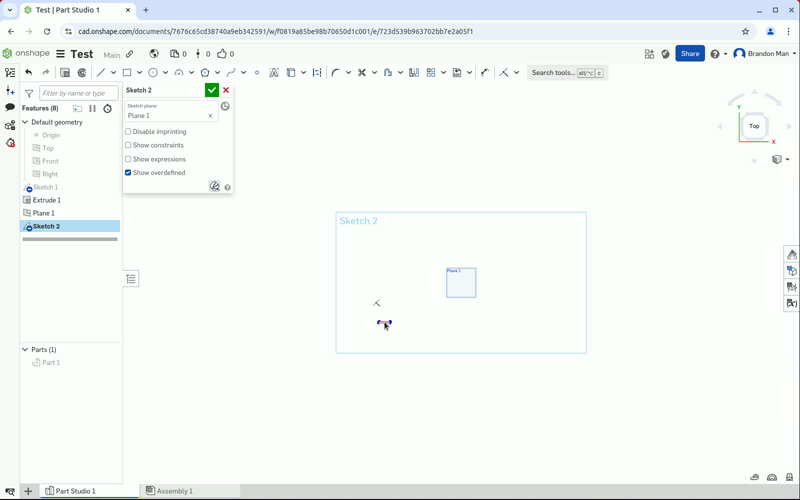
scroll(6)
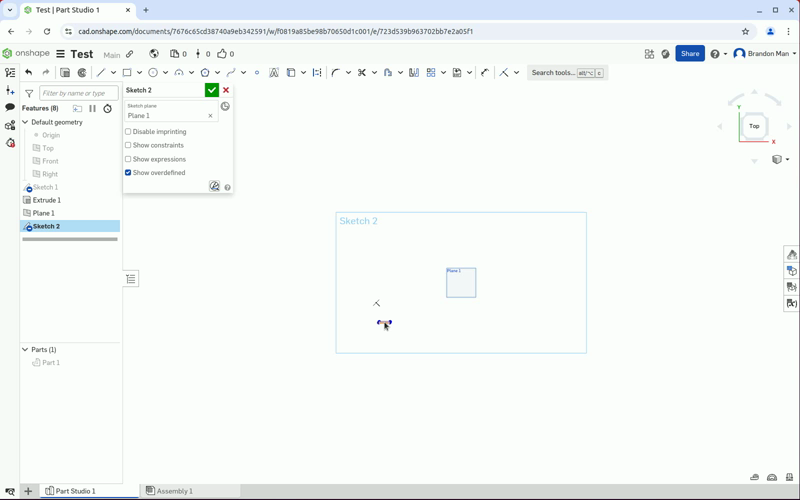
scroll(6)
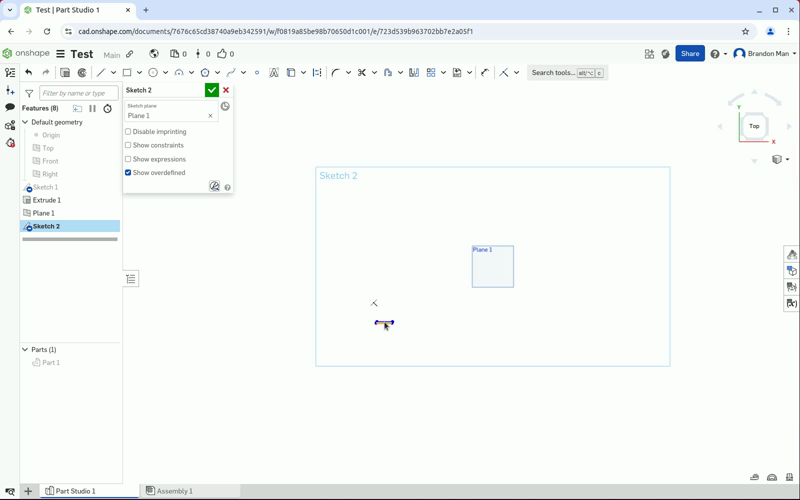
scroll(6)
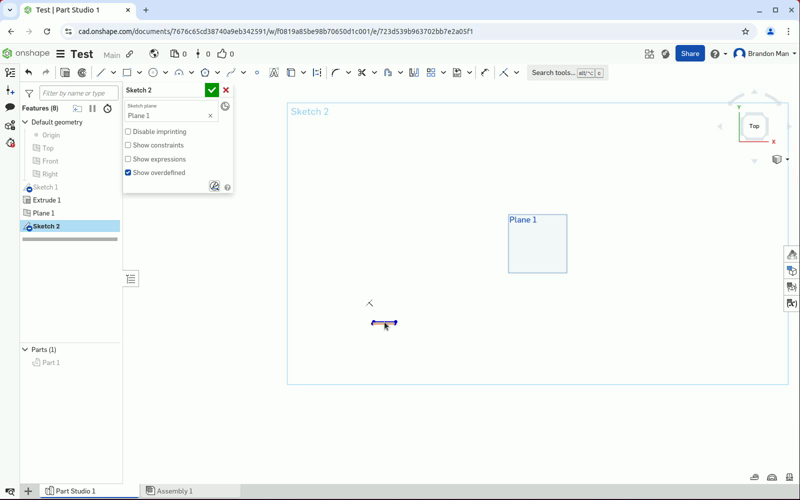
scroll(6)
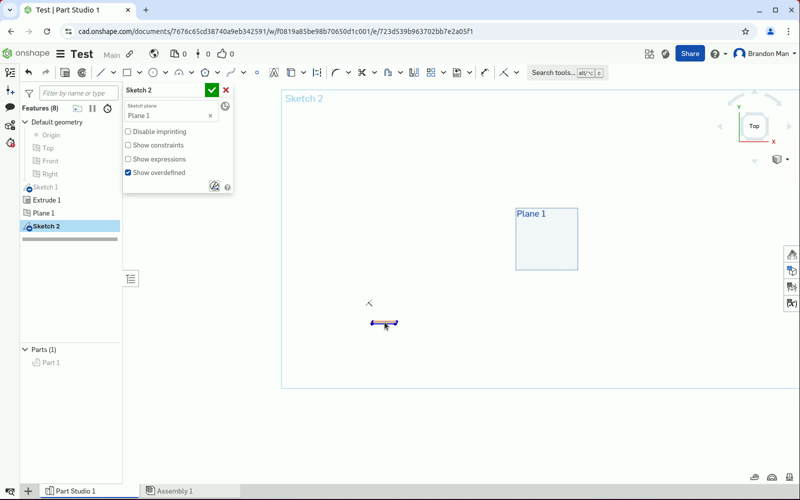
scroll(6)
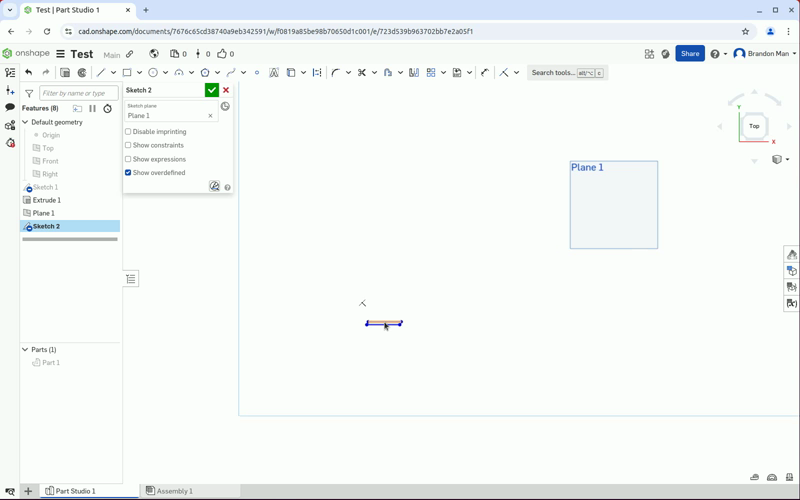
scroll(6)
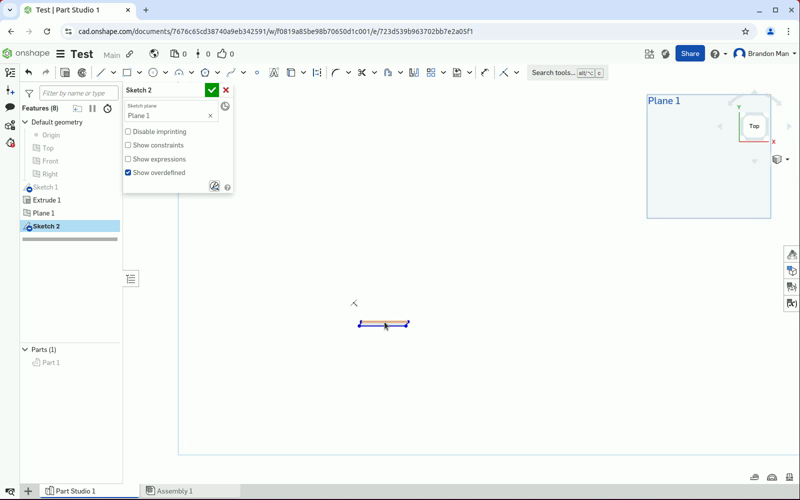
scroll(6)
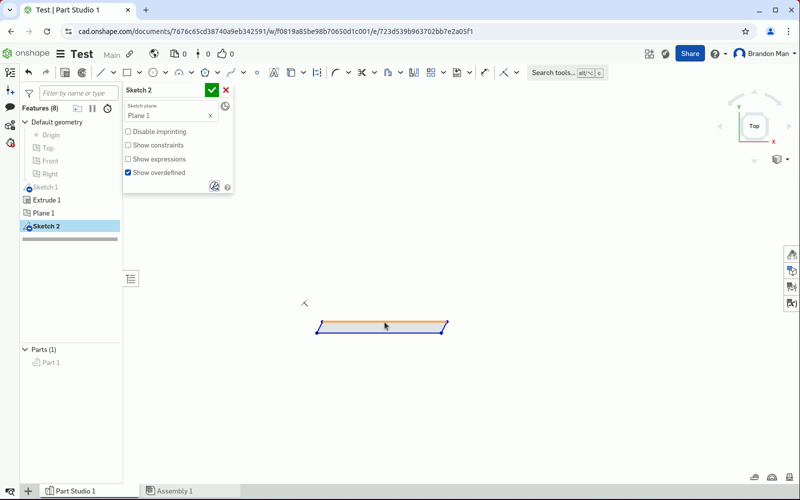
click(384, 321)
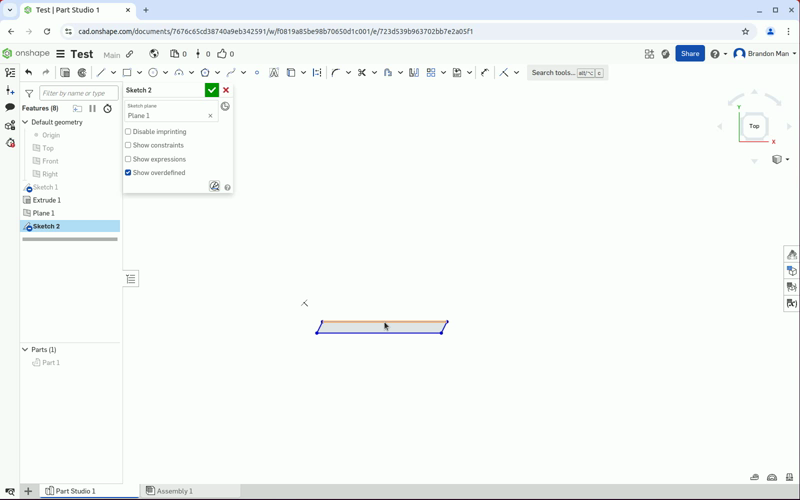
scroll(-6)
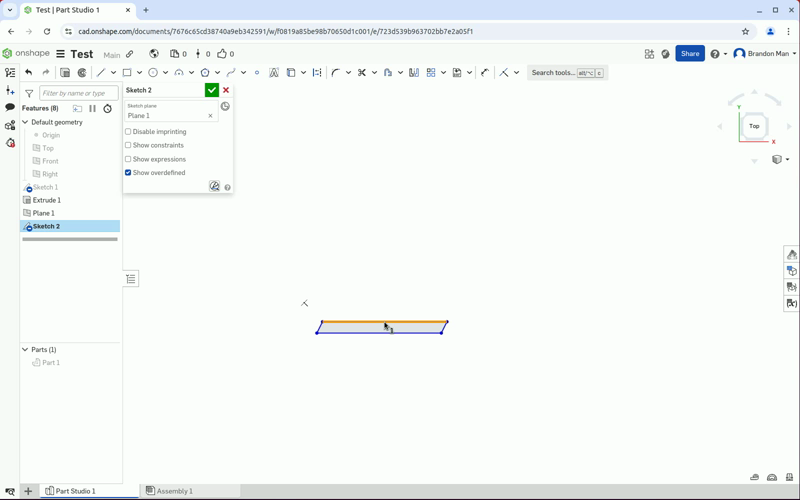
scroll(-6)
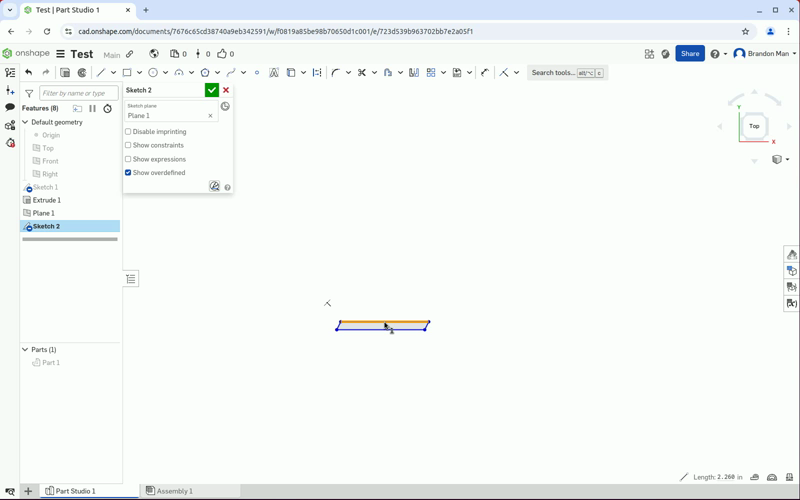
scroll(-6)
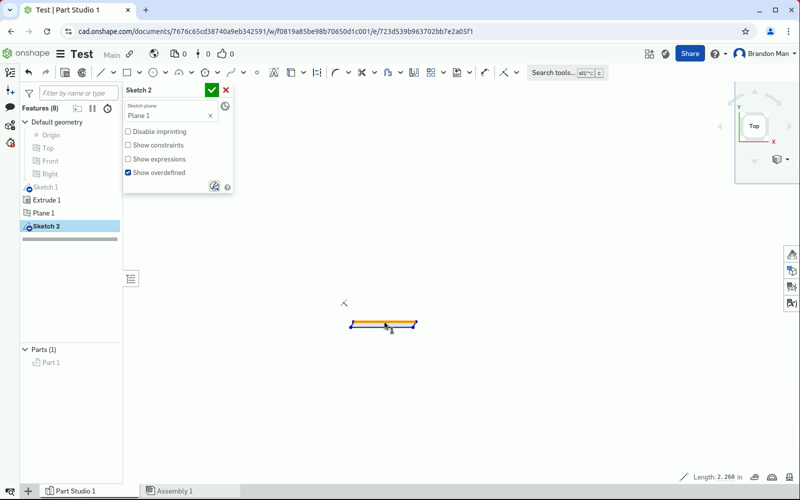
scroll(-6)
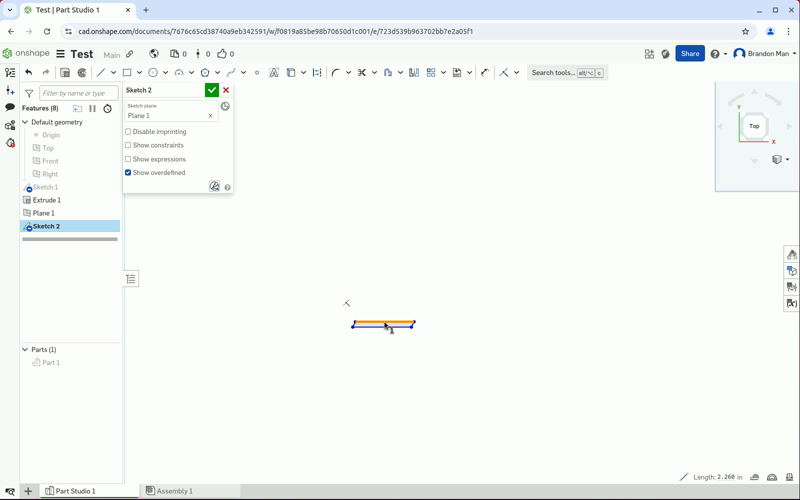
scroll(-6)
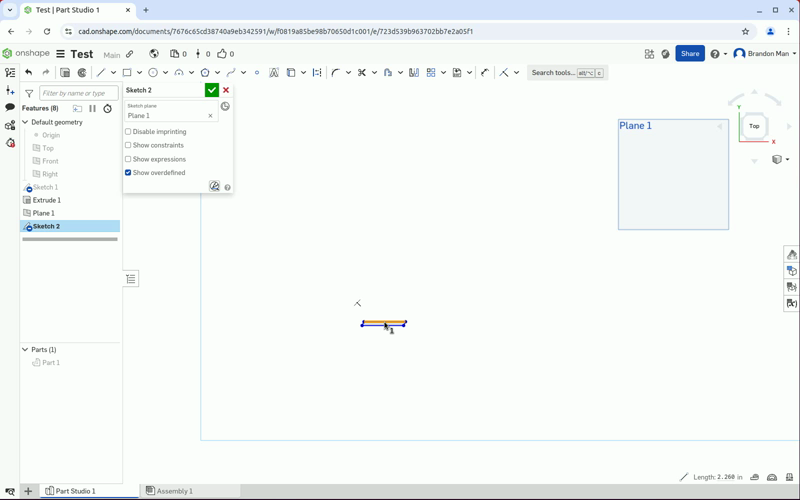
scroll(-6)
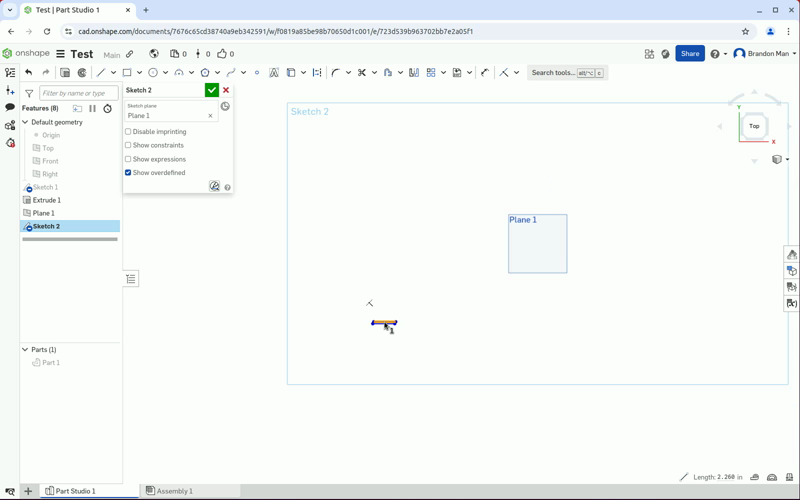
scroll(-6)
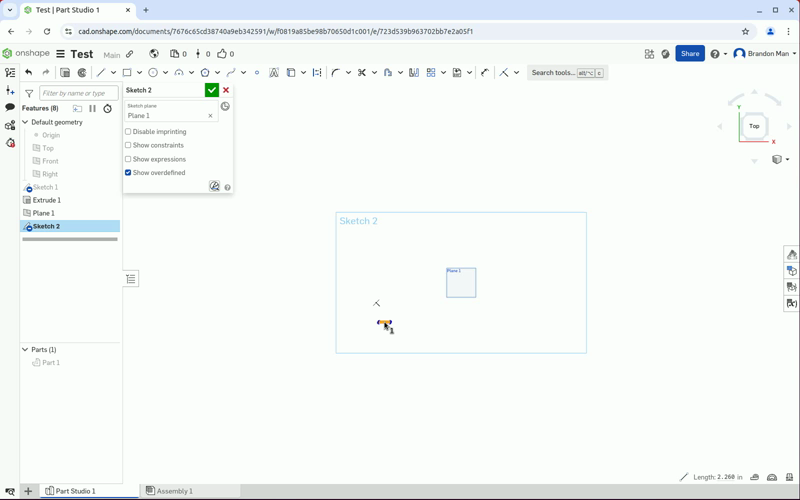
mouse_move(73, 352)
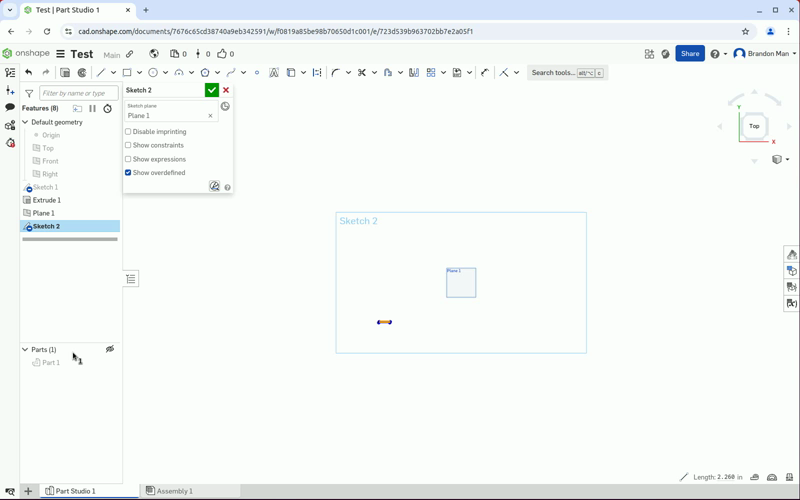
key(shift+y)
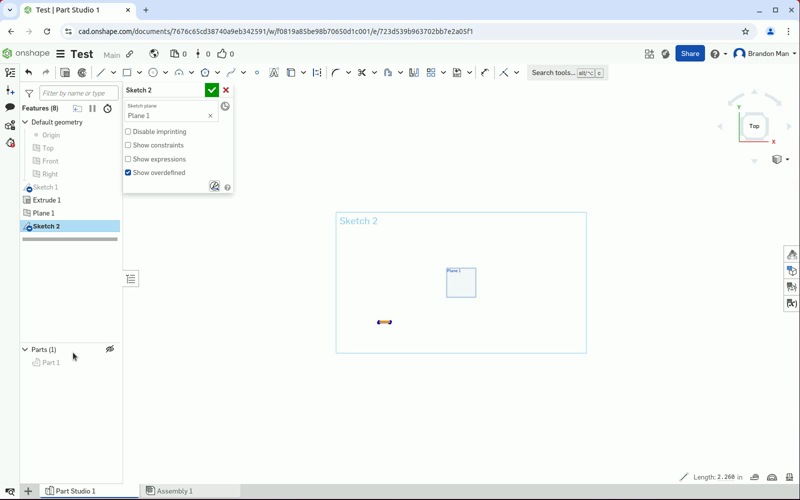
key(shift+e)
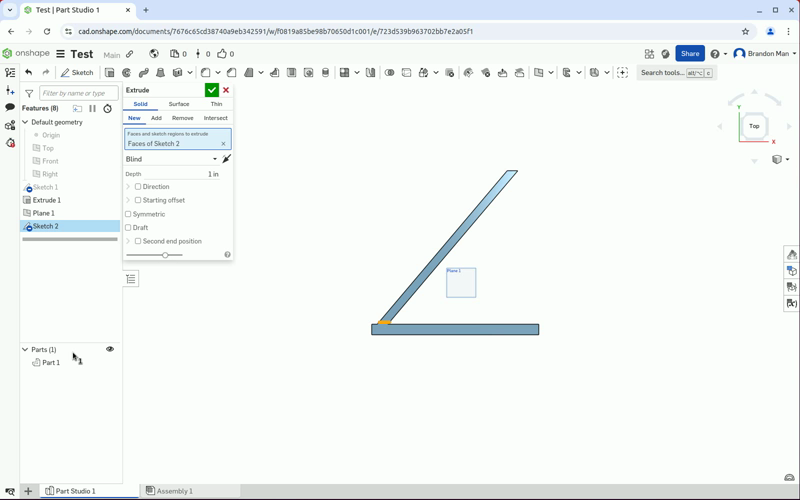
mouse_move(143, 106)
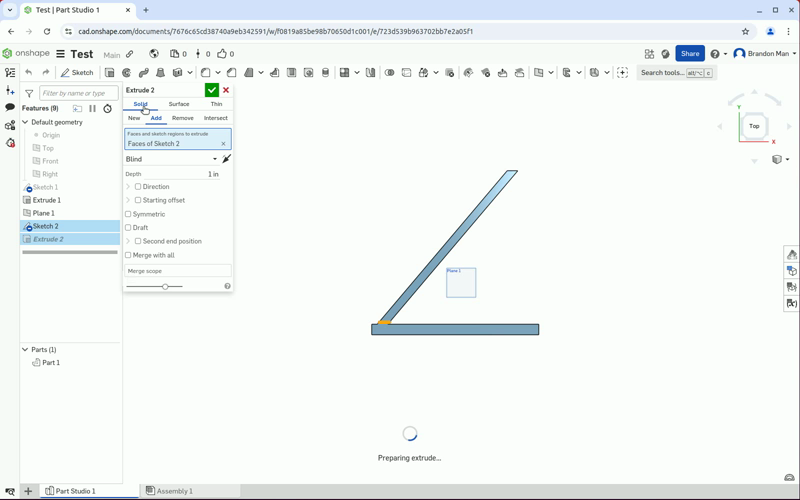
click(143, 106)
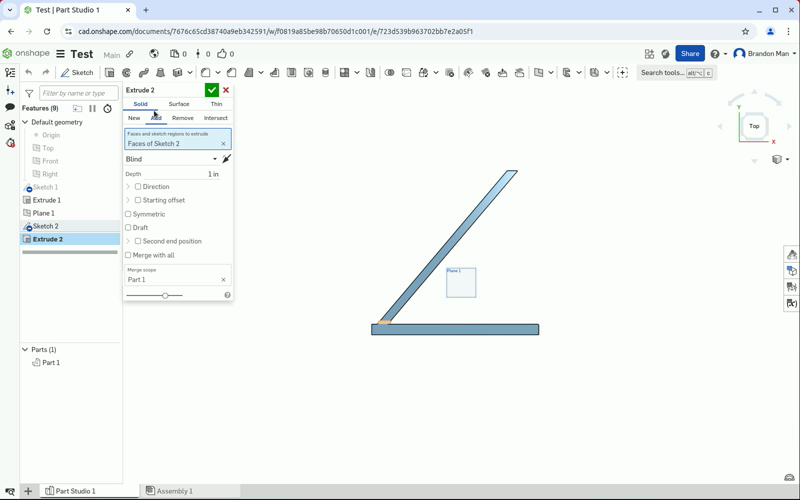
mouse_move(186, 120)
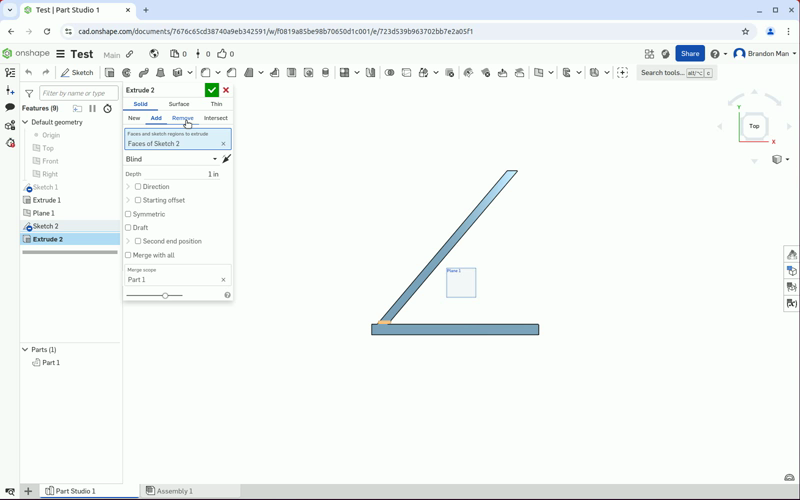
click(186, 120)
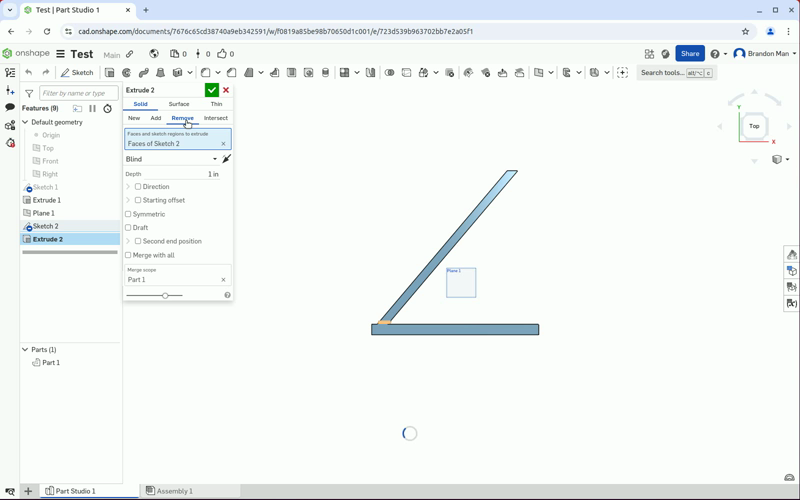
key(tab, 4)
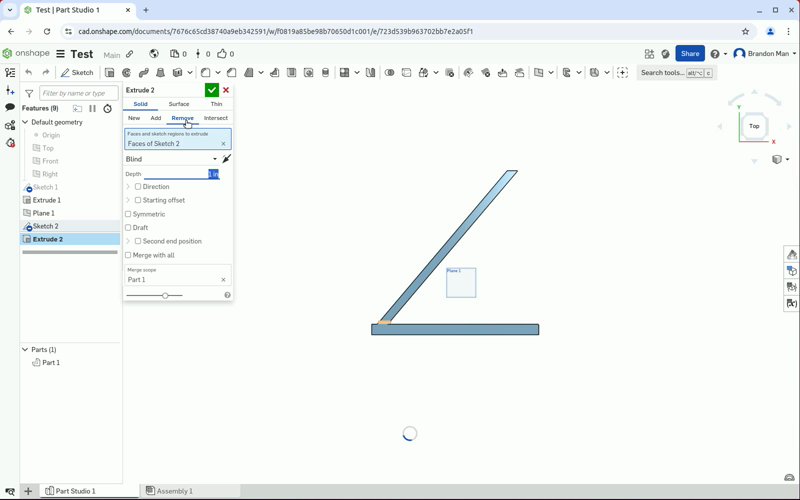
text(0.241)
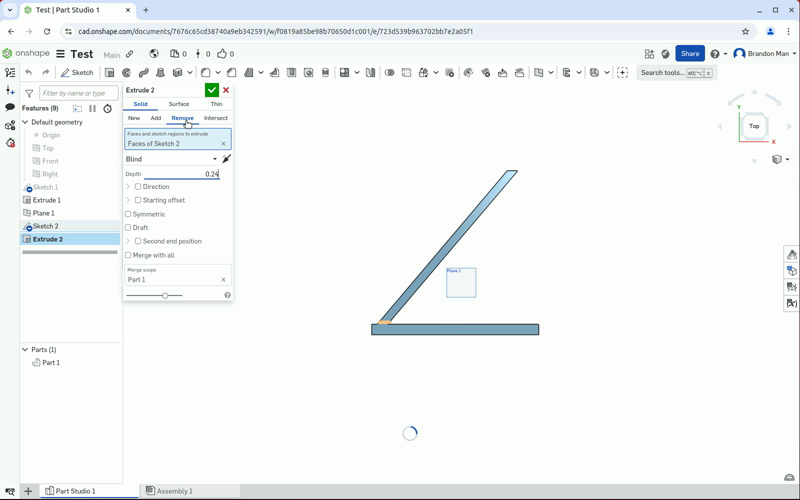
key(tab, 6)
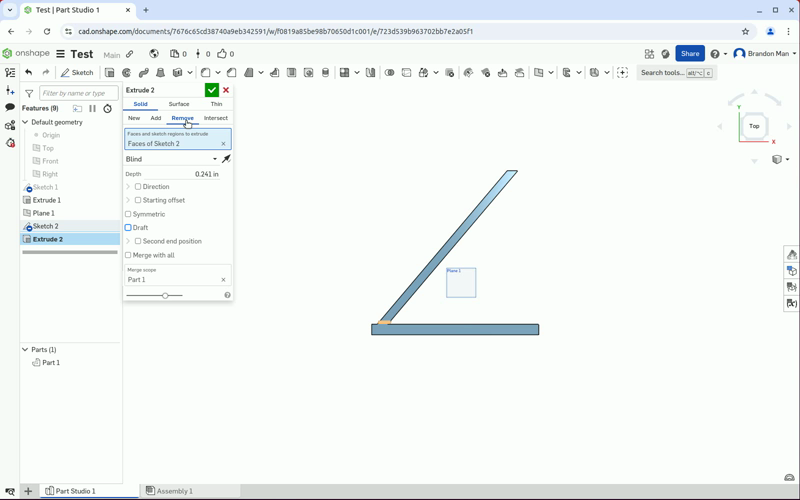
key(space)
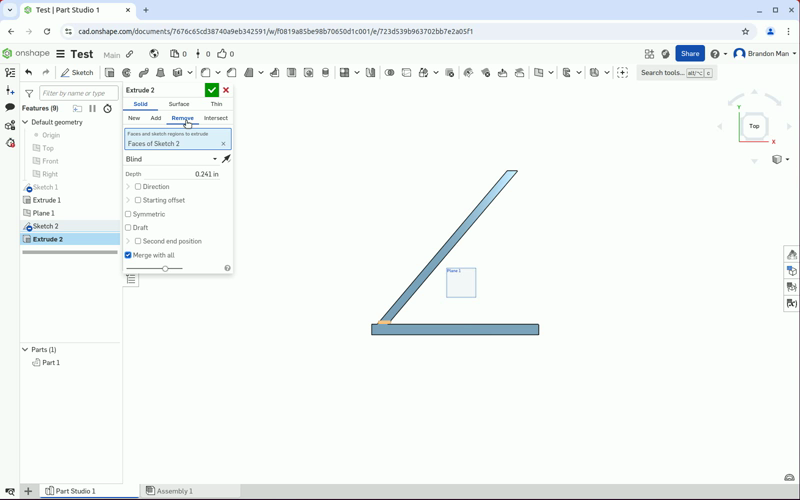
key(enter)
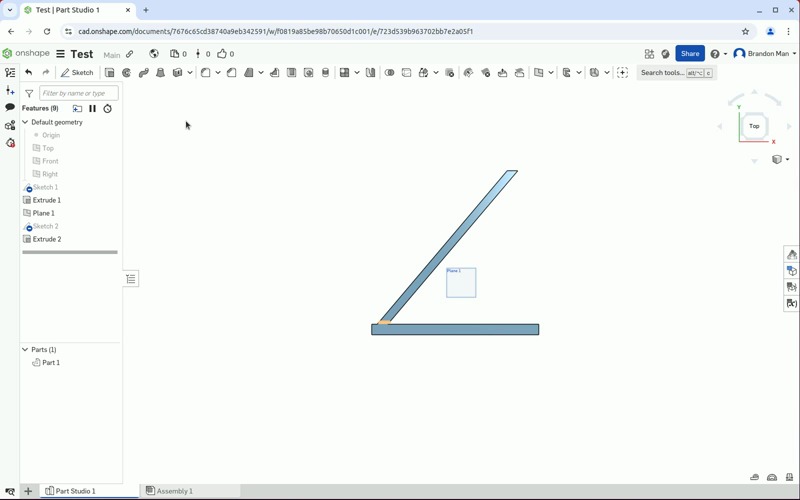
key(shift+h)
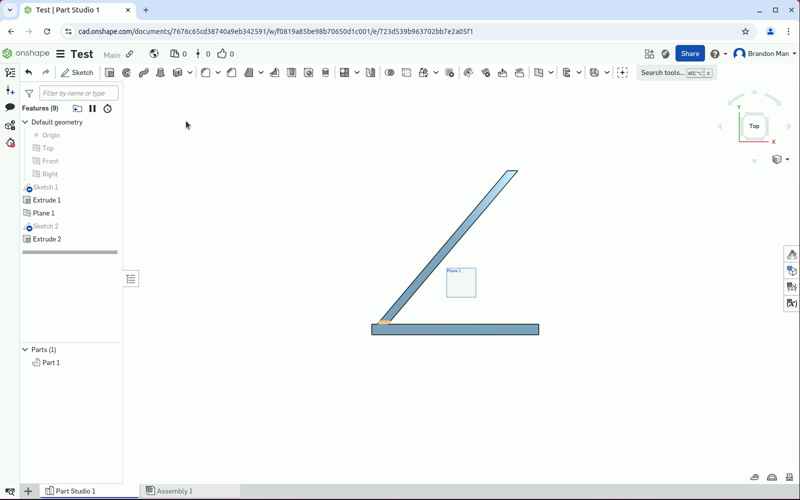
key(shift+h)
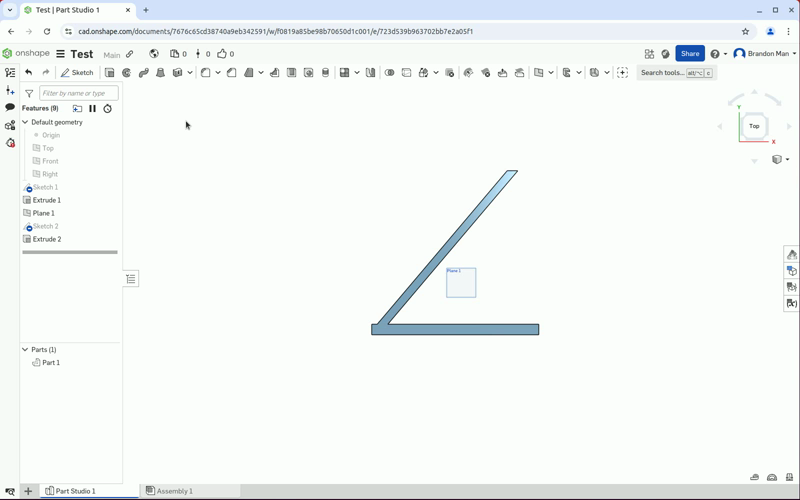
mouse_move(73, 189)
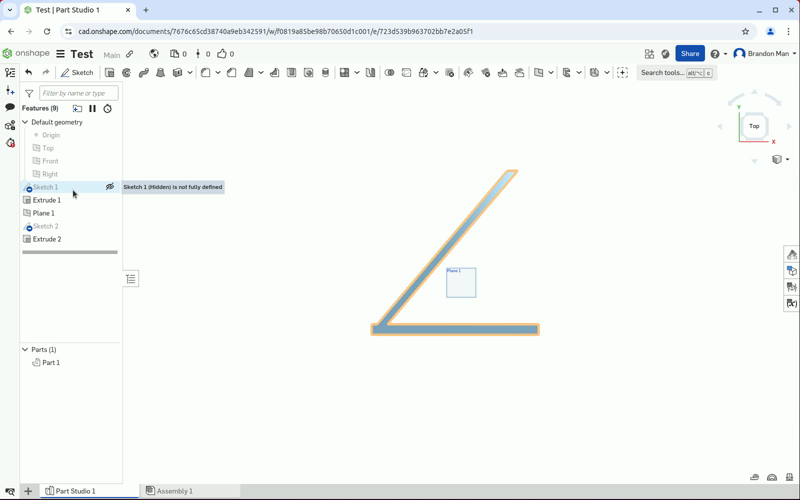
click(73, 189)
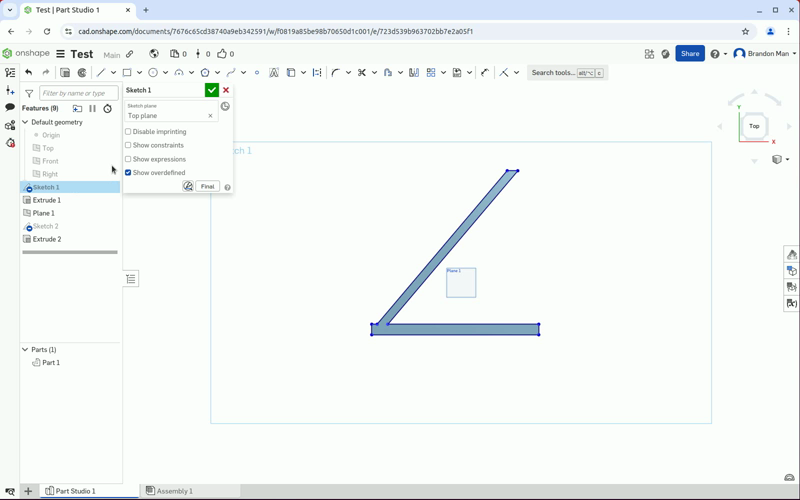
mouse_move(229, 92)
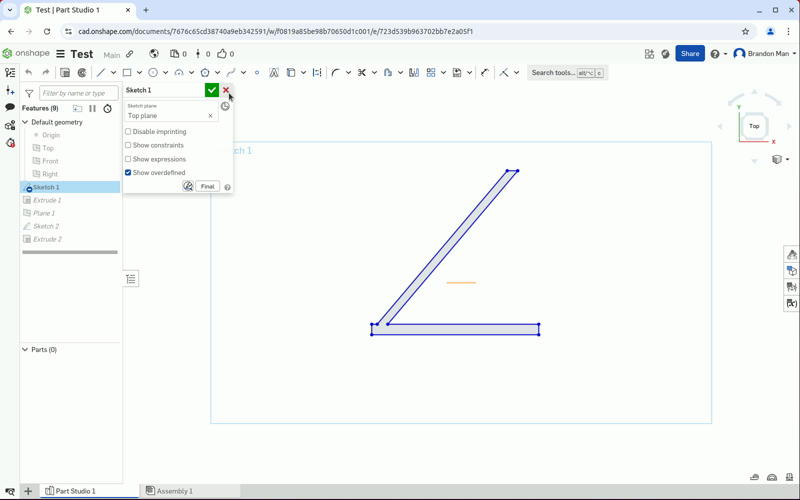
click(229, 92)
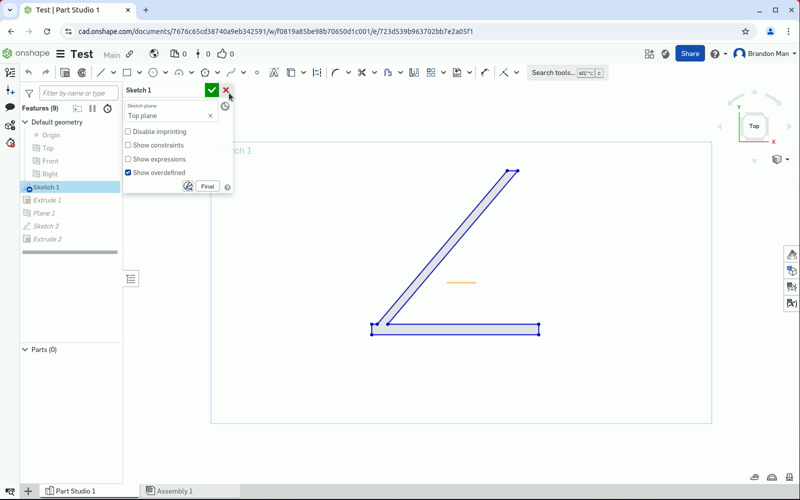
key(shift+s)
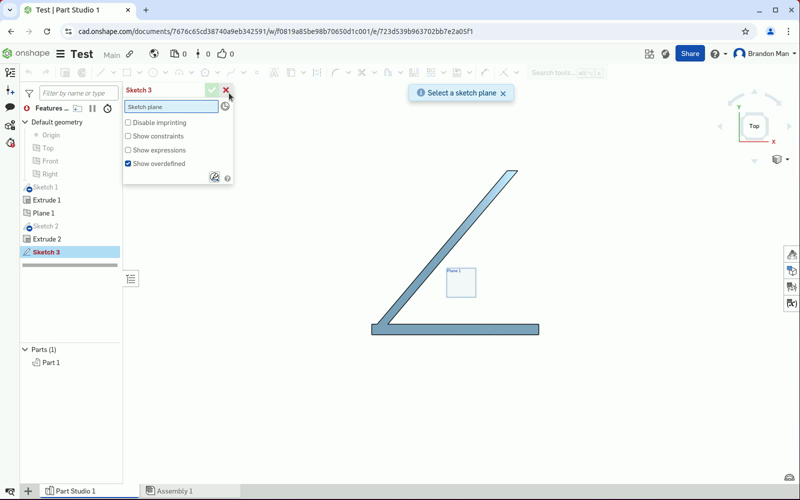
mouse_move(73, 215)
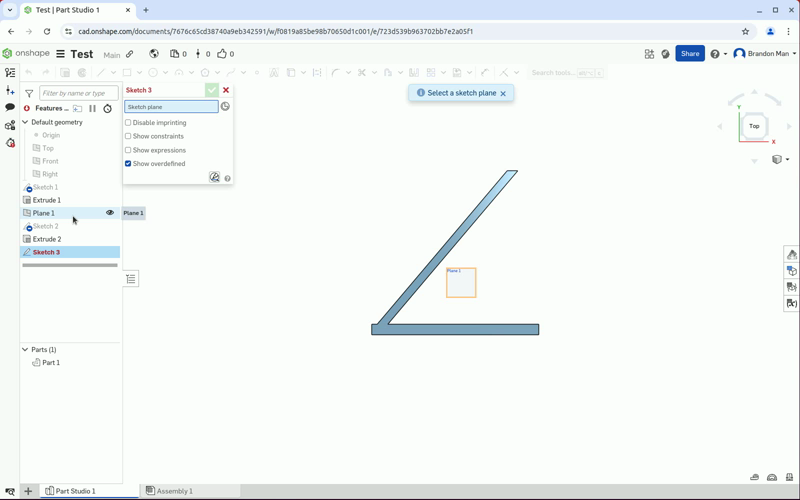
click(73, 215)
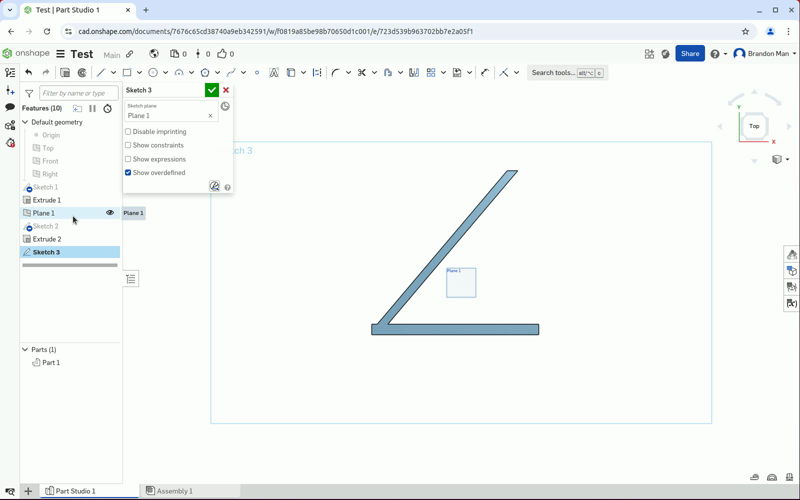
mouse_move(73, 352)
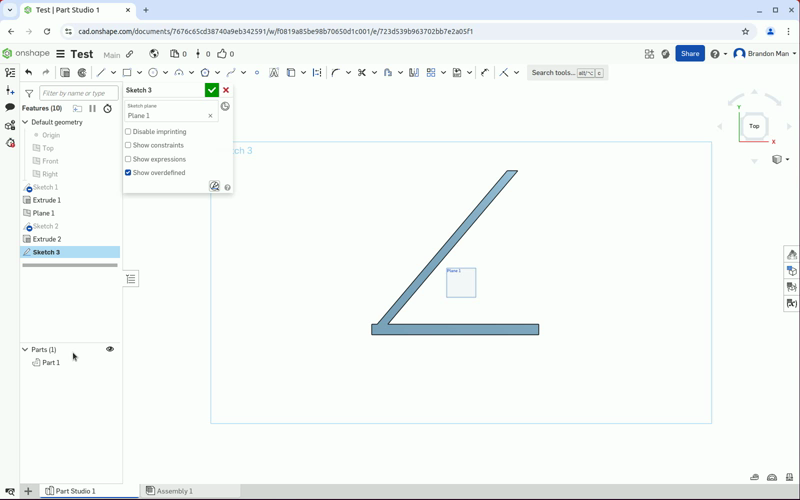
key(y)
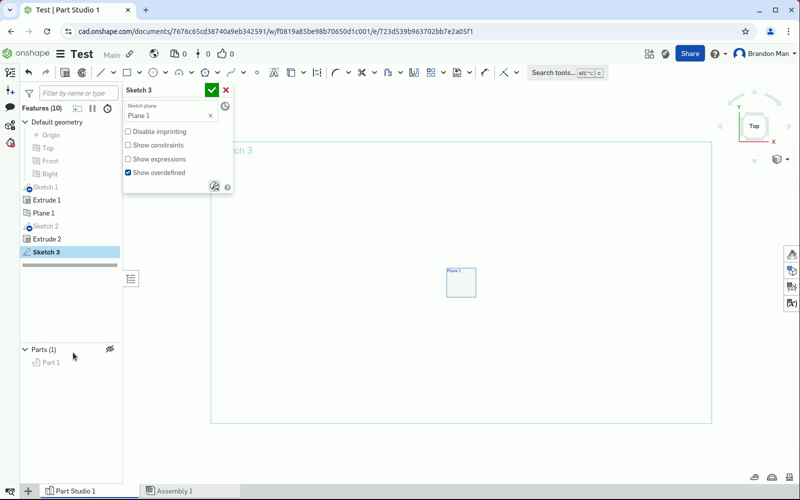
key(c)
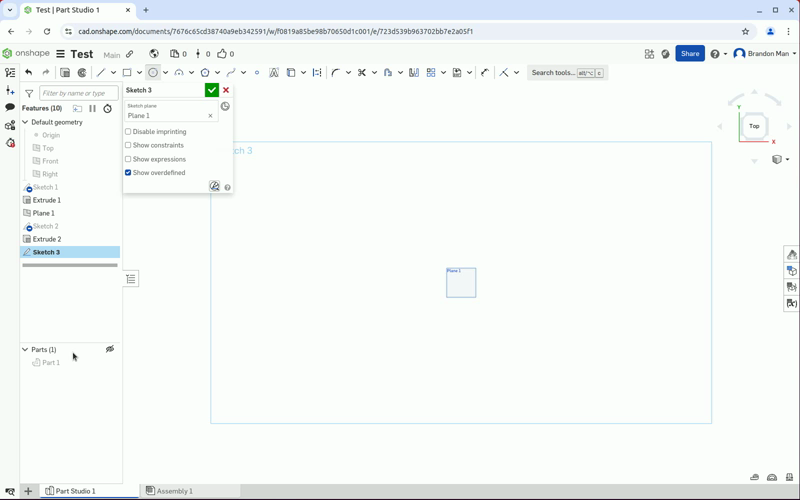
key_down(shift)
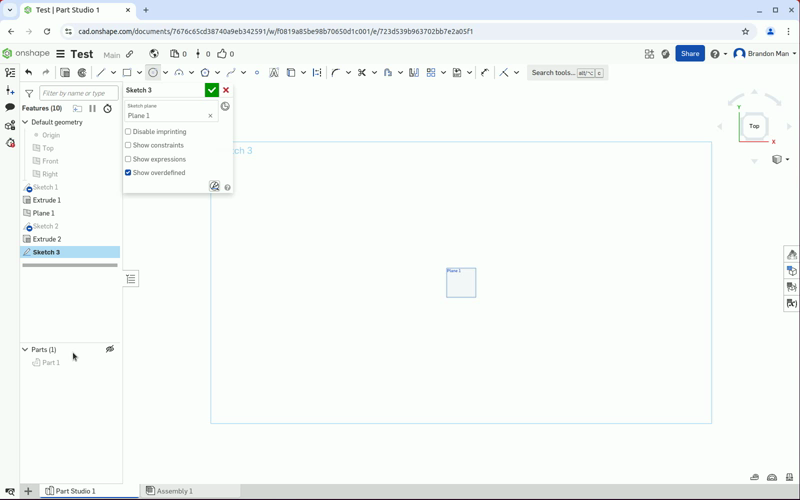
mouse_move(383, 328)
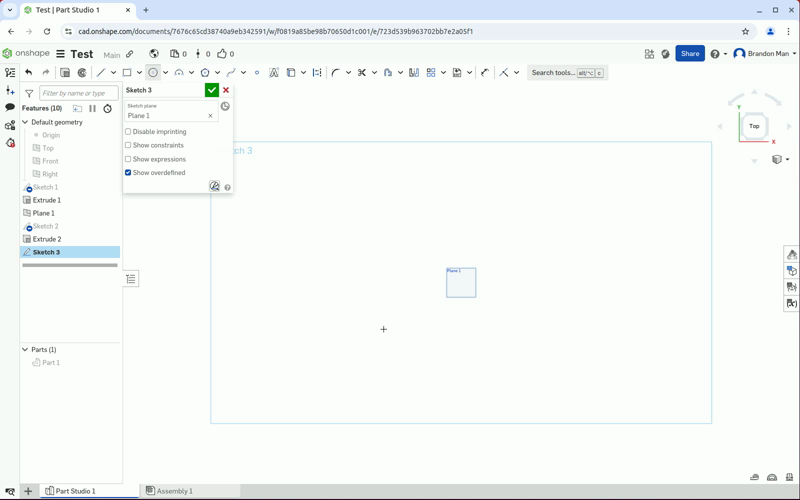
click(383, 328)
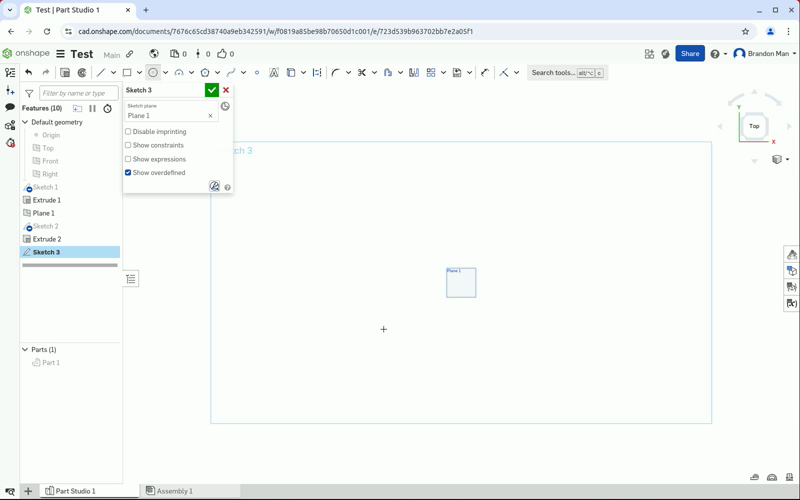
key_up(shift)
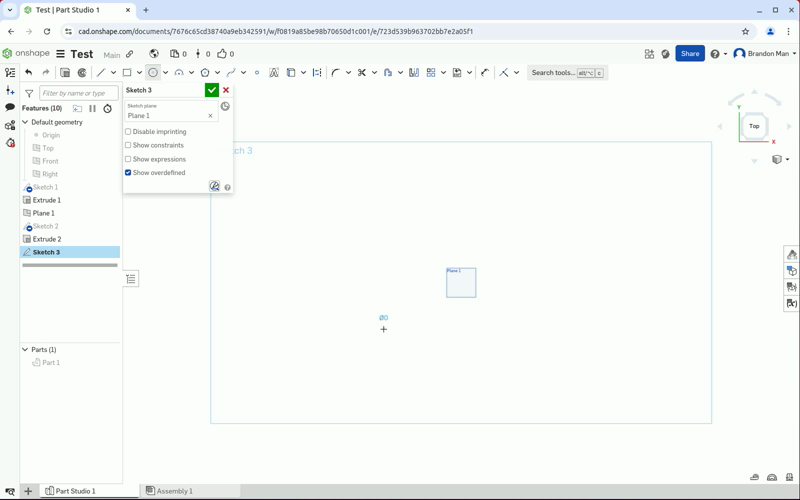
mouse_move(385, 328)
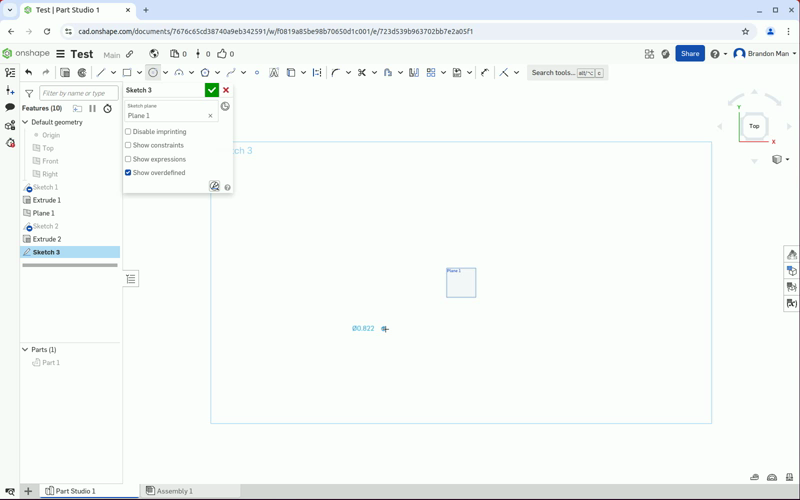
scroll(6)
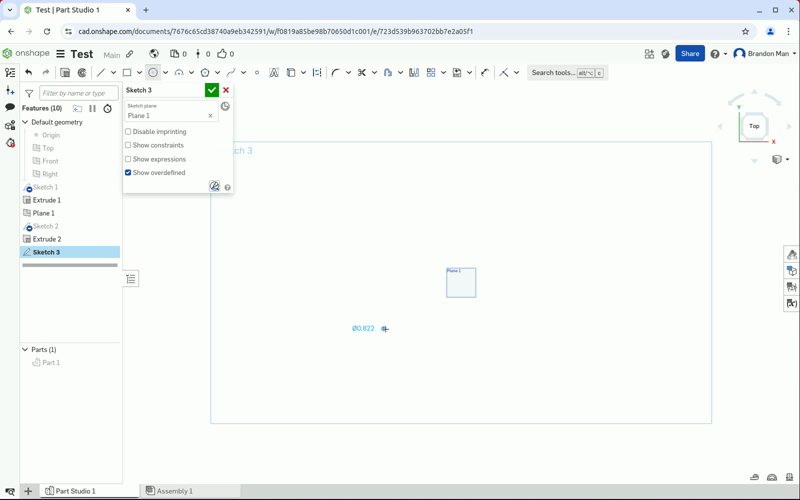
scroll(6)
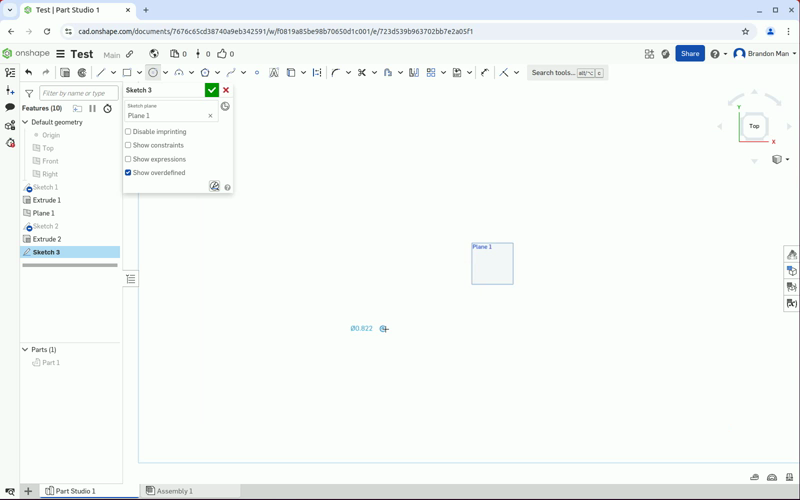
scroll(6)
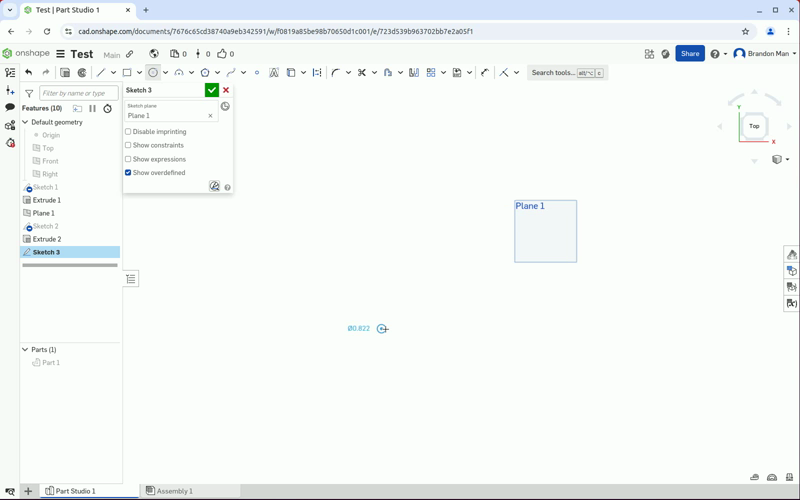
scroll(6)
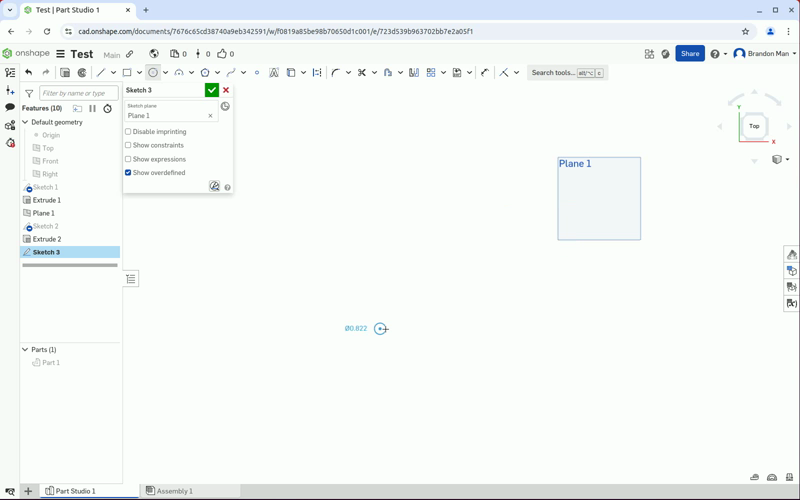
scroll(6)
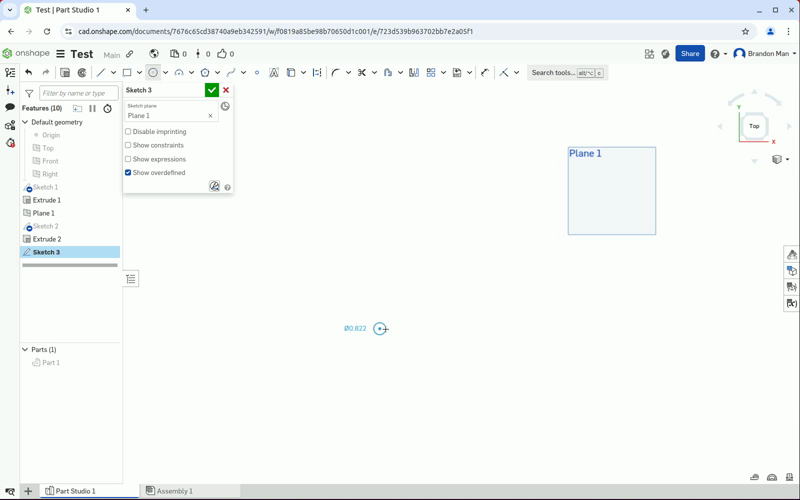
scroll(6)
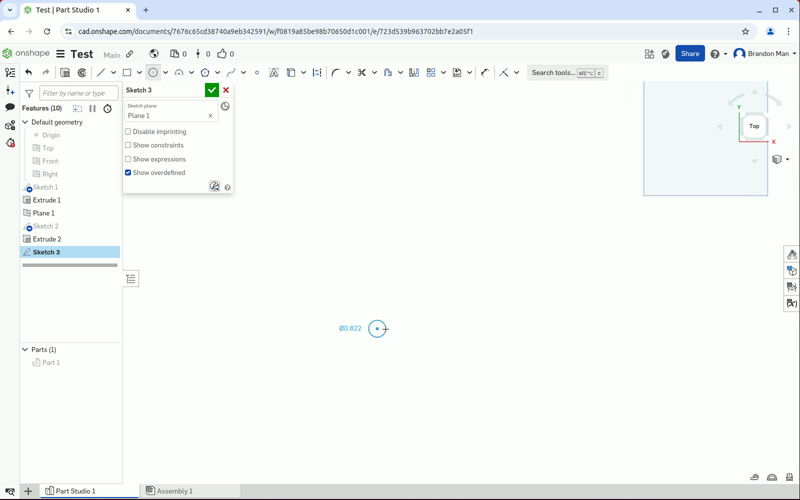
scroll(6)
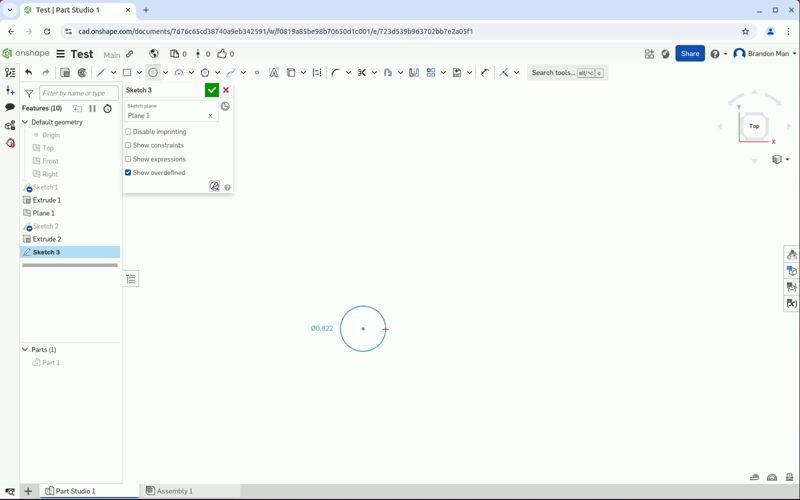
click(385, 328)
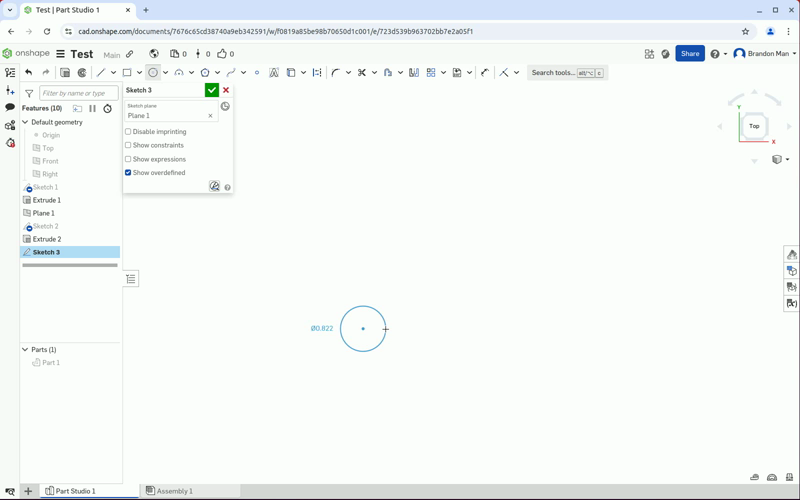
scroll(-6)
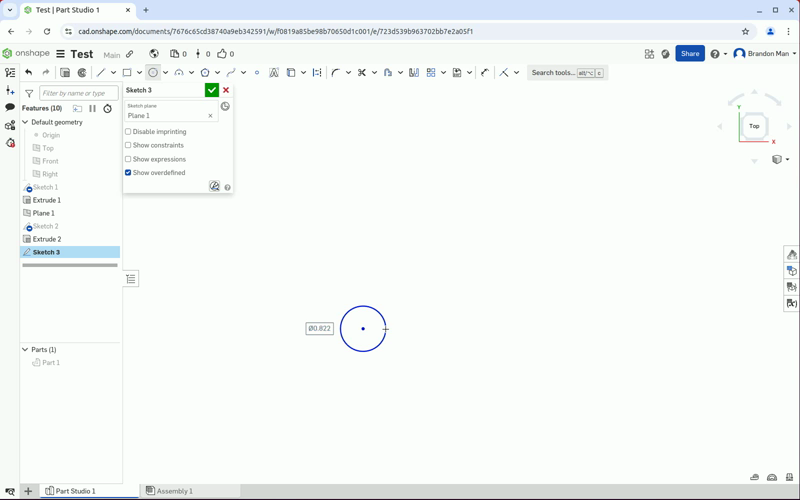
scroll(-6)
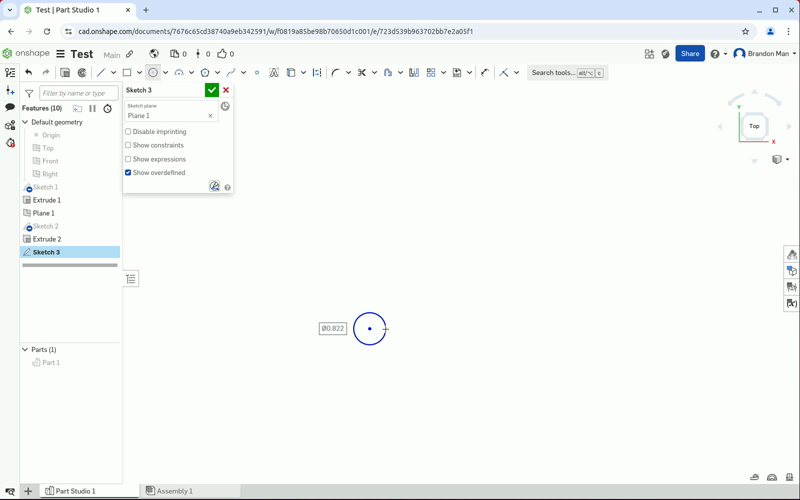
scroll(-6)
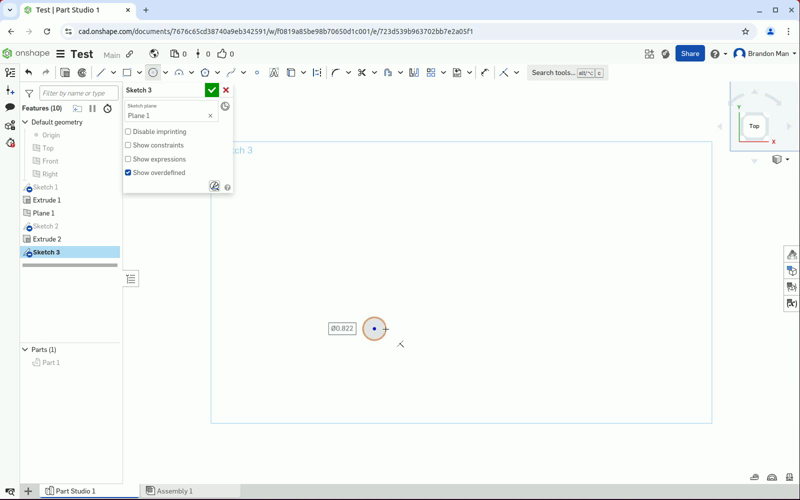
scroll(-6)
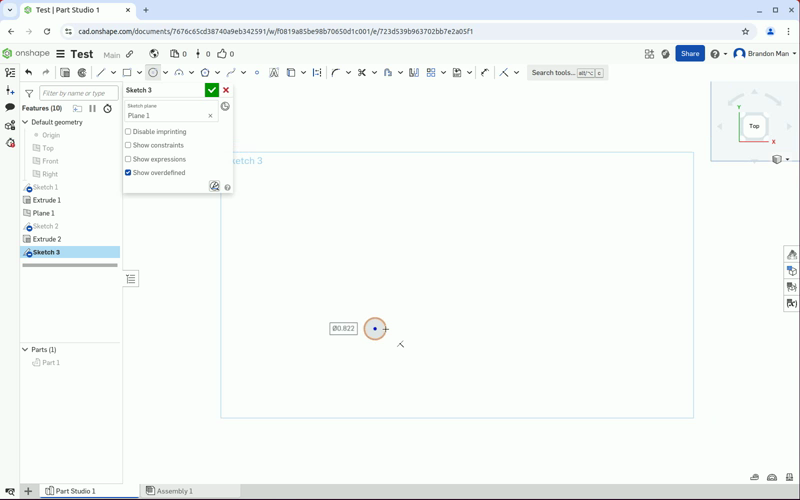
scroll(-6)
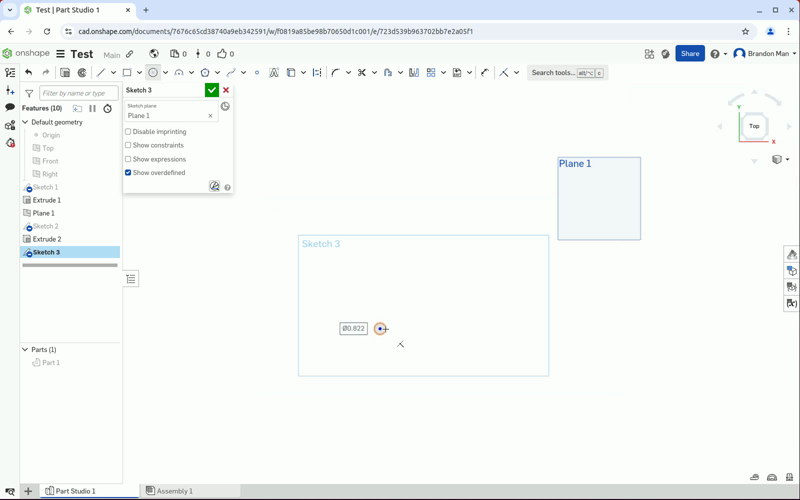
scroll(-6)
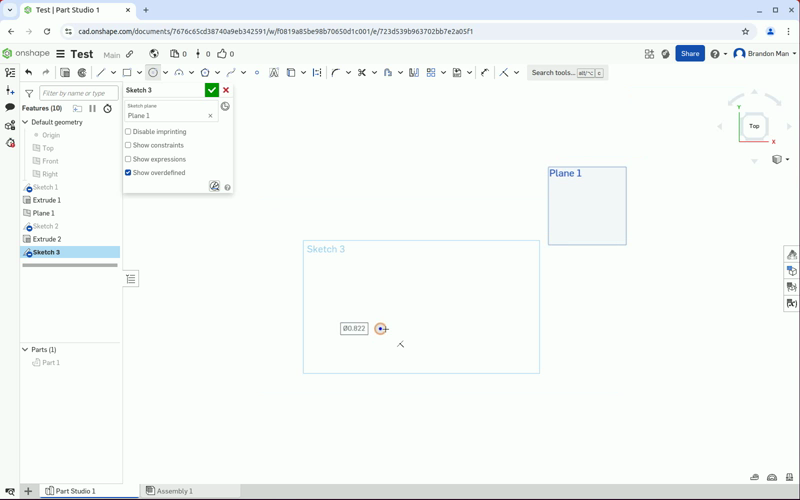
scroll(-6)
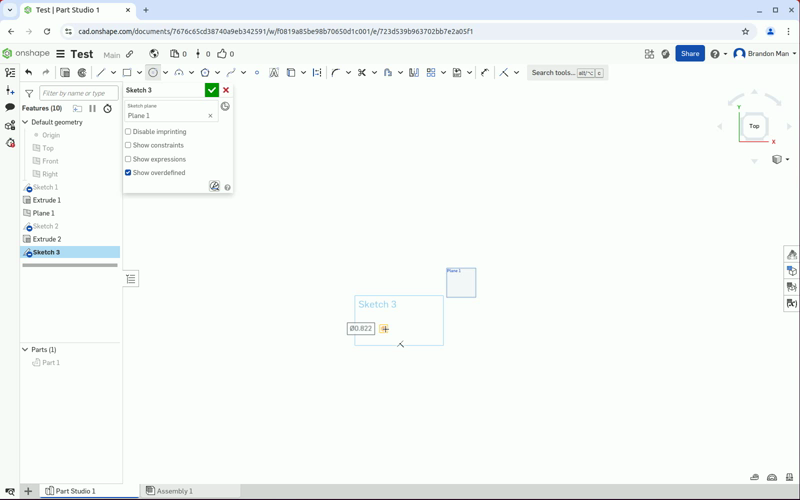
key(esc)
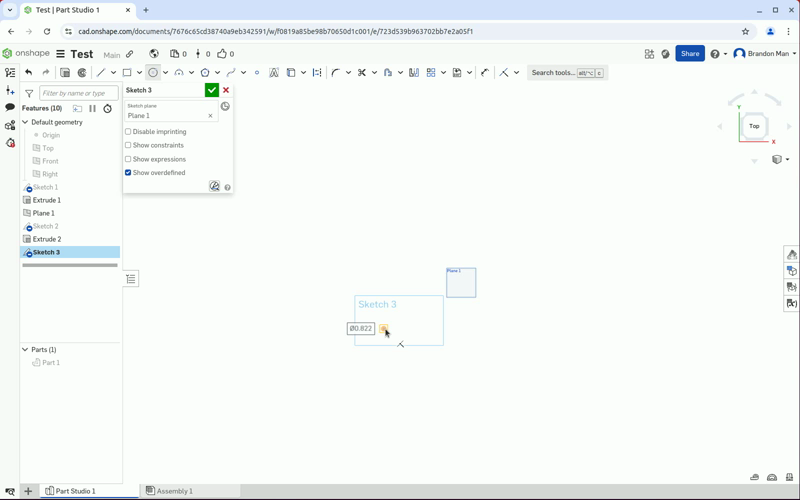
mouse_move(384, 327)
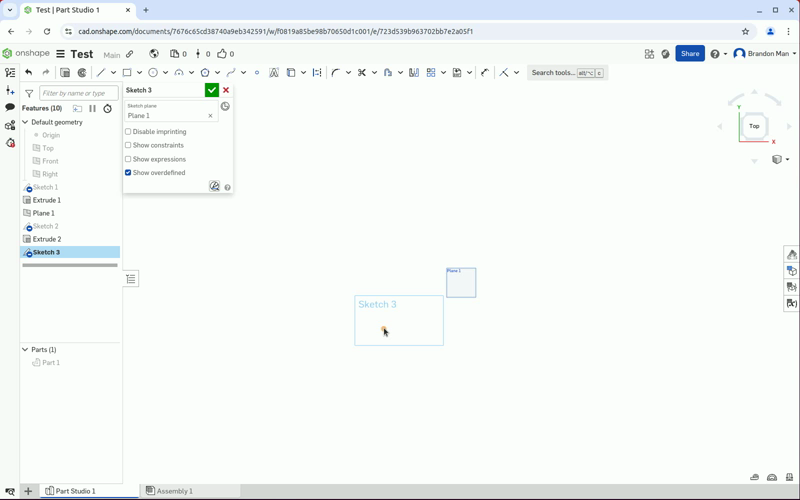
scroll(6)
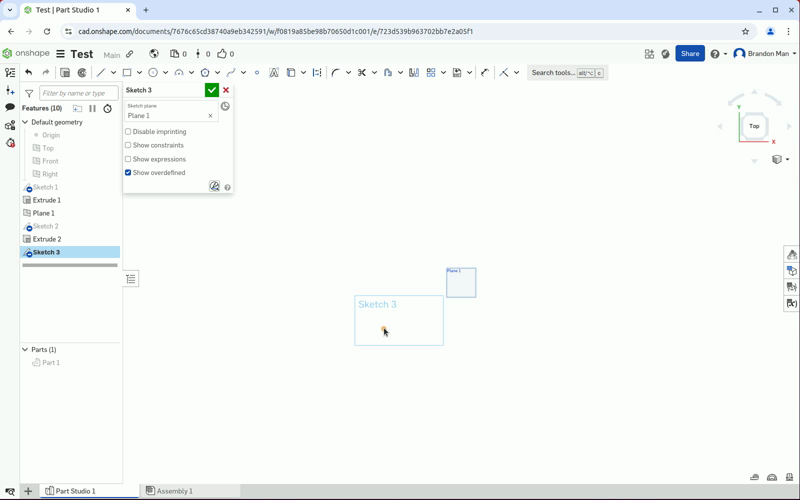
scroll(6)
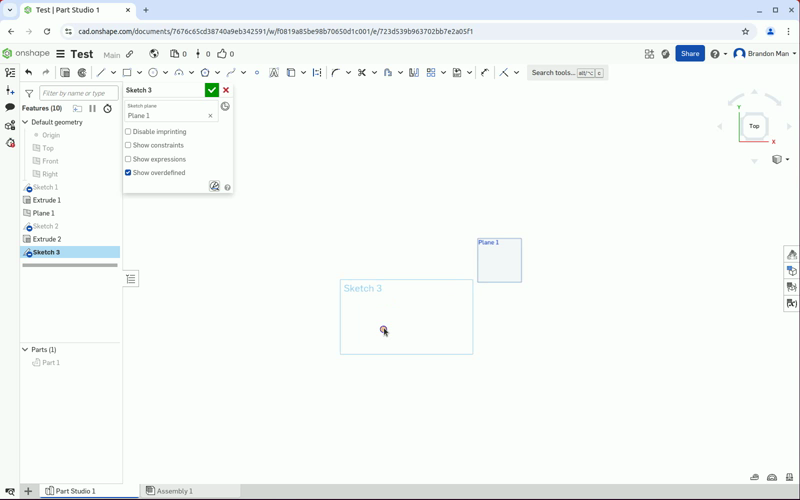
scroll(6)
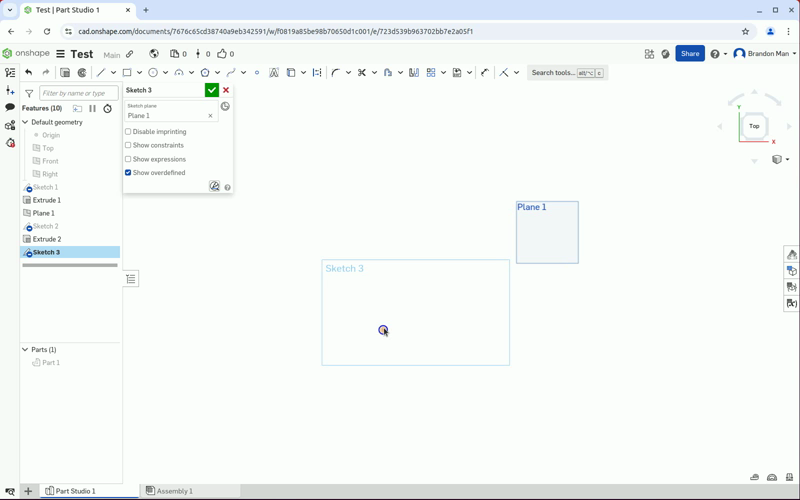
scroll(6)
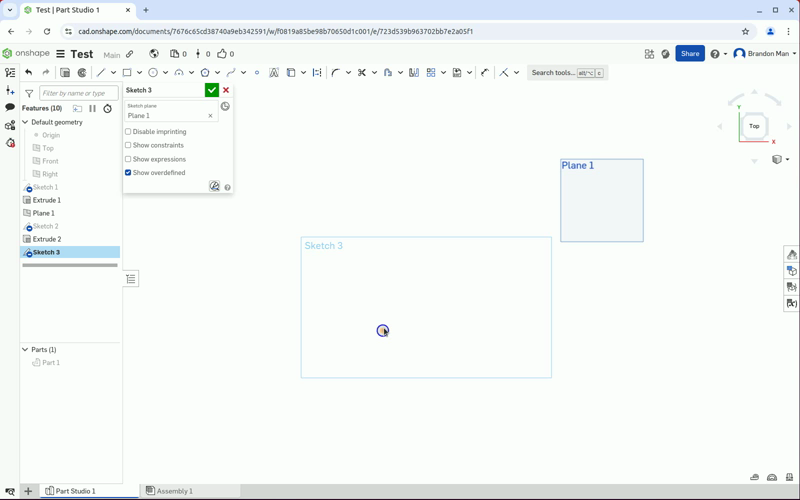
scroll(6)
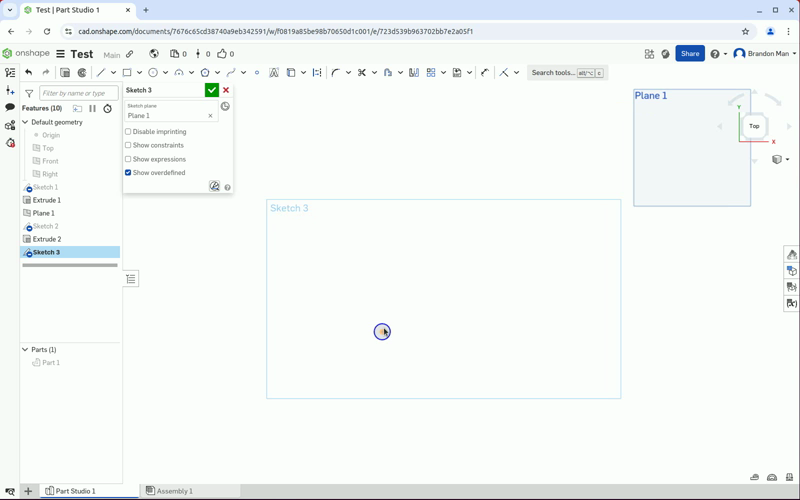
scroll(6)
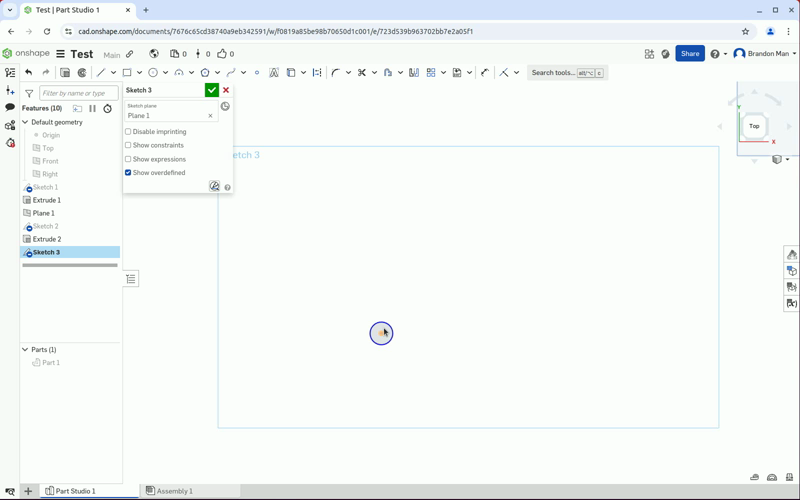
scroll(6)
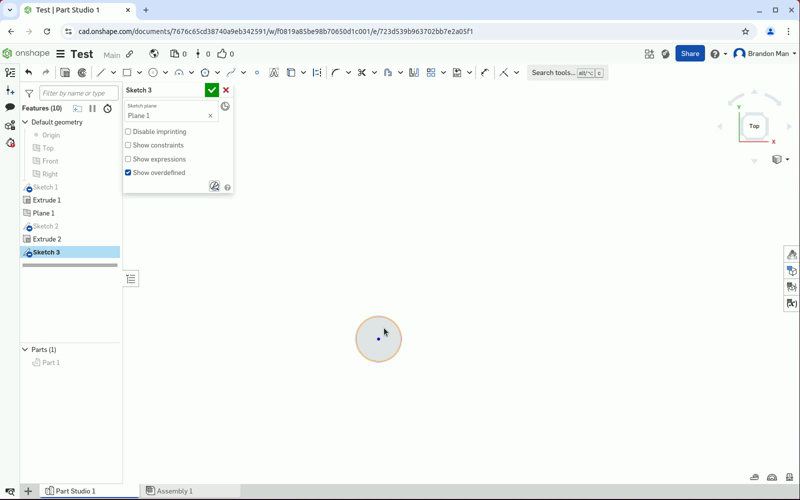
click(384, 327)
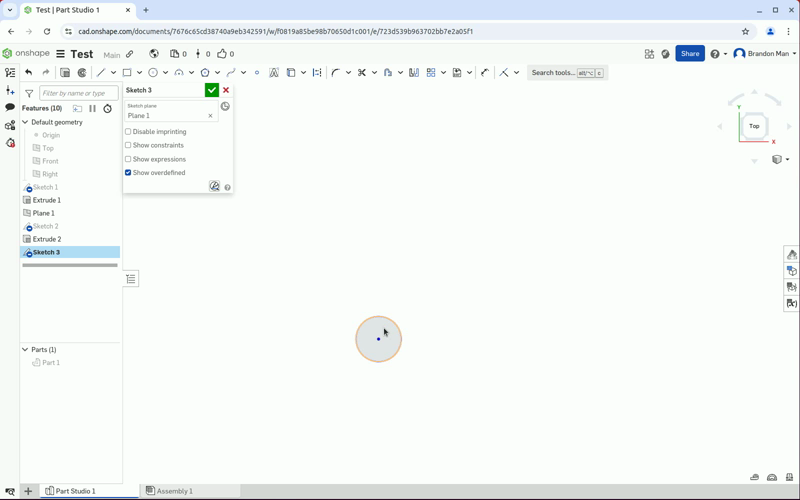
scroll(-6)
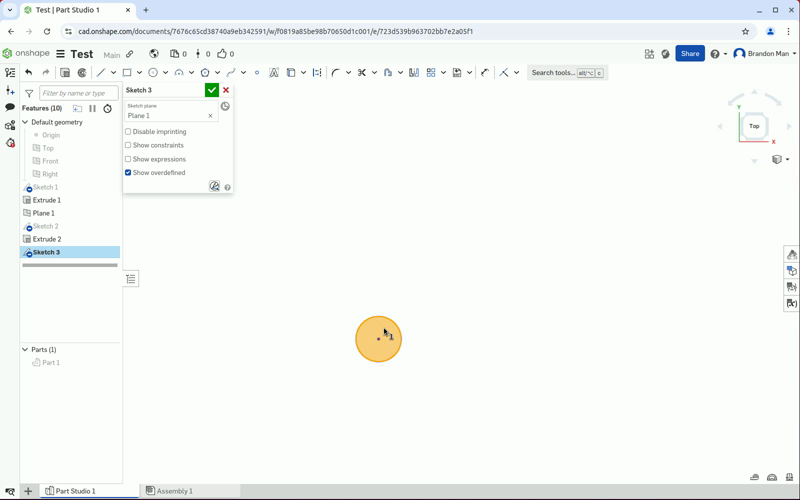
scroll(-6)
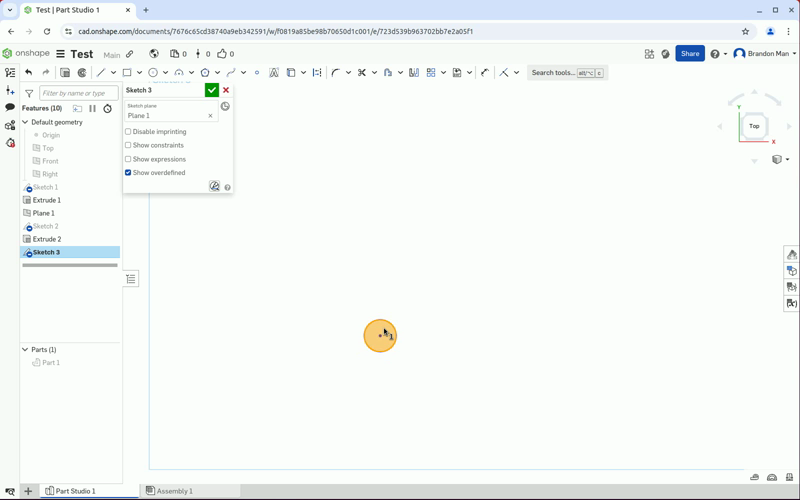
scroll(-6)
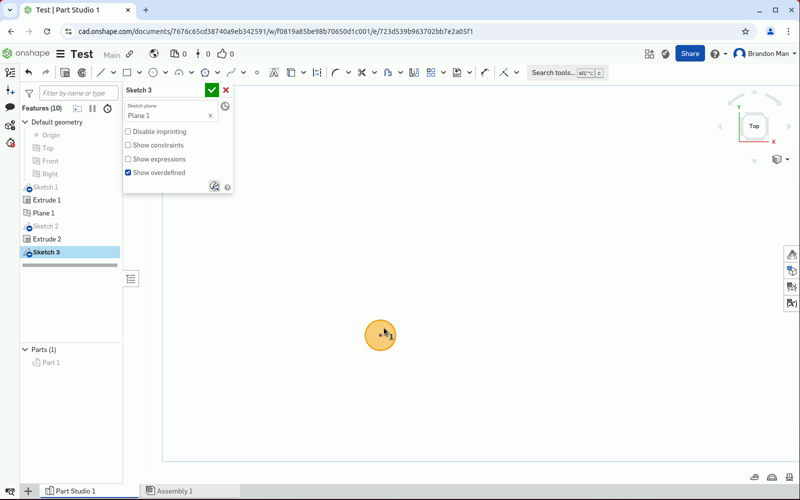
scroll(-6)
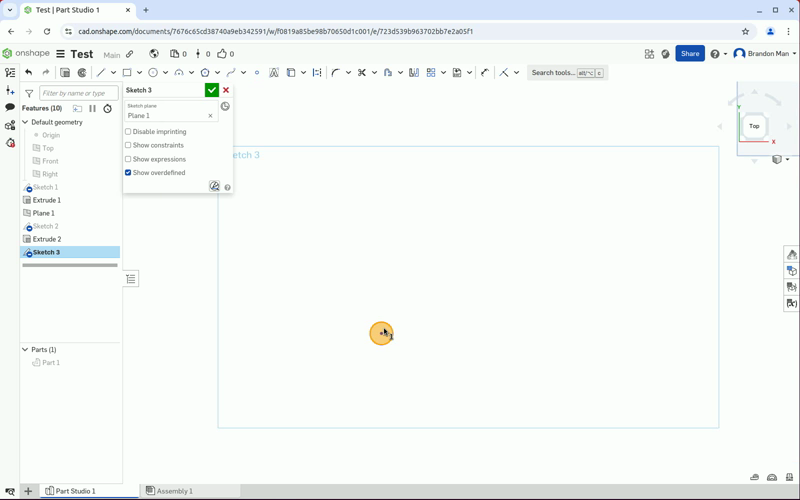
scroll(-6)
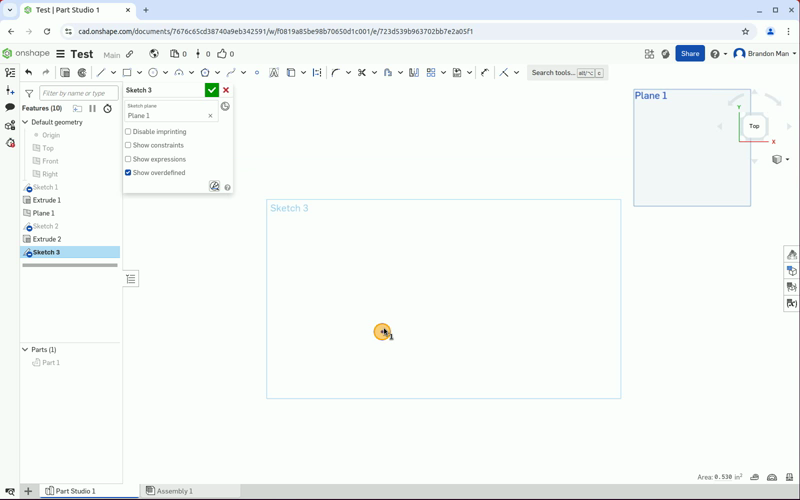
scroll(-6)
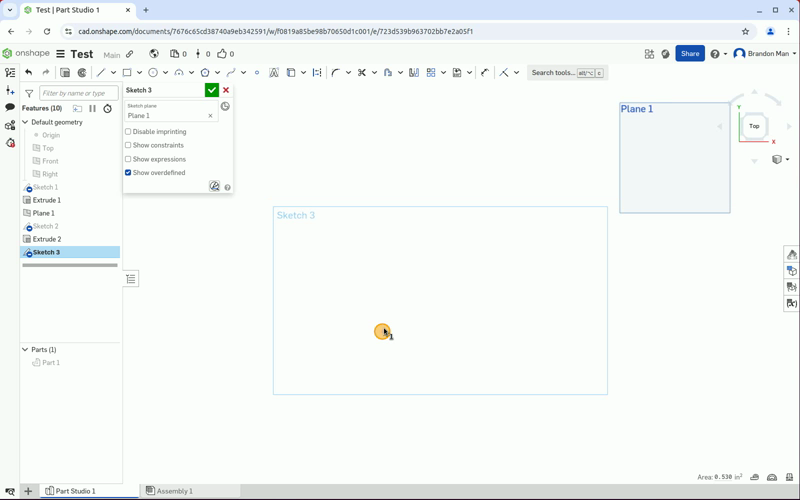
scroll(-6)
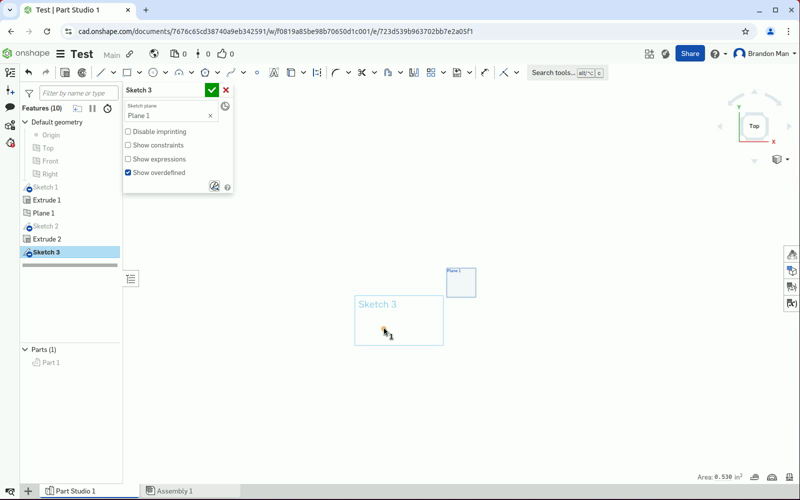
mouse_move(73, 352)
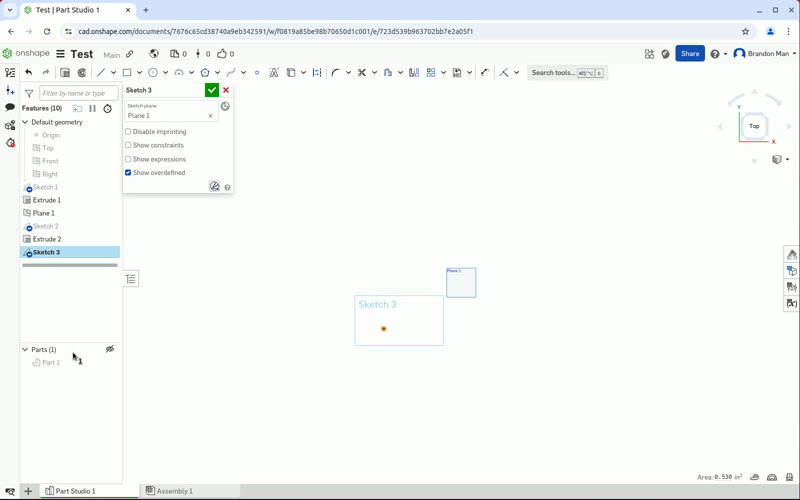
key(shift+y)
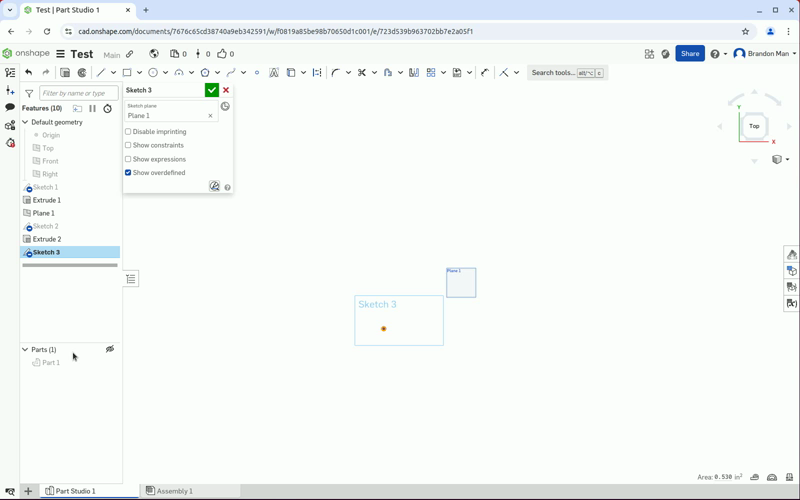
key(shift+e)
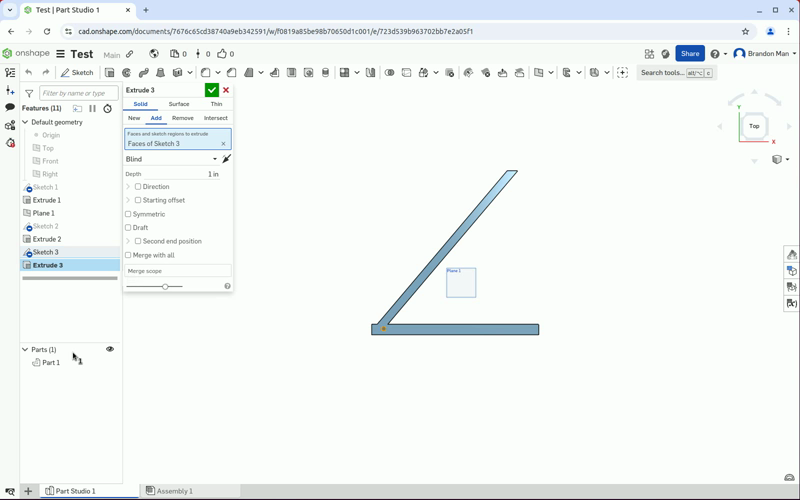
mouse_move(143, 106)
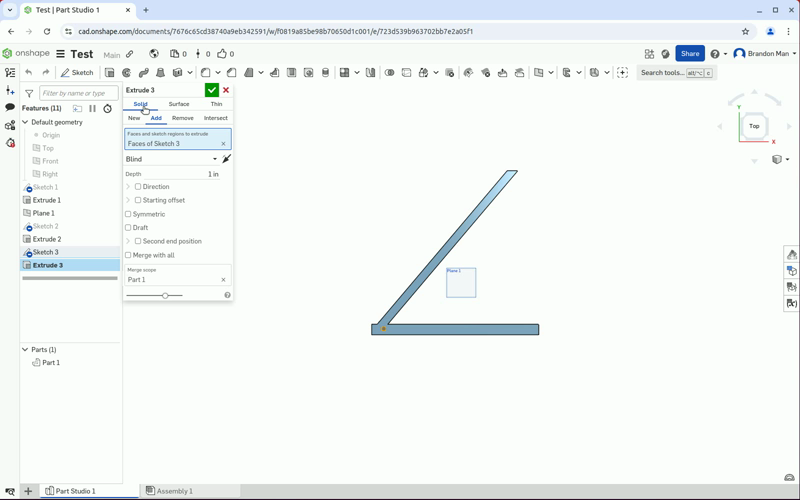
click(143, 106)
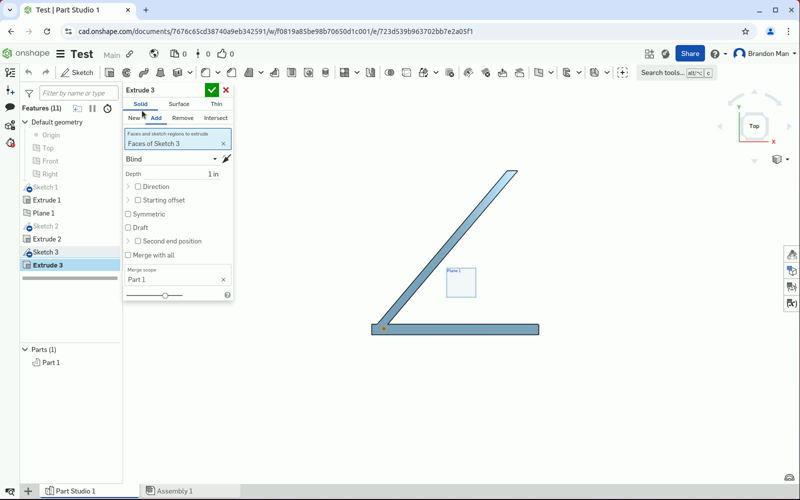
mouse_move(137, 120)
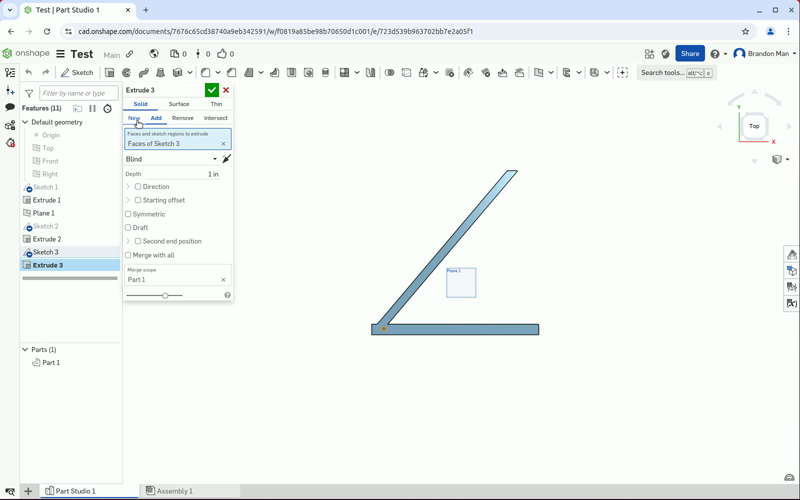
click(137, 120)
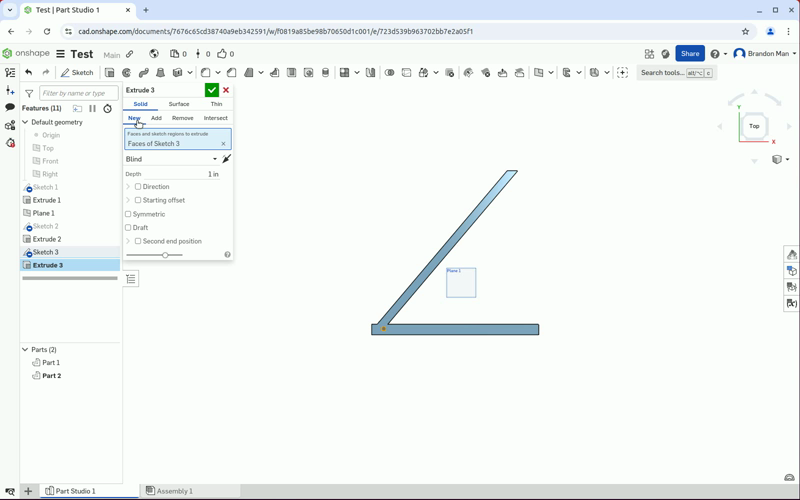
key(tab, 4)
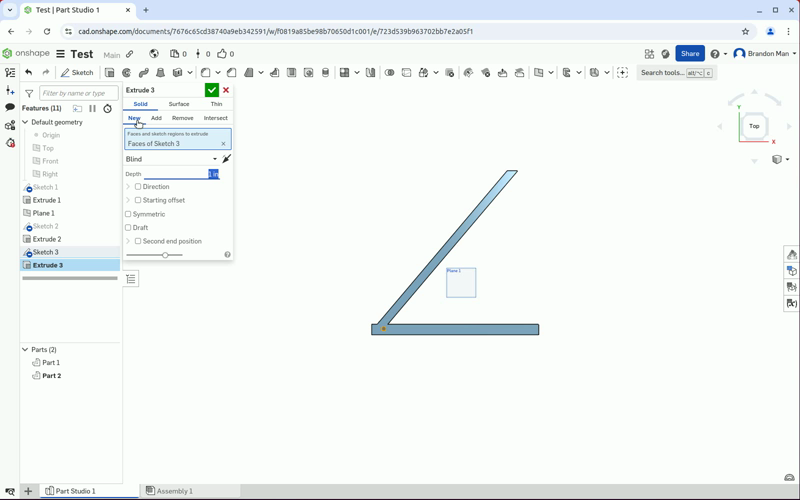
text(0.241)
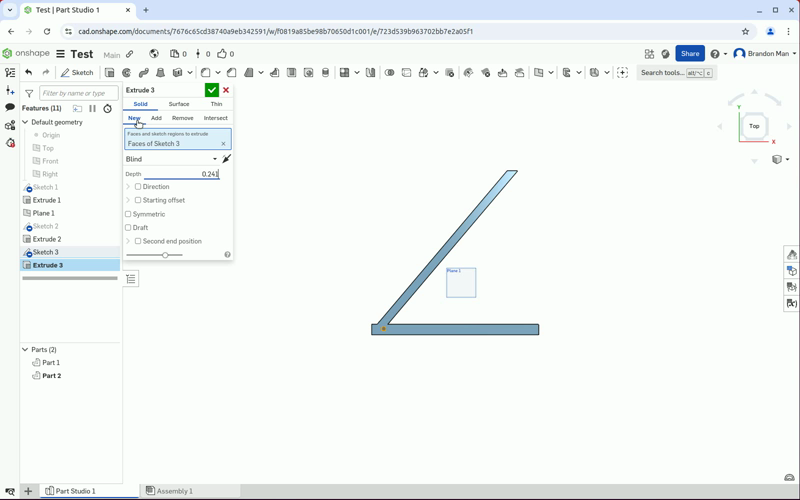
key(enter)
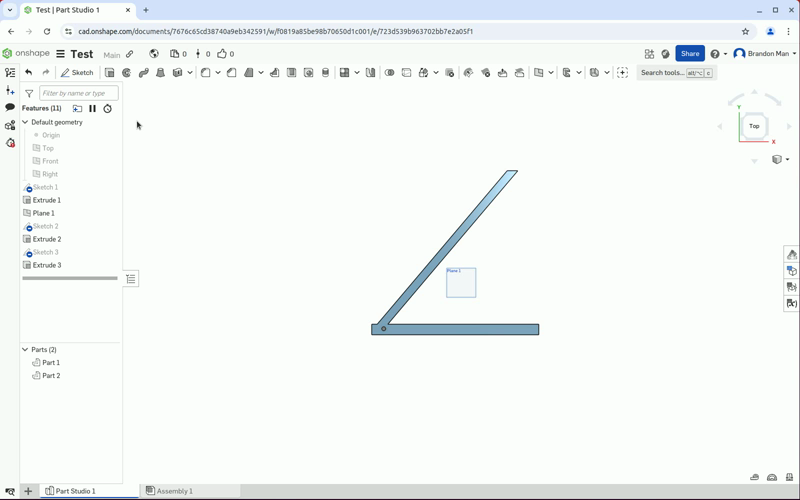
key(shift+h)
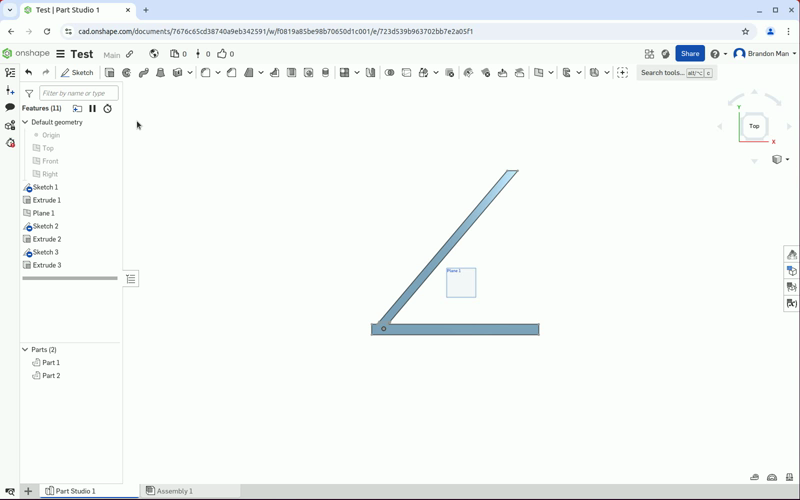
key(shift+h)
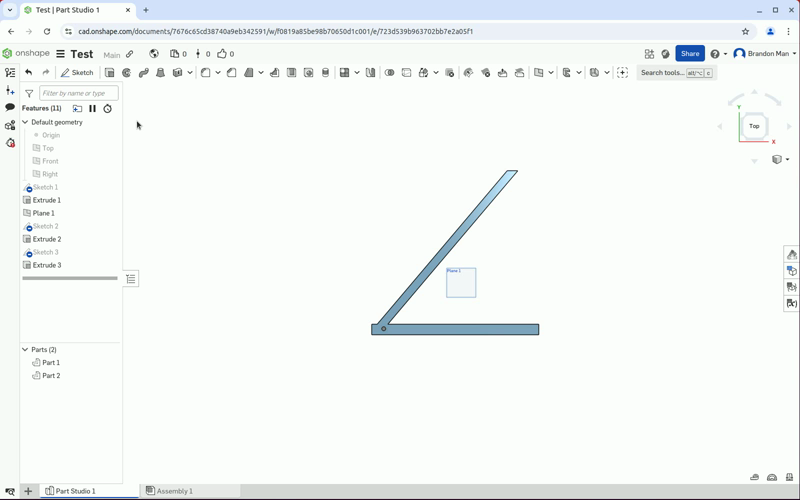
mouse_move(73, 189)
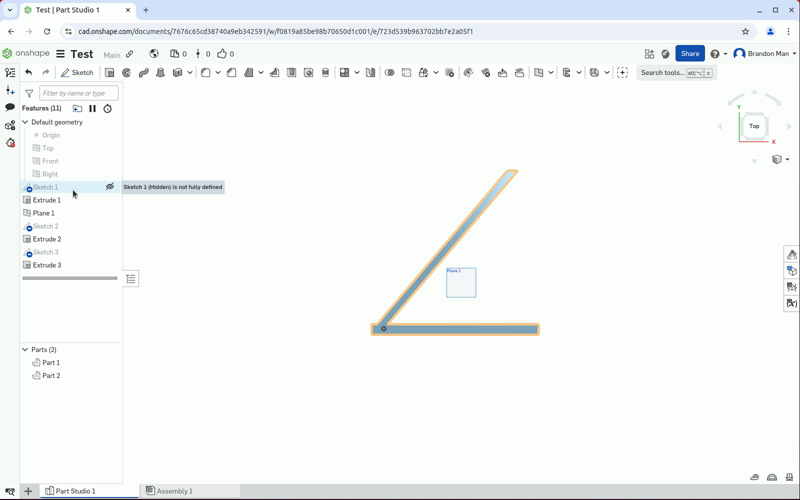
click(73, 189)
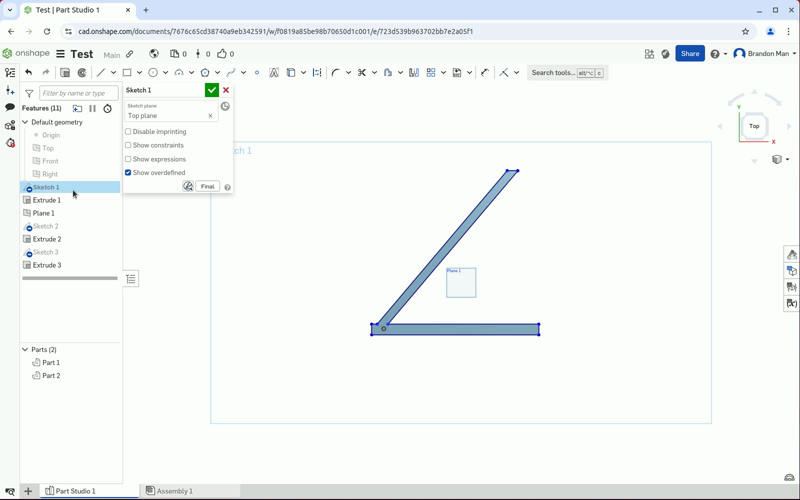
mouse_move(229, 92)
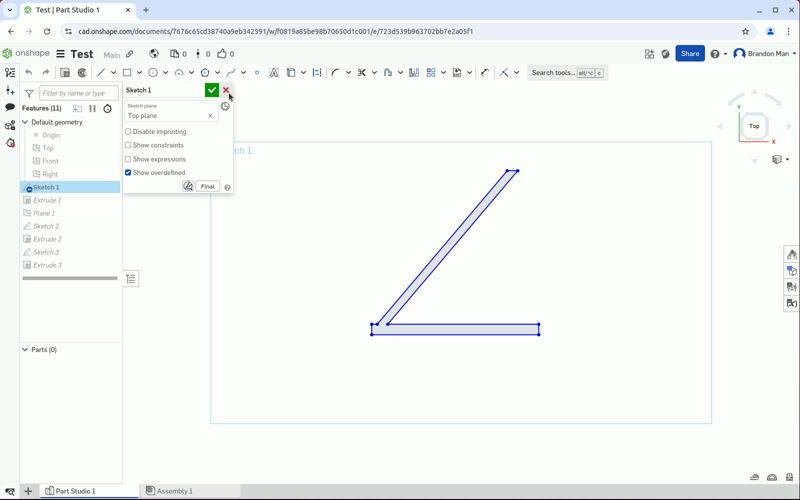
click(229, 92)
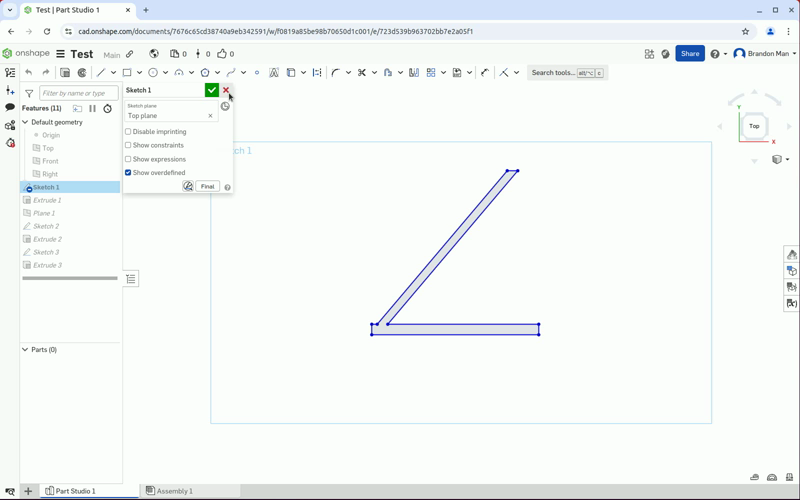
key(shift+s)
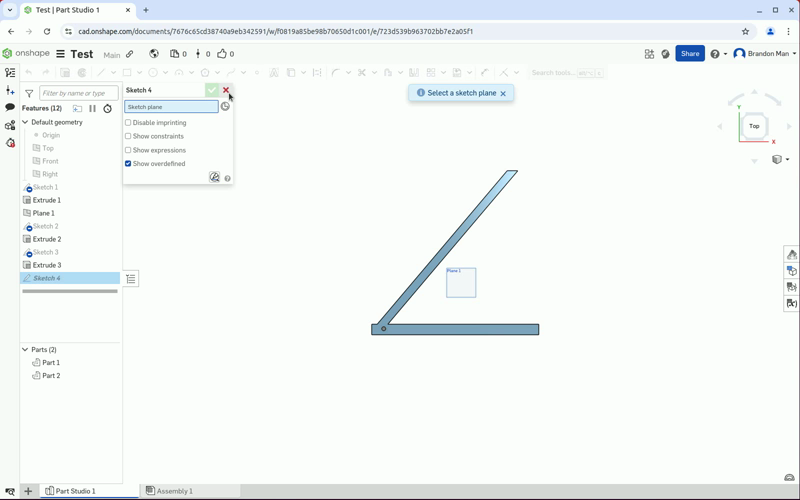
mouse_move(73, 215)
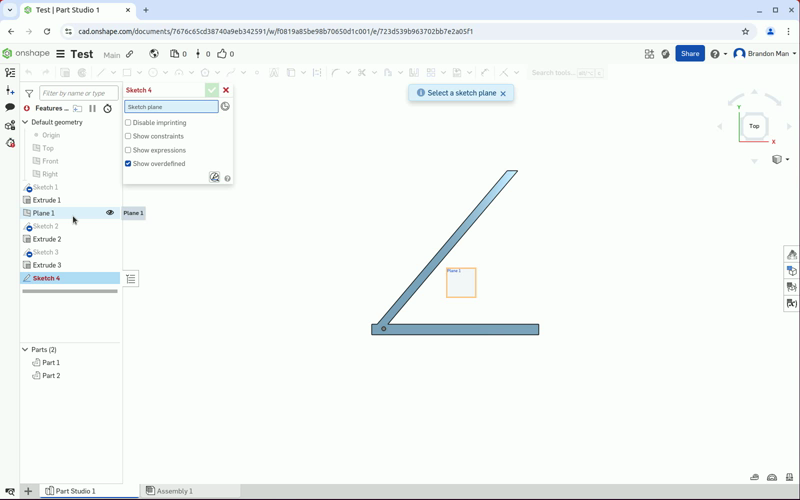
click(73, 215)
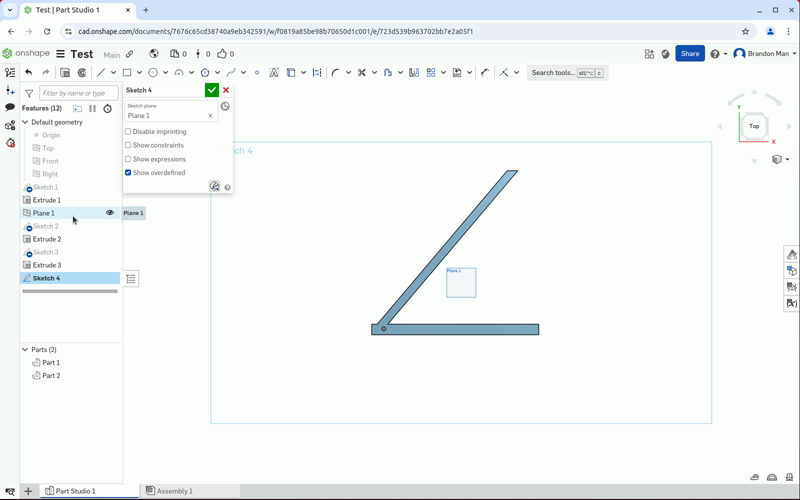
mouse_move(73, 352)
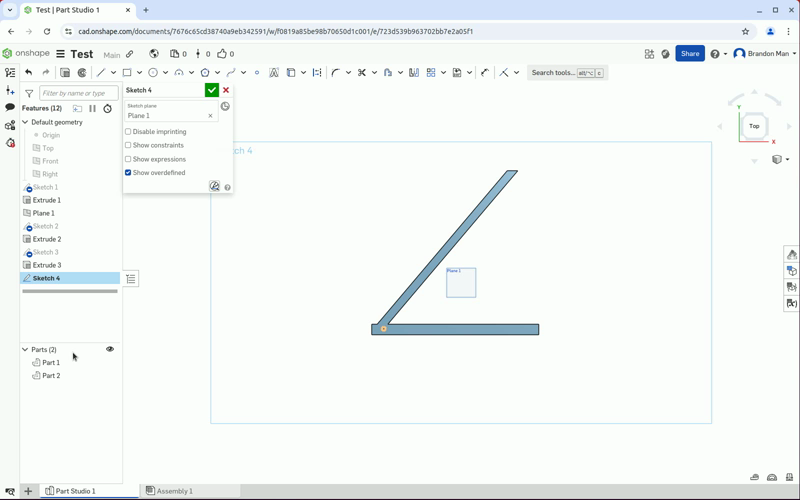
key(y)
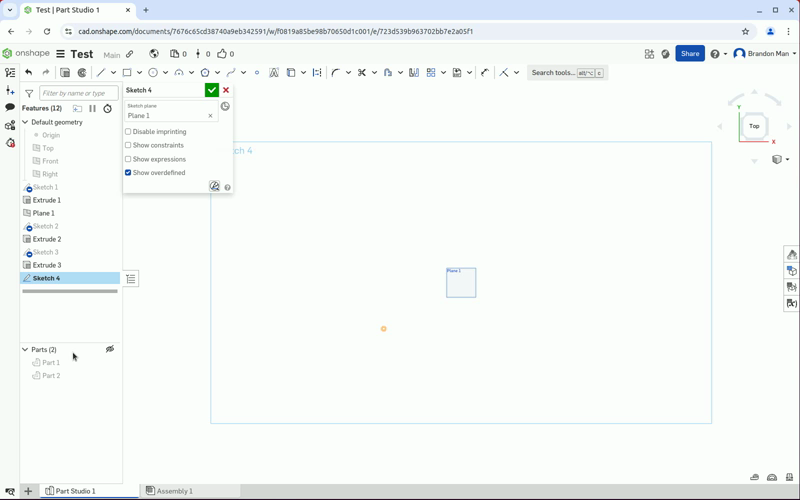
key(c)
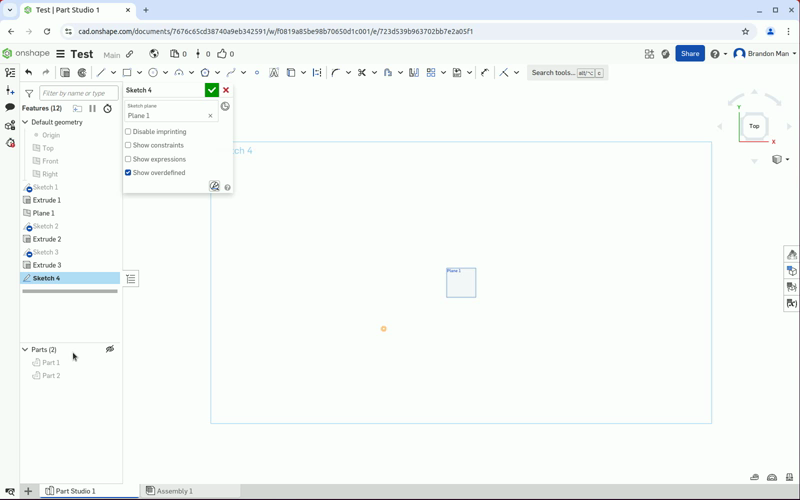
key_down(shift)
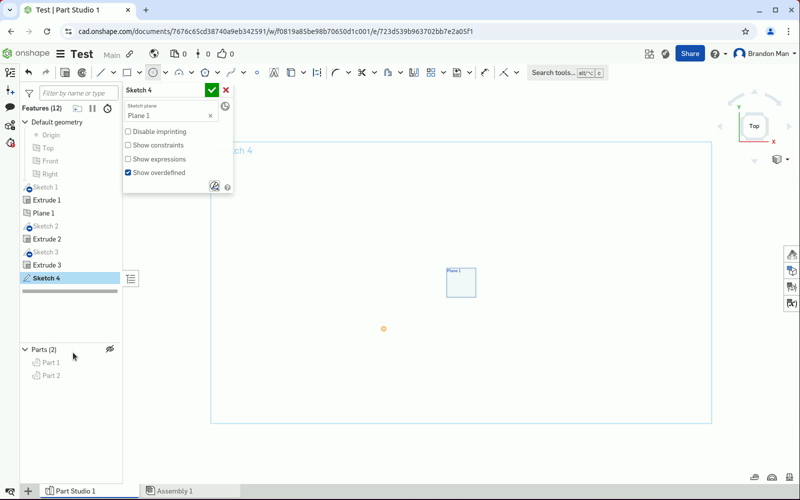
mouse_move(529, 328)
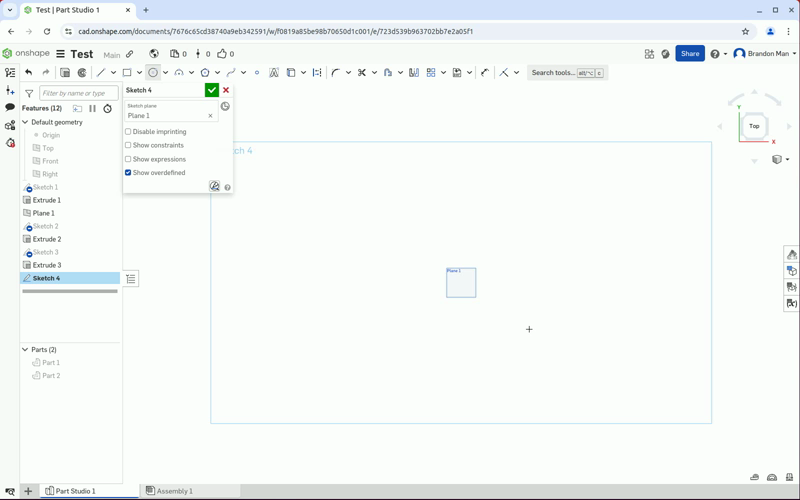
click(529, 328)
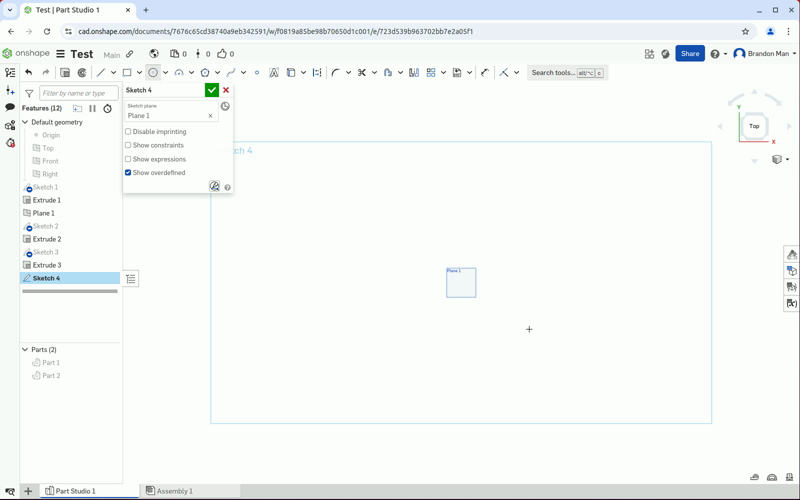
key_up(shift)
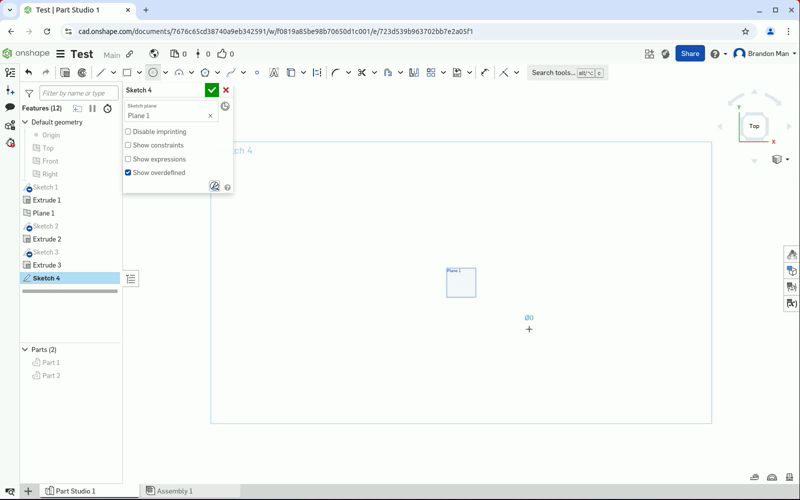
mouse_move(531, 328)
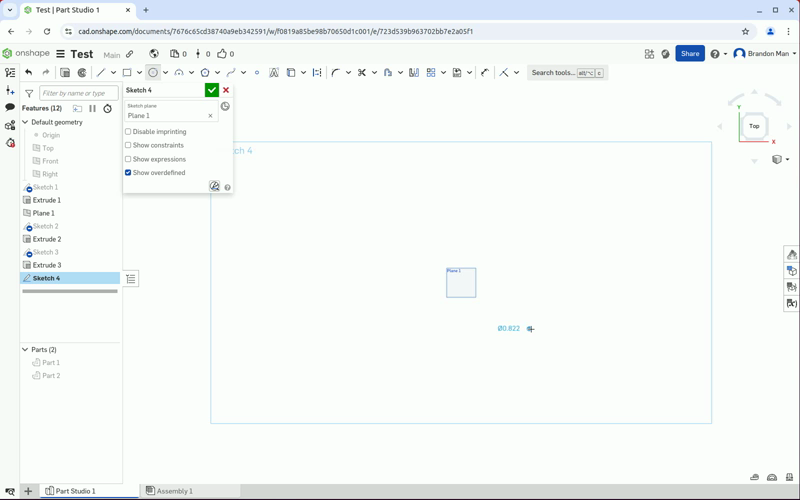
scroll(6)
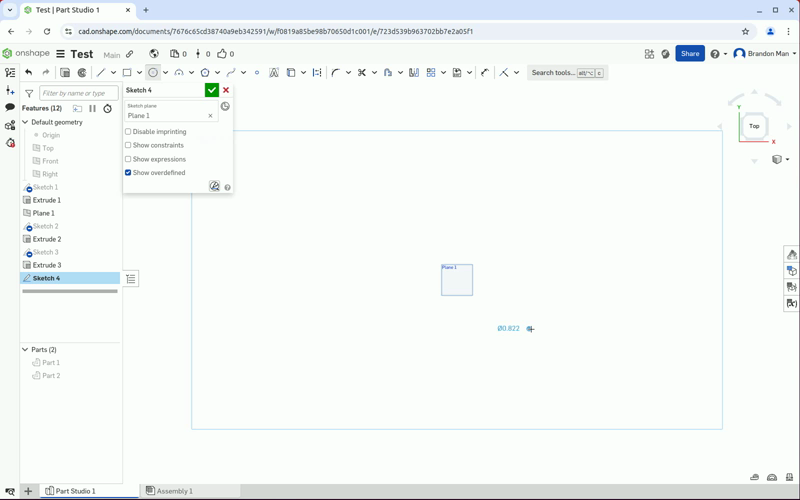
scroll(6)
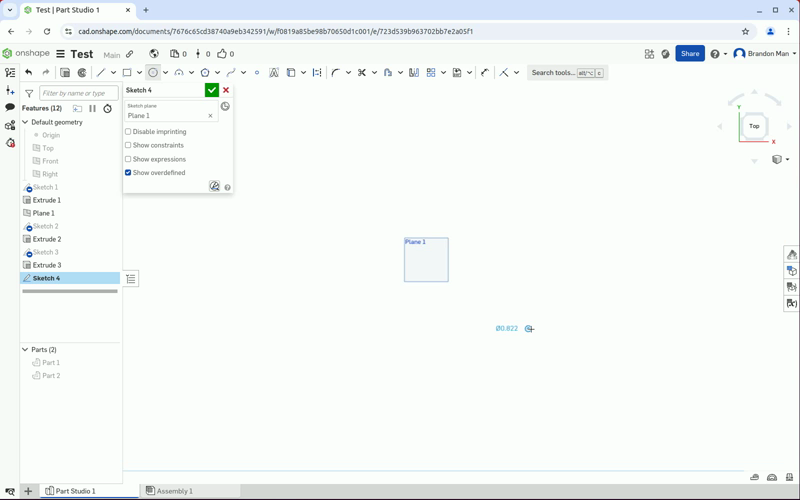
scroll(6)
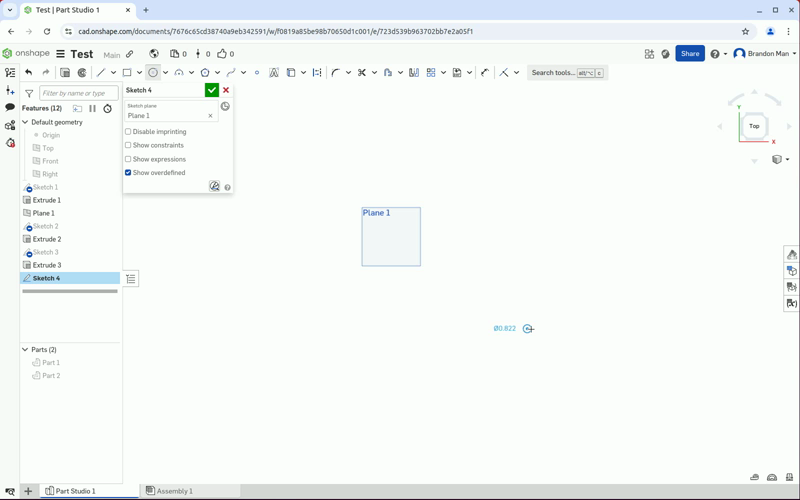
scroll(6)
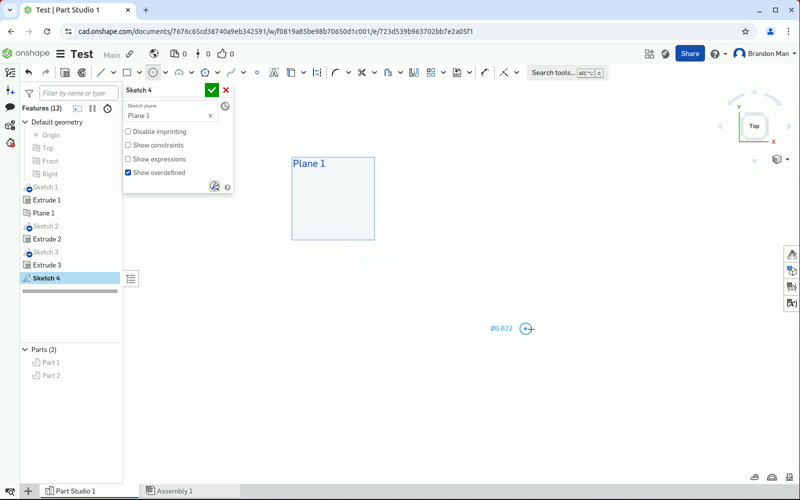
scroll(6)
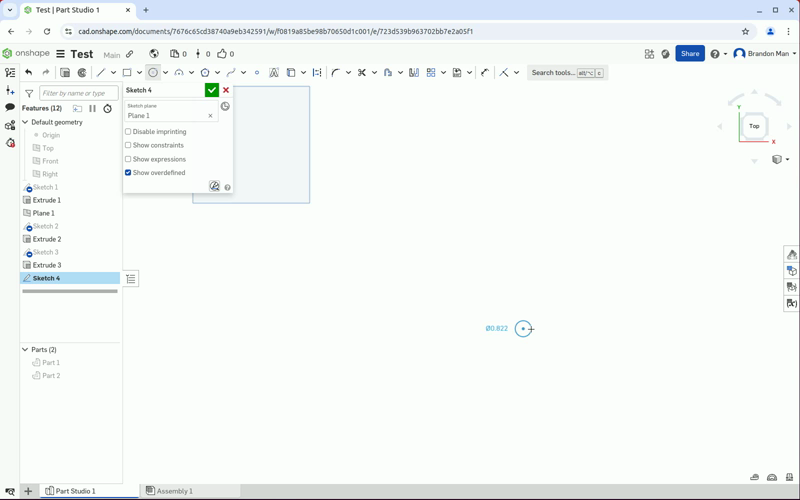
scroll(6)
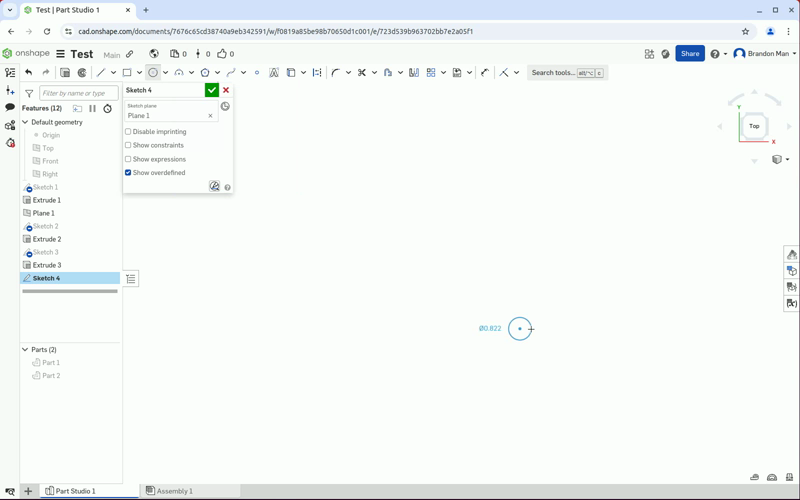
scroll(6)
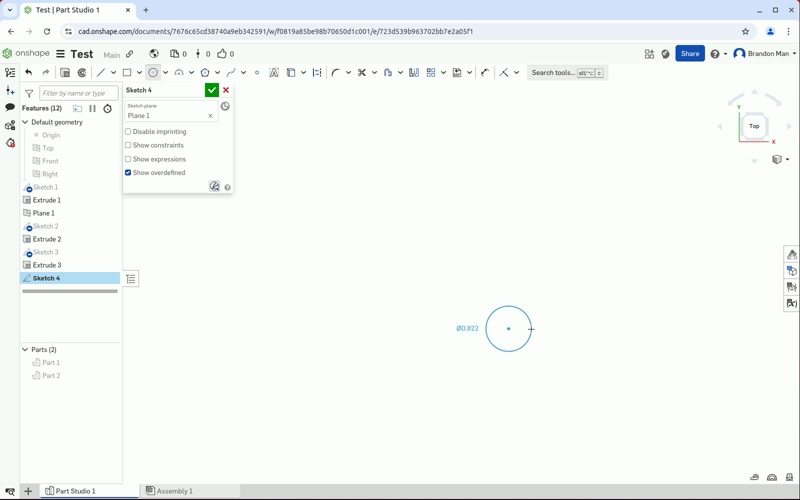
click(531, 328)
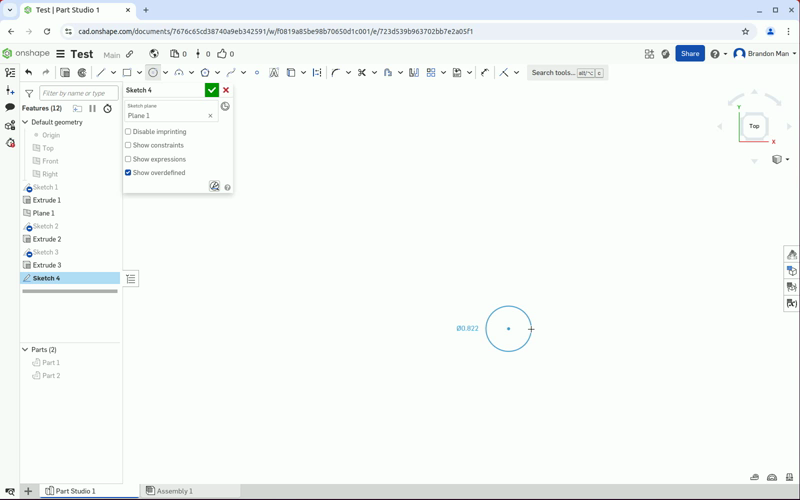
scroll(-6)
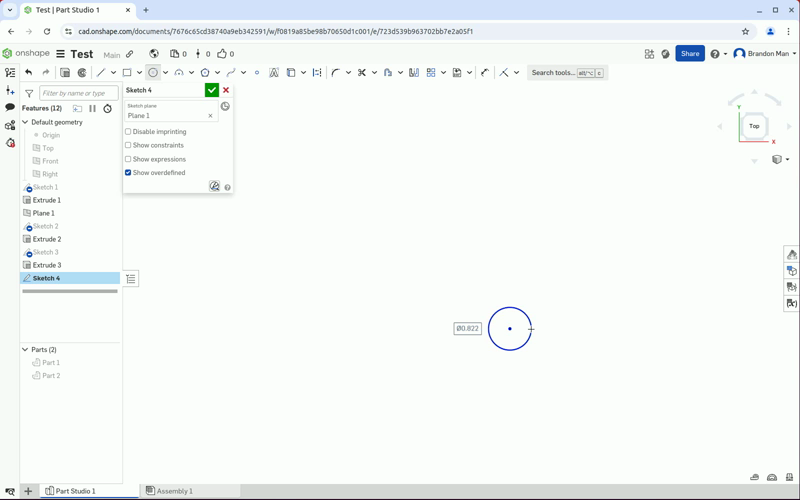
scroll(-6)
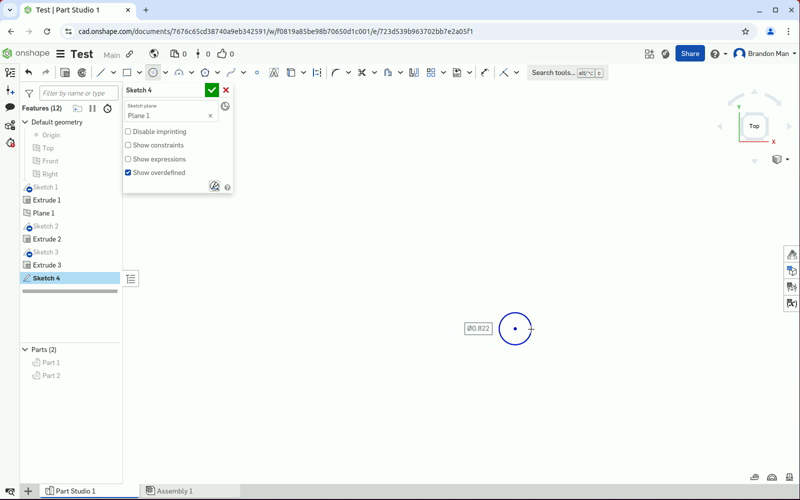
scroll(-6)
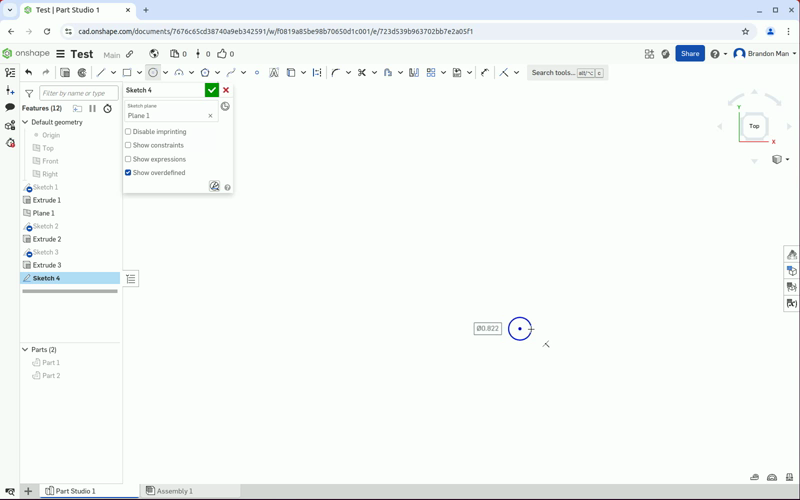
scroll(-6)
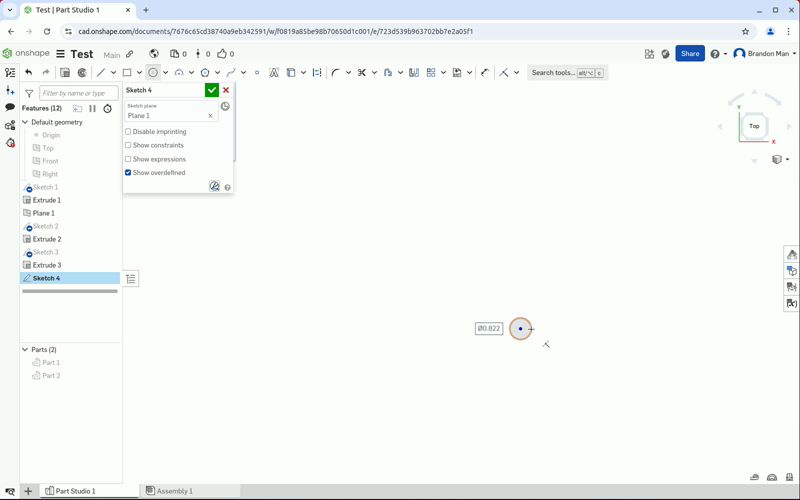
scroll(-6)
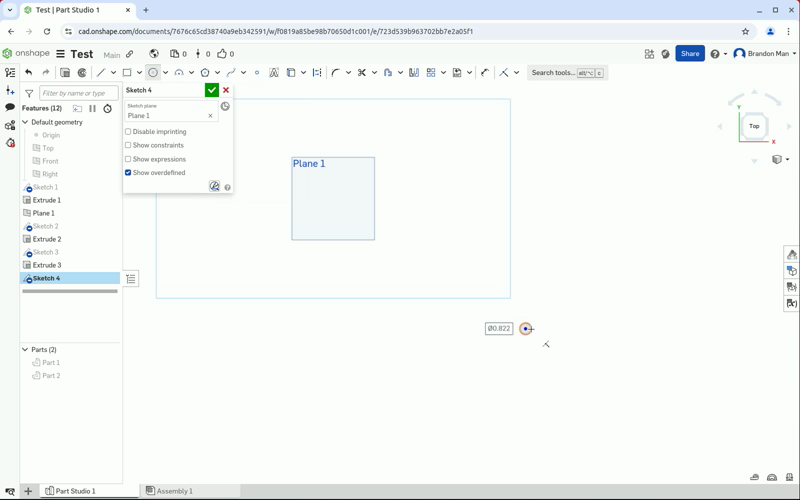
scroll(-6)
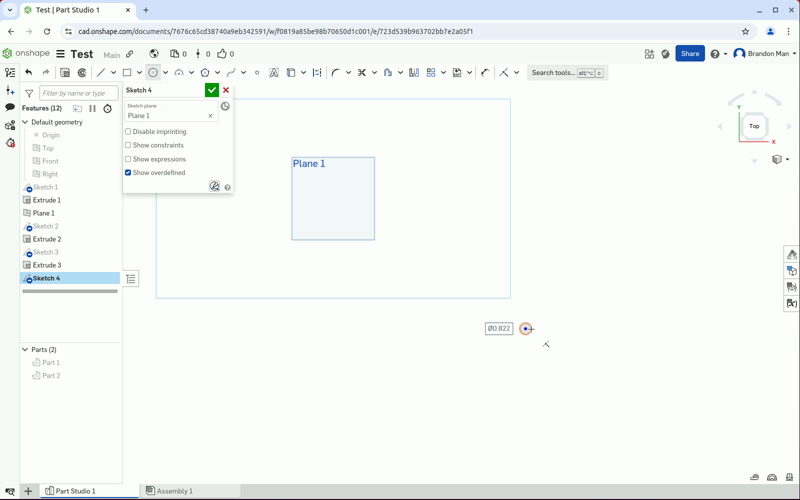
scroll(-6)
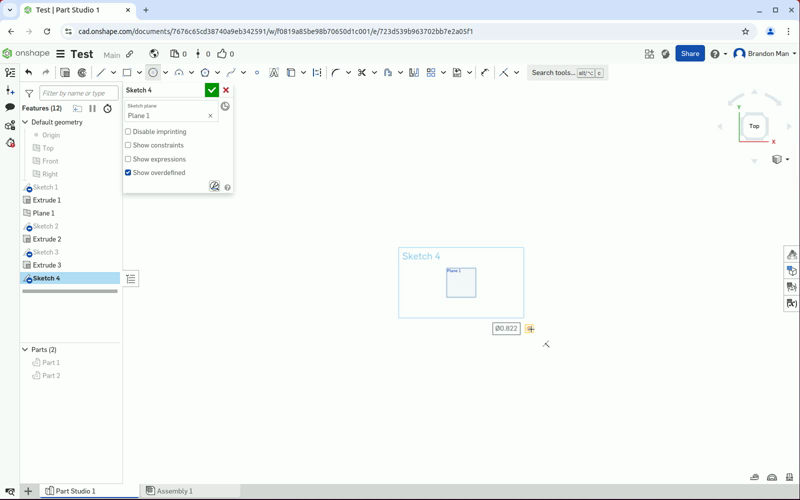
key(esc)
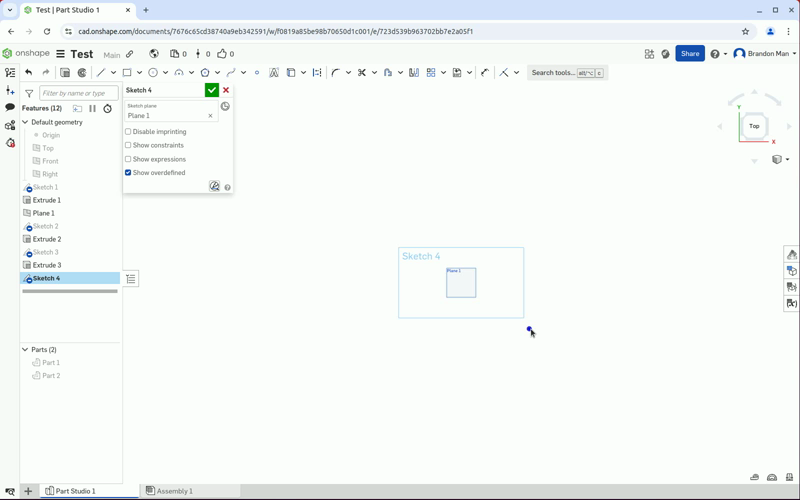
mouse_move(529, 329)
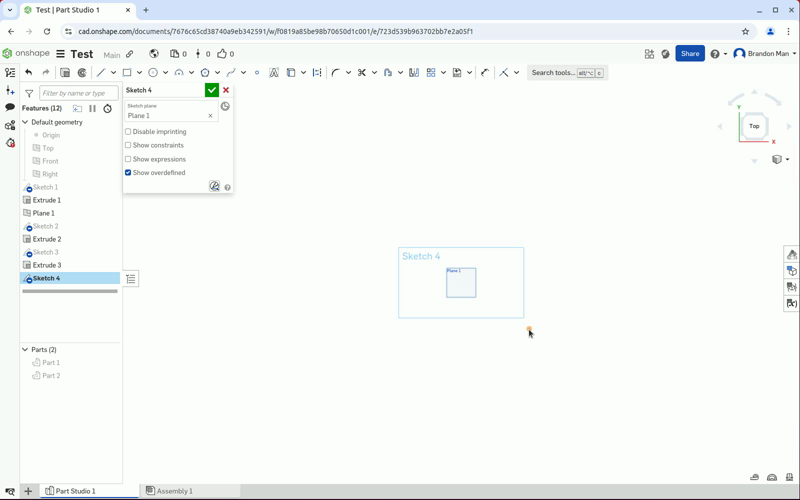
scroll(6)
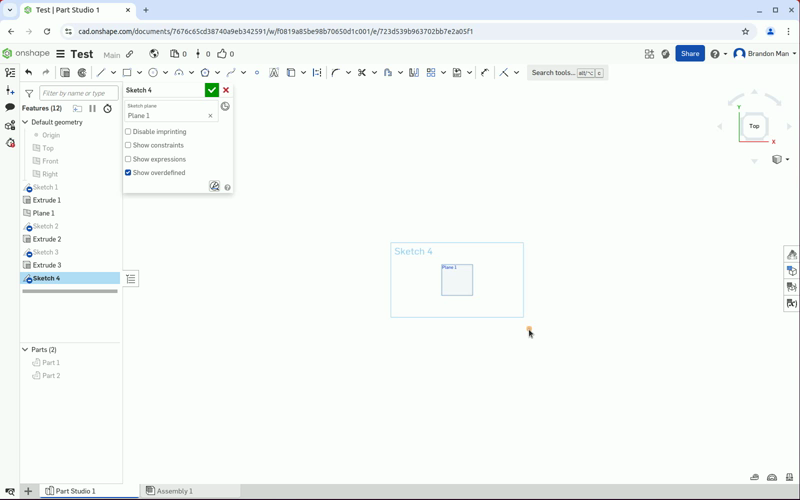
scroll(6)
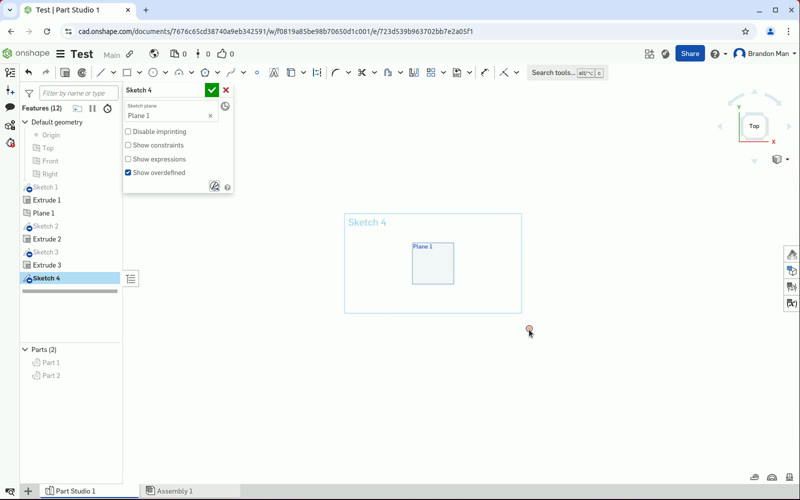
scroll(6)
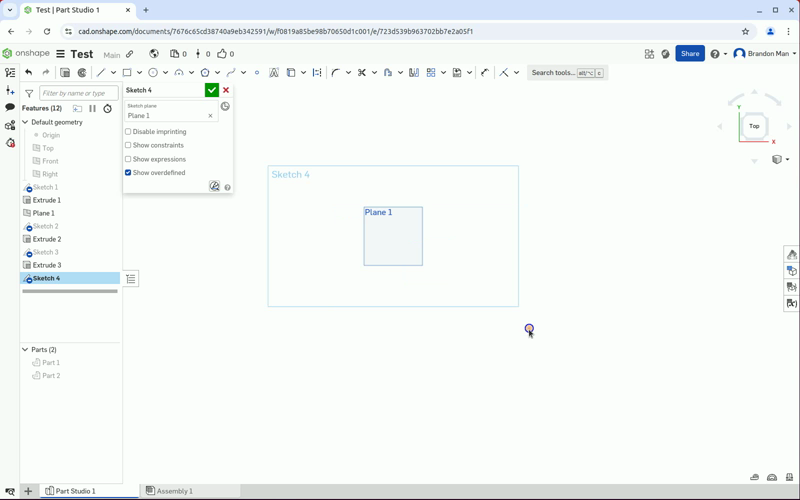
scroll(6)
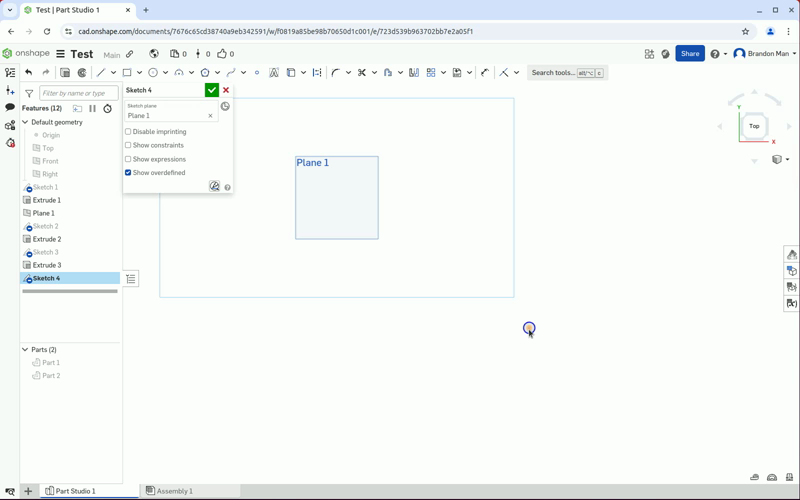
scroll(6)
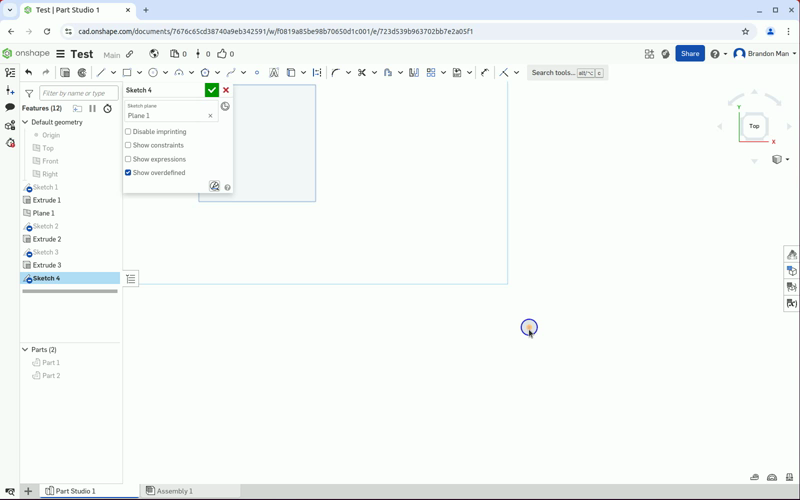
scroll(6)
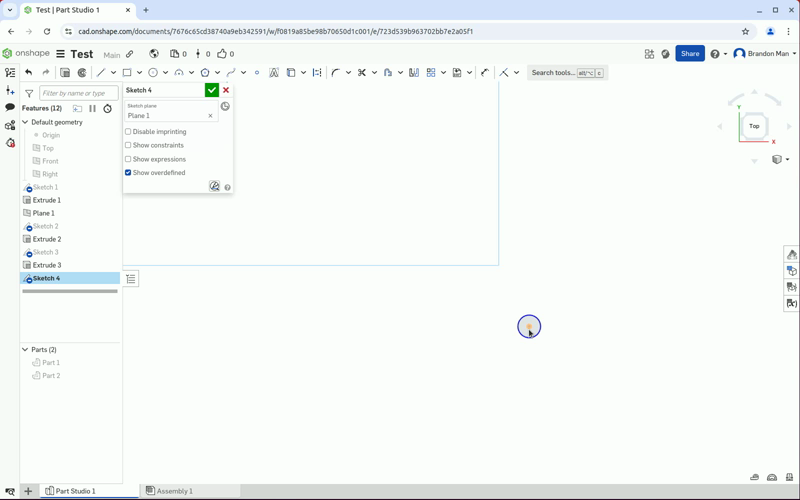
scroll(6)
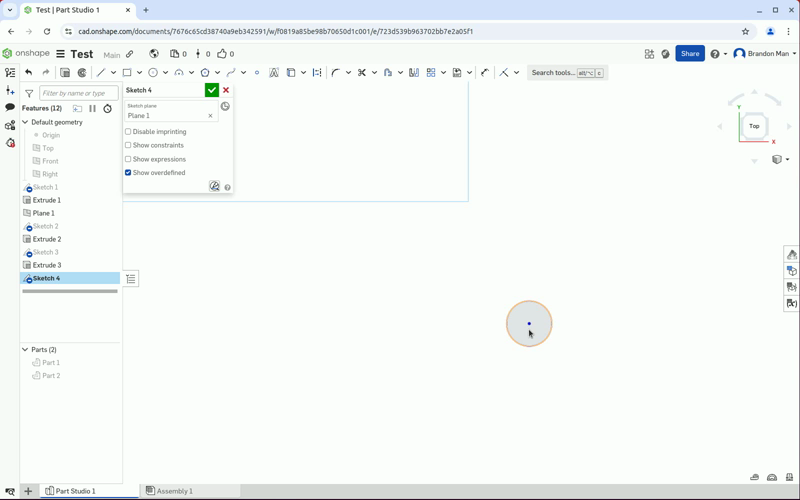
click(529, 329)
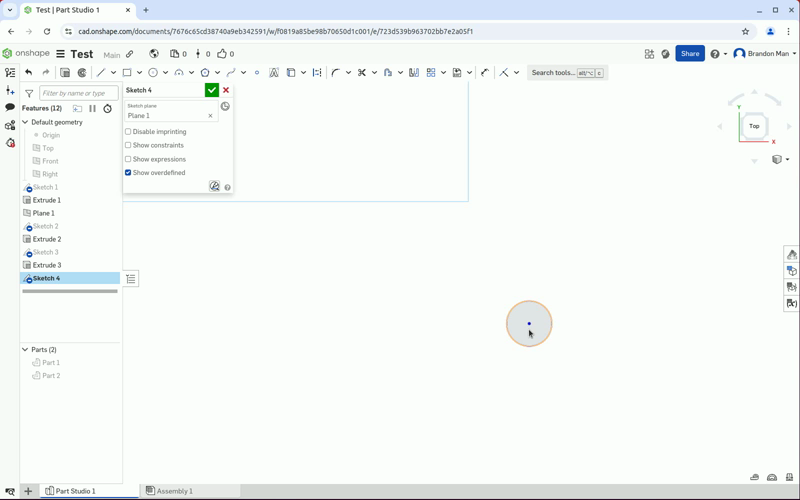
scroll(-6)
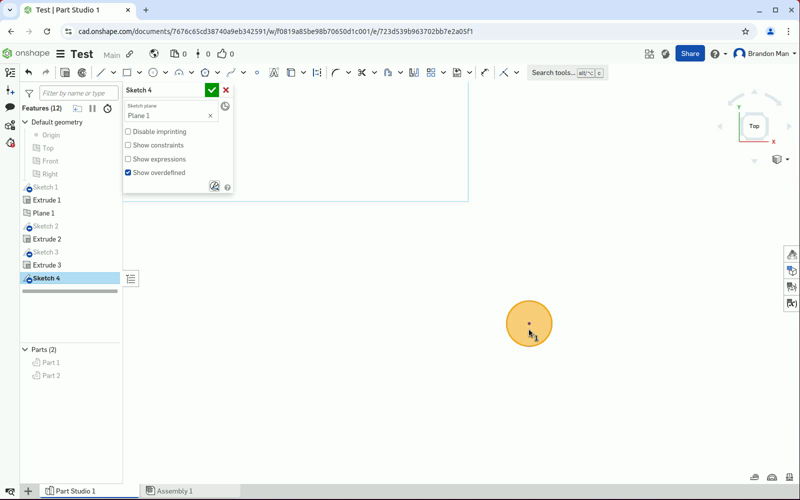
scroll(-6)
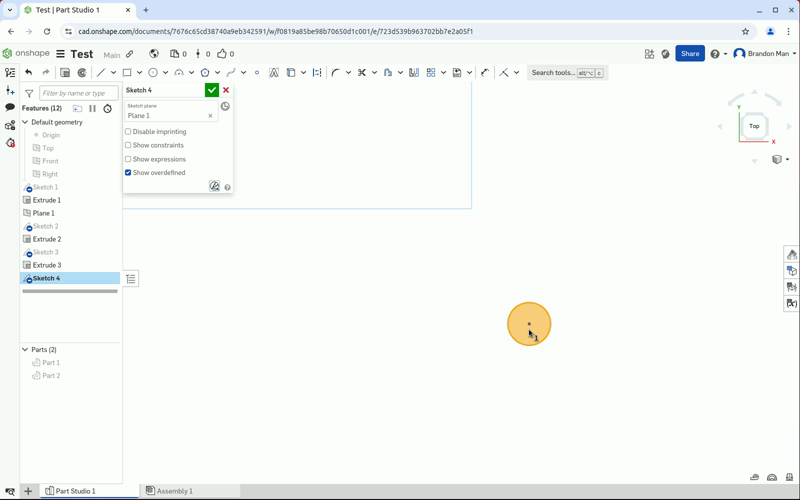
scroll(-6)
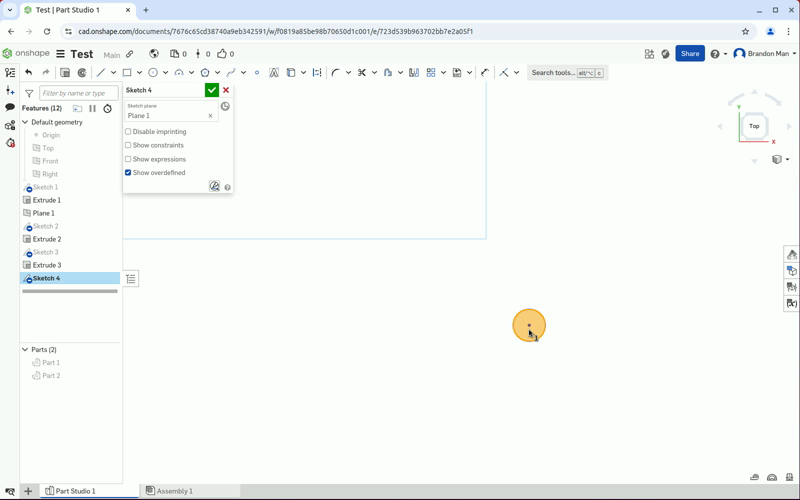
scroll(-6)
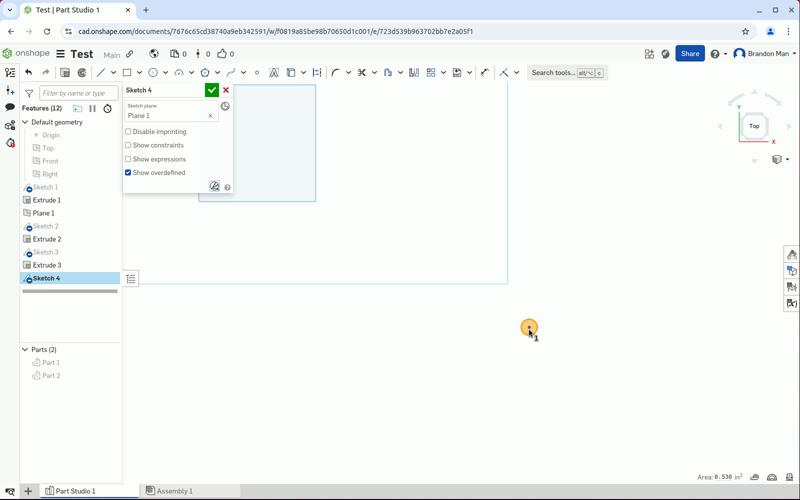
scroll(-6)
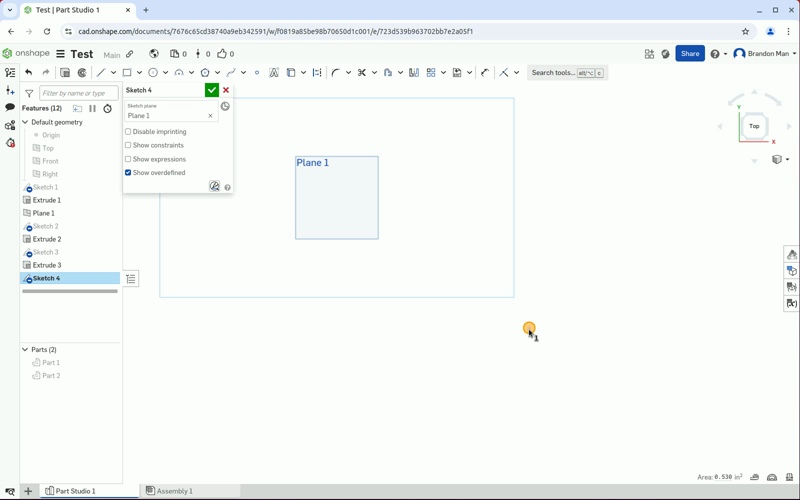
scroll(-6)
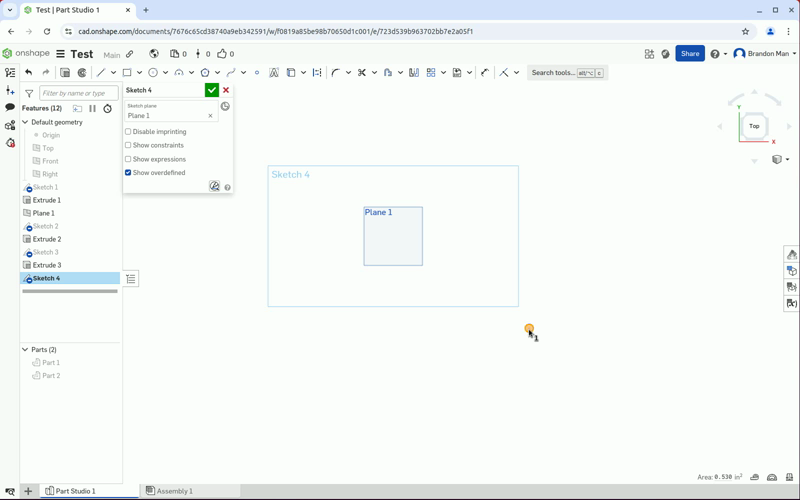
scroll(-6)
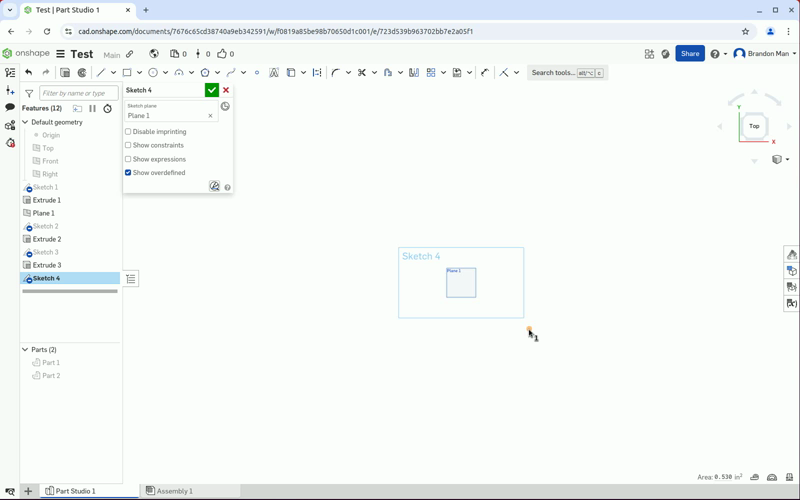
mouse_move(73, 352)
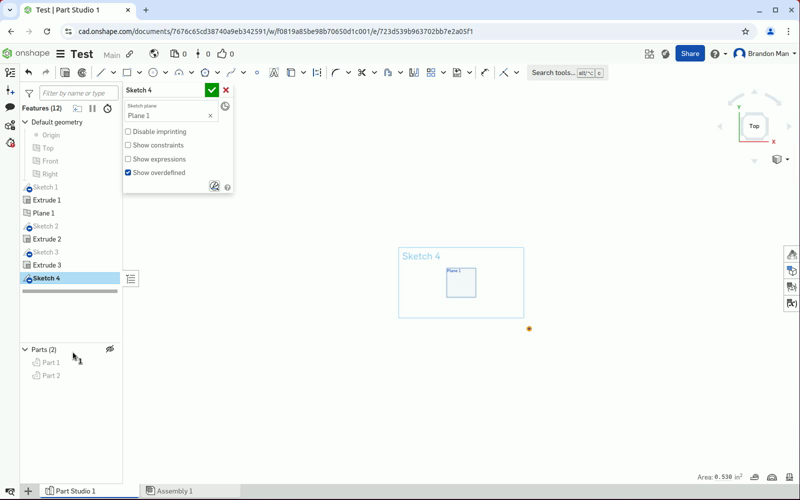
key(shift+y)
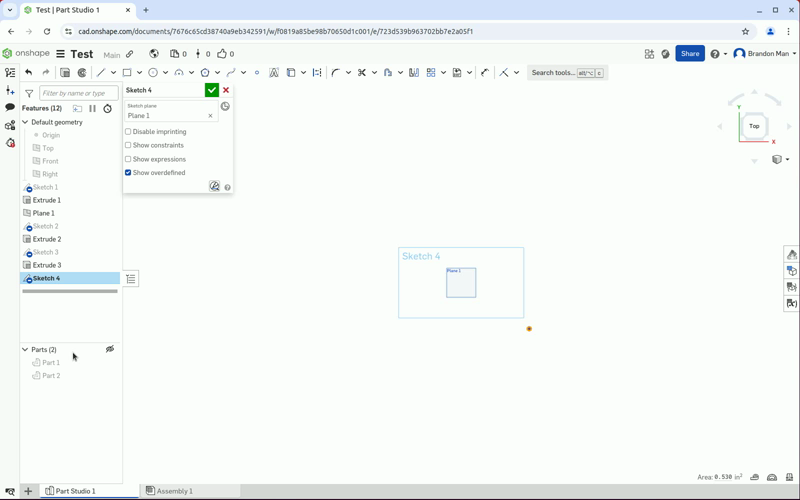
key(shift+e)
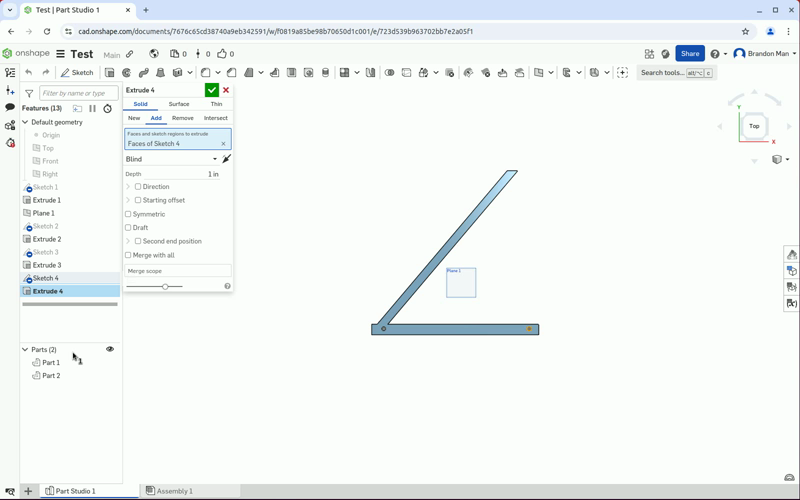
mouse_move(143, 106)
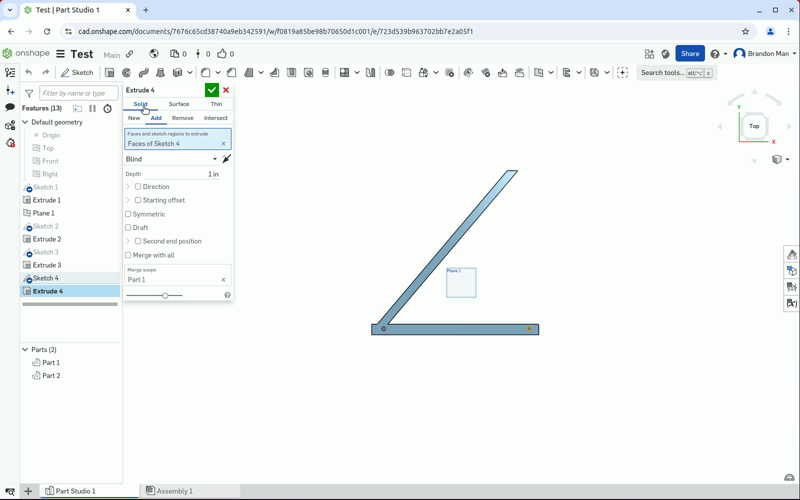
click(143, 106)
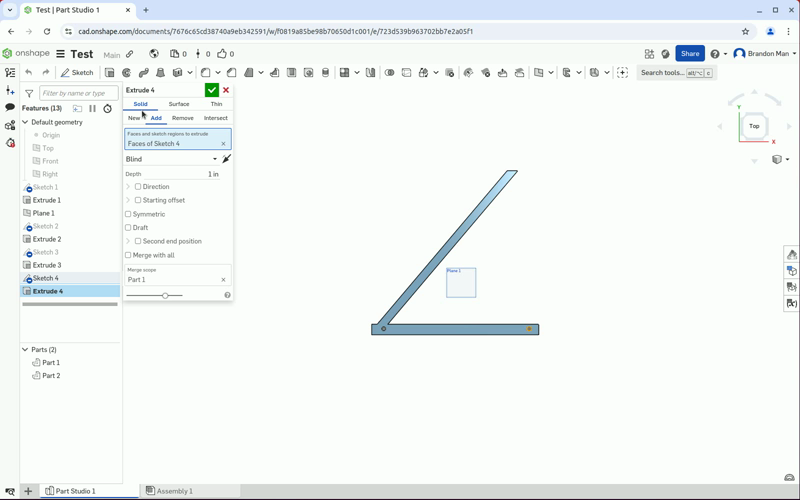
mouse_move(137, 120)
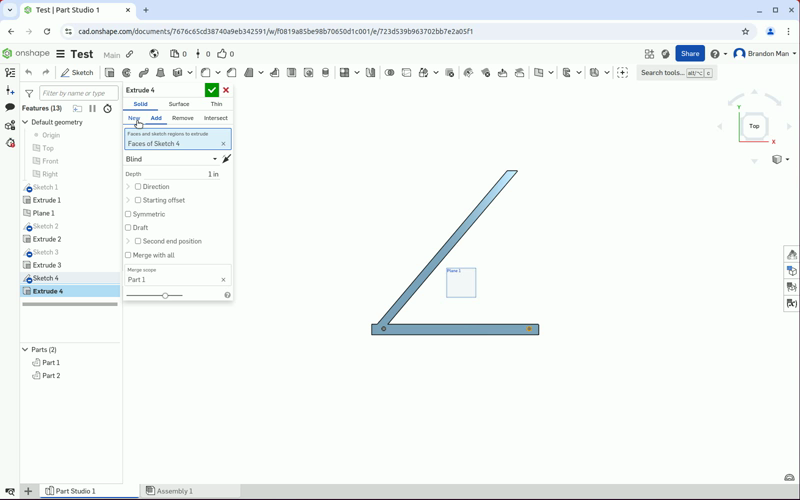
click(137, 120)
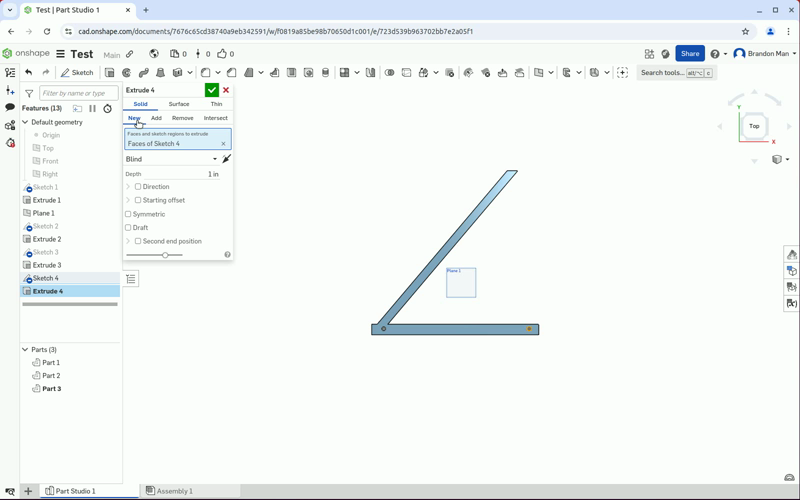
key(tab, 4)
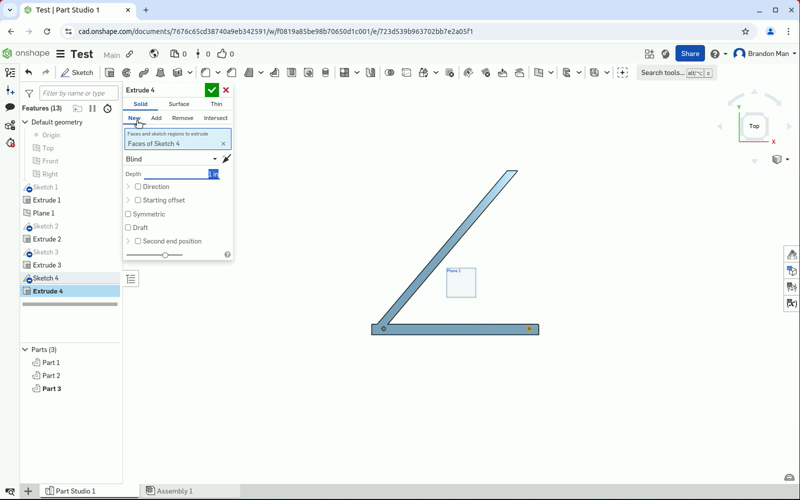
text(0.241)
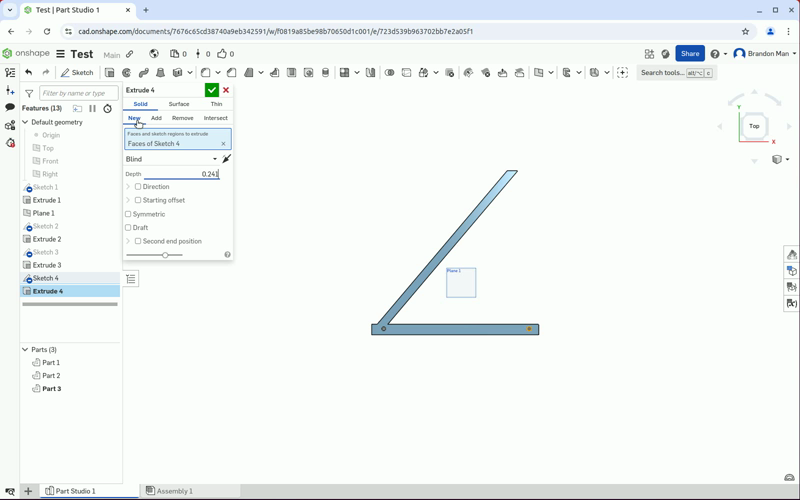
key(enter)
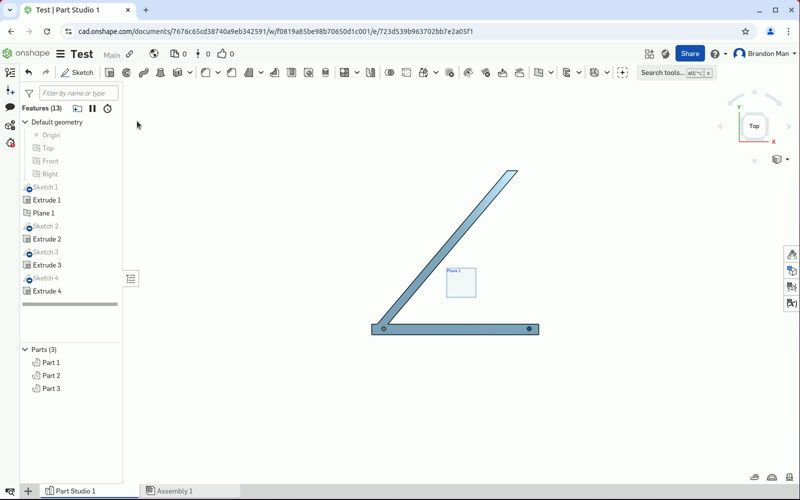
key(shift+h)
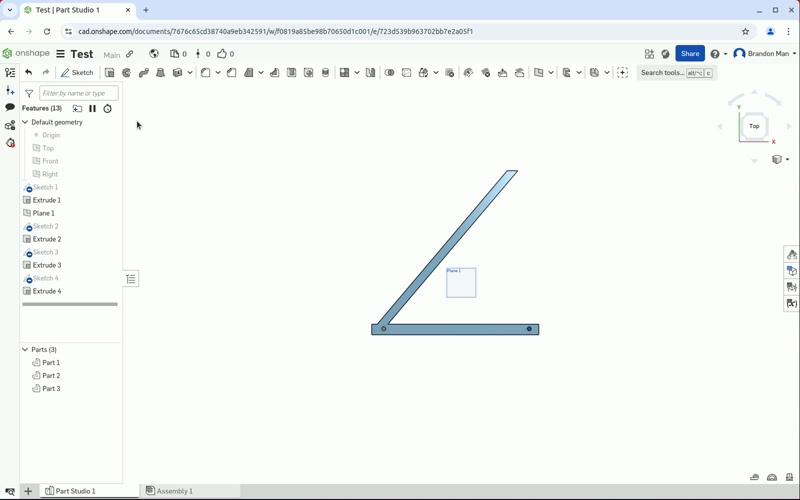
key(shift+h)
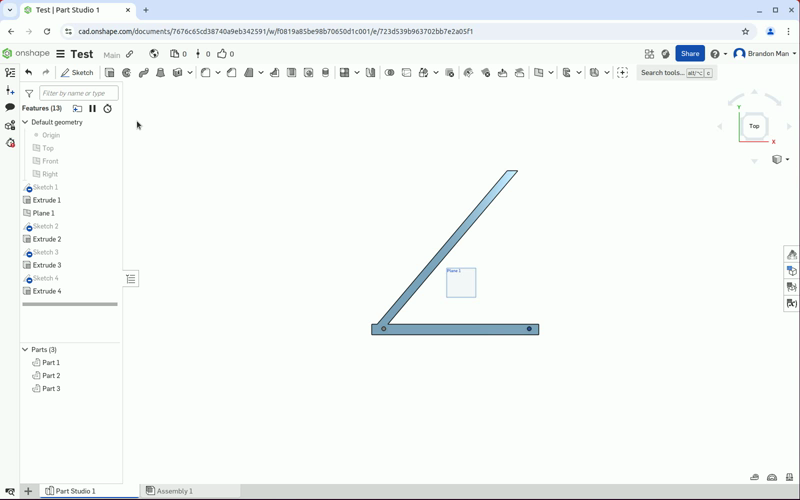
mouse_move(73, 189)
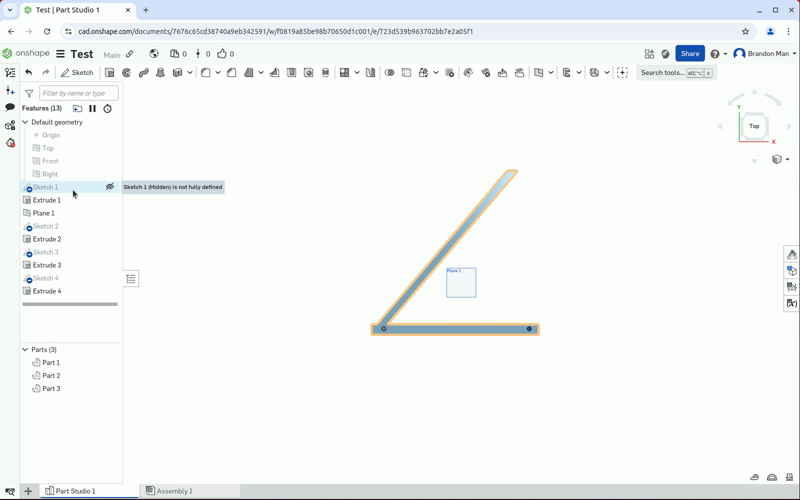
click(73, 189)
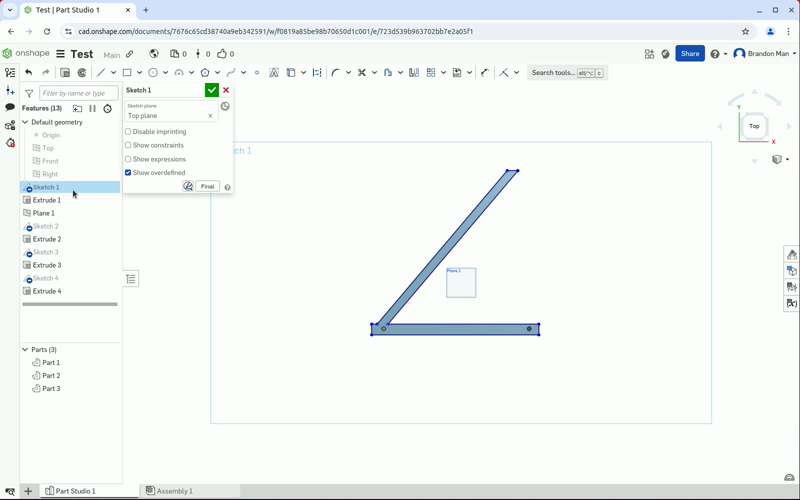
mouse_move(229, 92)
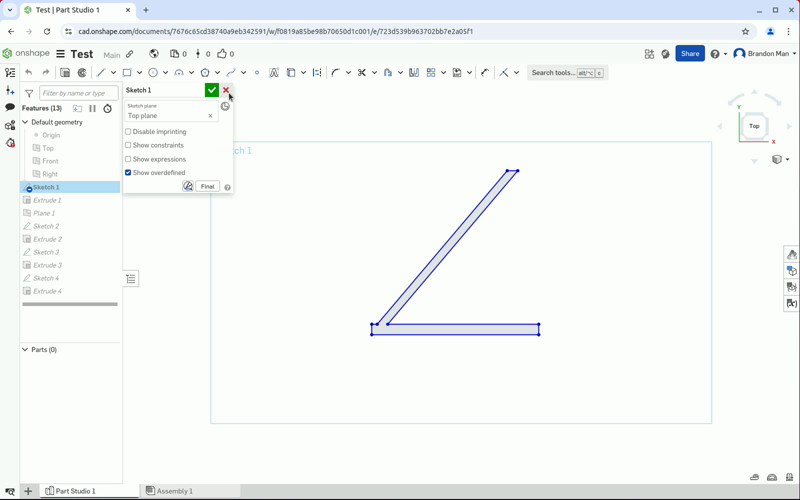
click(229, 92)
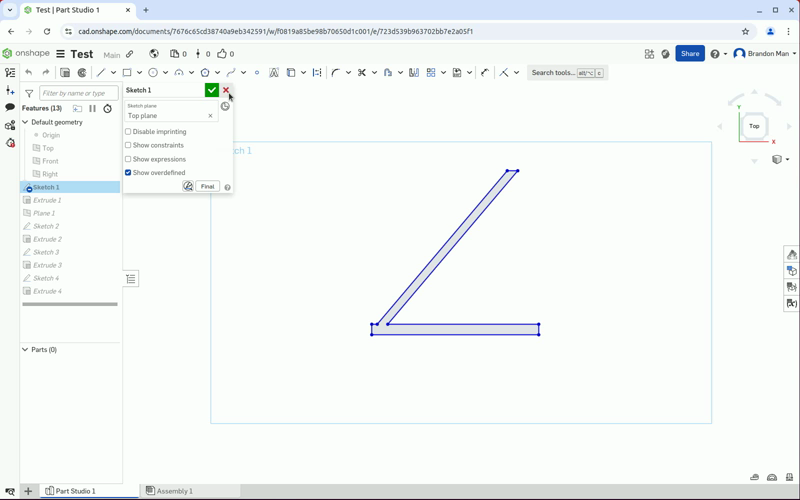
key(shift+s)
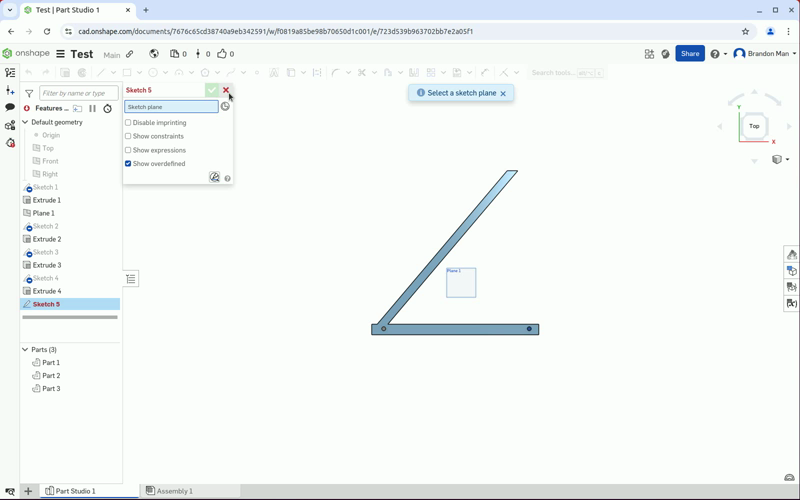
mouse_move(73, 215)
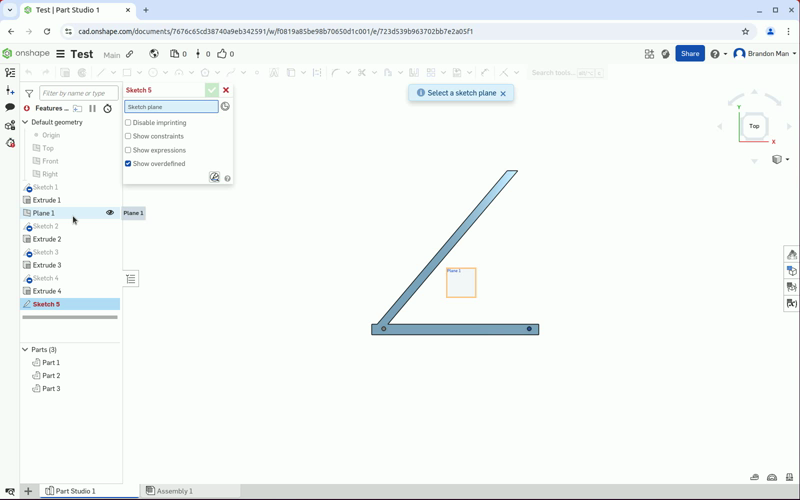
click(73, 215)
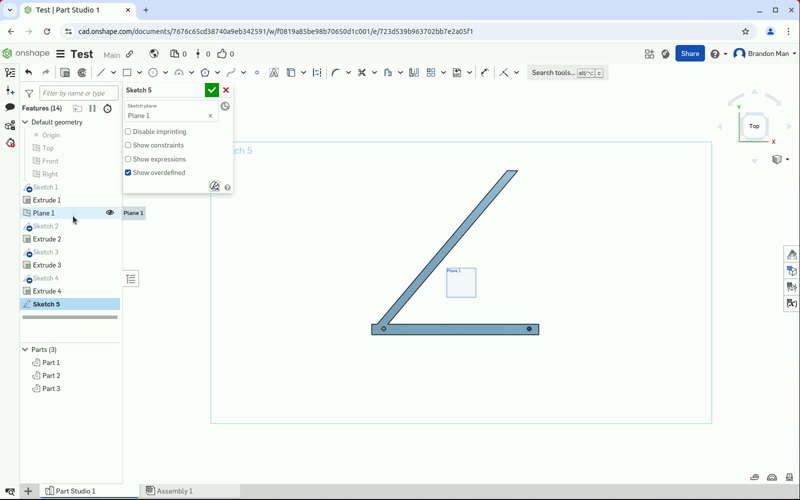
mouse_move(73, 352)
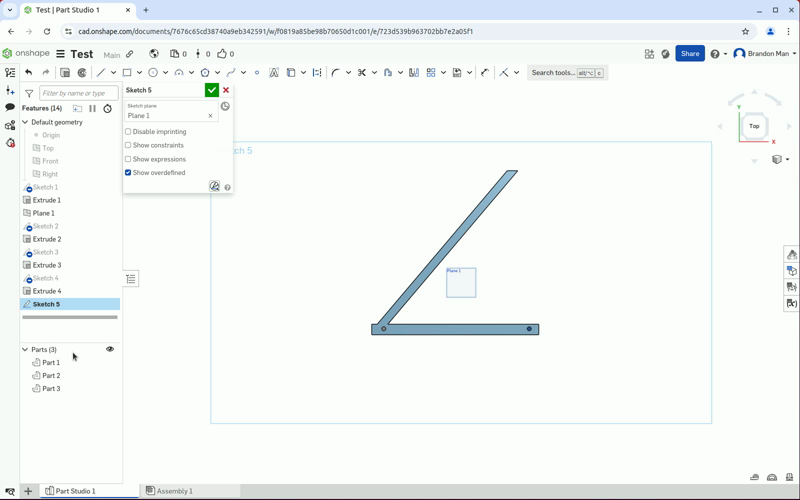
key(y)
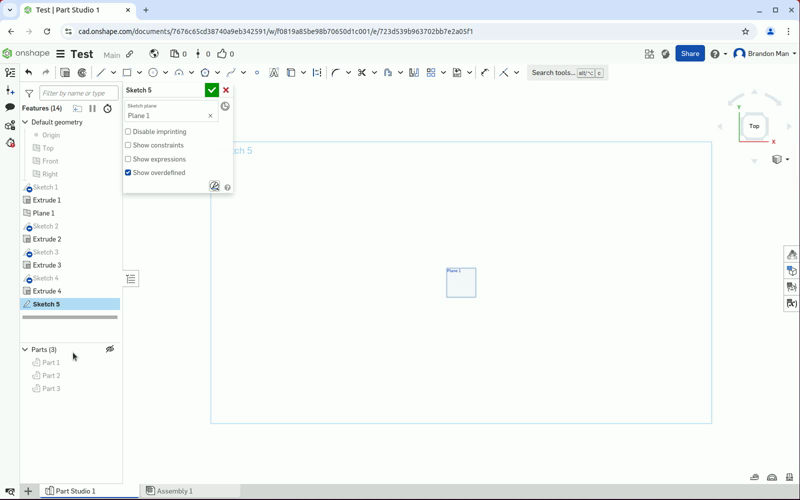
key(c)
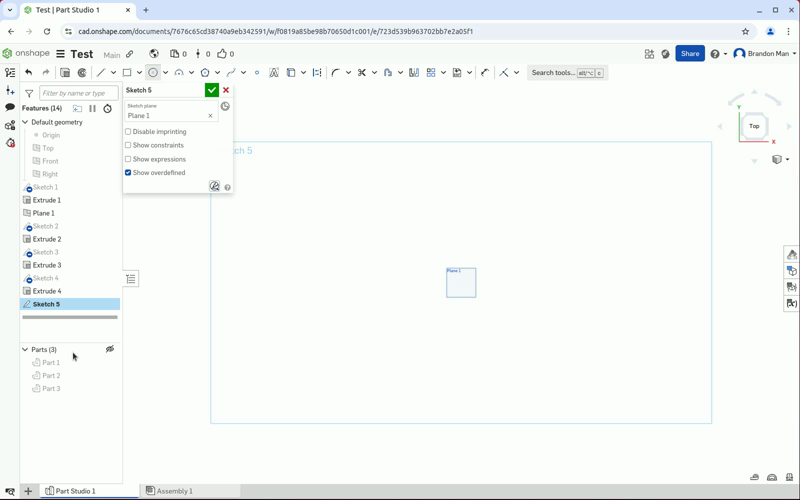
key_down(shift)
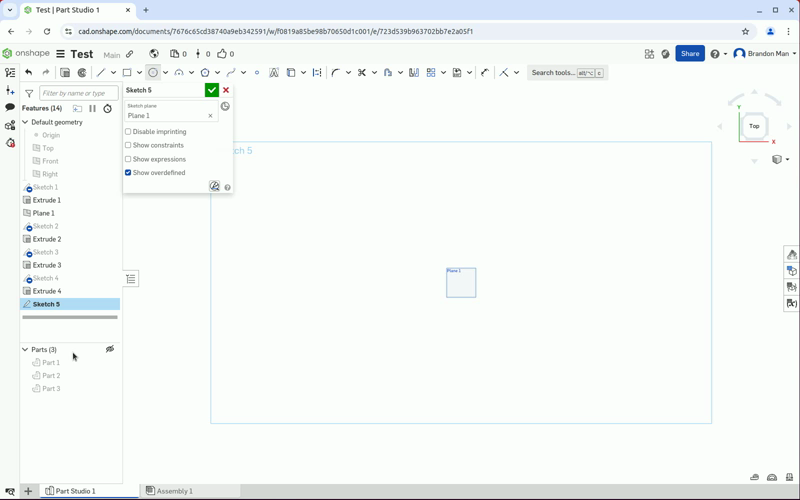
mouse_move(384, 320)
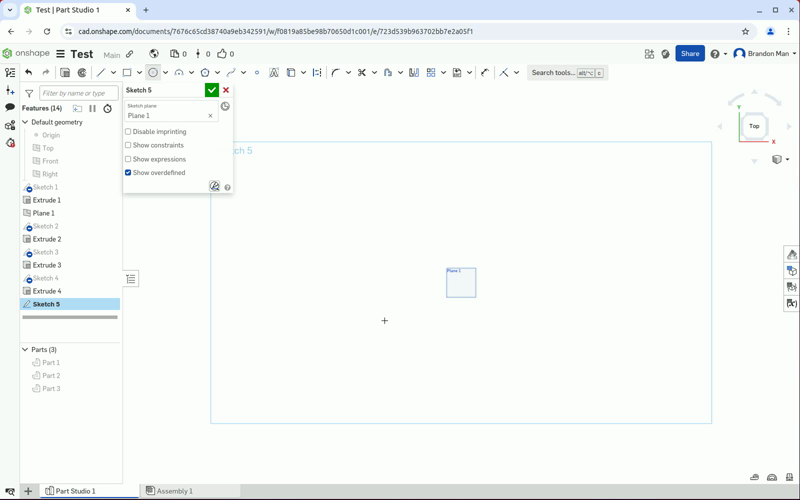
click(384, 320)
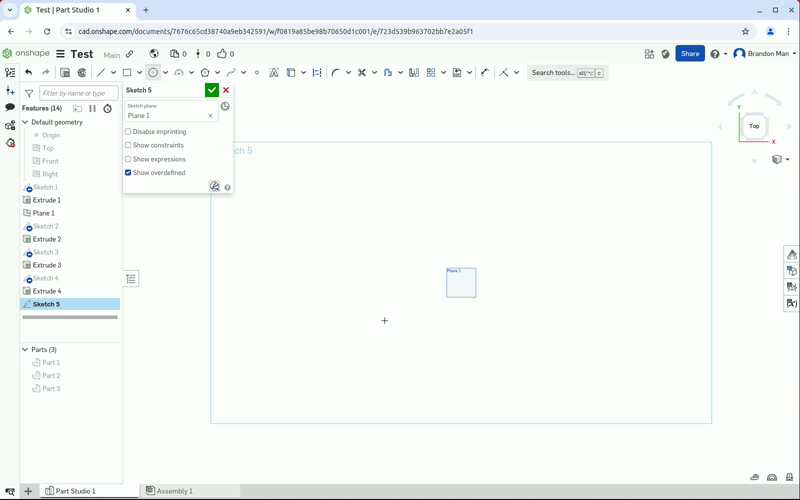
key_up(shift)
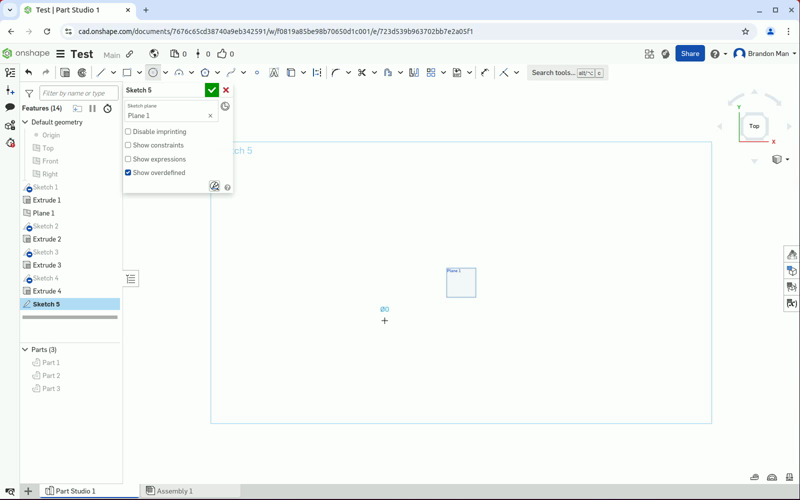
mouse_move(385, 320)
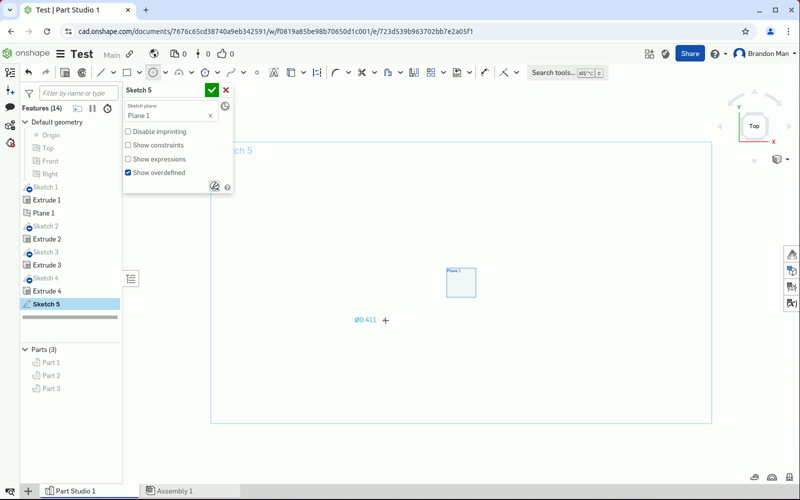
scroll(6)
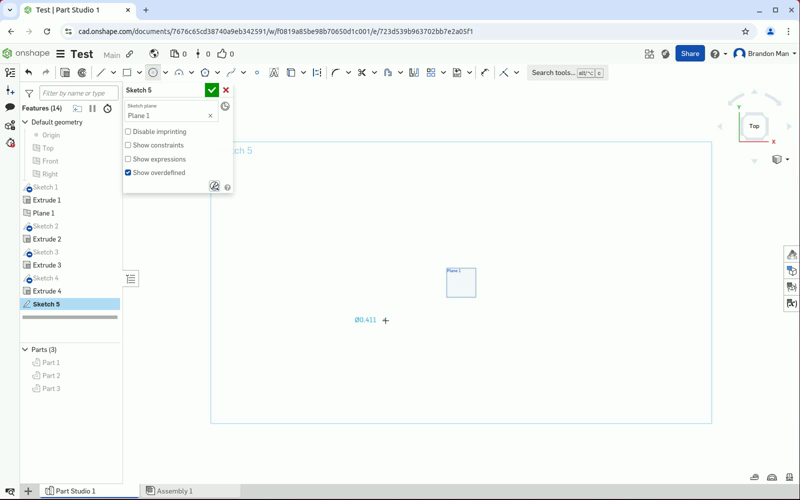
scroll(6)
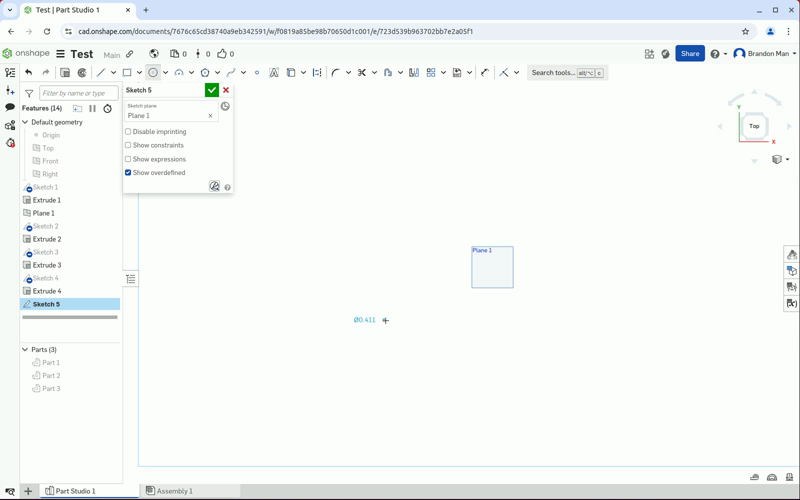
scroll(6)
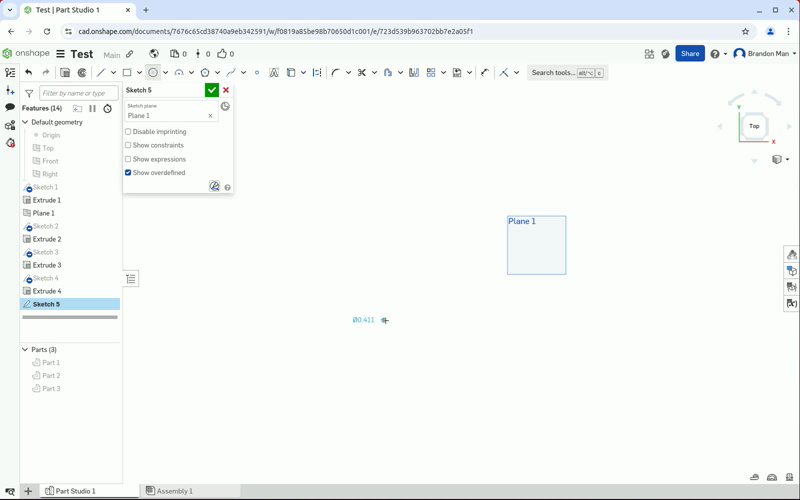
scroll(6)
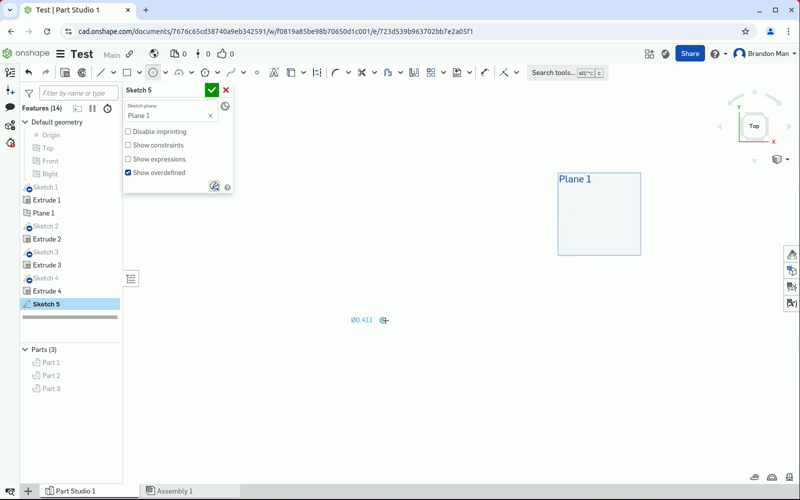
scroll(6)
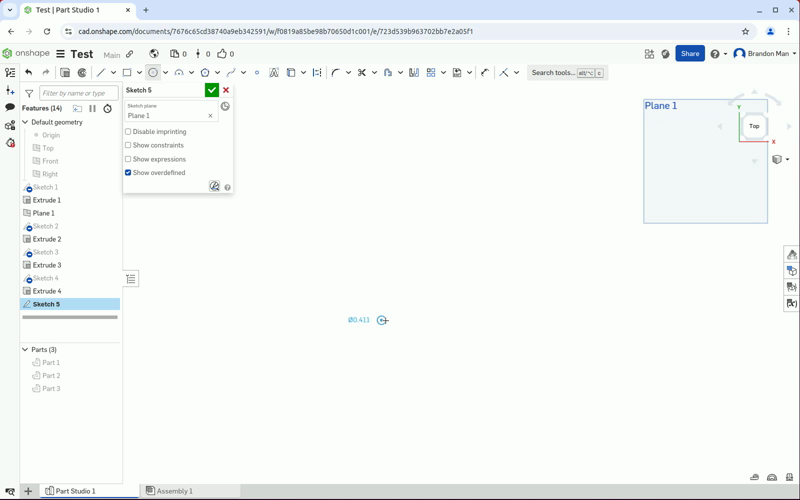
scroll(6)
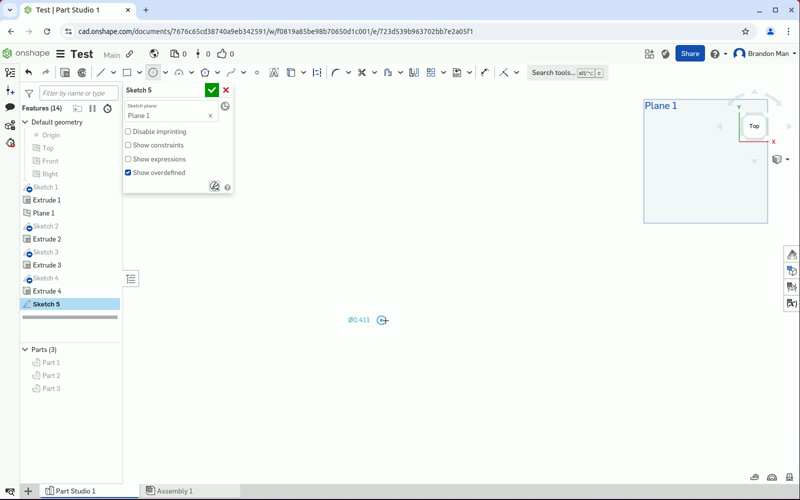
scroll(6)
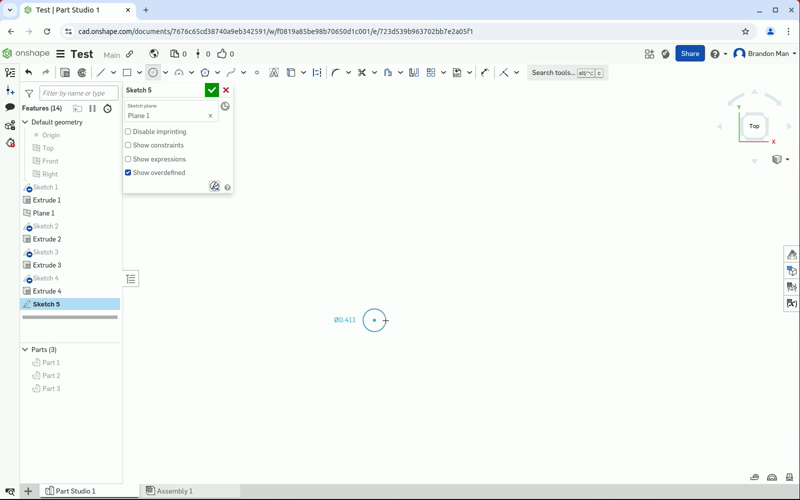
click(385, 320)
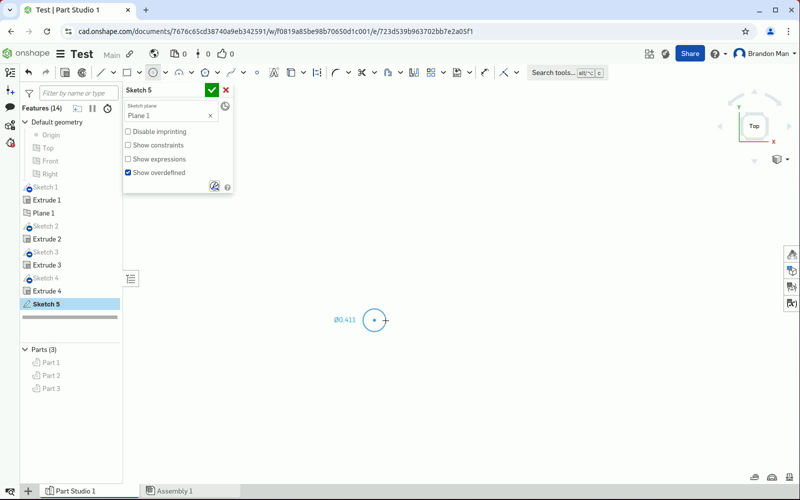
scroll(-6)
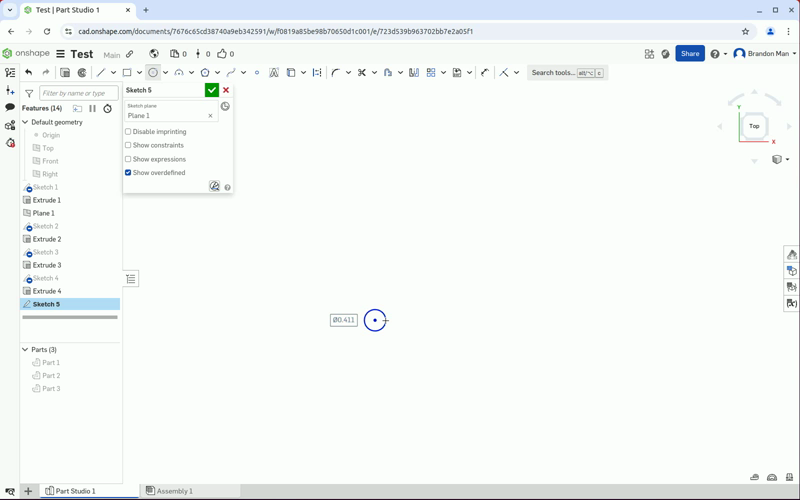
scroll(-6)
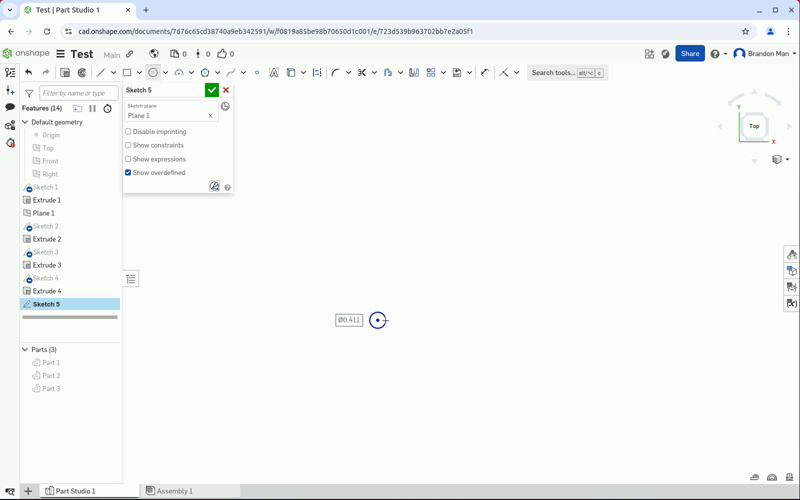
scroll(-6)
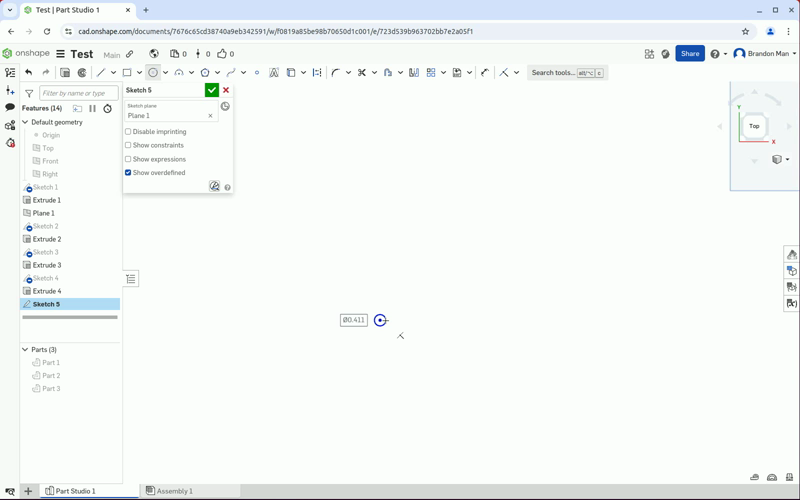
scroll(-6)
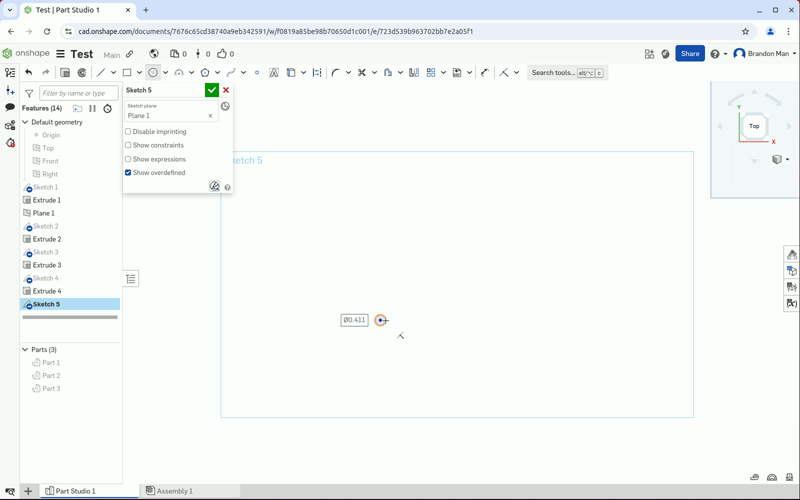
scroll(-6)
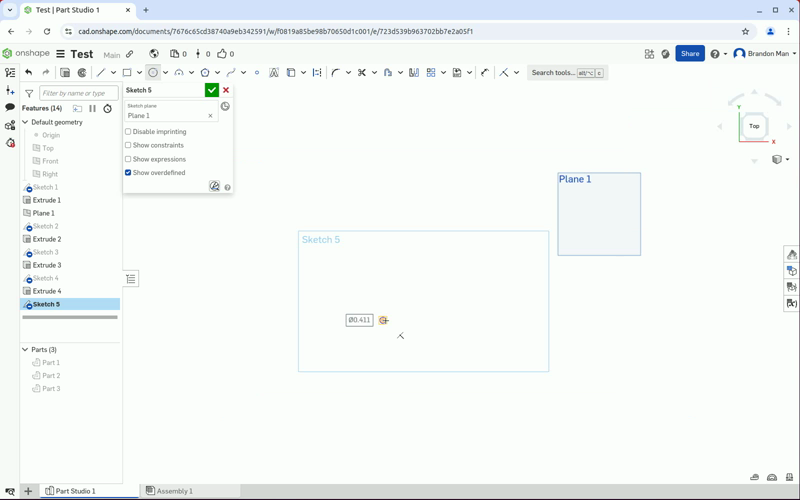
scroll(-6)
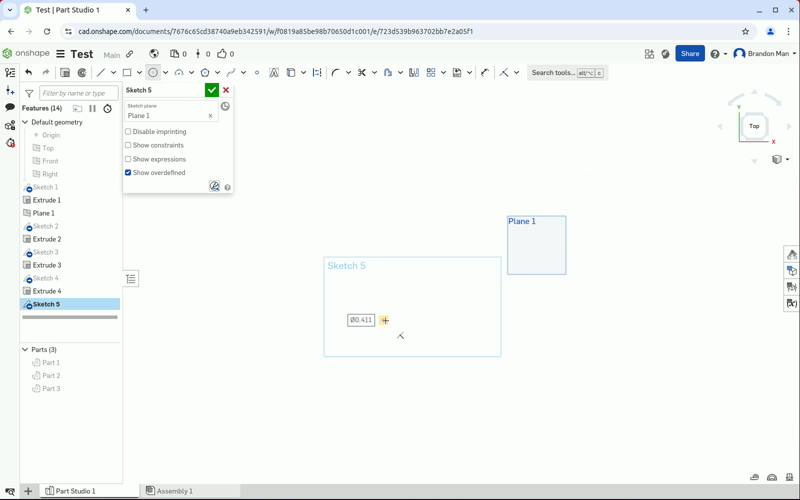
scroll(-6)
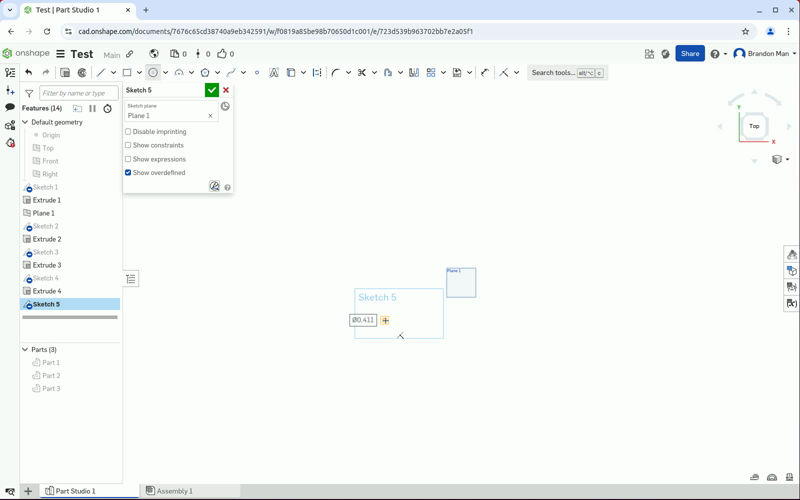
key(esc)
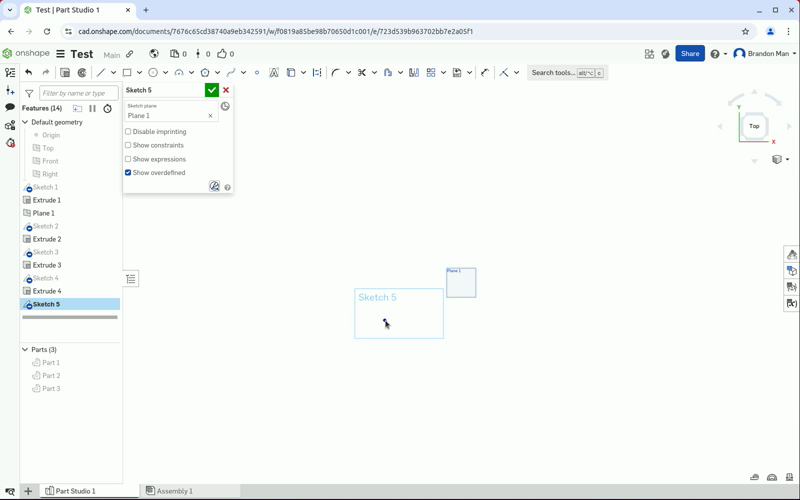
mouse_move(384, 320)
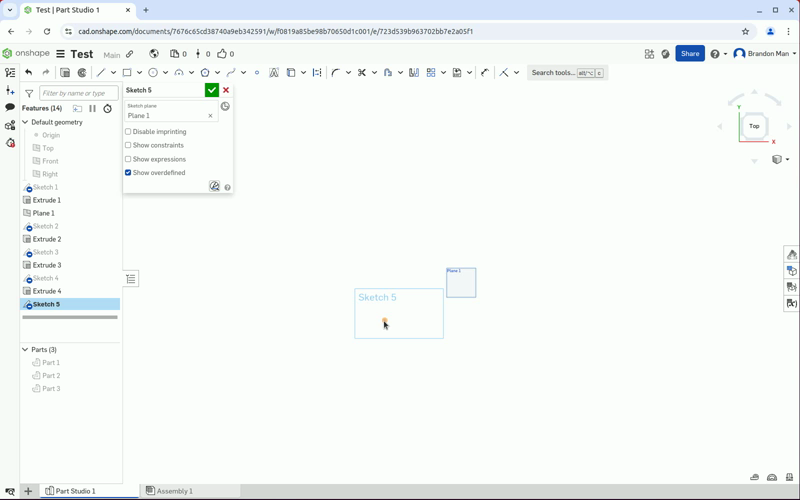
scroll(6)
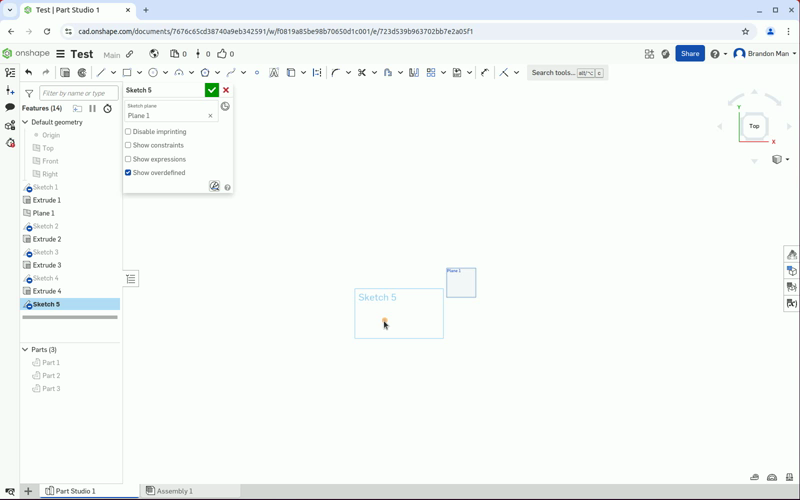
scroll(6)
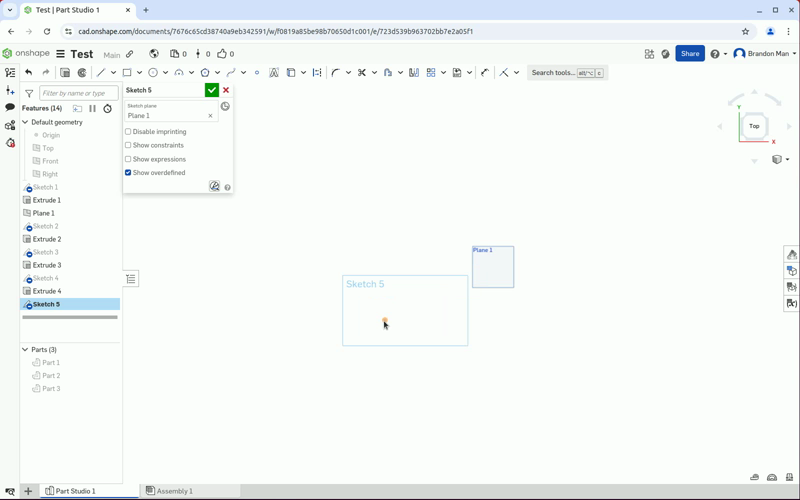
scroll(6)
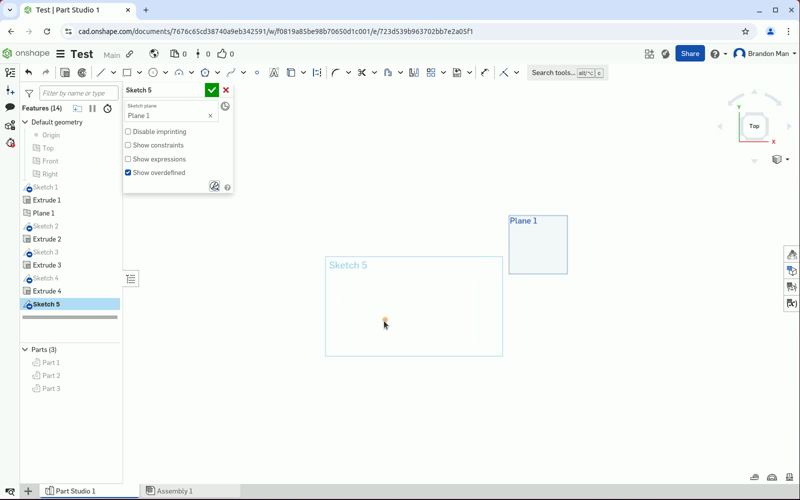
scroll(6)
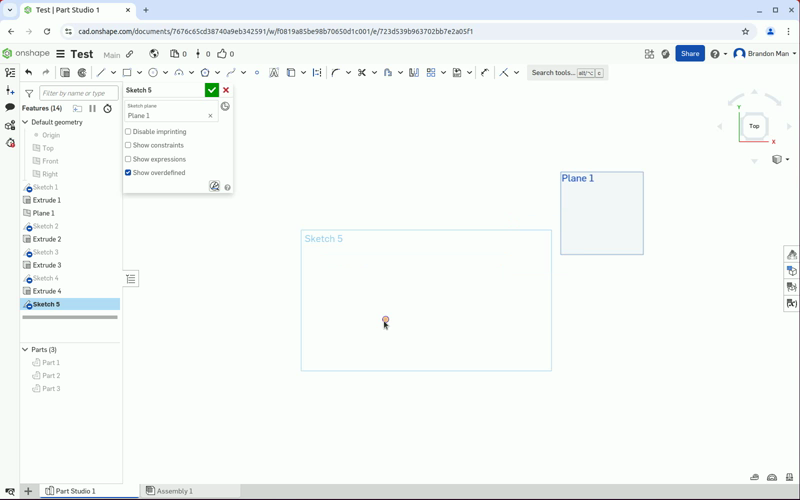
scroll(6)
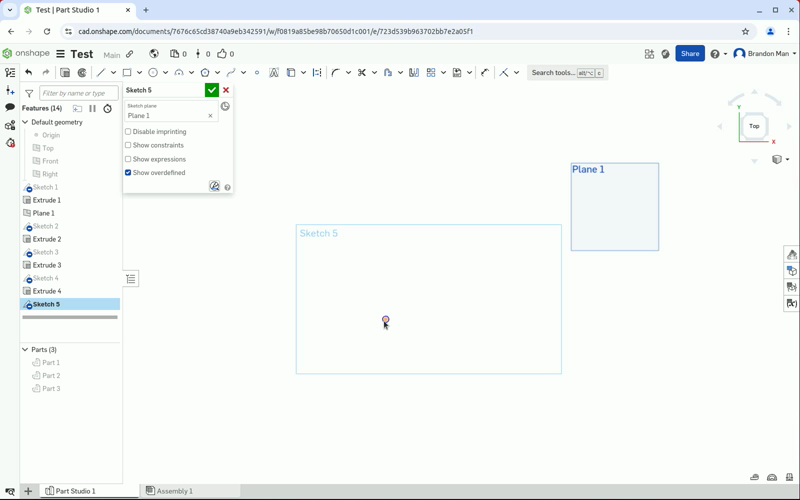
scroll(6)
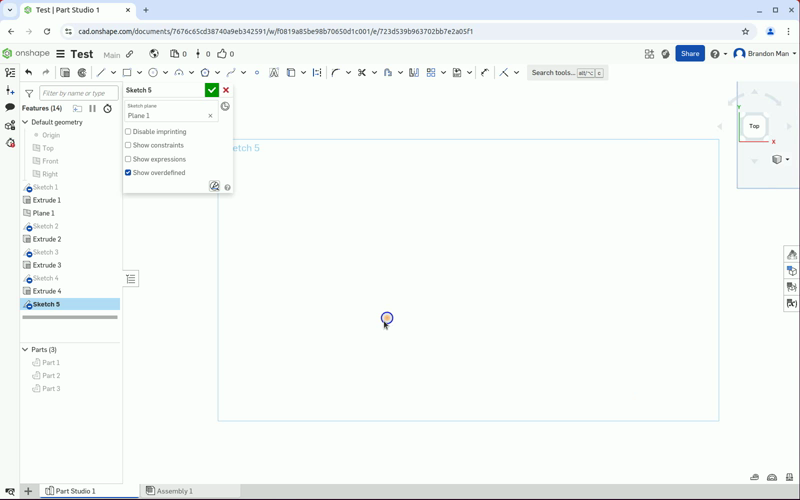
scroll(6)
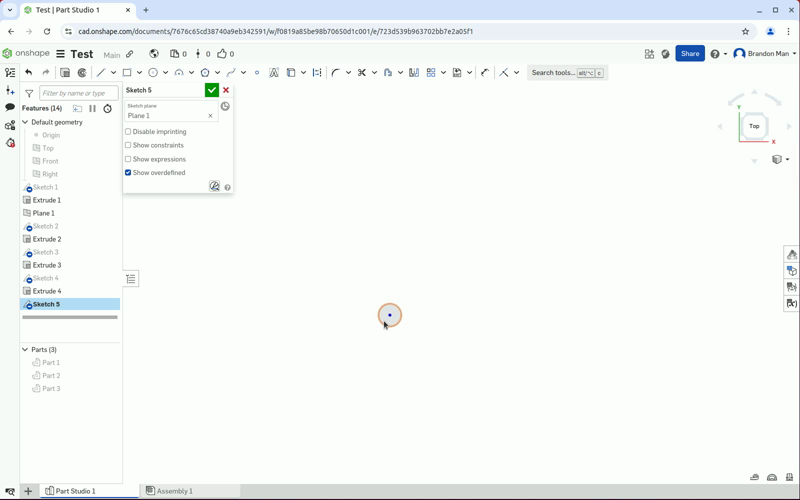
click(384, 320)
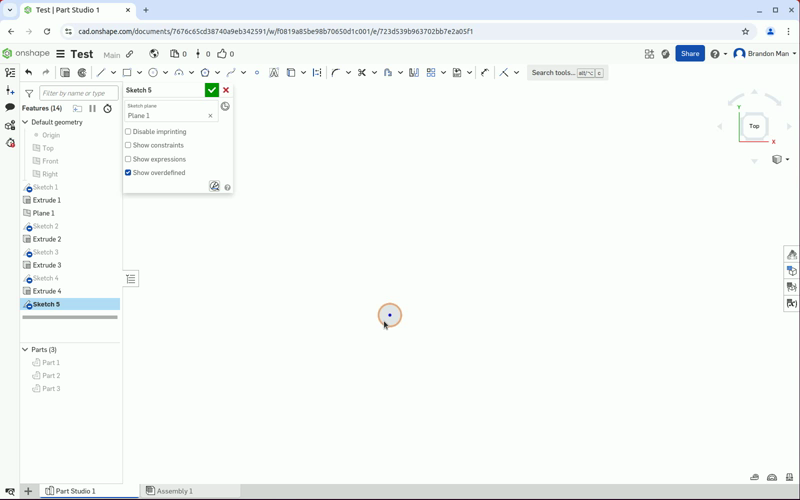
scroll(-6)
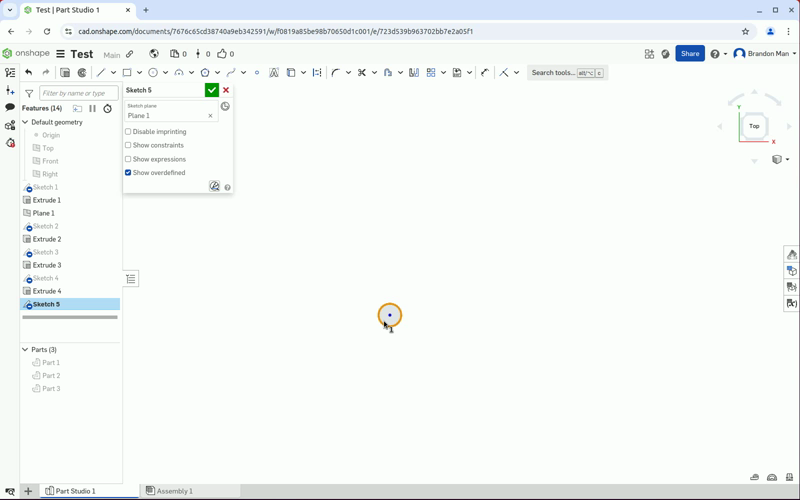
scroll(-6)
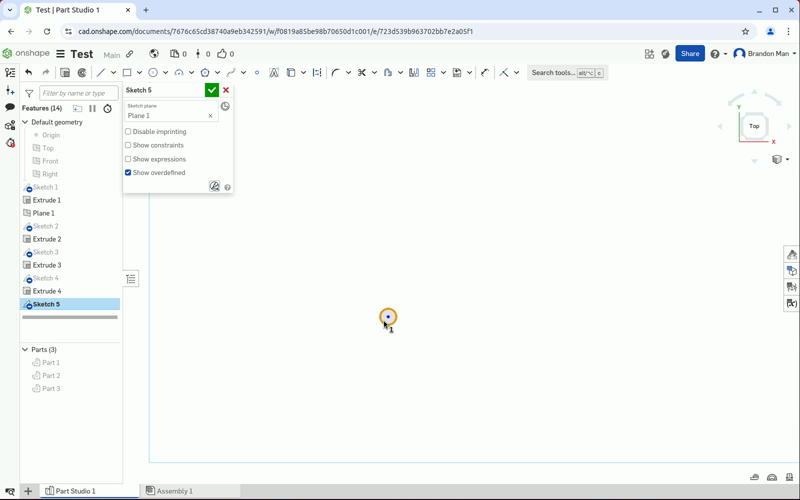
scroll(-6)
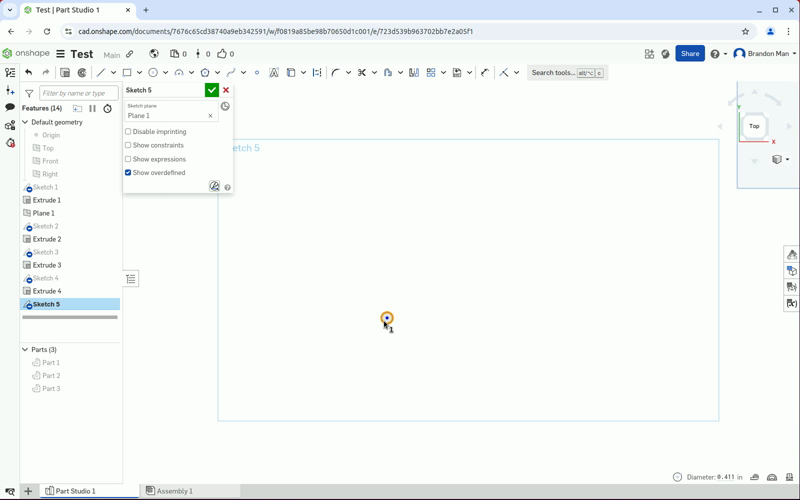
scroll(-6)
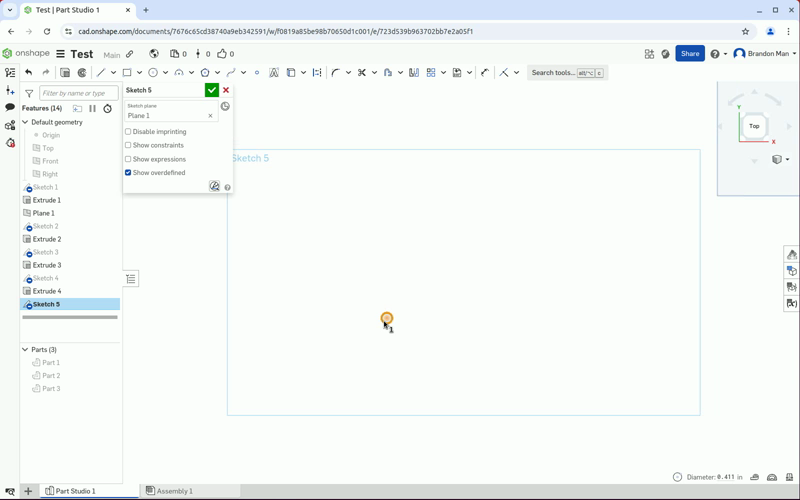
scroll(-6)
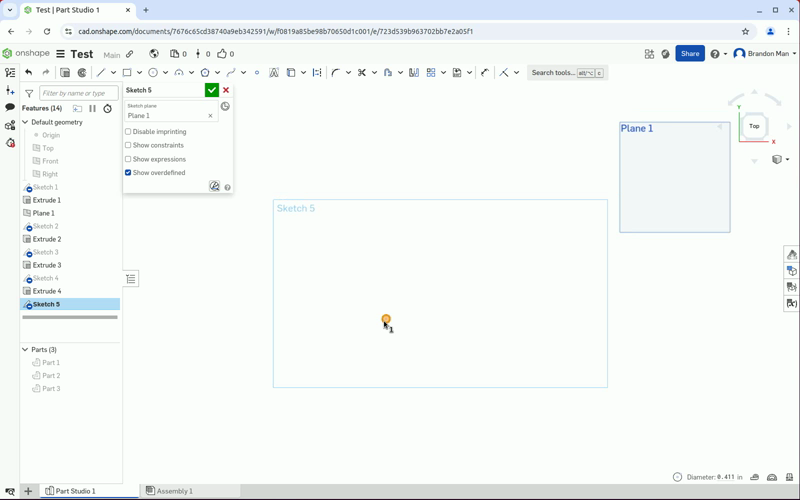
scroll(-6)
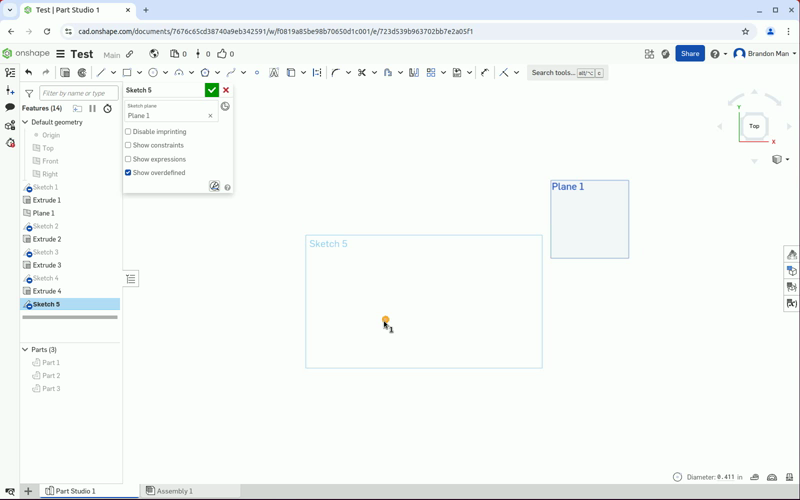
scroll(-6)
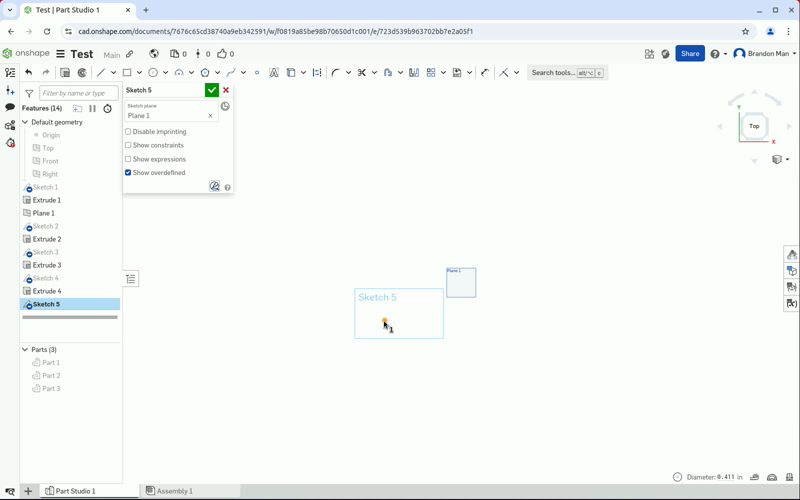
mouse_move(73, 352)
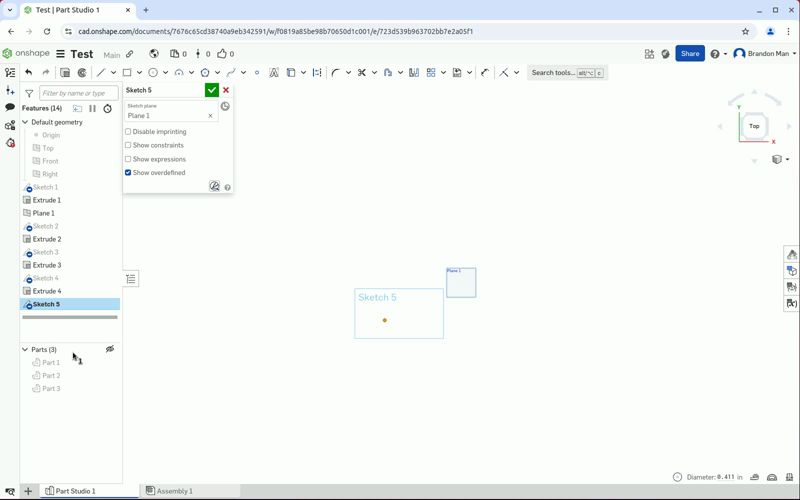
key(shift+y)
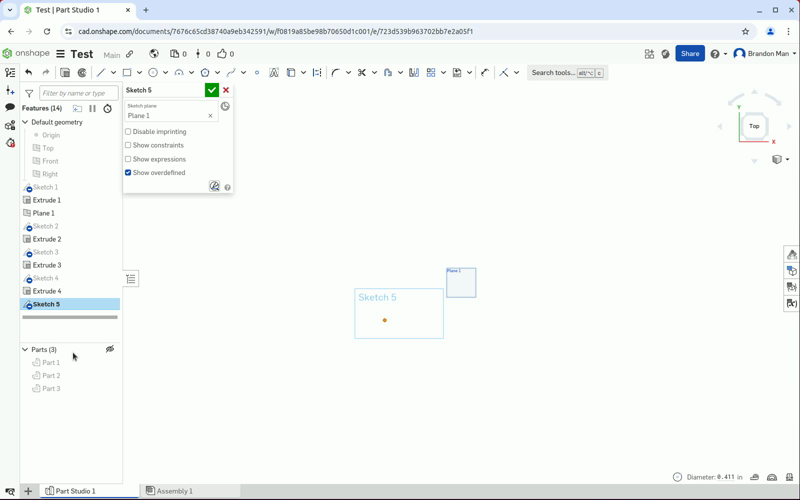
key(shift+e)
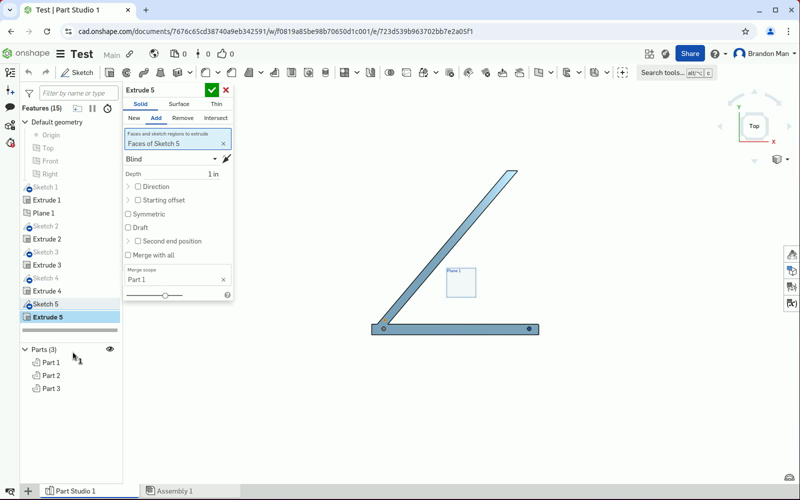
mouse_move(143, 106)
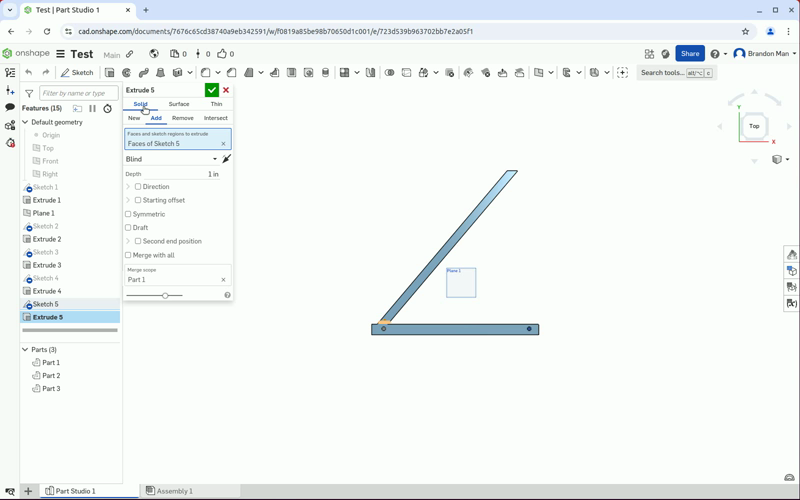
click(143, 106)
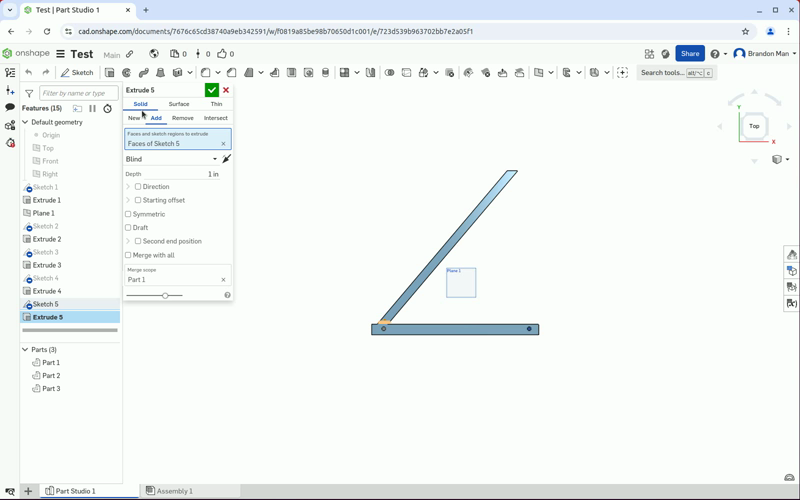
mouse_move(137, 120)
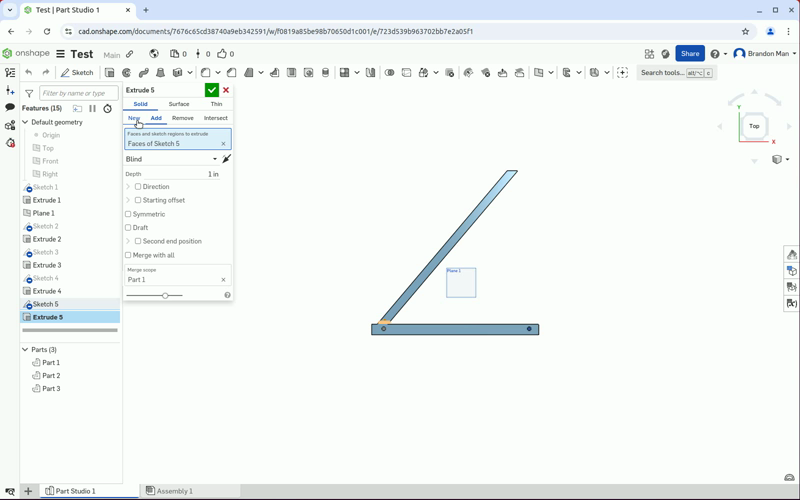
click(137, 120)
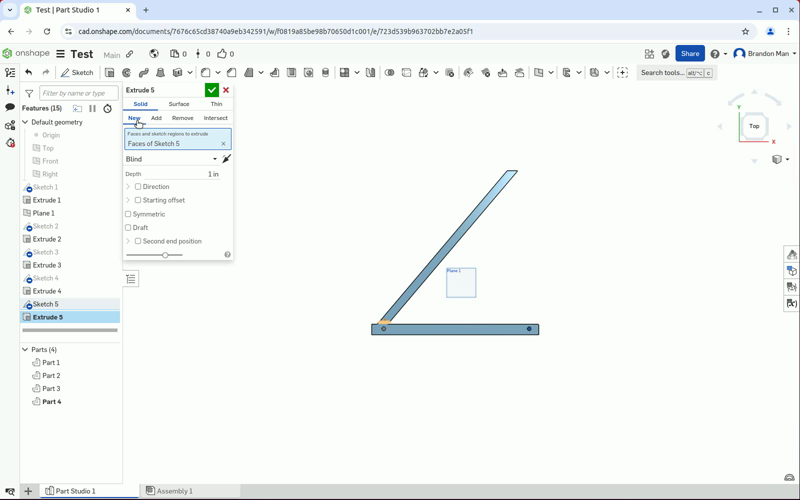
key(tab, 4)
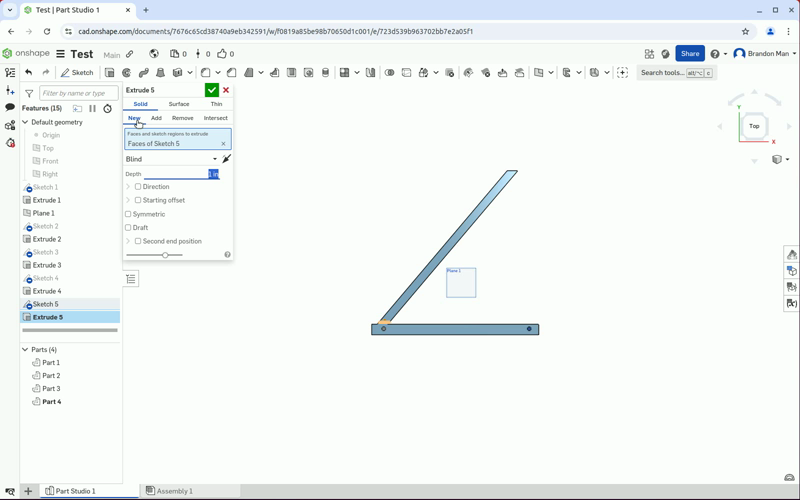
text(0.241)
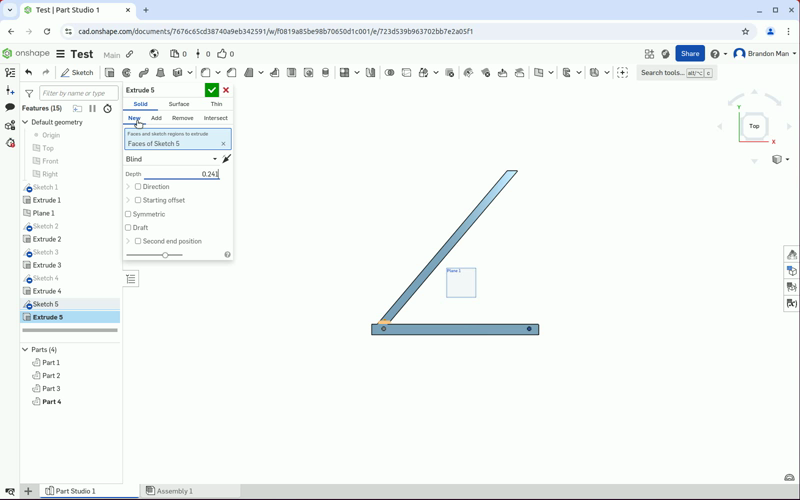
key(enter)
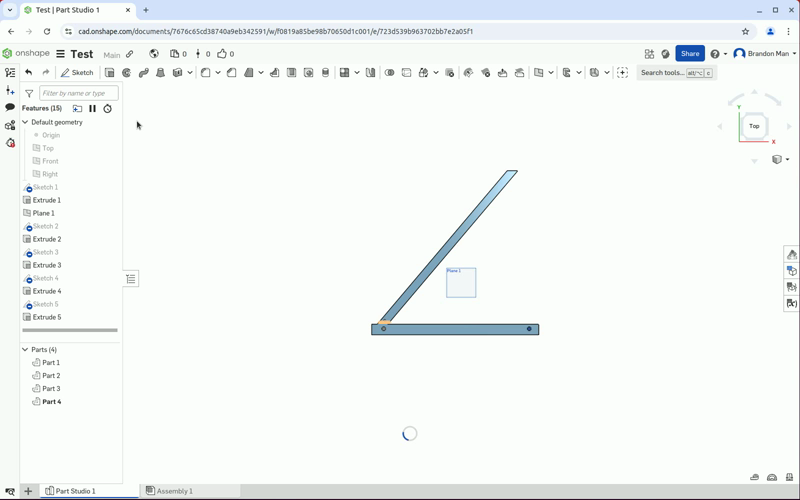
key(shift+h)
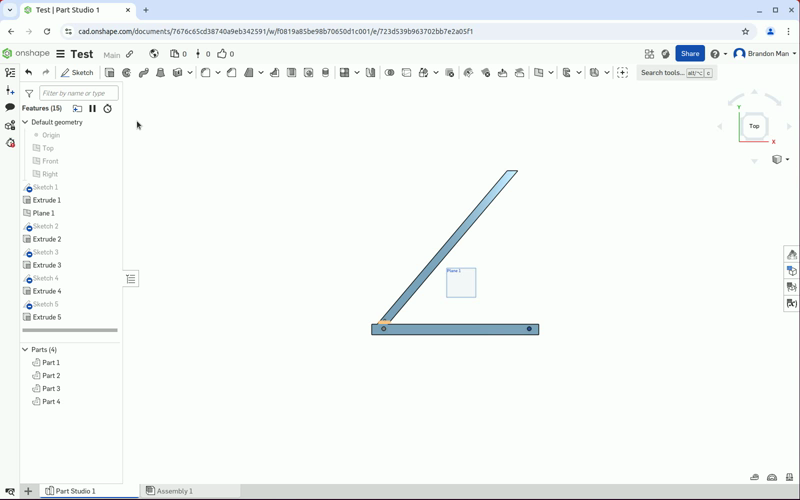
key(shift+h)
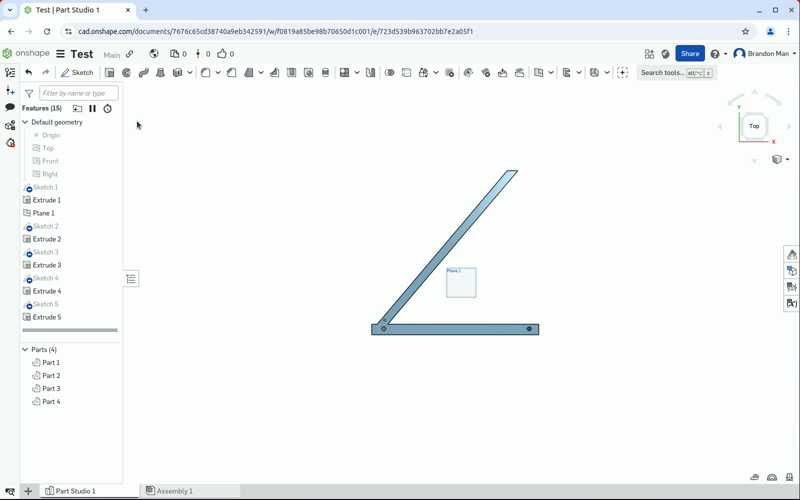
mouse_move(73, 189)
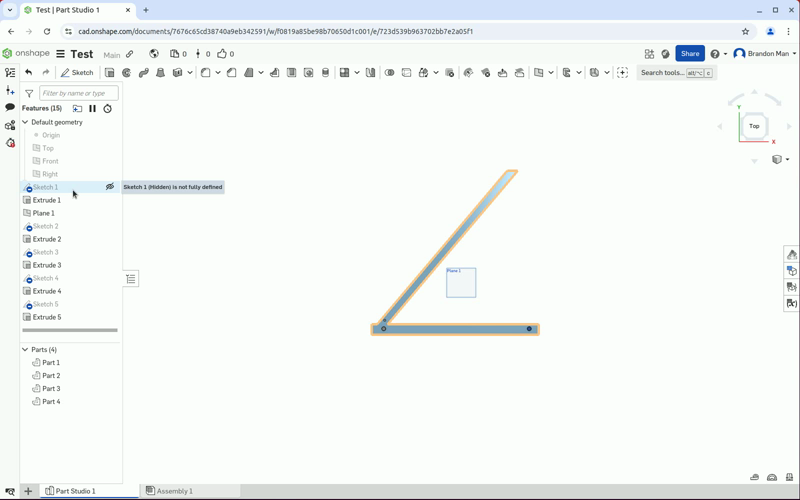
click(73, 189)
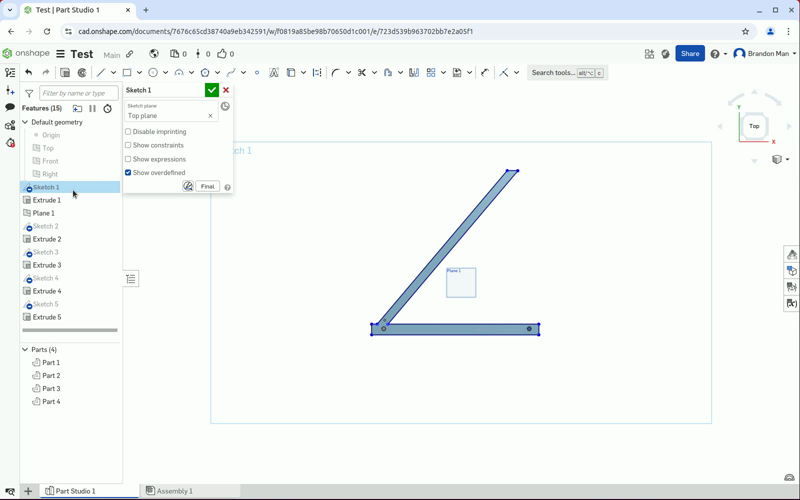
mouse_move(229, 92)
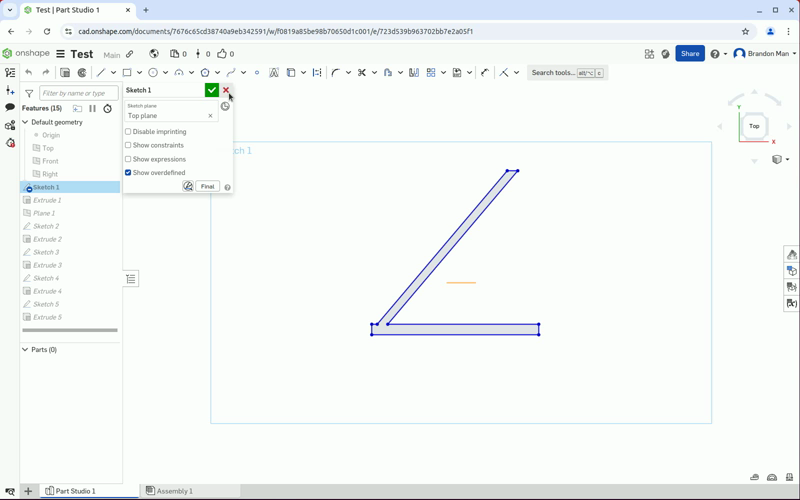
click(229, 92)
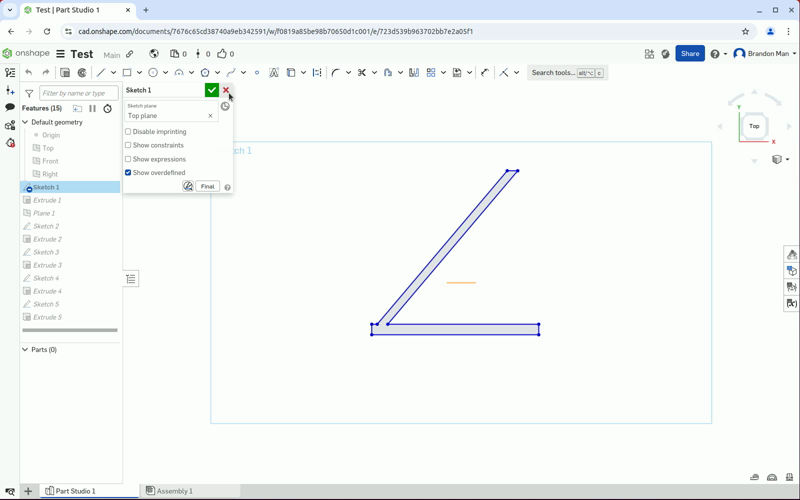
key(shift+s)
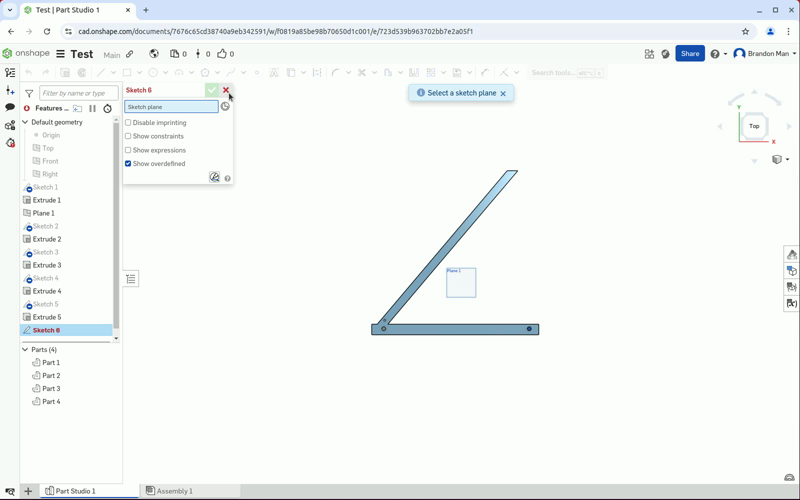
mouse_move(69, 215)
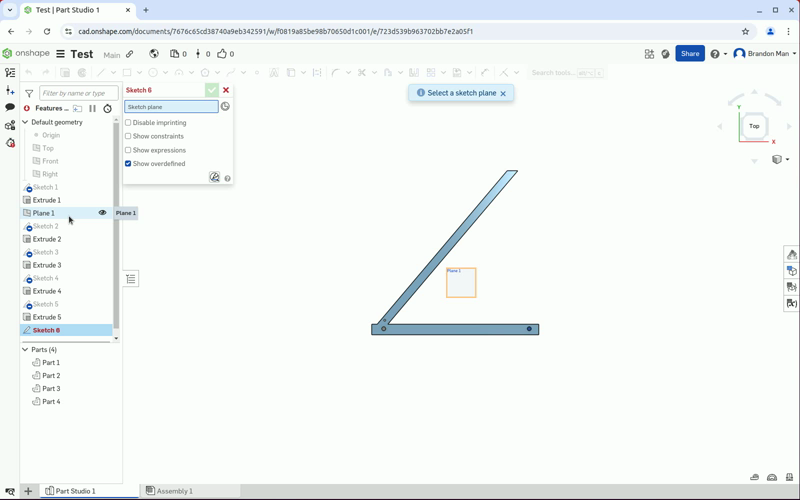
click(69, 215)
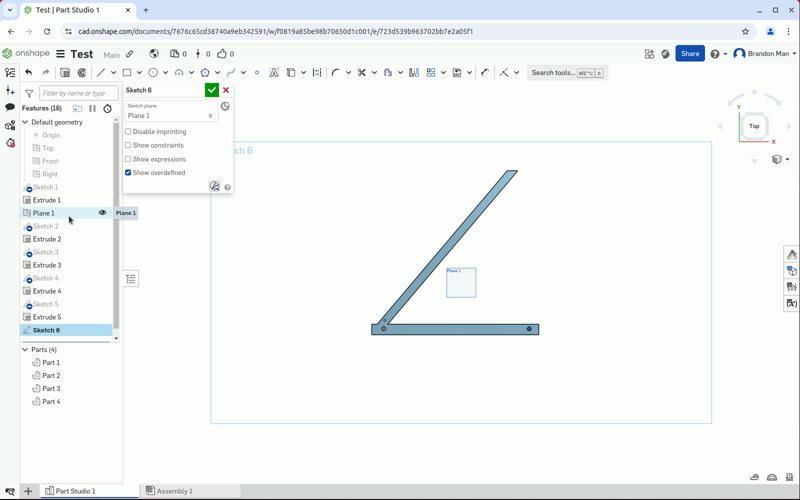
mouse_move(73, 352)
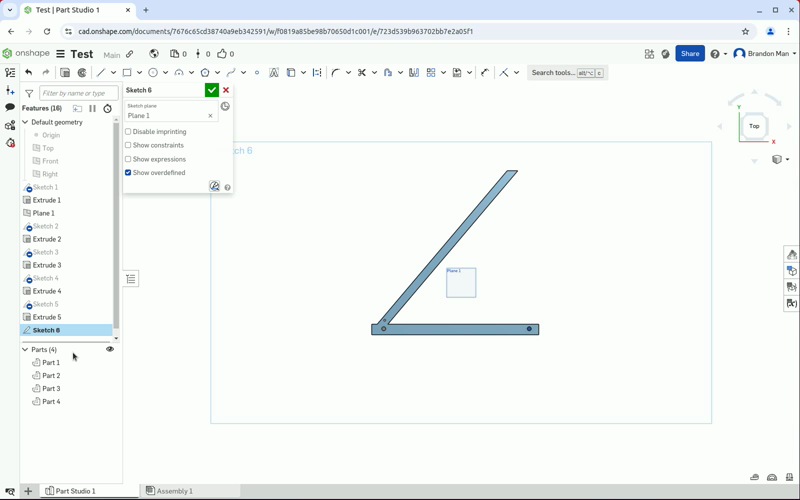
key(y)
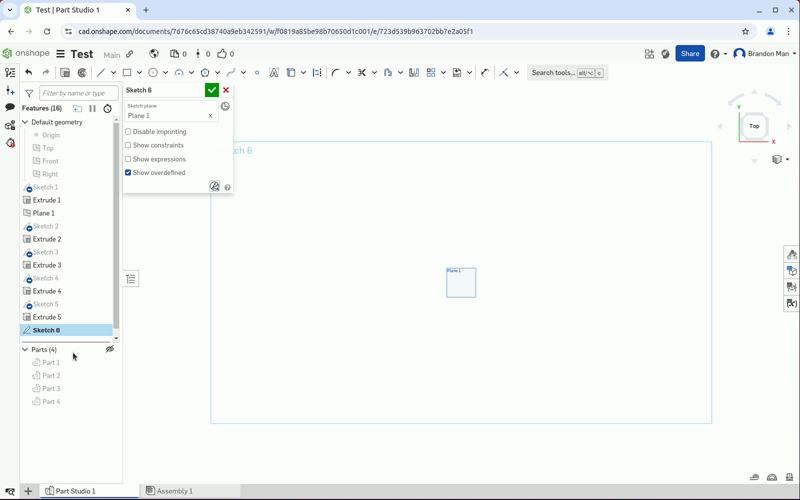
key(c)
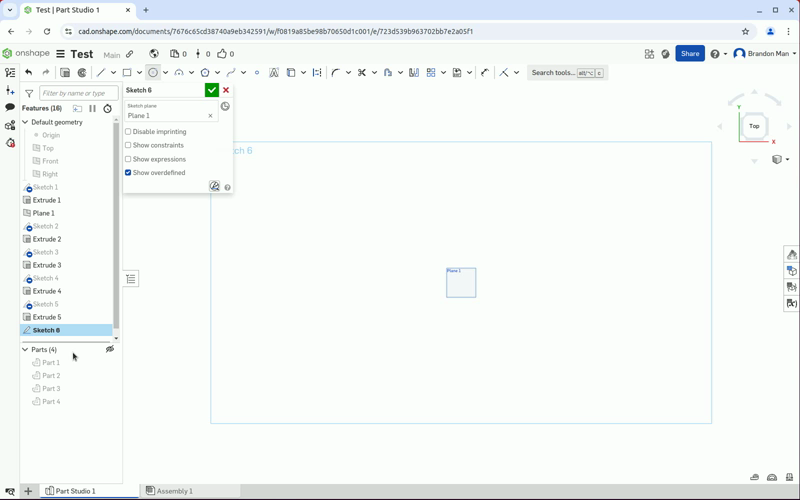
key_down(shift)
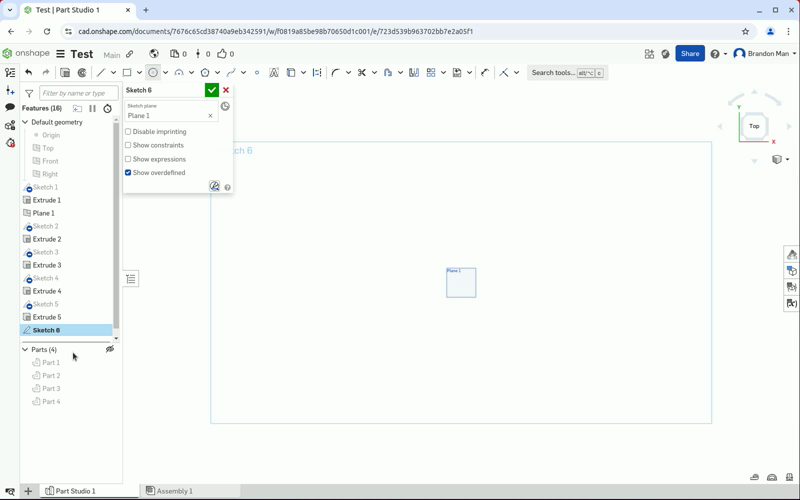
mouse_move(388, 319)
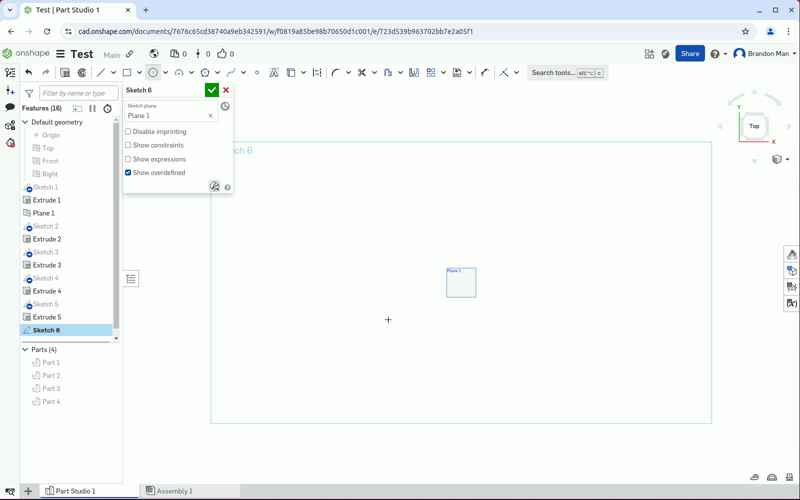
click(388, 319)
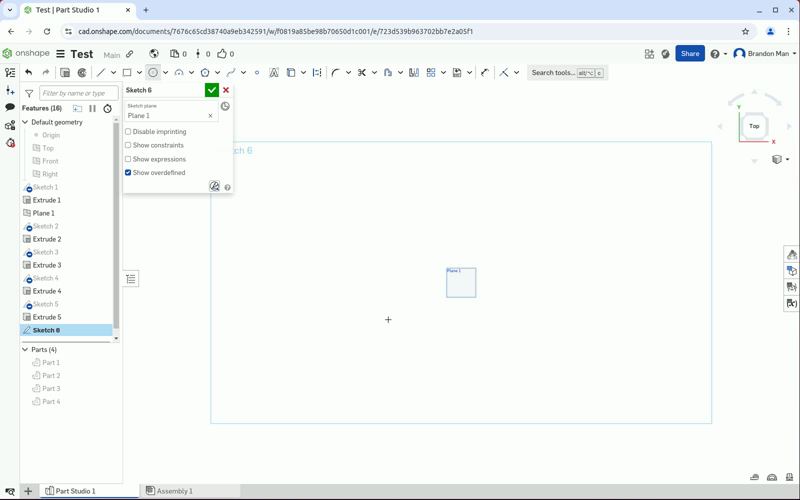
key_up(shift)
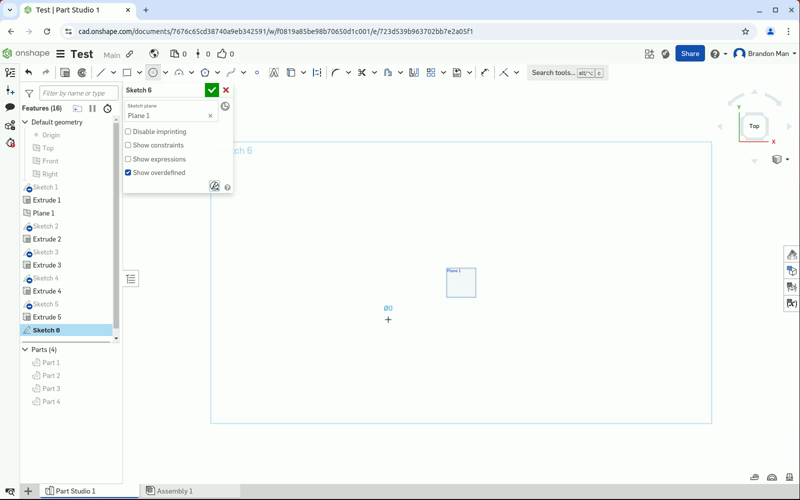
mouse_move(389, 319)
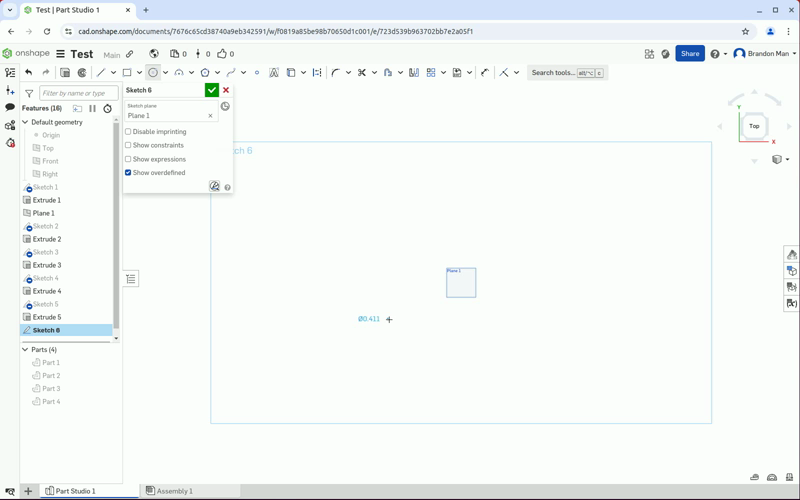
scroll(6)
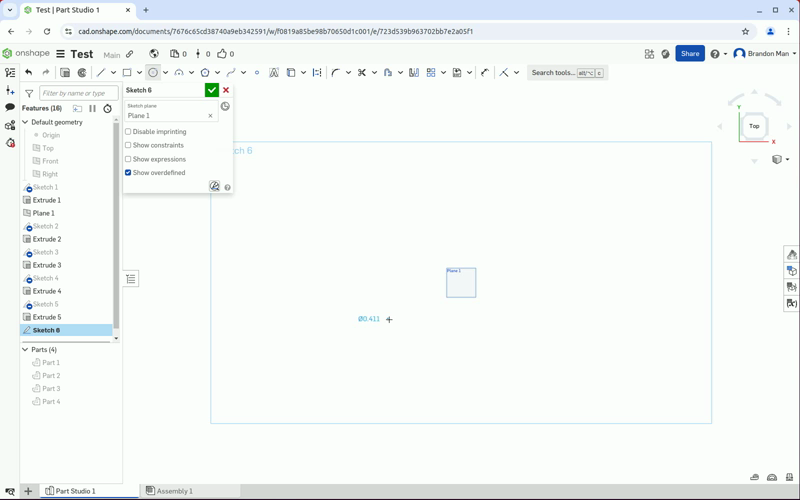
scroll(6)
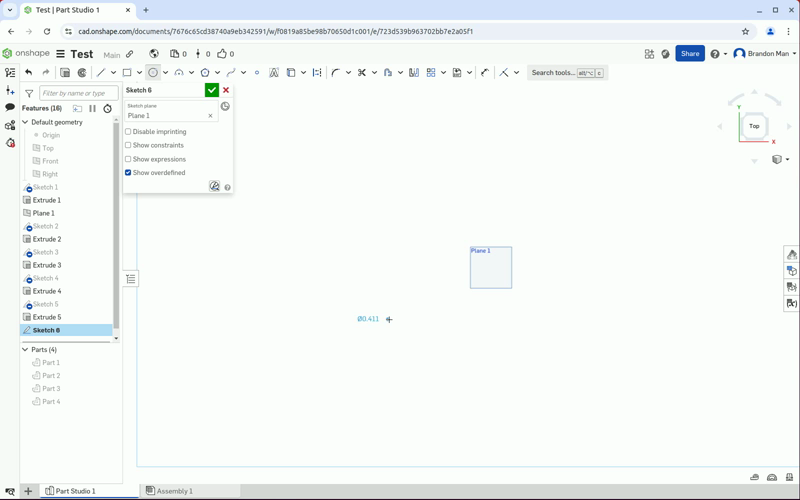
scroll(6)
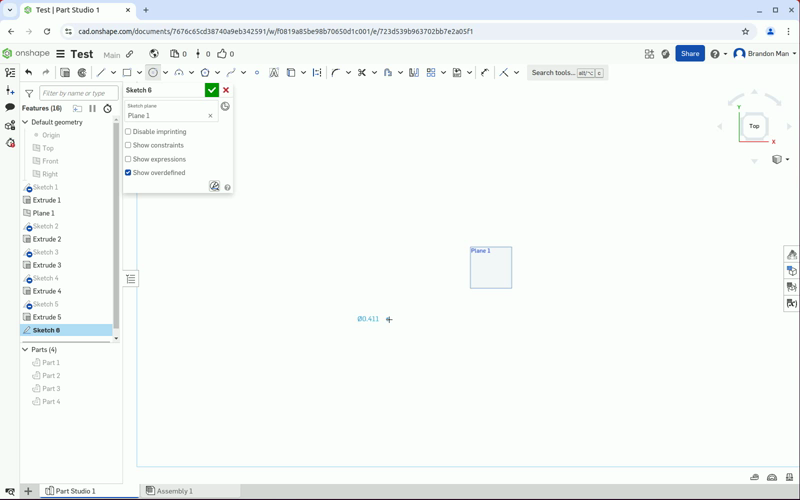
scroll(6)
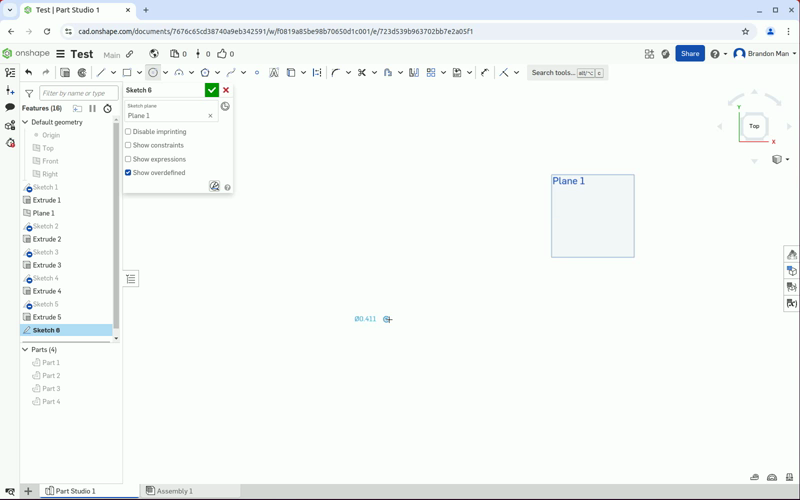
scroll(6)
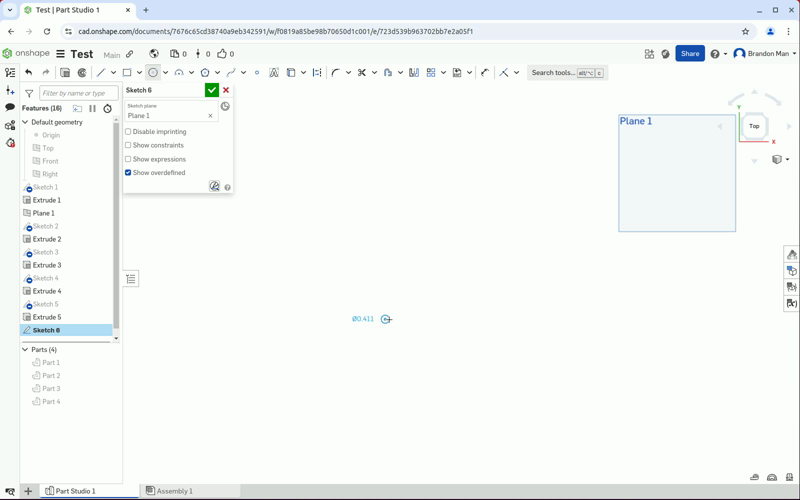
scroll(6)
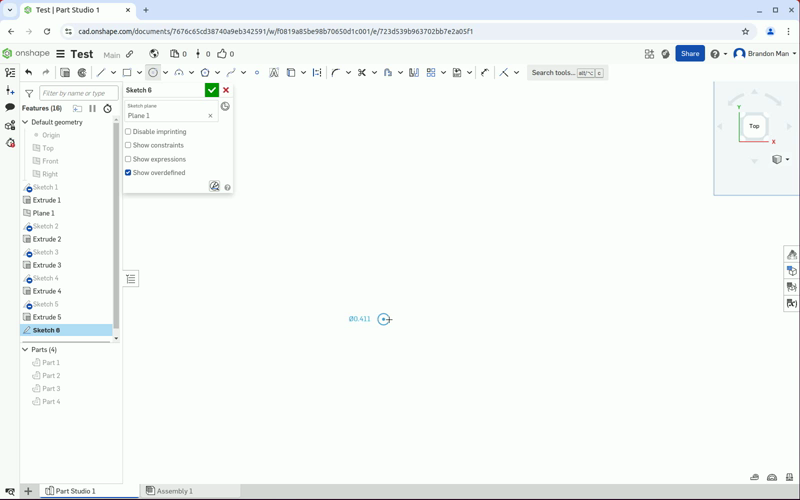
scroll(6)
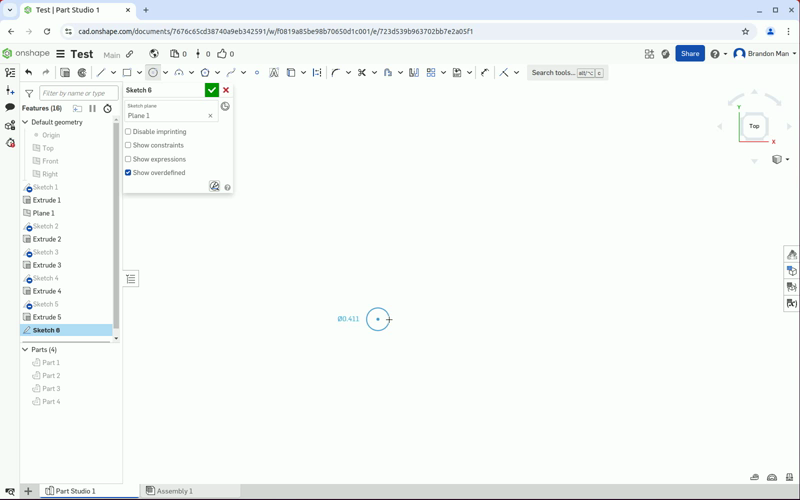
click(389, 319)
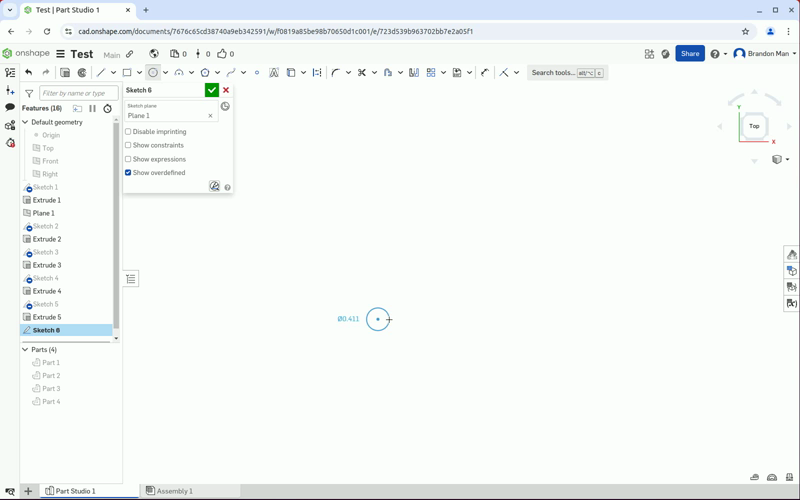
scroll(-6)
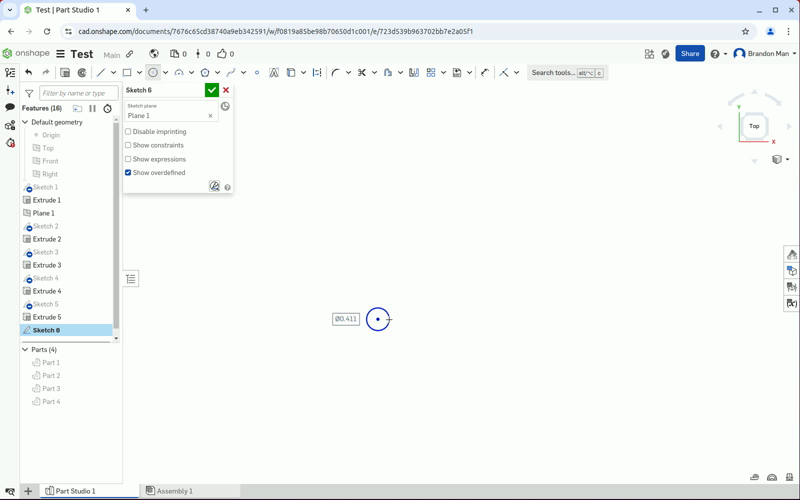
scroll(-6)
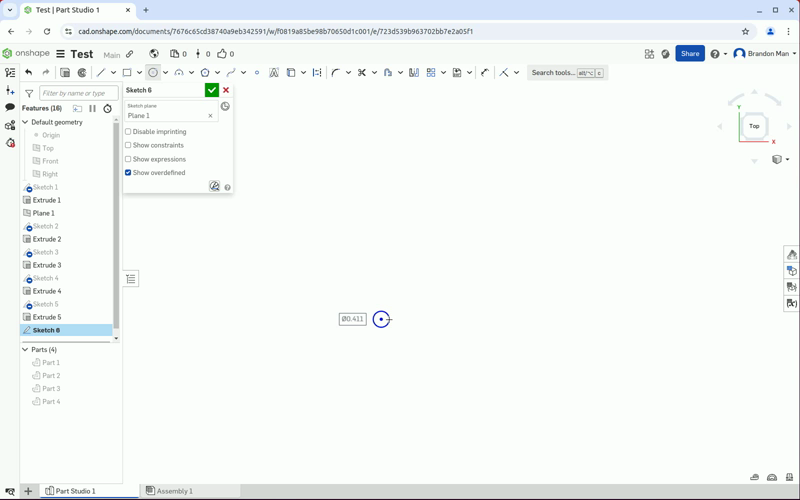
scroll(-6)
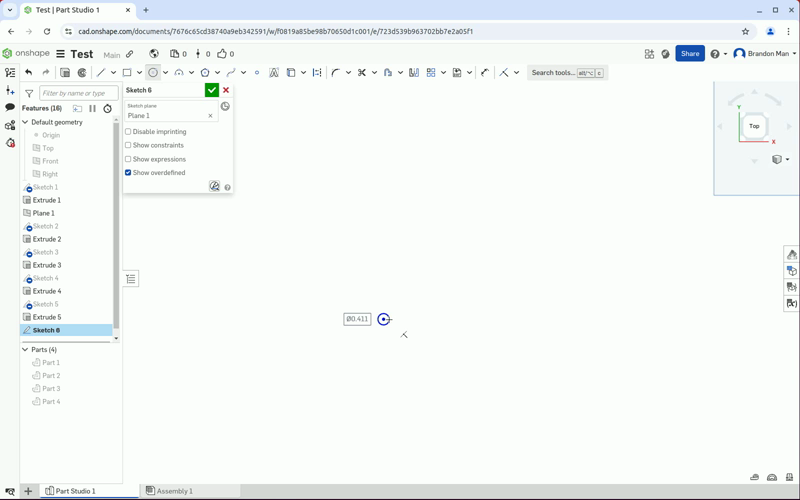
scroll(-6)
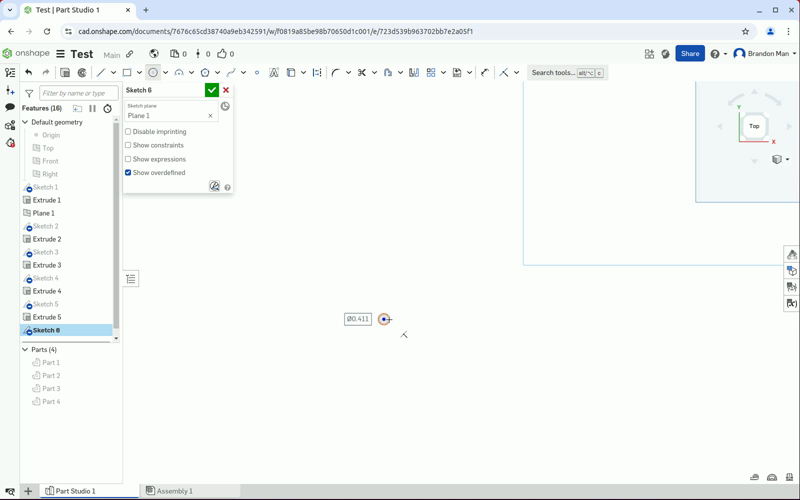
scroll(-6)
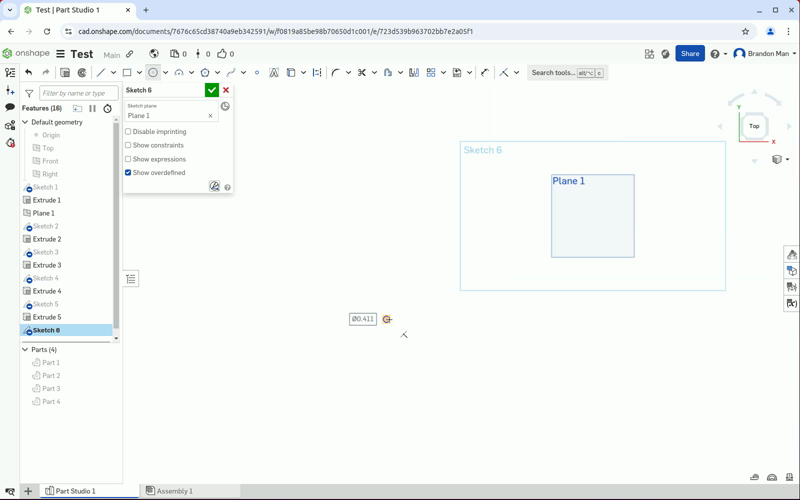
scroll(-6)
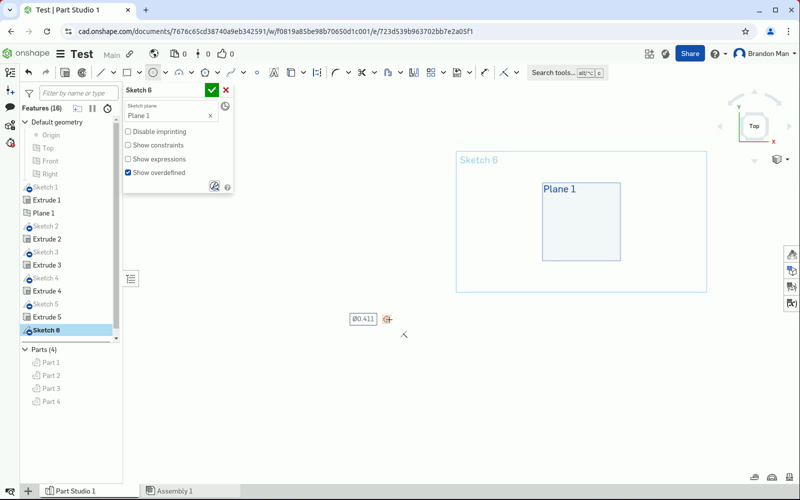
scroll(-6)
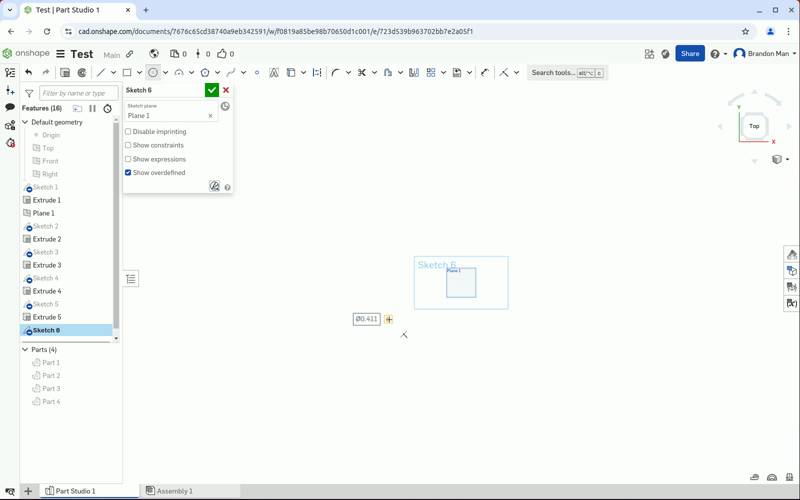
key(esc)
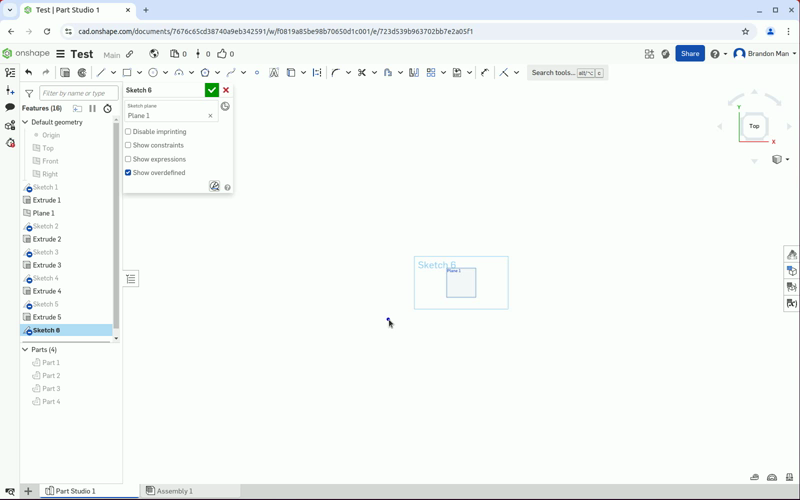
mouse_move(388, 319)
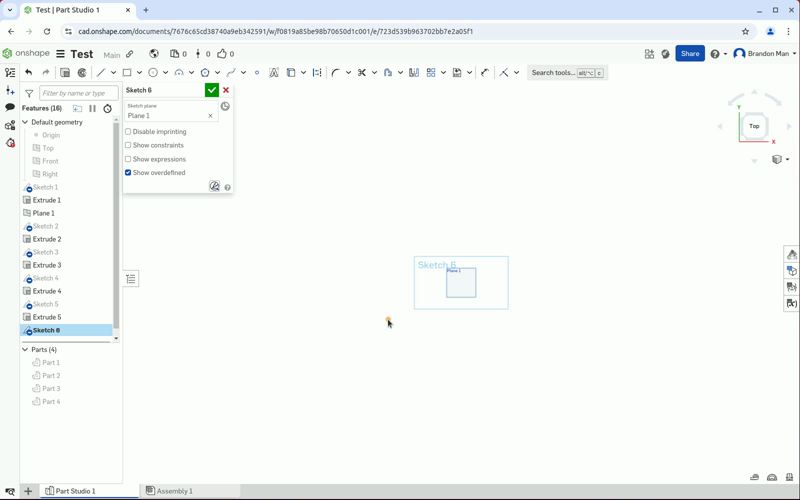
scroll(6)
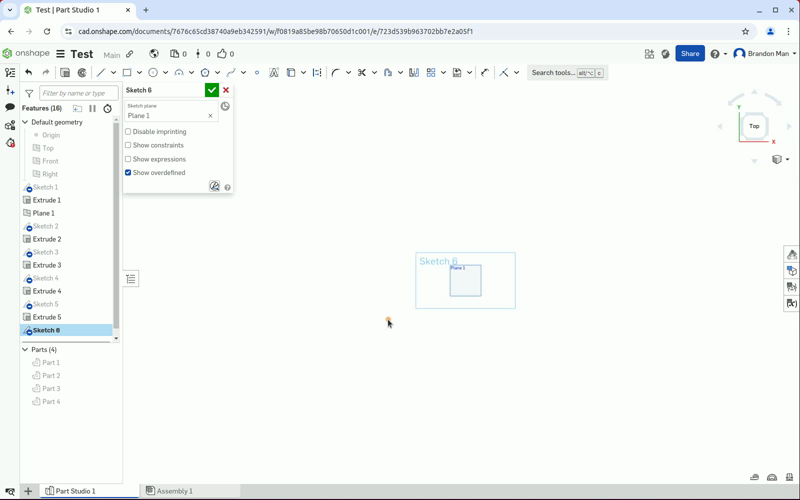
scroll(6)
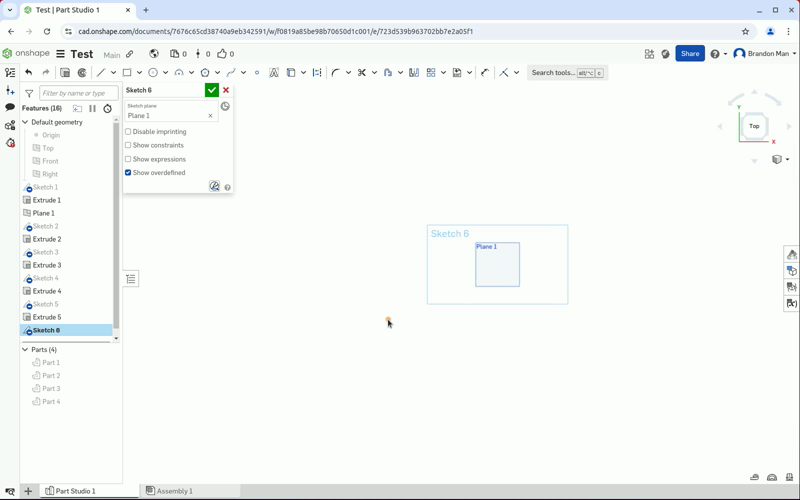
scroll(6)
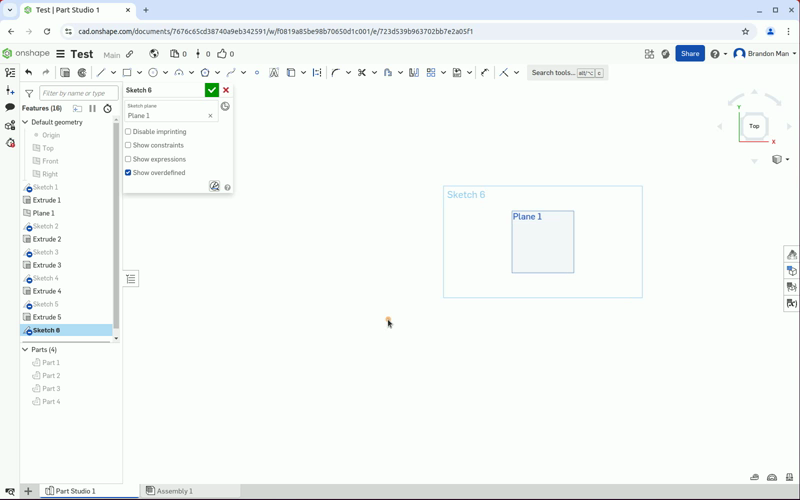
scroll(6)
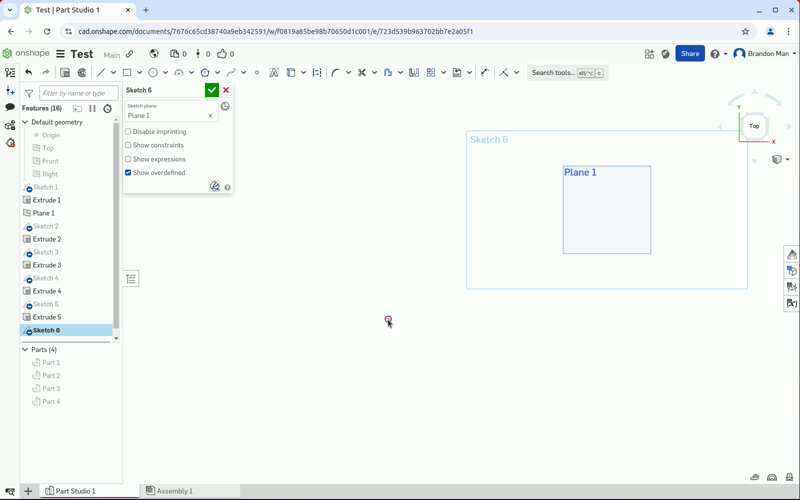
scroll(6)
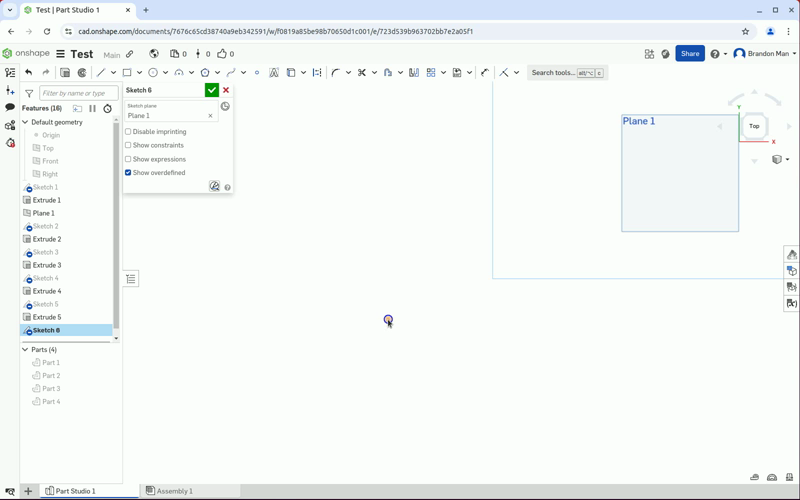
scroll(6)
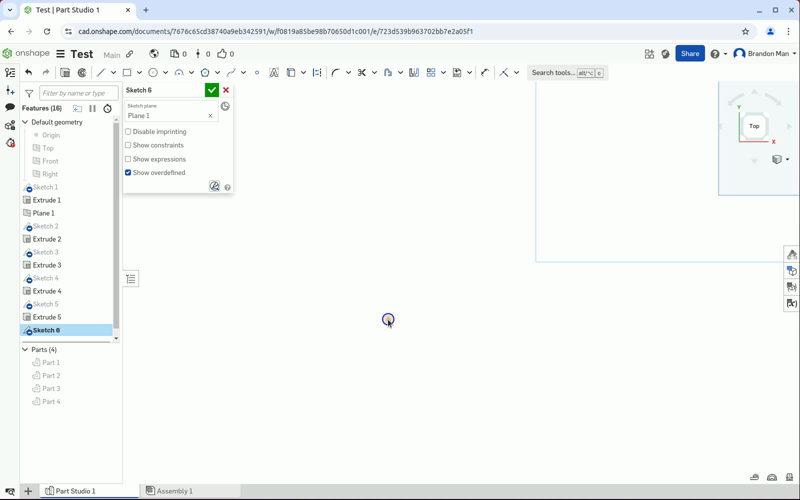
scroll(6)
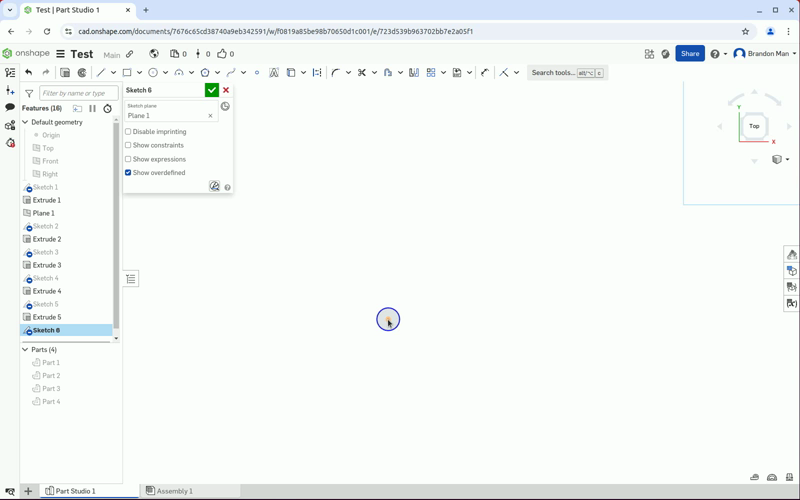
click(388, 319)
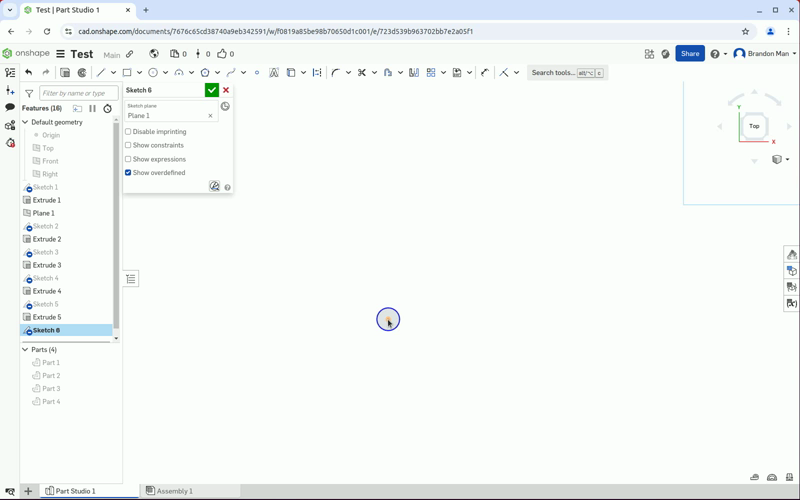
scroll(-6)
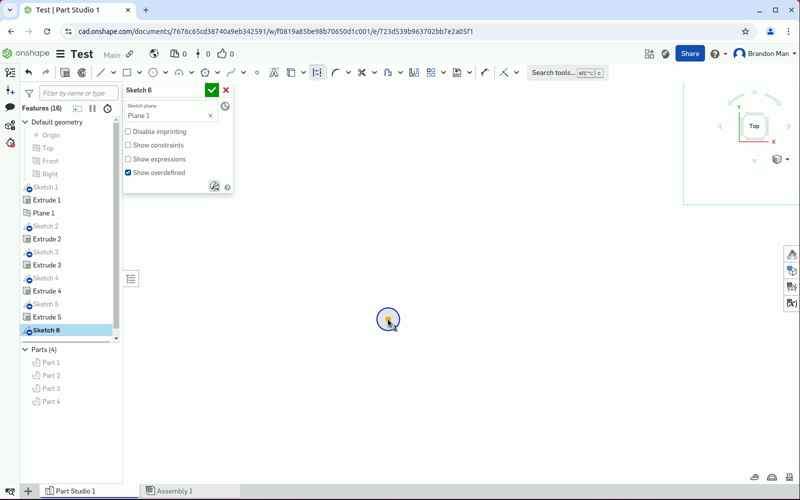
scroll(-6)
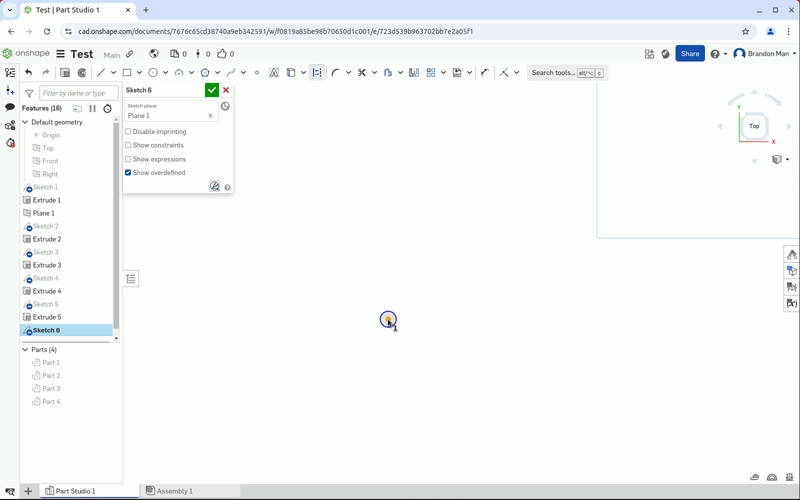
scroll(-6)
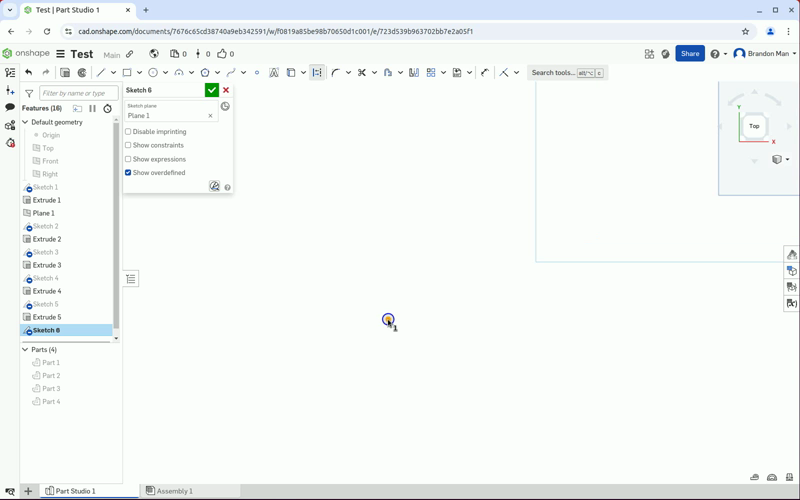
scroll(-6)
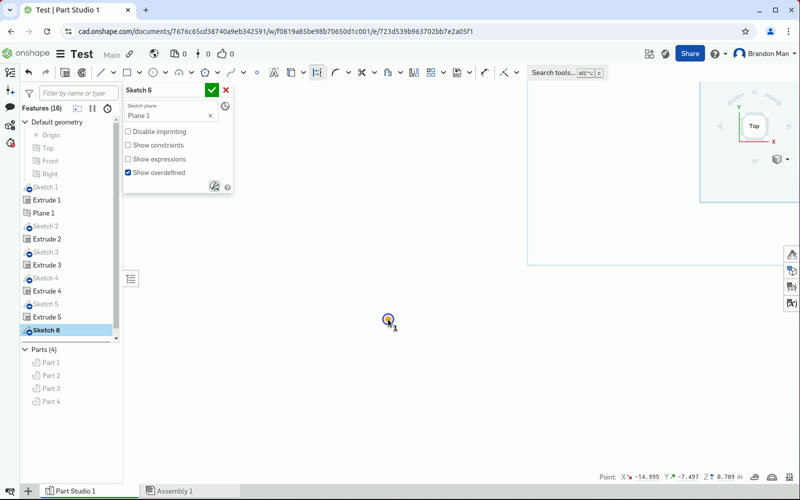
scroll(-6)
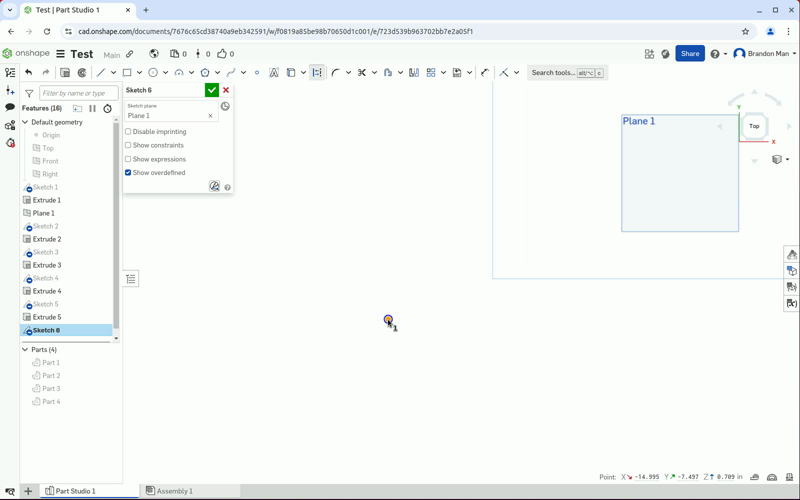
scroll(-6)
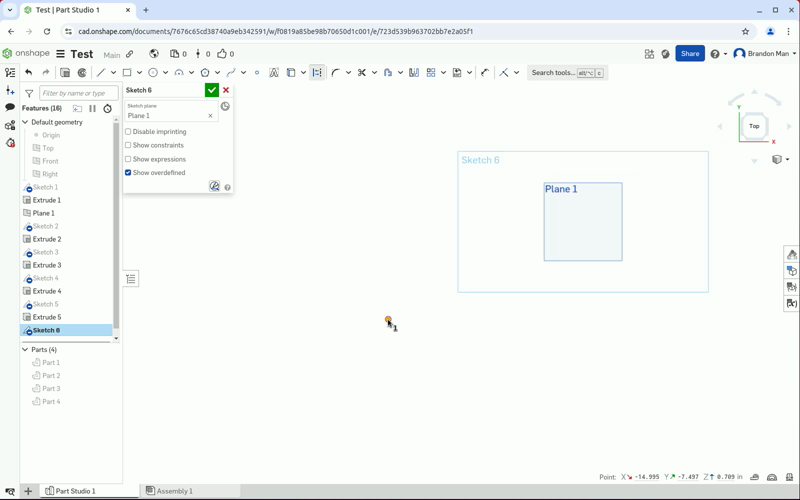
scroll(-6)
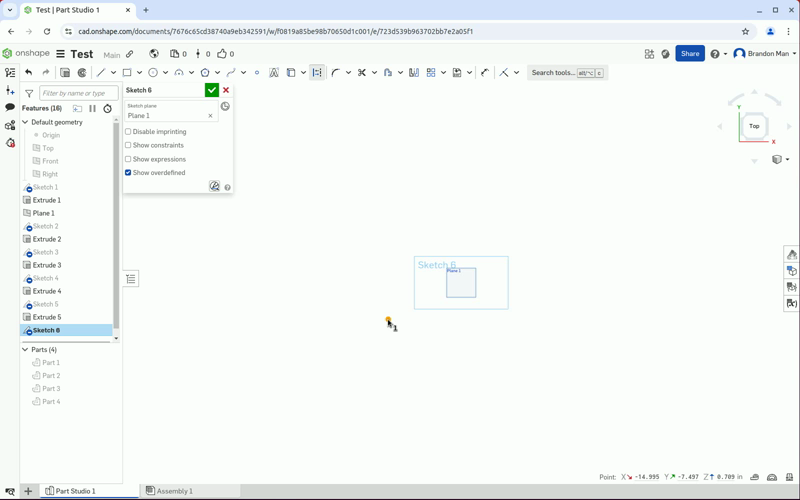
mouse_move(73, 352)
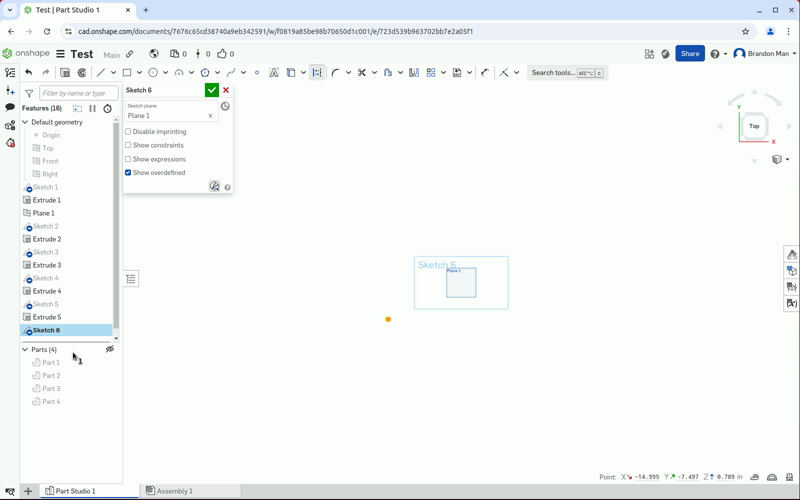
key(shift+y)
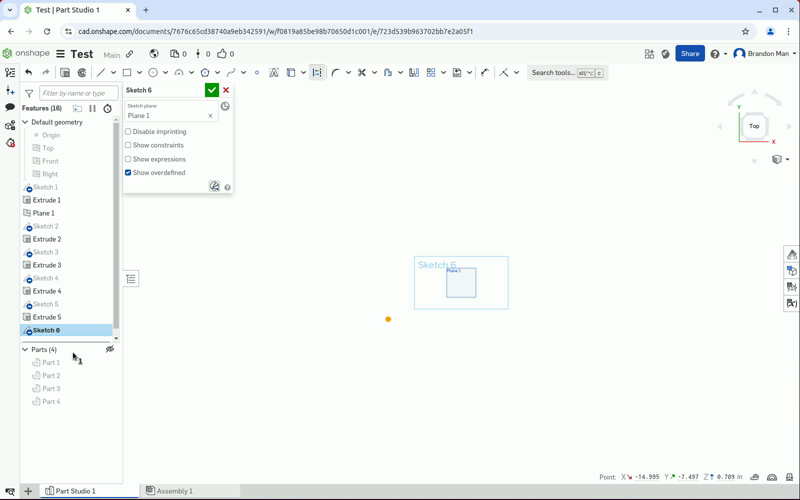
key(shift+e)
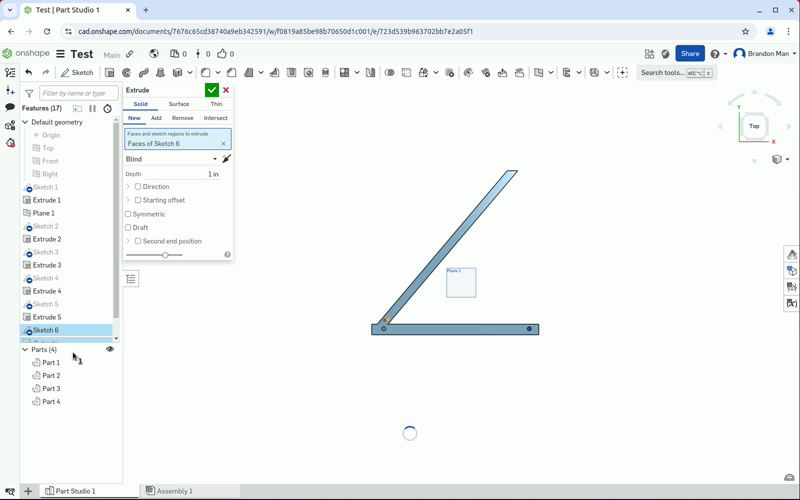
mouse_move(143, 106)
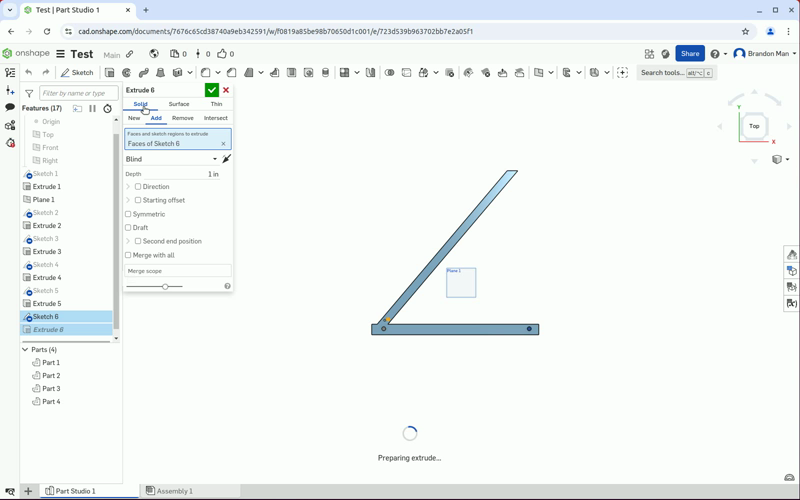
click(143, 106)
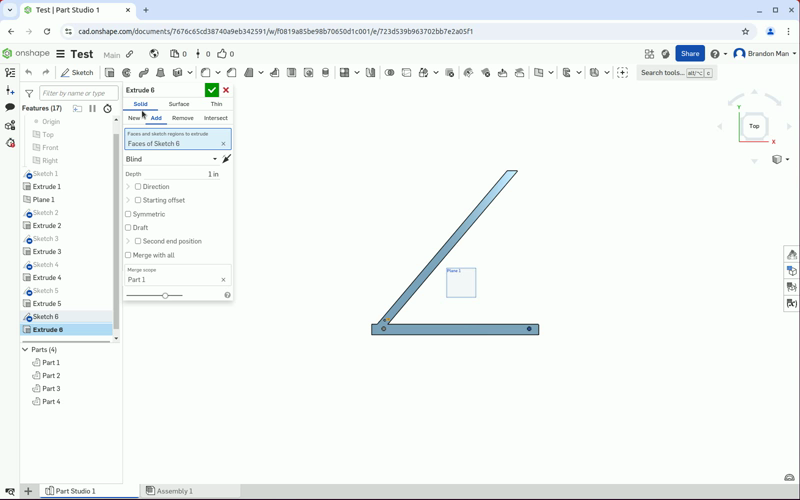
mouse_move(137, 120)
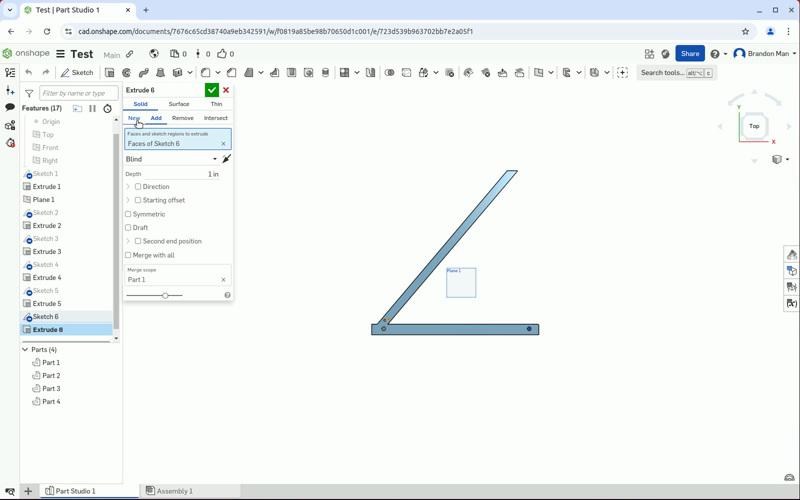
click(137, 120)
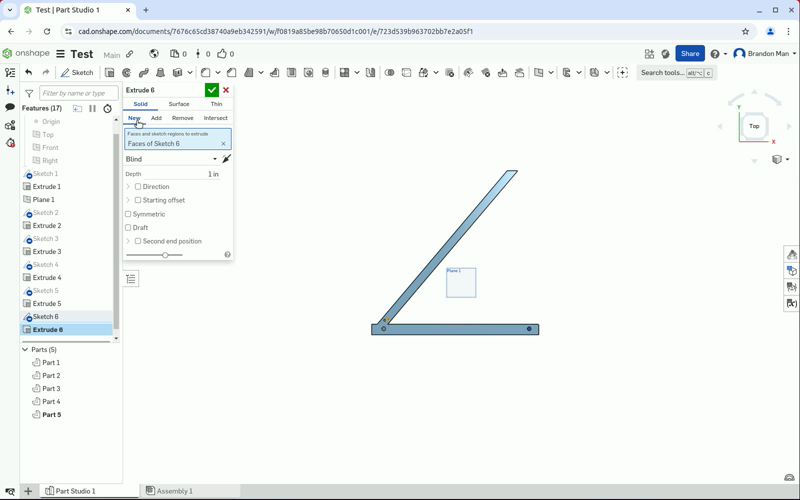
key(tab, 4)
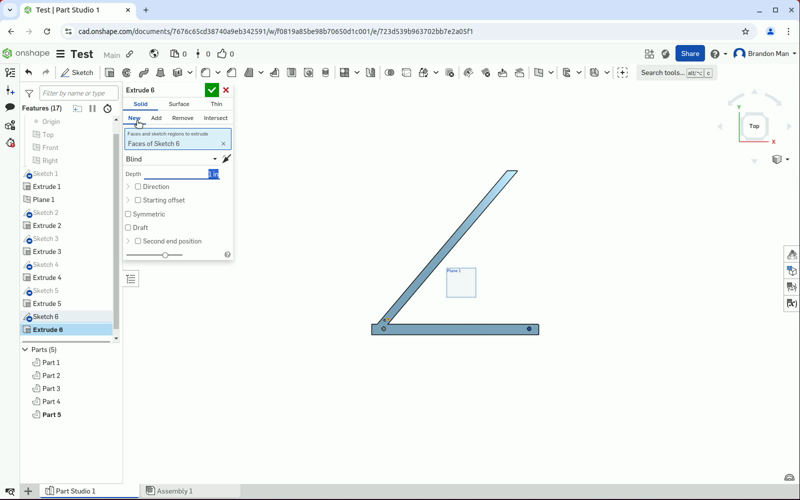
text(0.241)
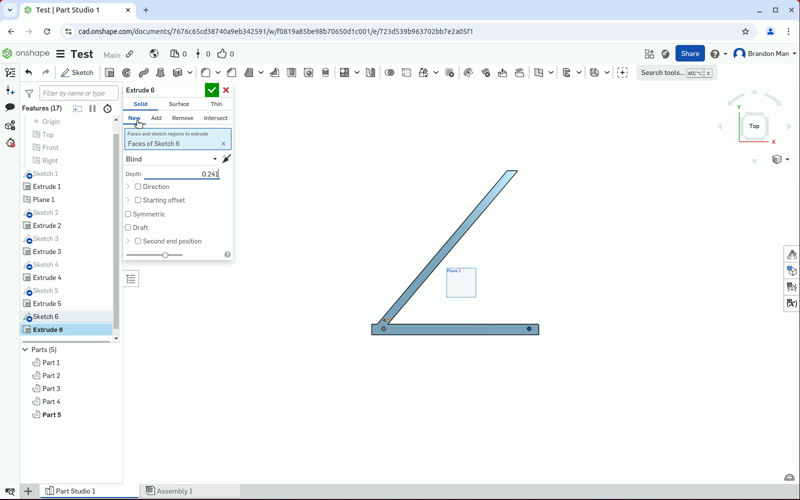
key(enter)
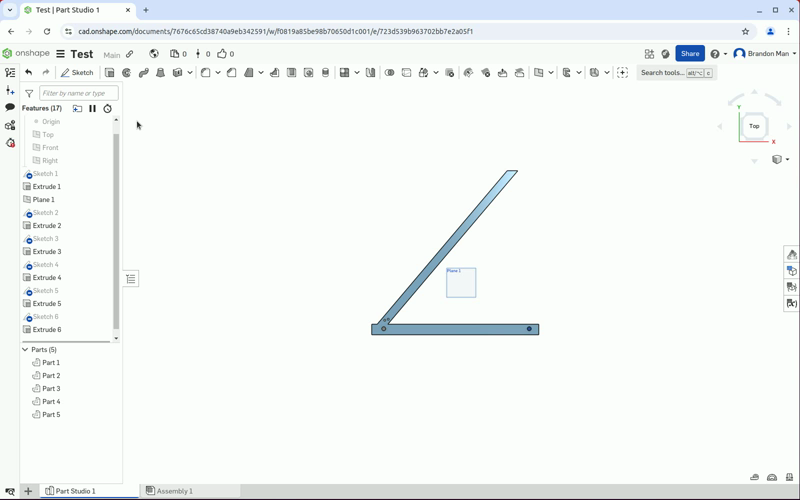
key(shift+h)
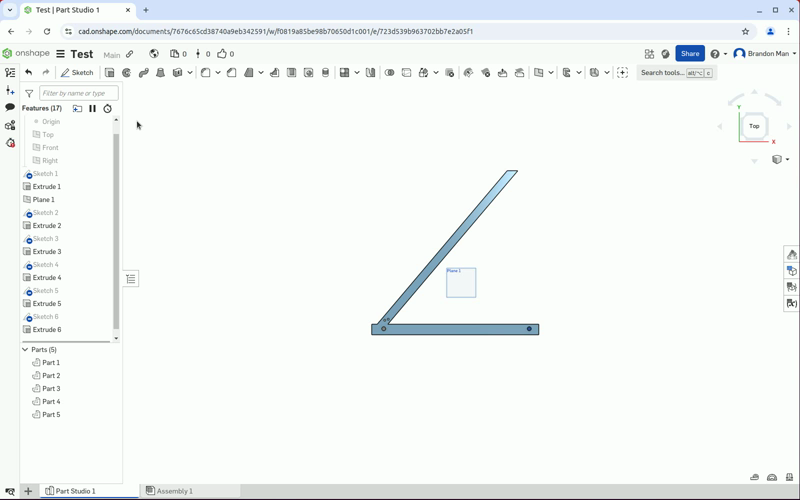
key(shift+h)
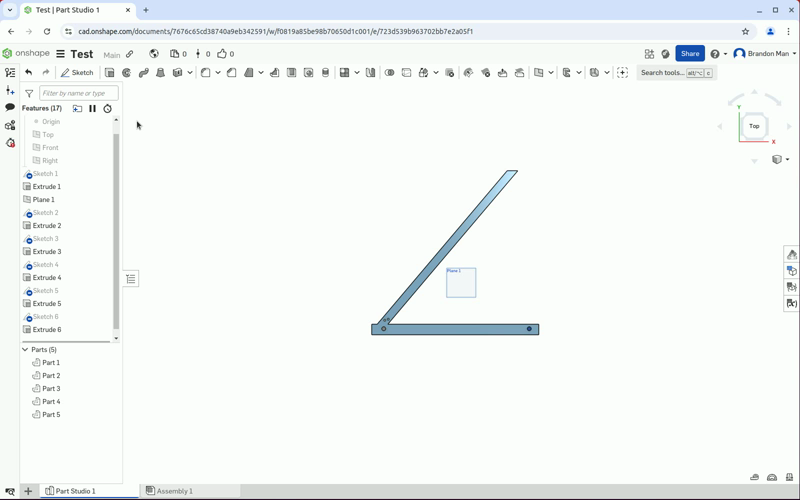
mouse_move(69, 176)
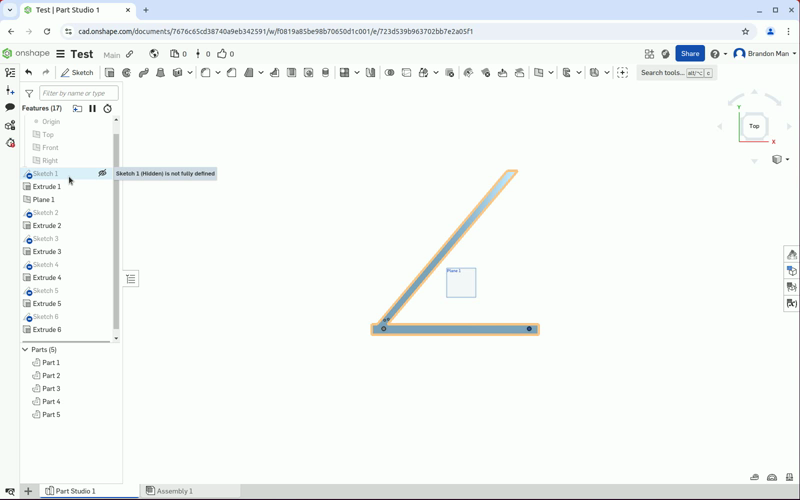
click(69, 176)
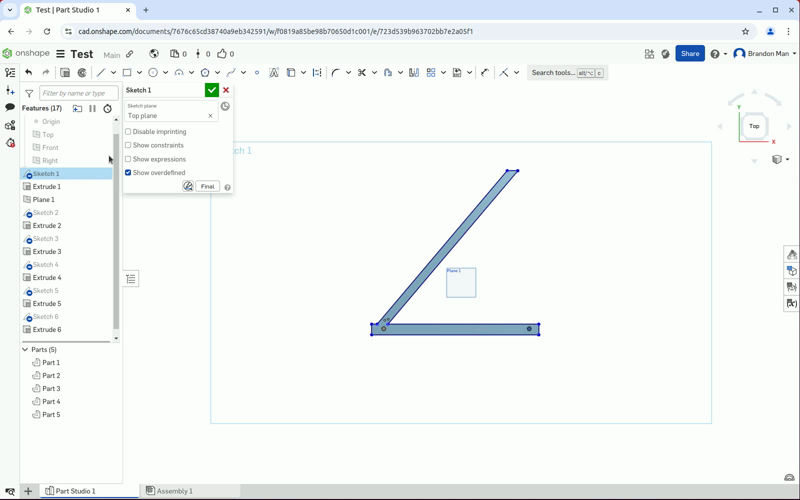
mouse_move(229, 92)
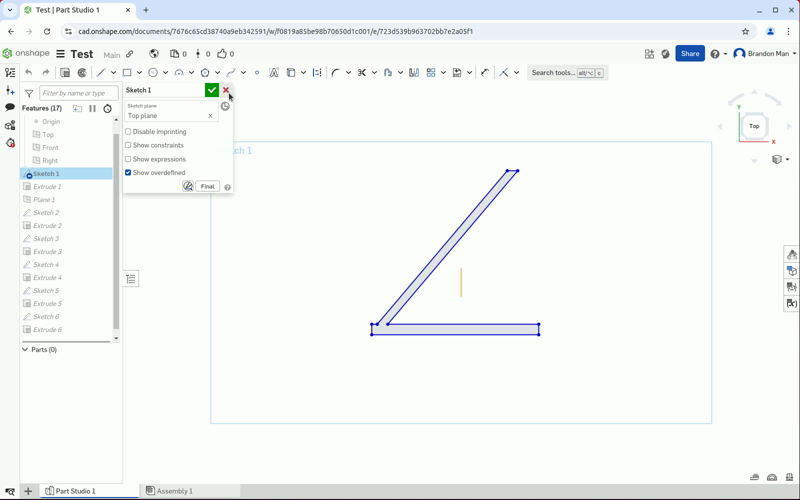
click(229, 92)
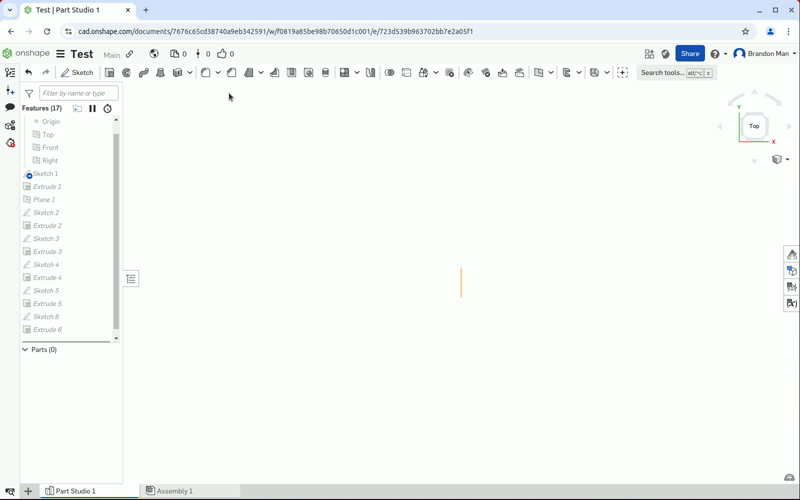
key(shift+s)
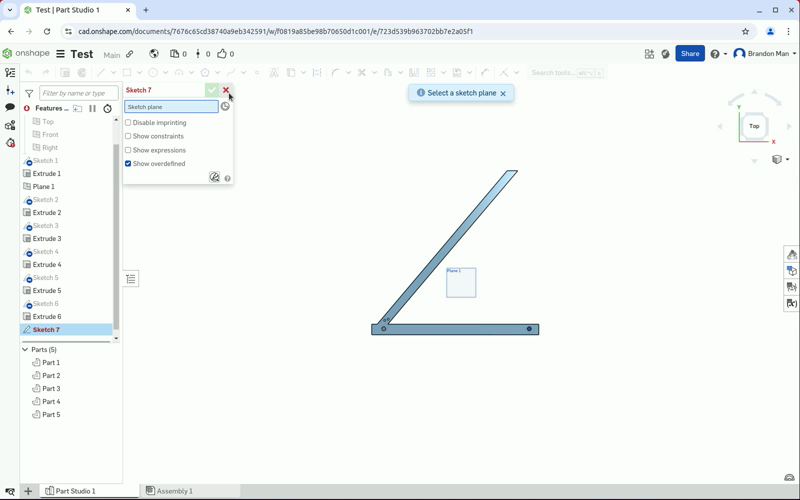
mouse_move(69, 189)
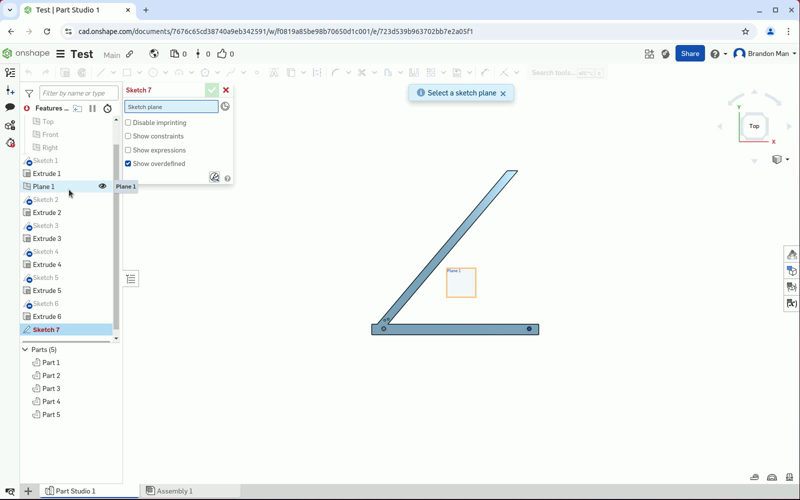
click(69, 189)
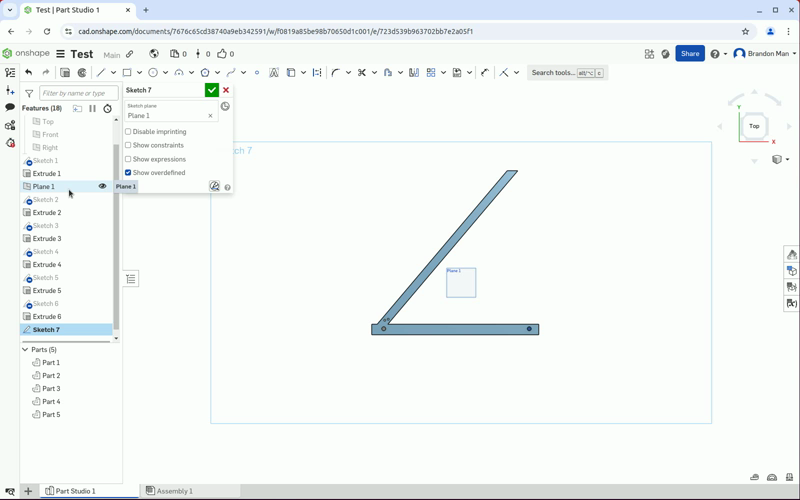
mouse_move(73, 352)
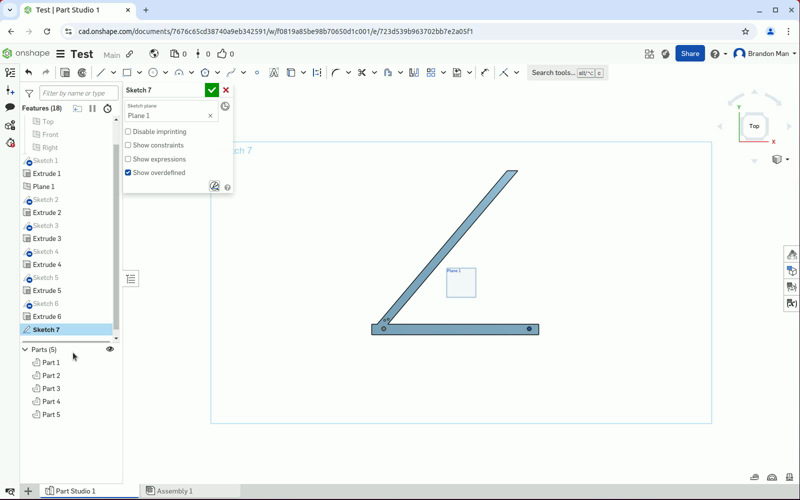
key(y)
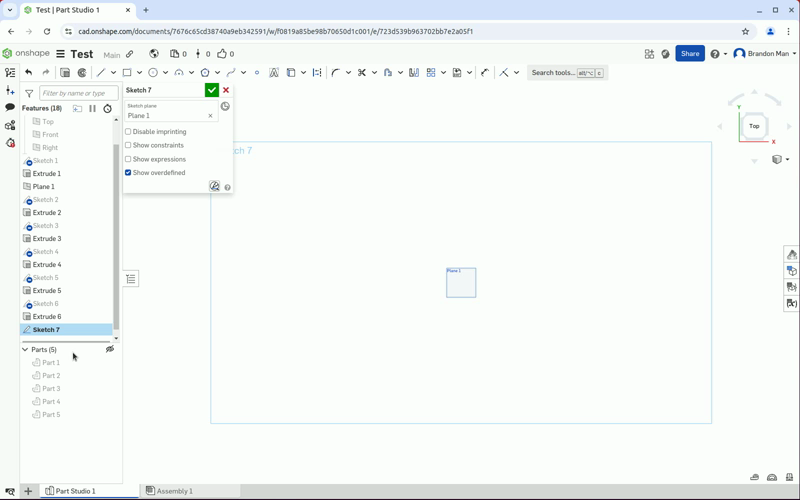
key(c)
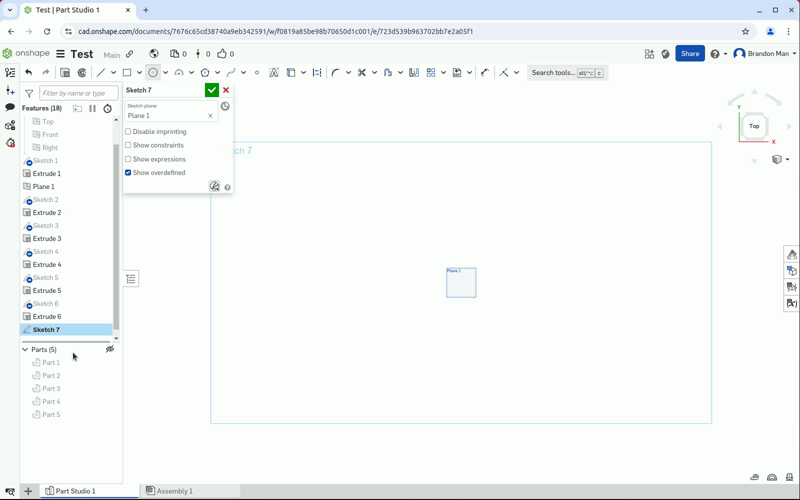
key_down(shift)
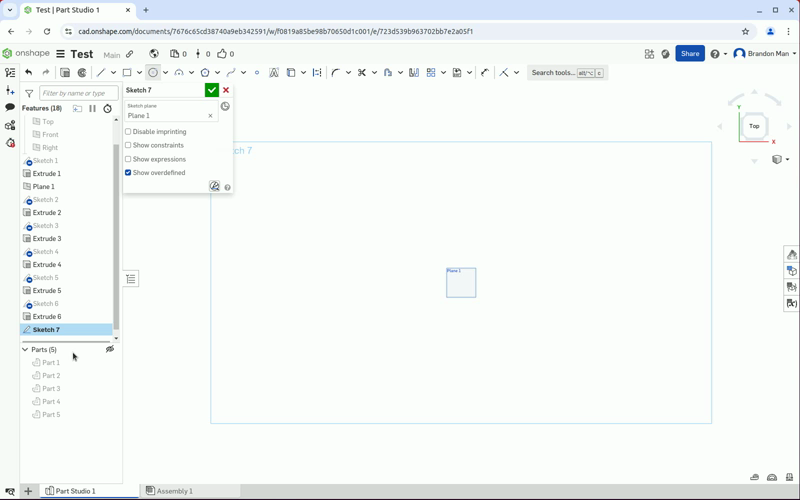
mouse_move(513, 174)
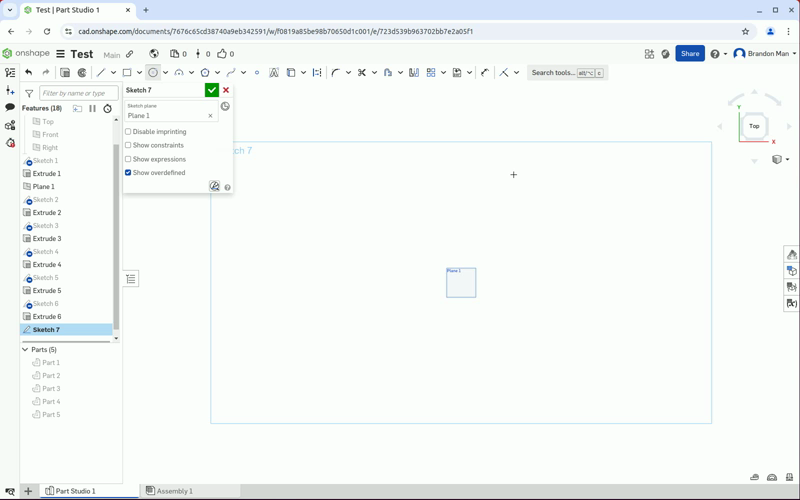
click(513, 174)
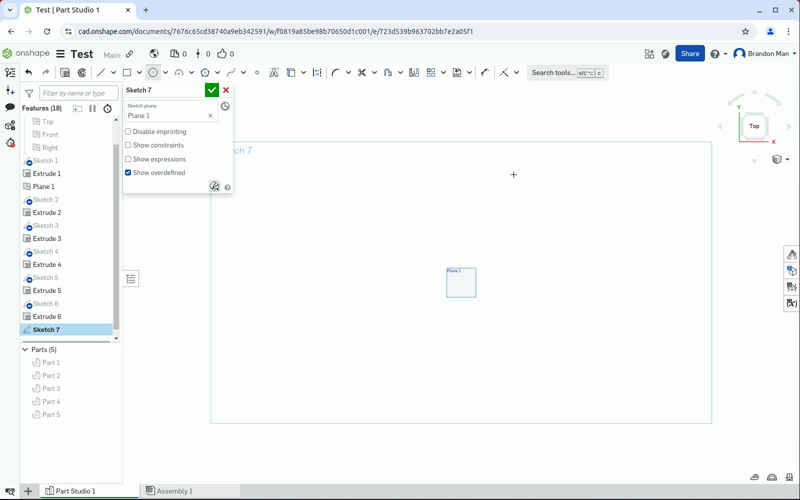
key_up(shift)
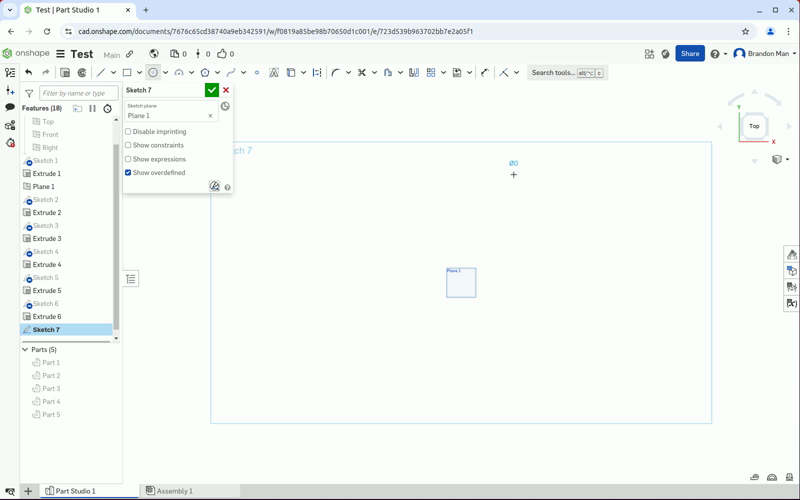
mouse_move(514, 174)
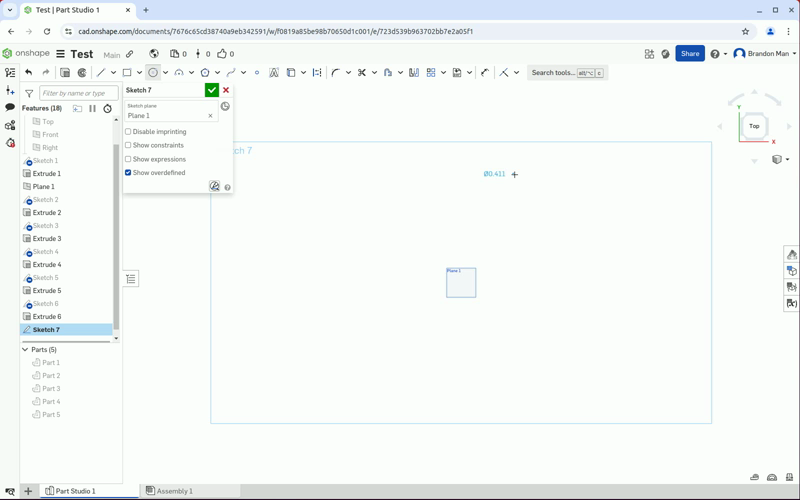
scroll(6)
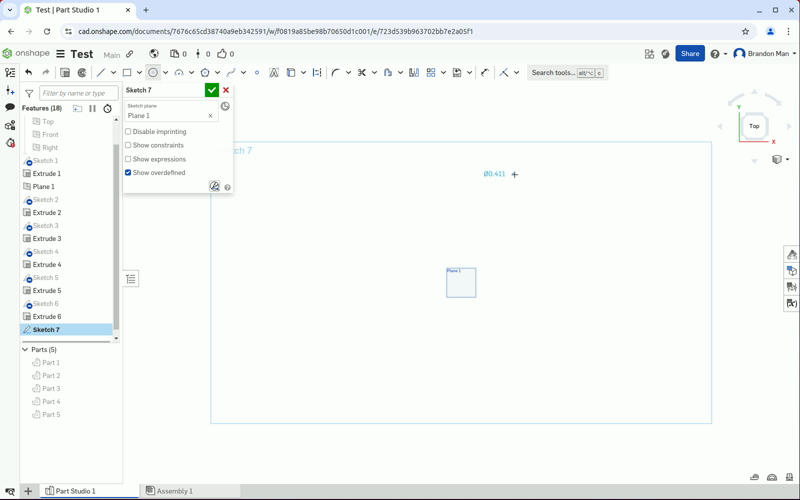
scroll(6)
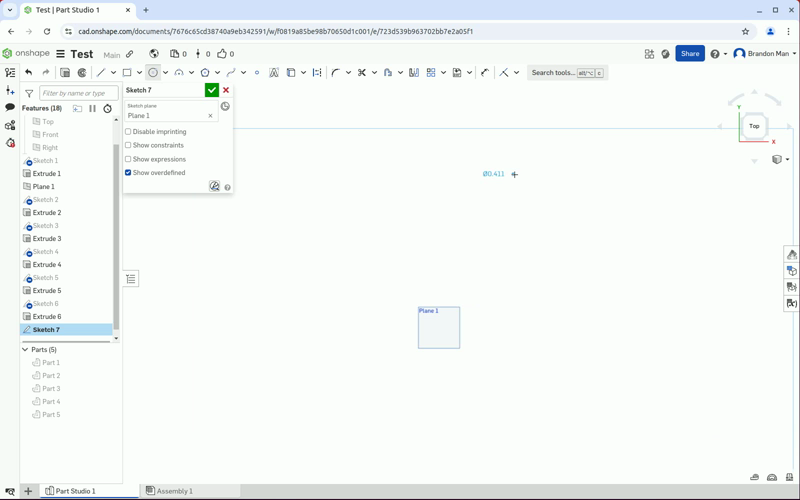
scroll(6)
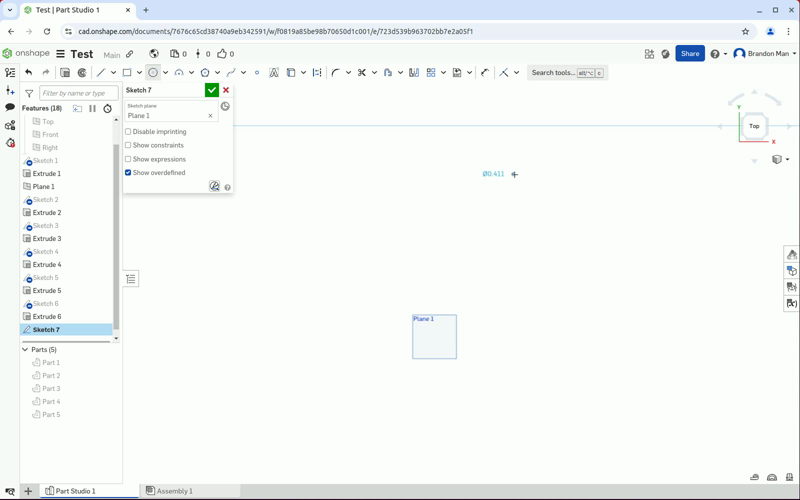
scroll(6)
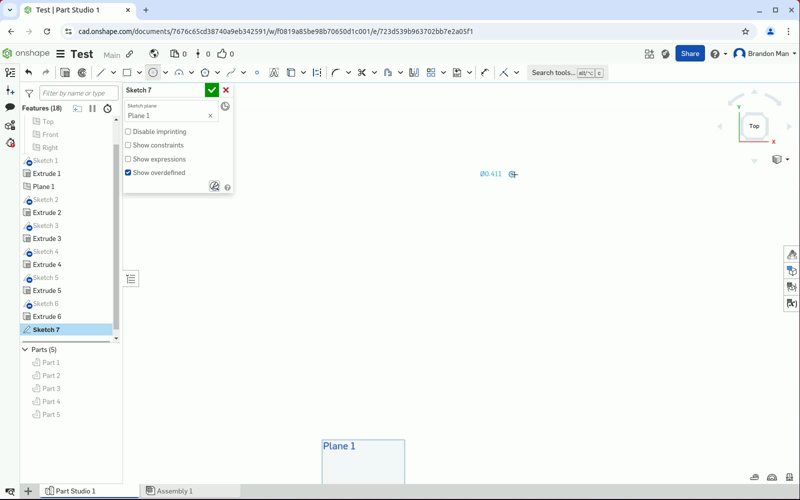
scroll(6)
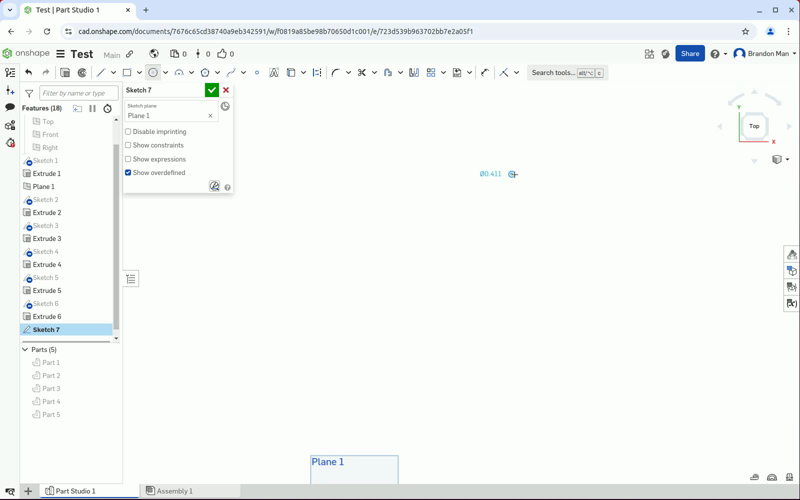
scroll(6)
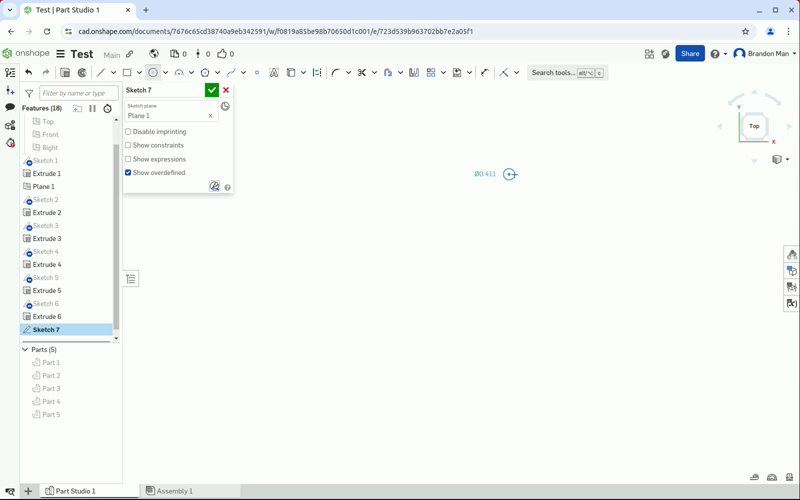
scroll(6)
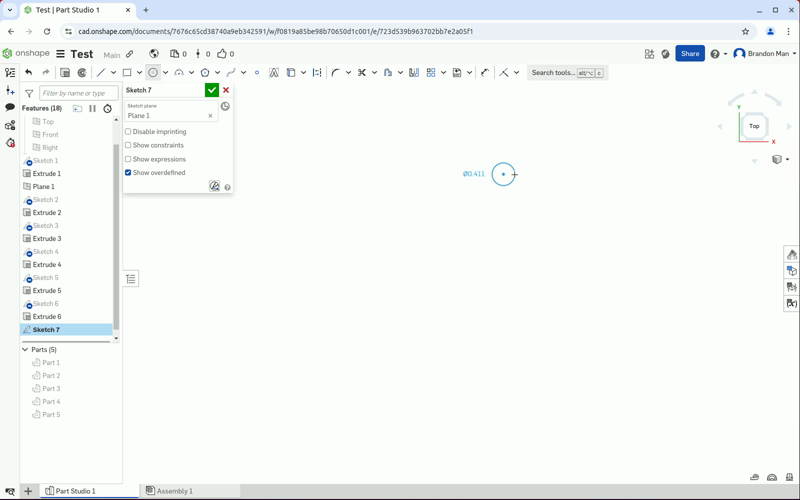
click(514, 174)
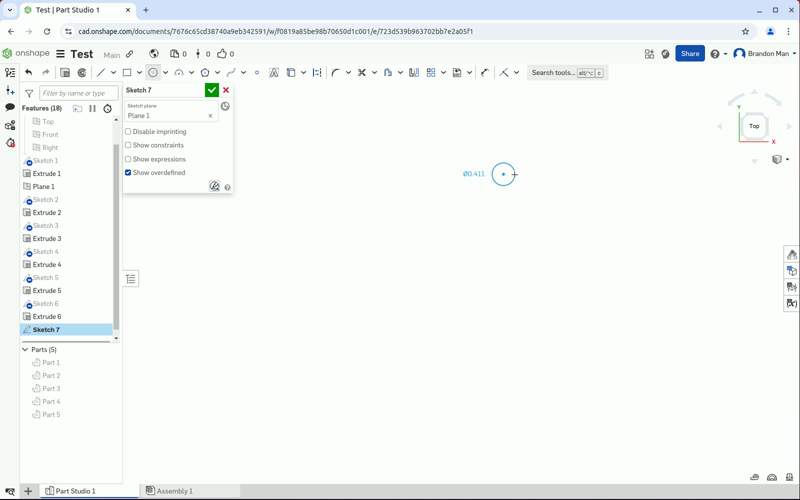
scroll(-6)
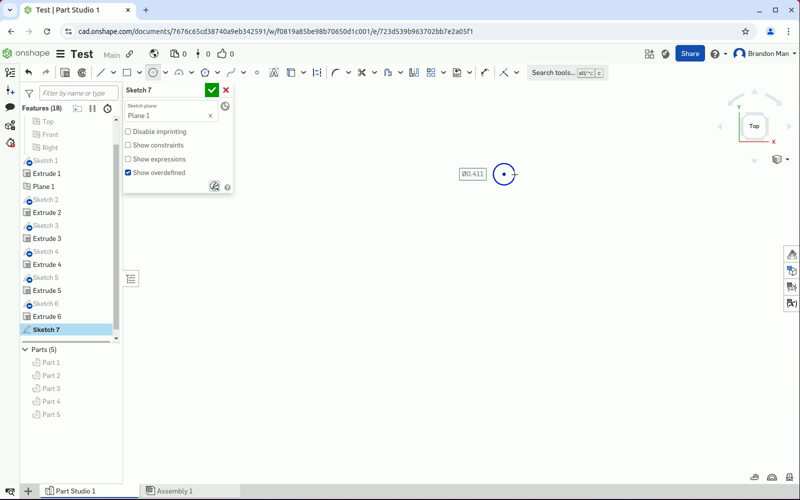
scroll(-6)
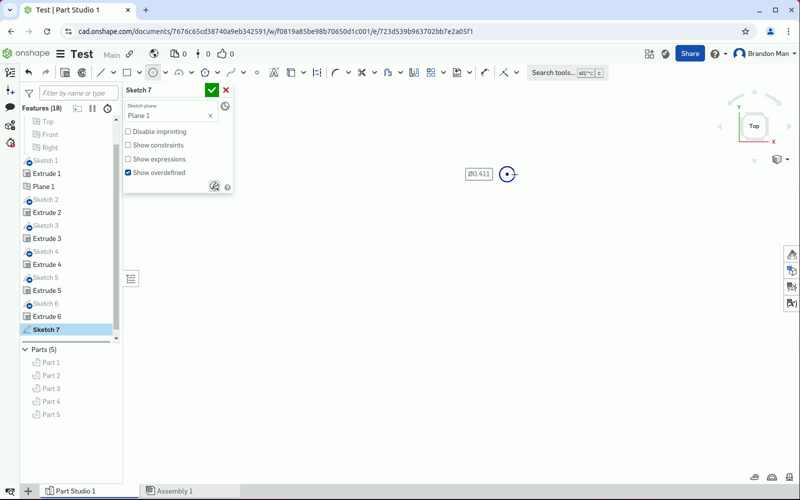
scroll(-6)
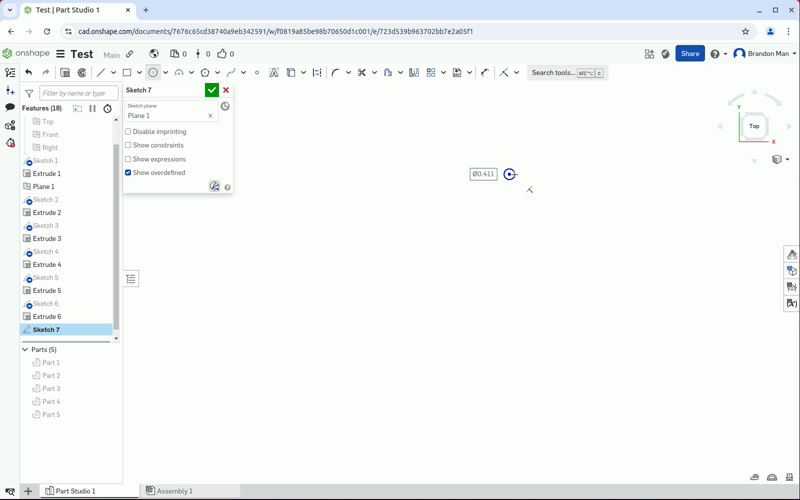
scroll(-6)
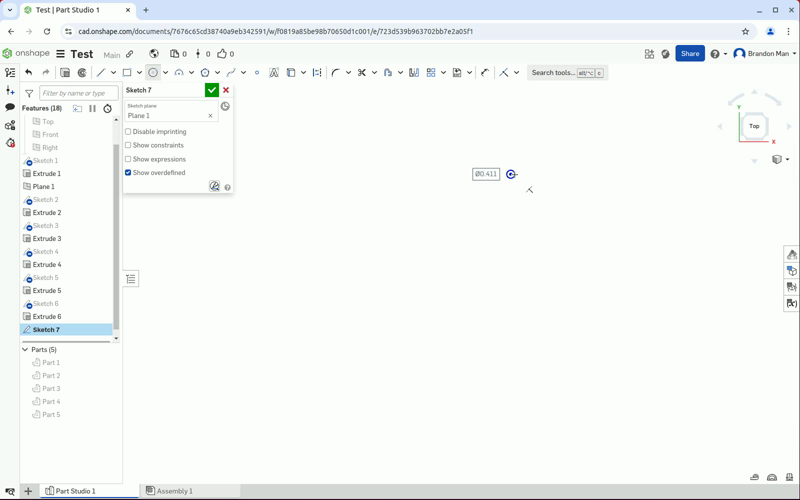
scroll(-6)
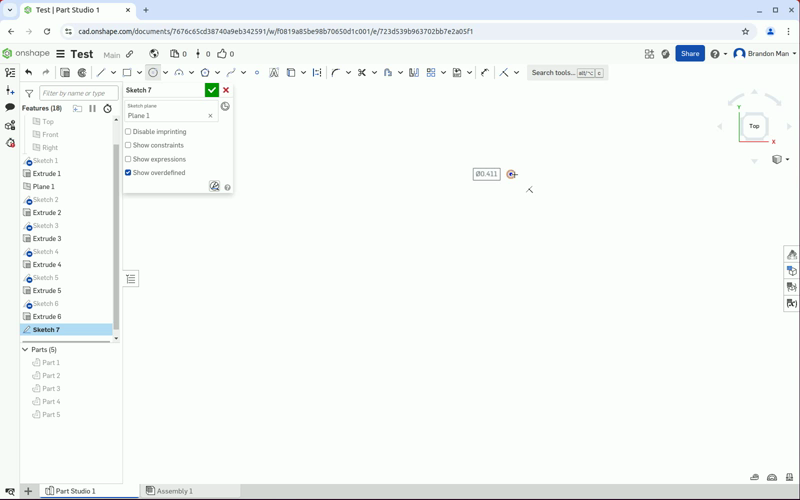
scroll(-6)
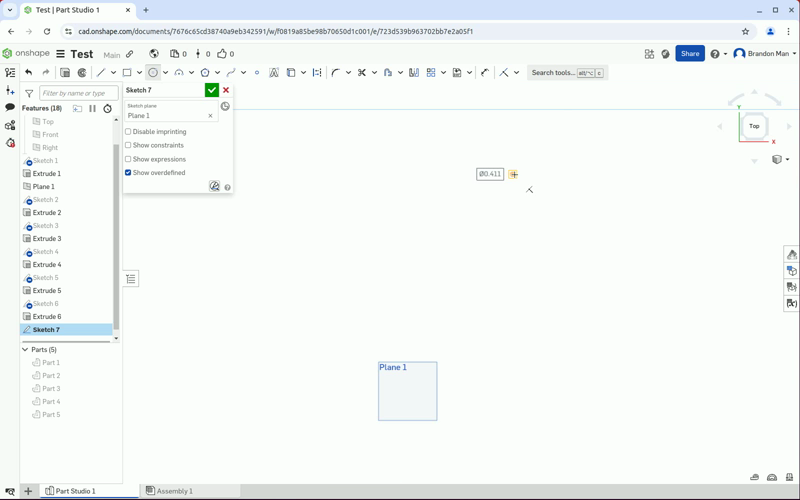
scroll(-6)
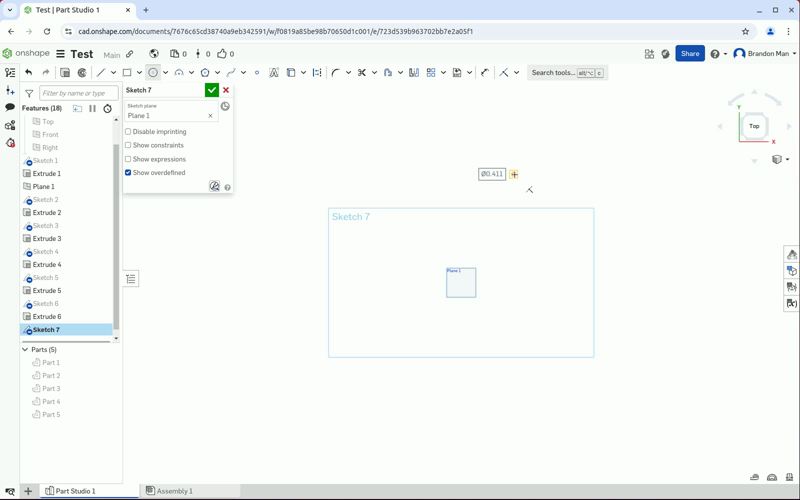
key(esc)
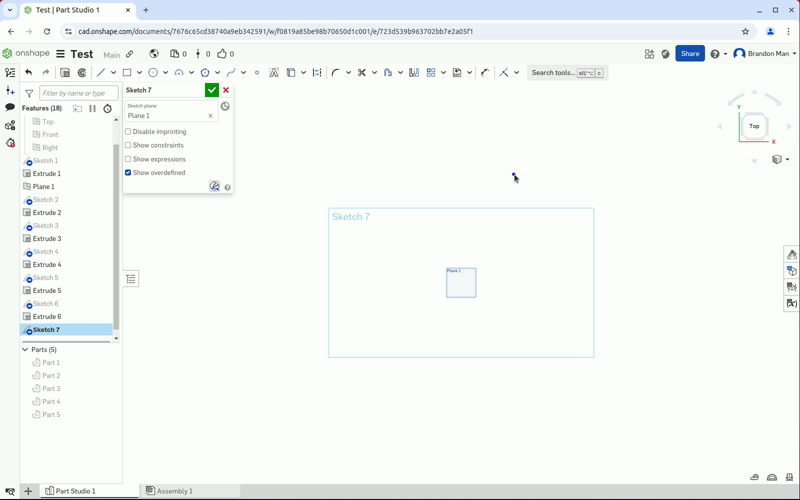
mouse_move(513, 173)
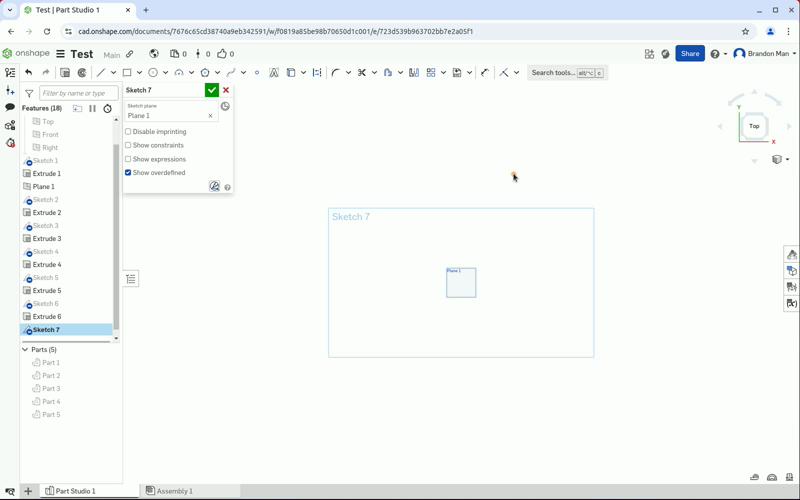
scroll(6)
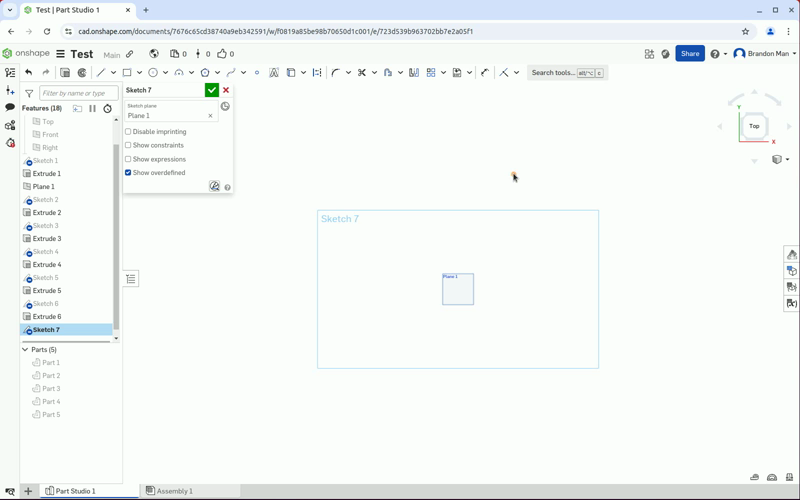
scroll(6)
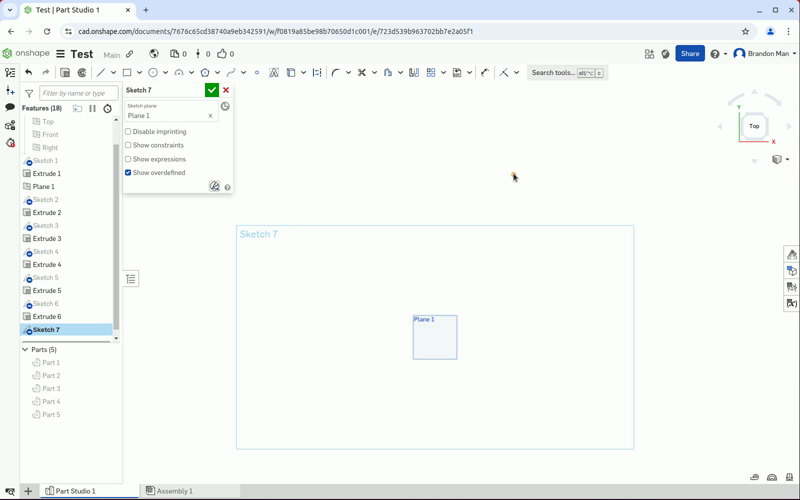
scroll(6)
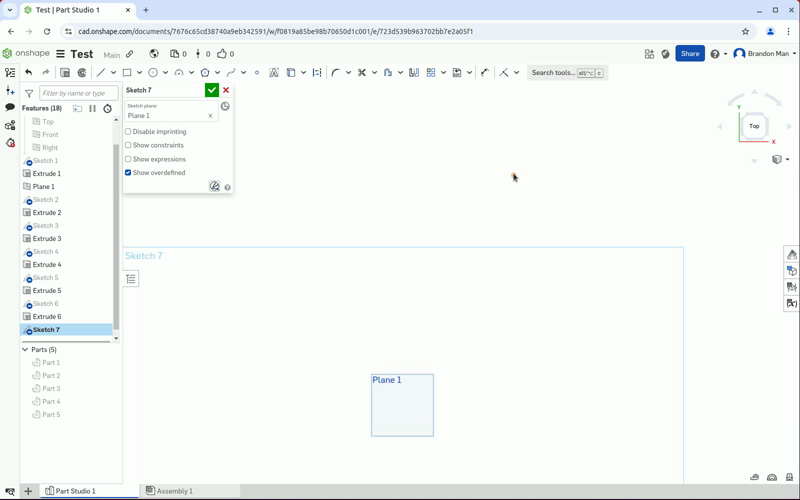
scroll(6)
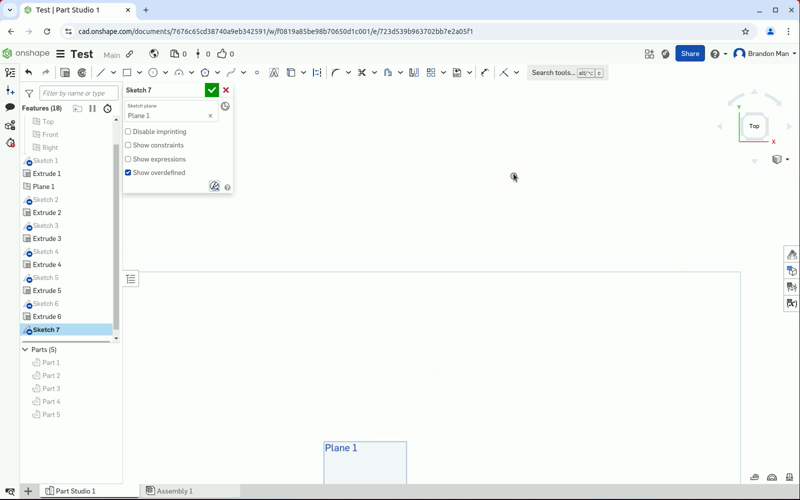
scroll(6)
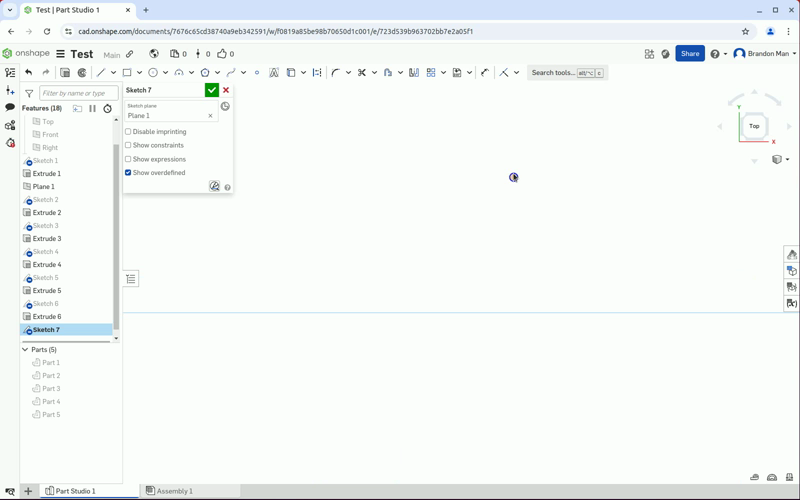
scroll(6)
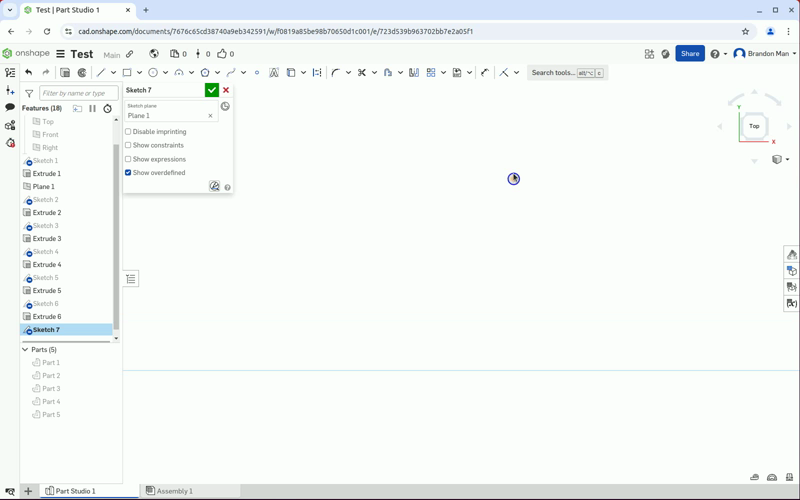
scroll(6)
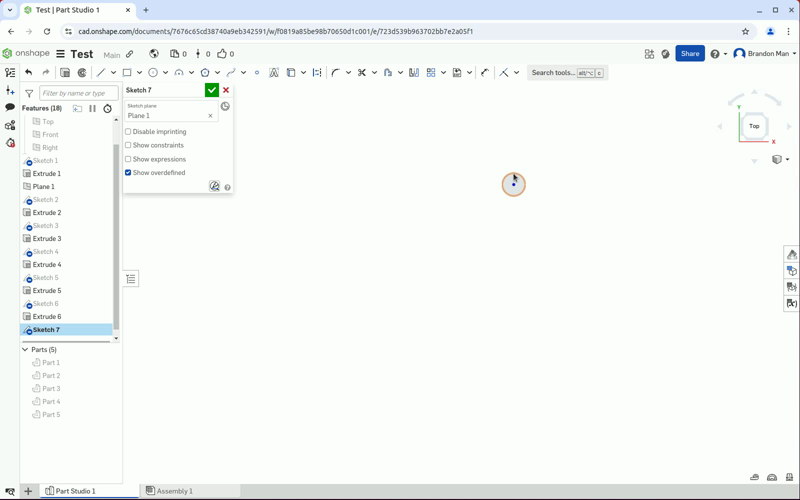
click(513, 173)
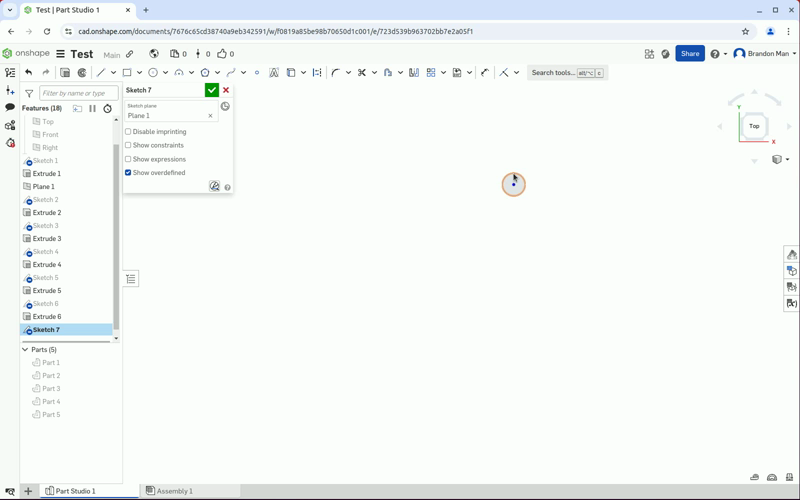
scroll(-6)
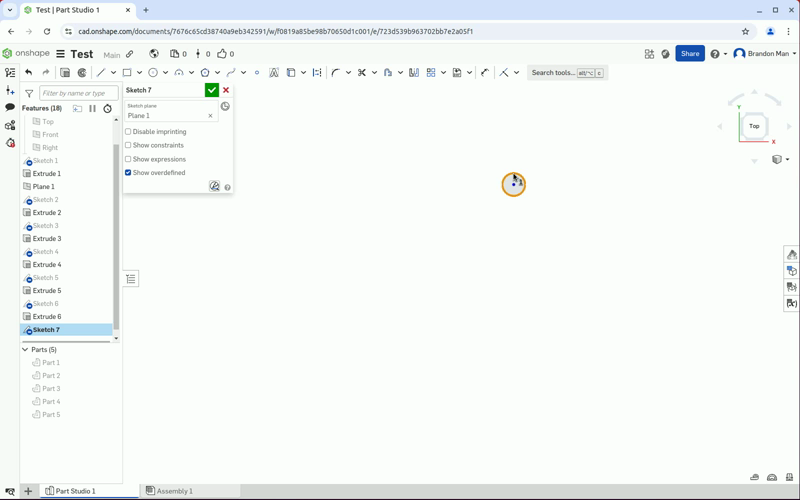
scroll(-6)
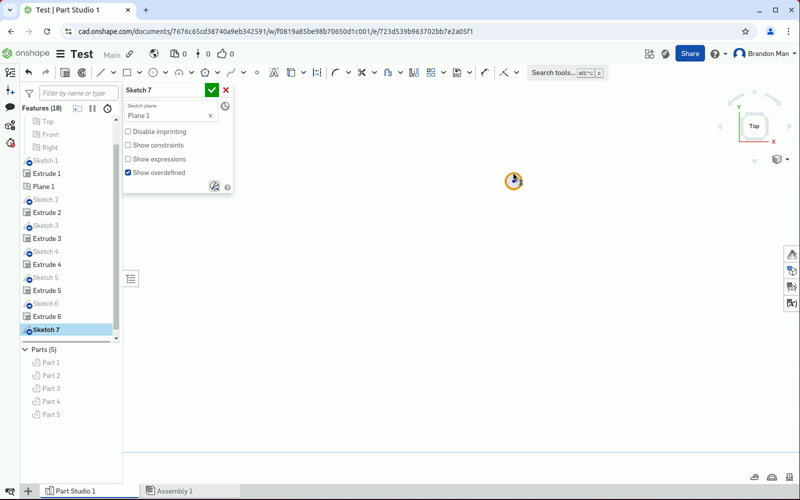
scroll(-6)
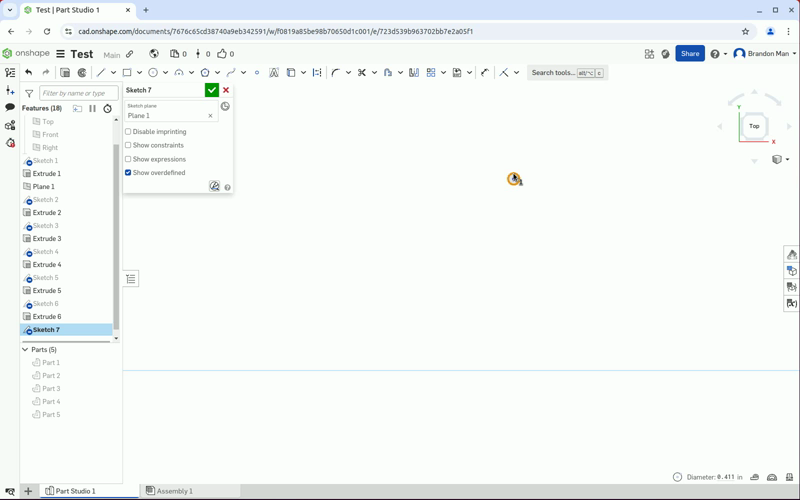
scroll(-6)
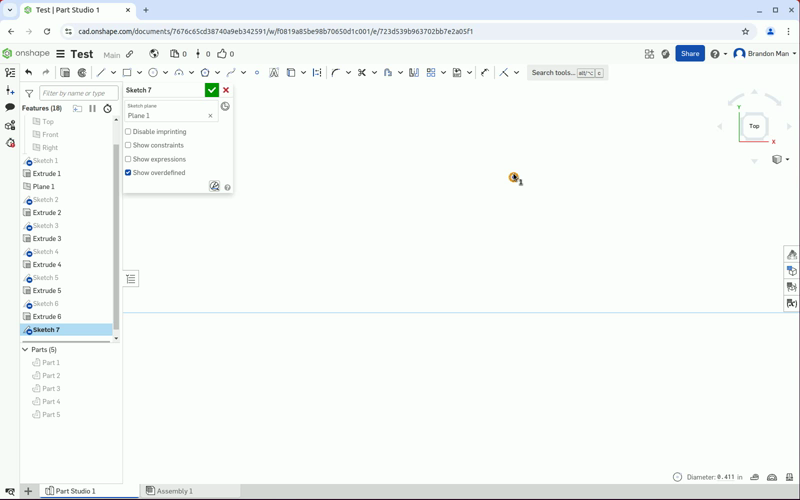
scroll(-6)
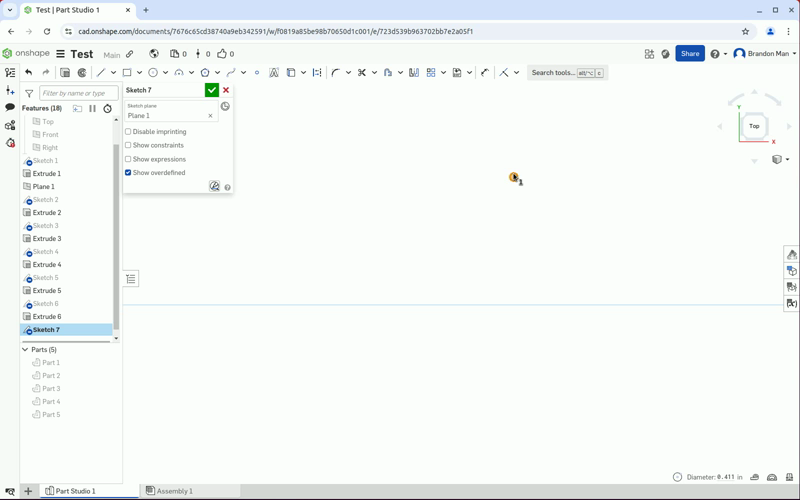
scroll(-6)
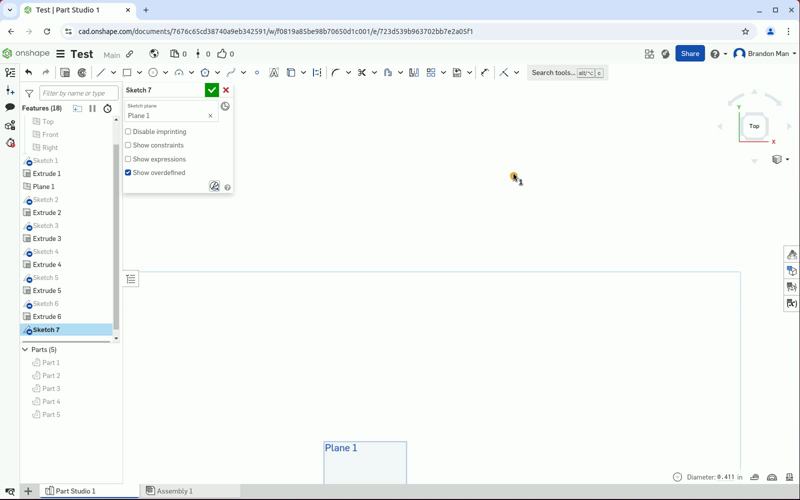
scroll(-6)
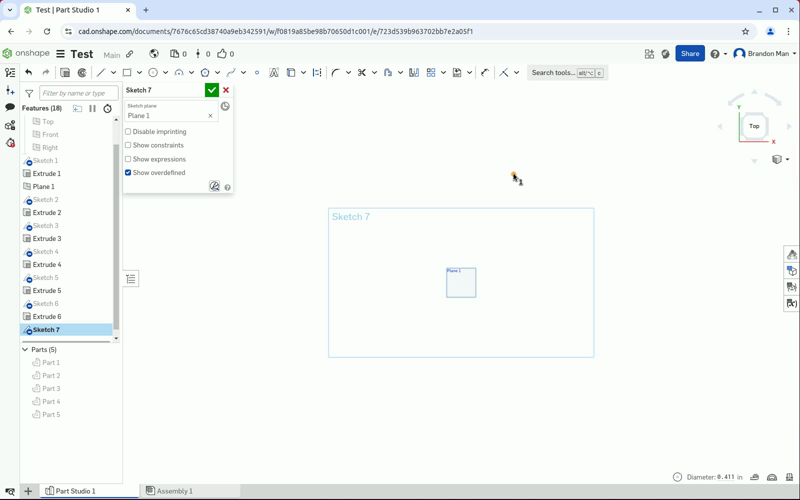
mouse_move(73, 352)
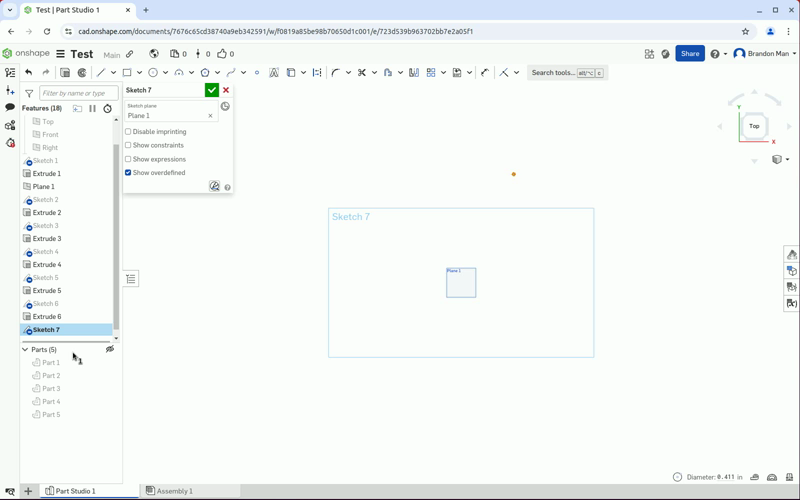
key(shift+y)
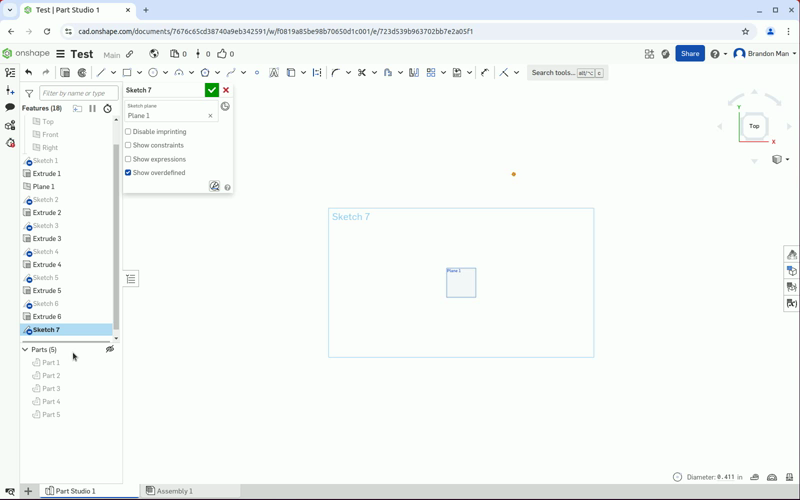
key(shift+e)
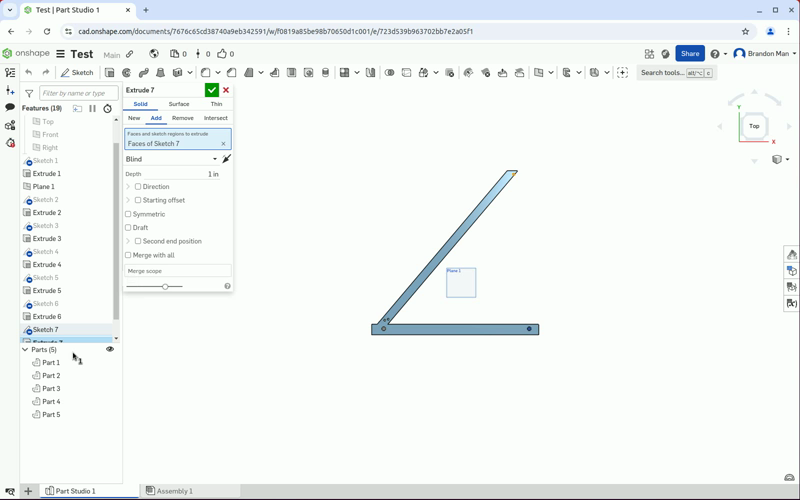
mouse_move(143, 106)
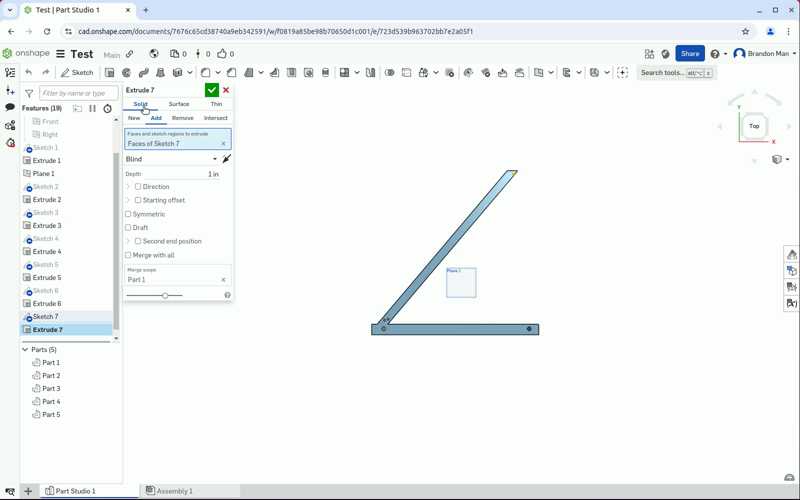
click(143, 106)
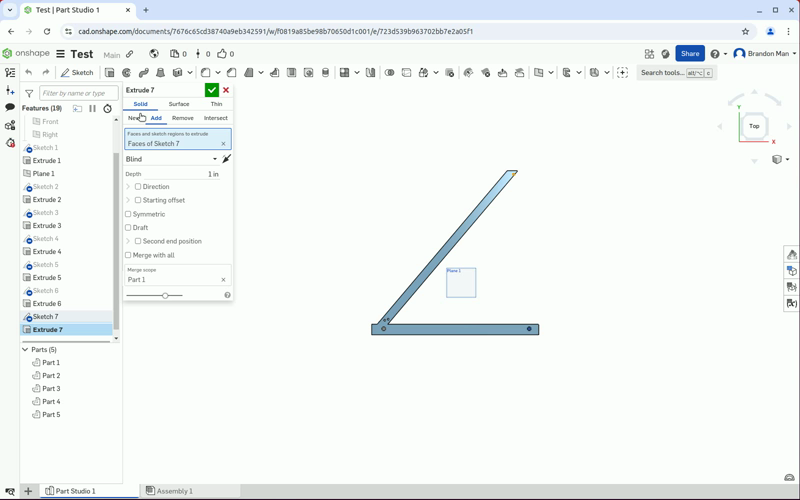
mouse_move(137, 120)
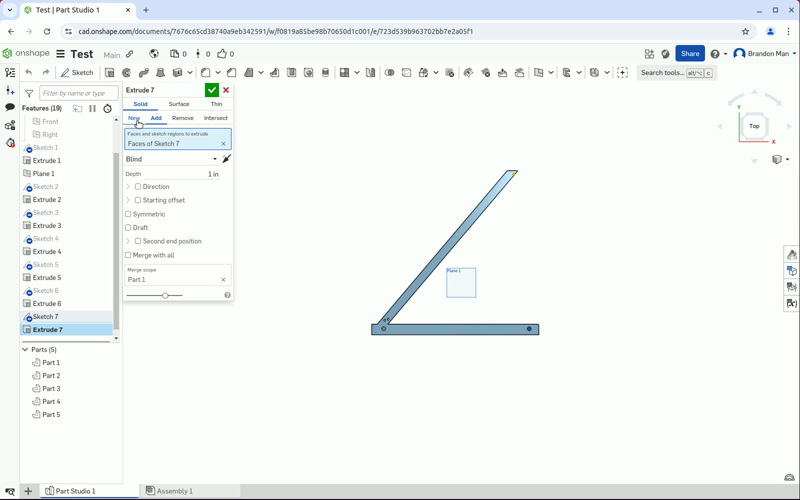
click(137, 120)
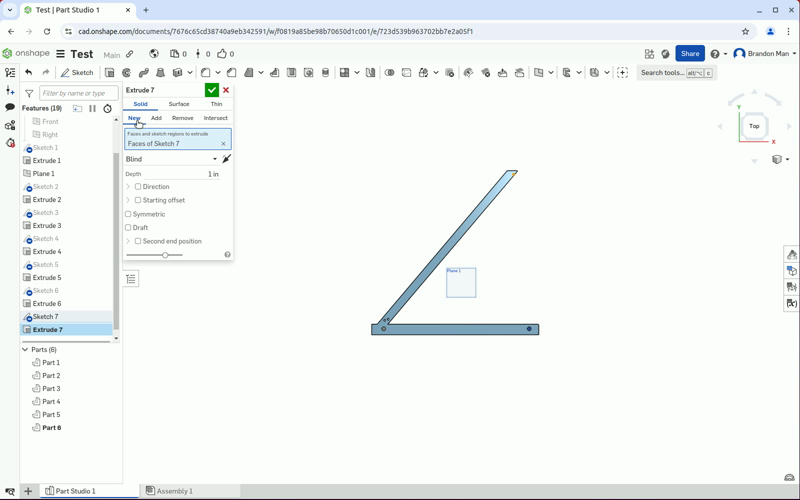
key(tab, 4)
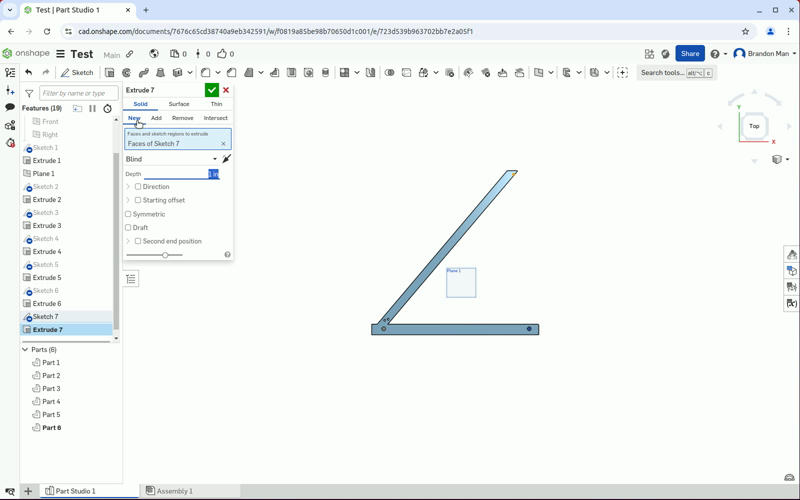
text(0.241)
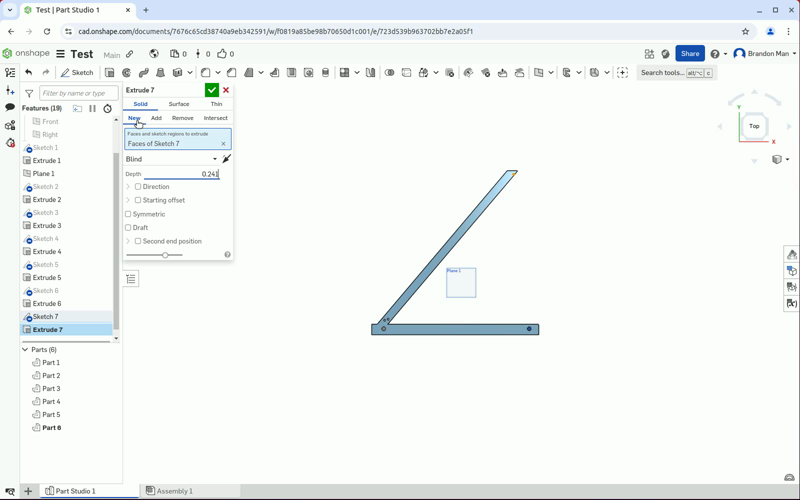
key(enter)
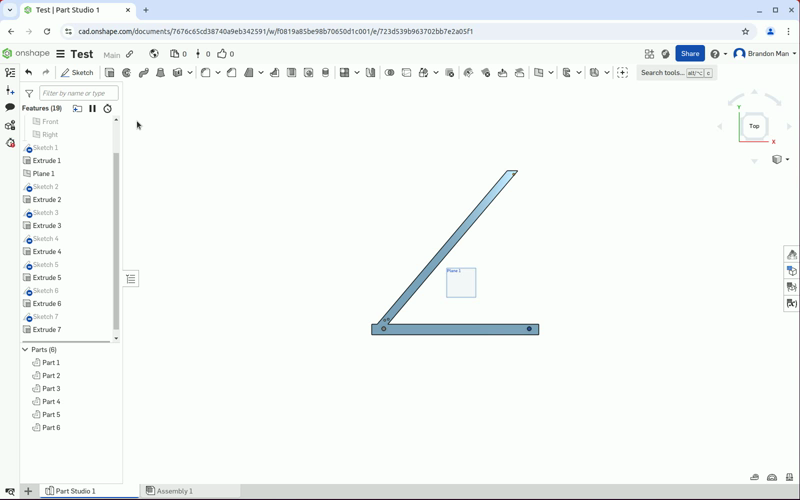
key(shift+h)
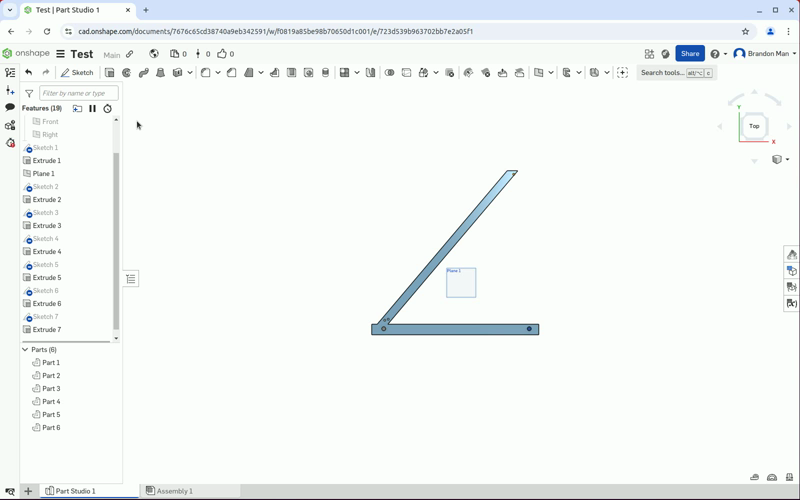
key(shift+h)
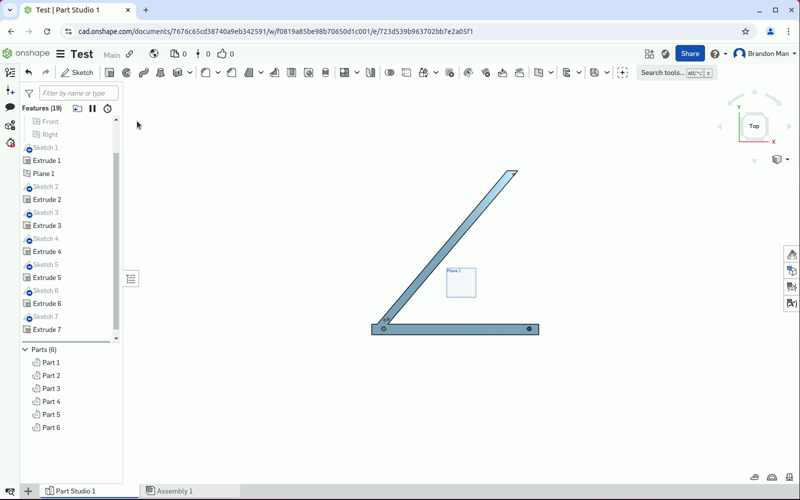
mouse_move(69, 150)
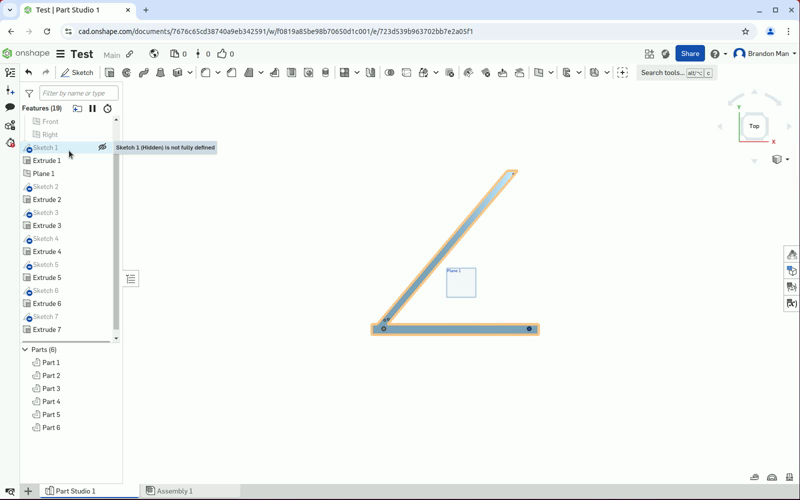
click(69, 150)
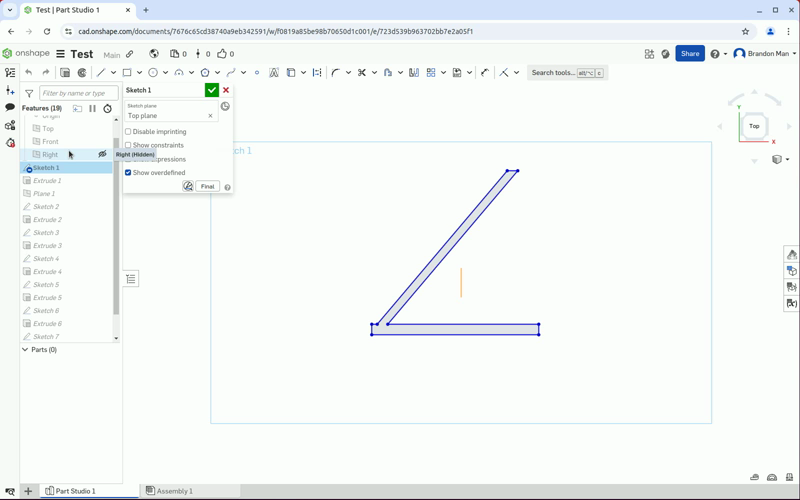
mouse_move(229, 92)
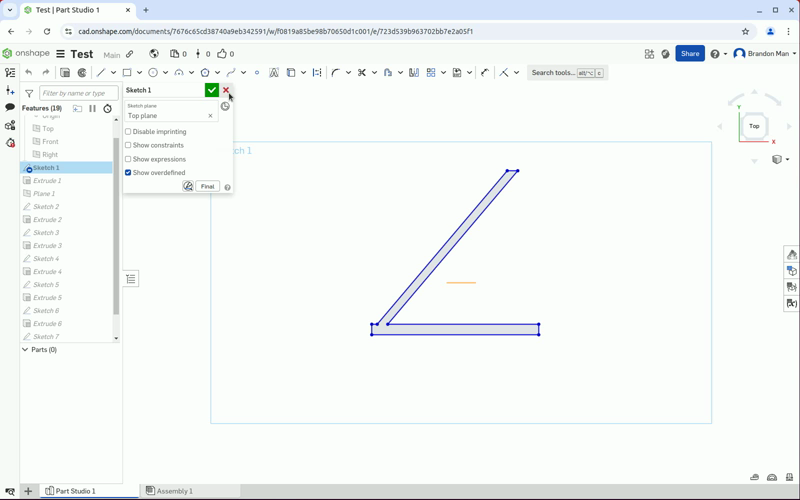
click(229, 92)
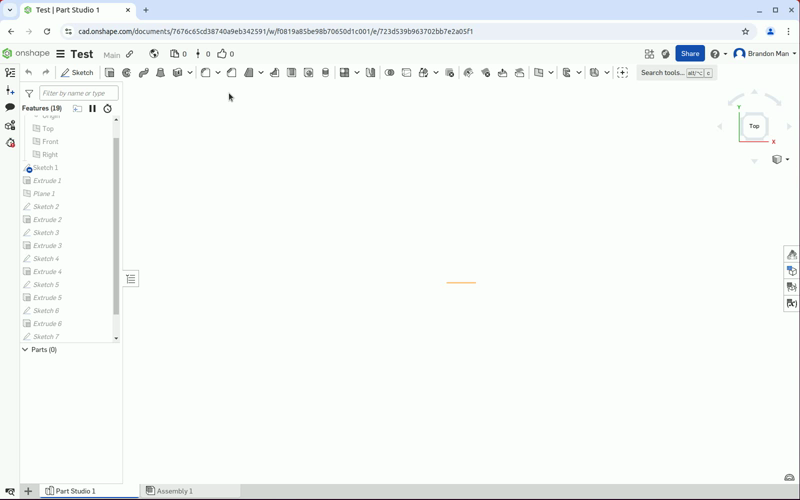
key(shift+s)
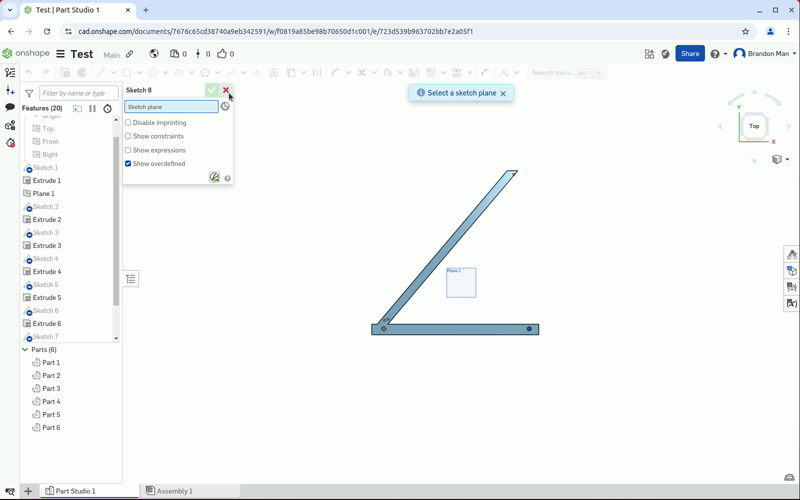
mouse_move(69, 163)
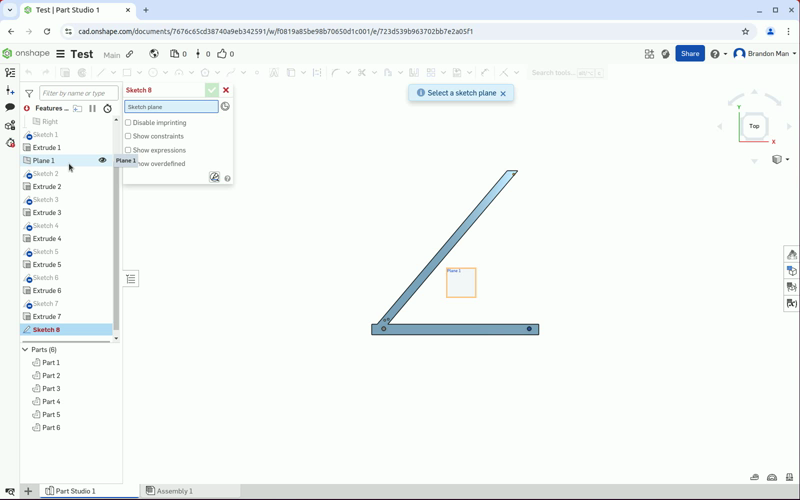
click(69, 163)
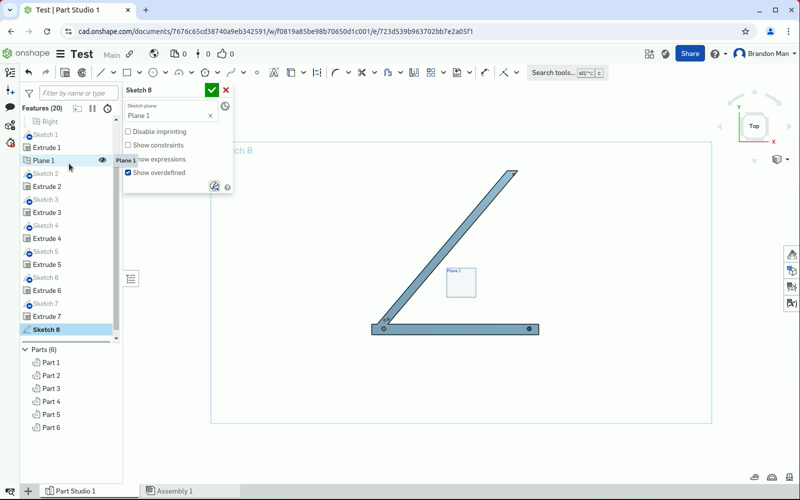
mouse_move(73, 352)
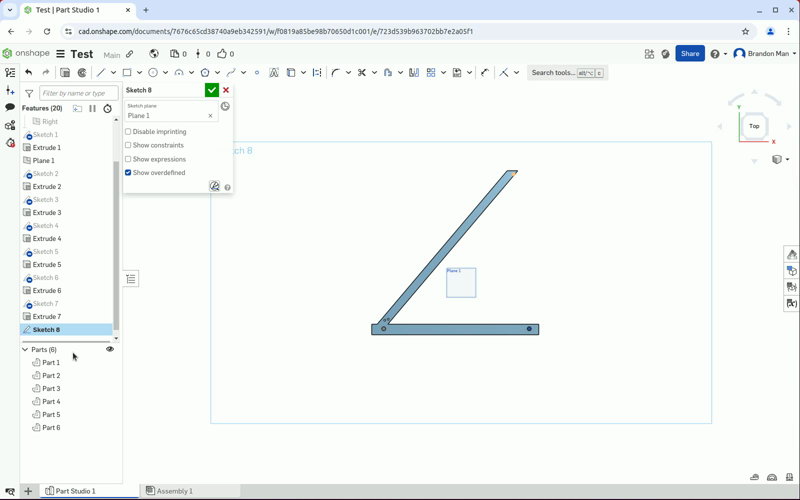
key(y)
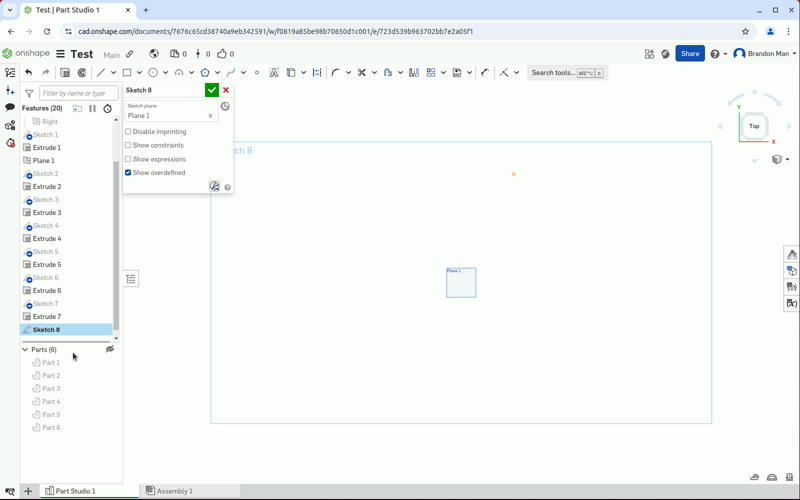
key(c)
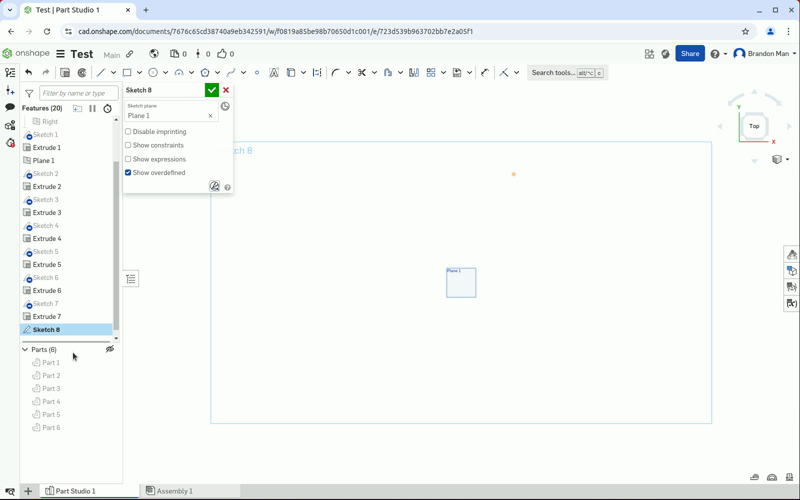
key_down(shift)
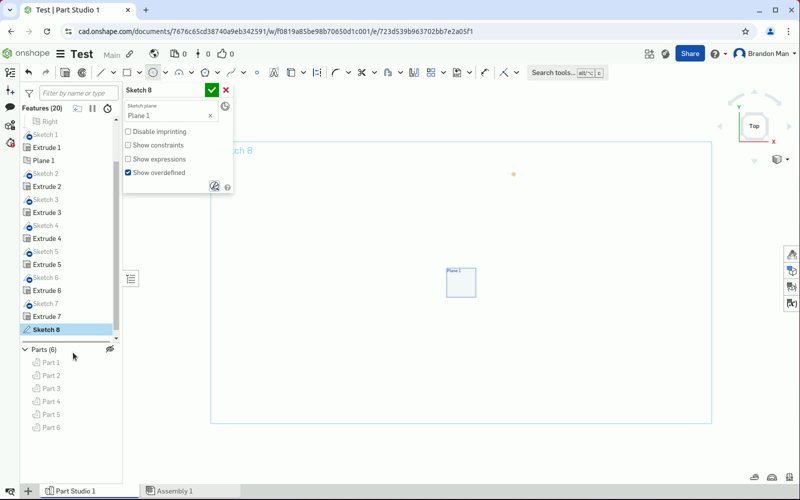
mouse_move(508, 175)
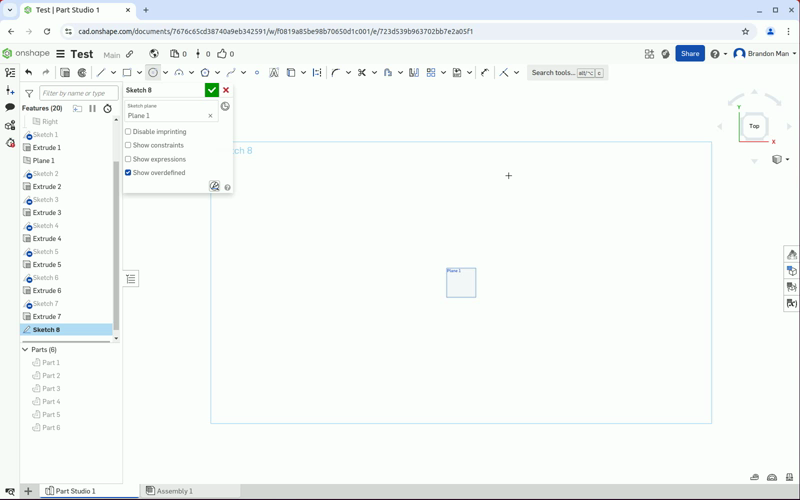
click(508, 175)
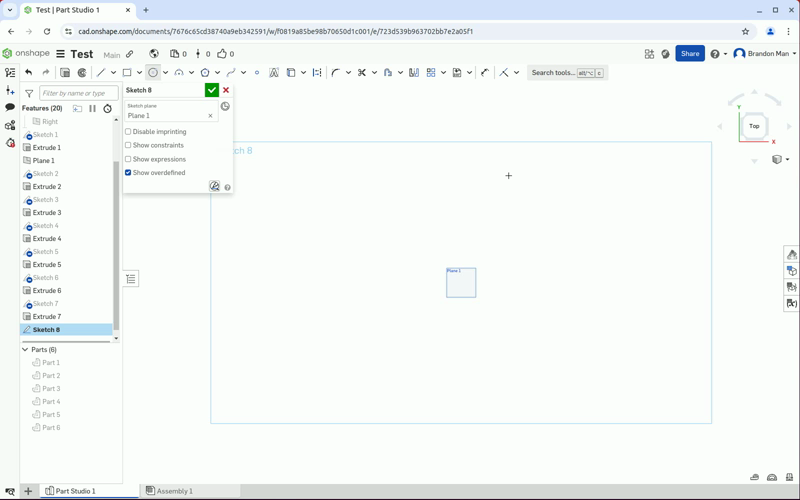
key_up(shift)
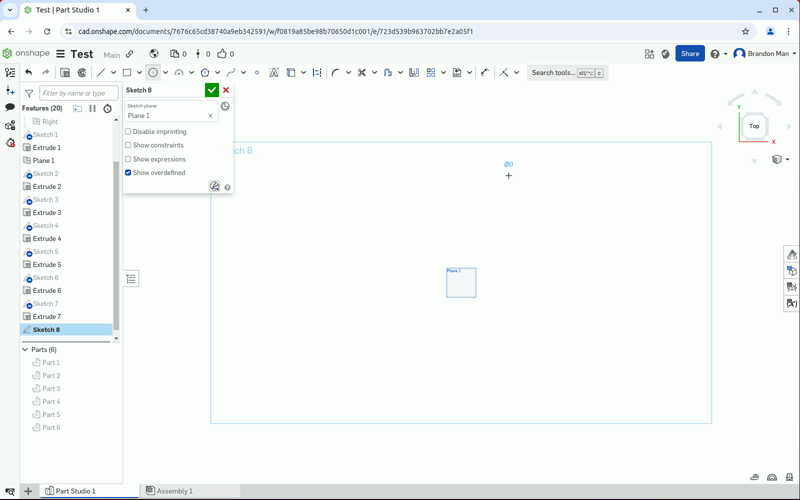
mouse_move(510, 175)
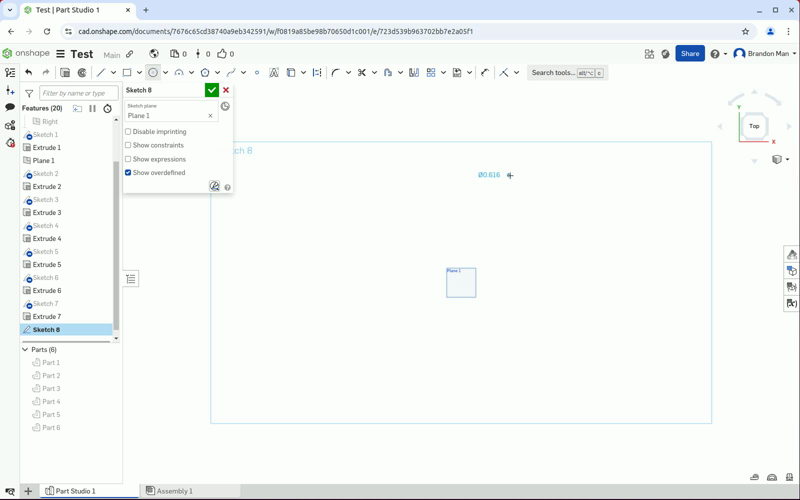
scroll(6)
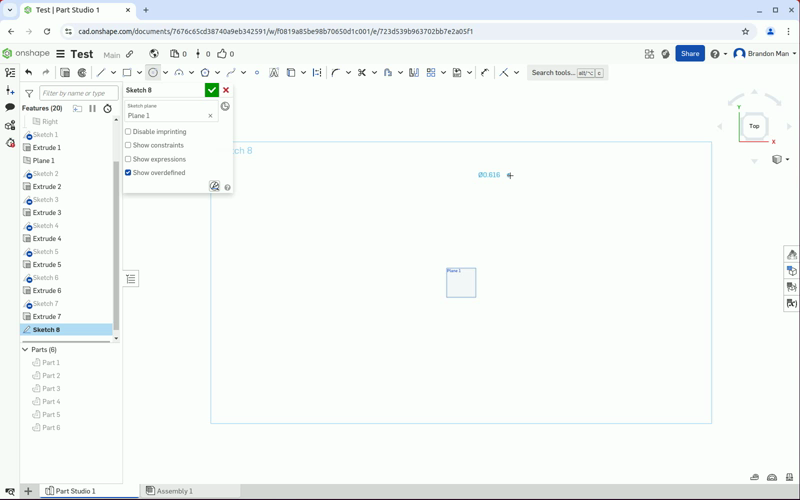
scroll(6)
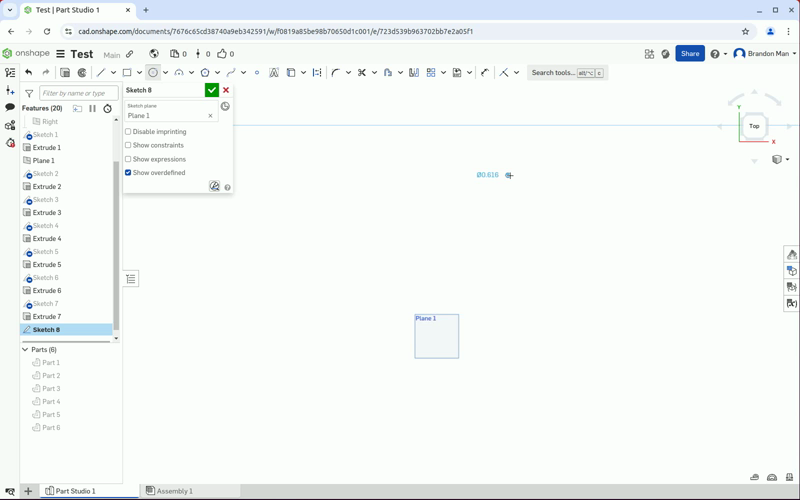
scroll(6)
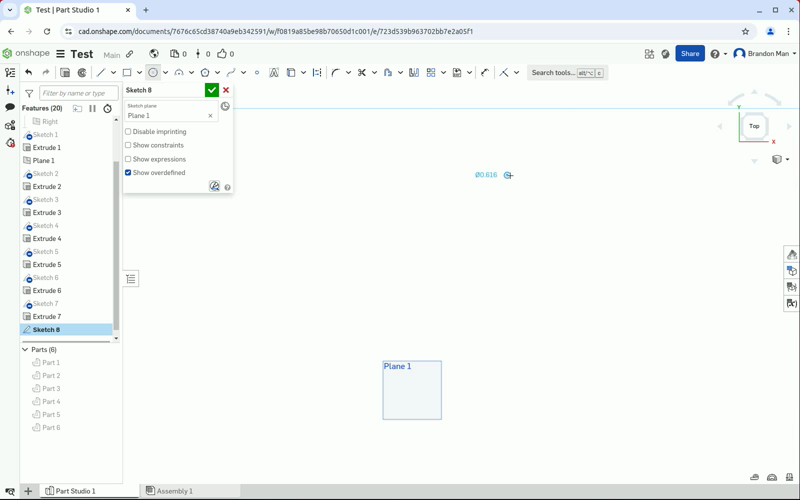
scroll(6)
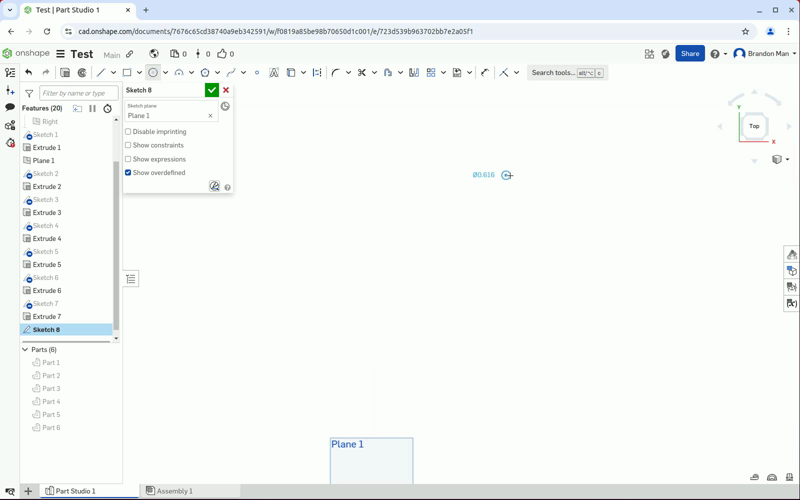
scroll(6)
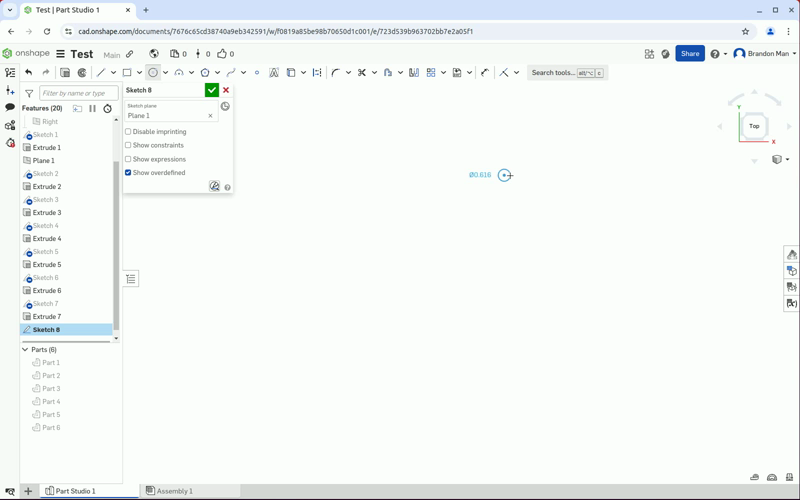
scroll(6)
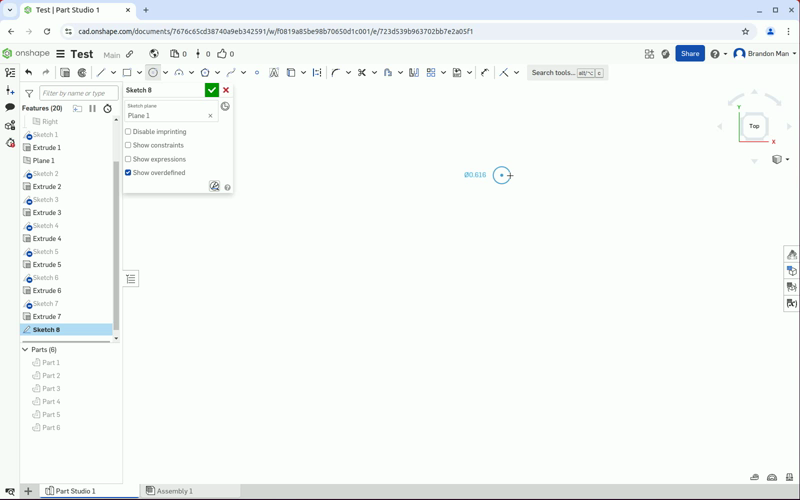
scroll(6)
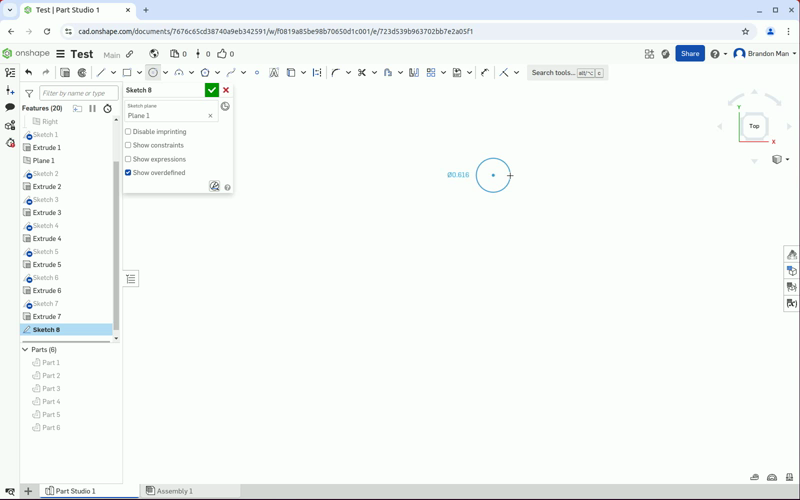
click(510, 175)
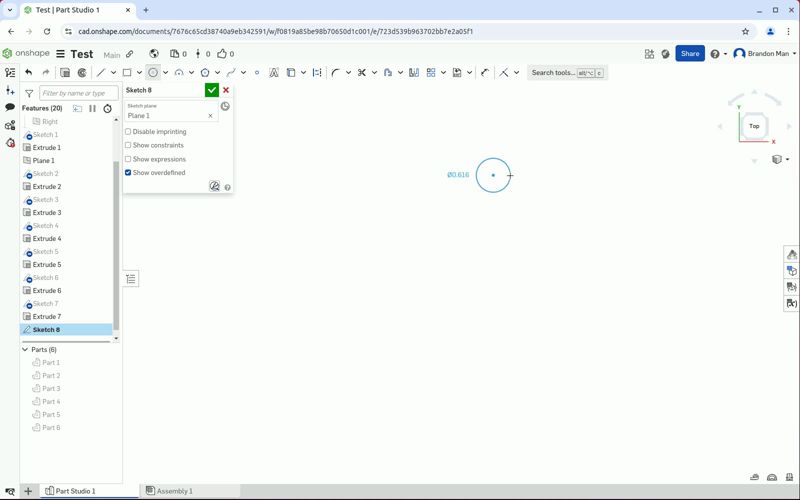
scroll(-6)
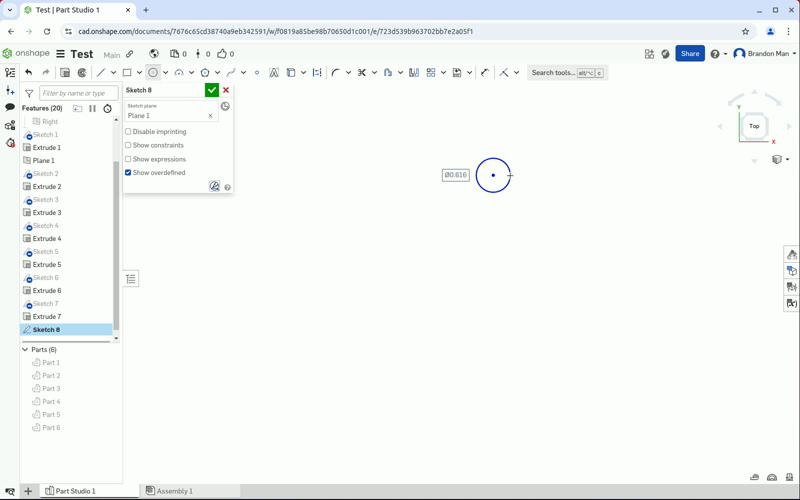
scroll(-6)
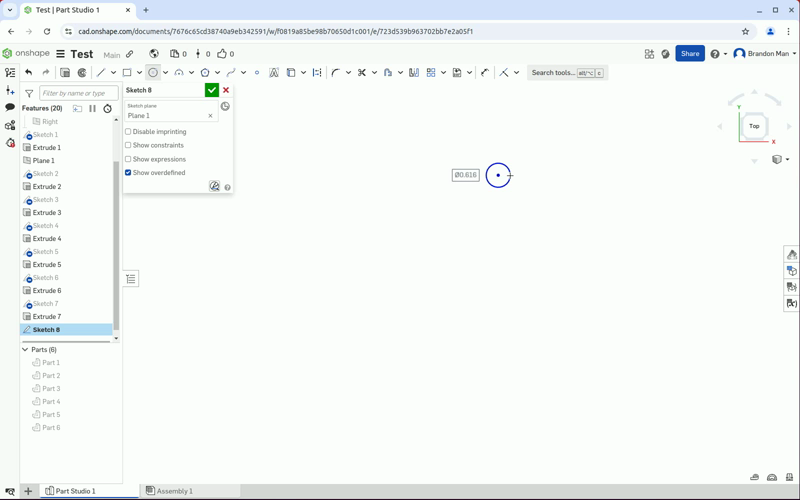
scroll(-6)
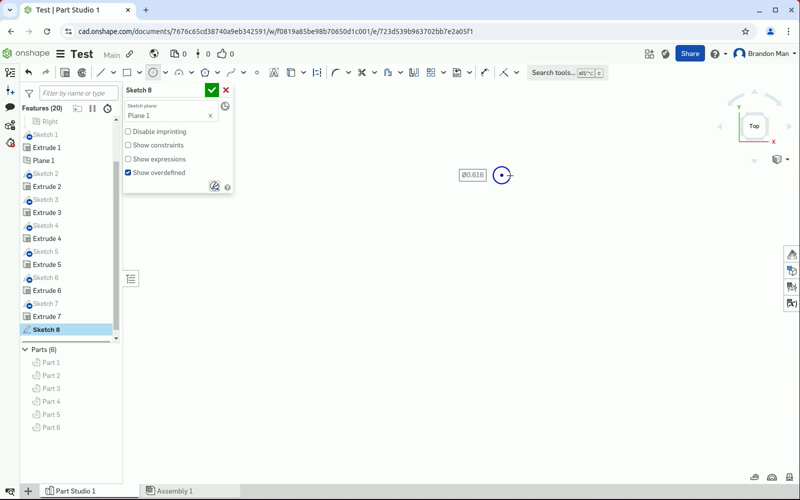
scroll(-6)
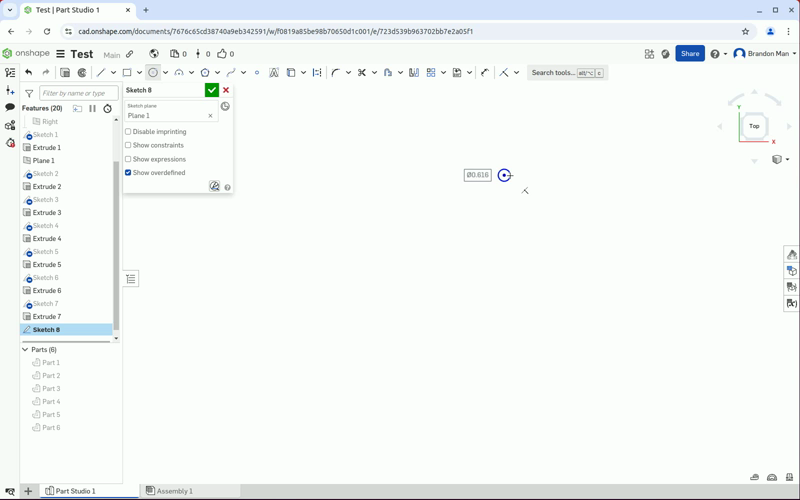
scroll(-6)
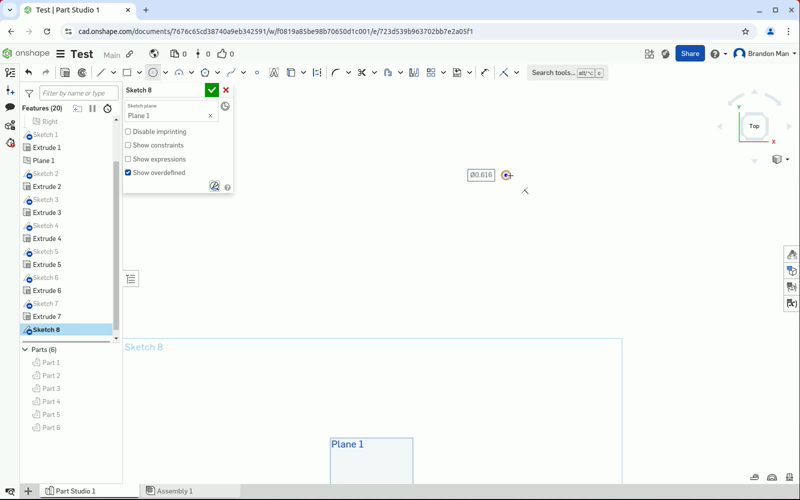
scroll(-6)
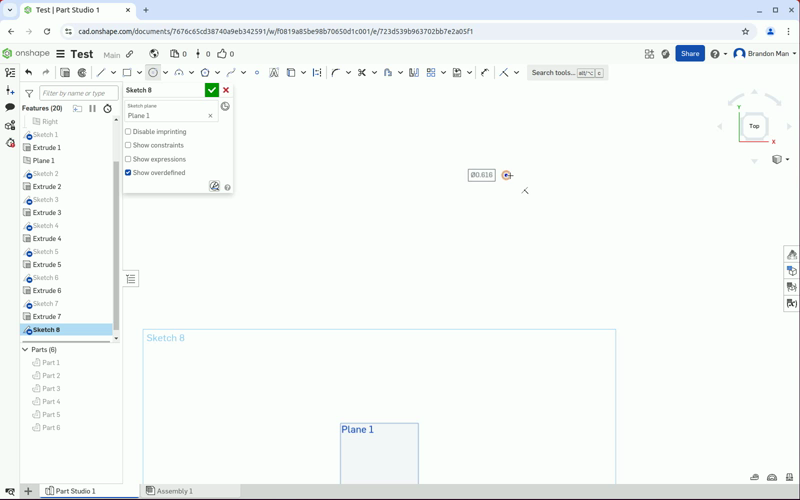
scroll(-6)
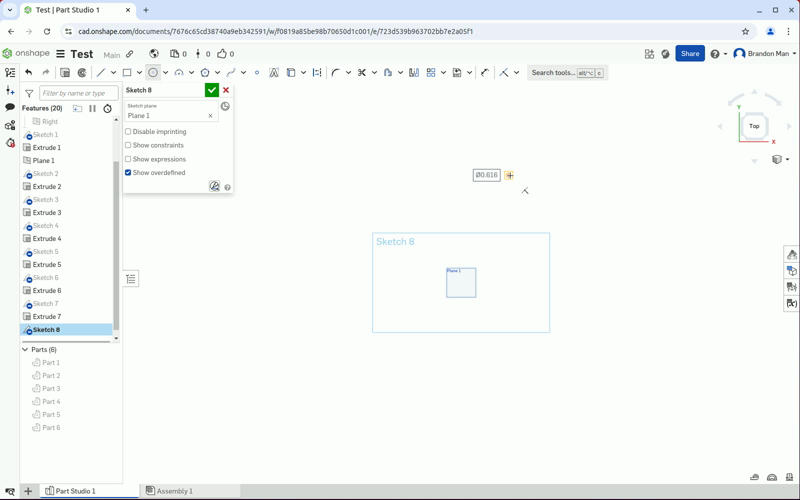
key(esc)
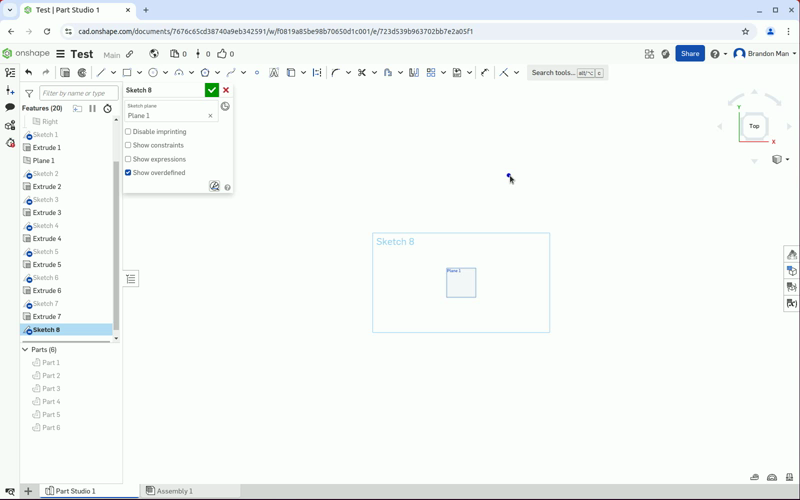
mouse_move(509, 176)
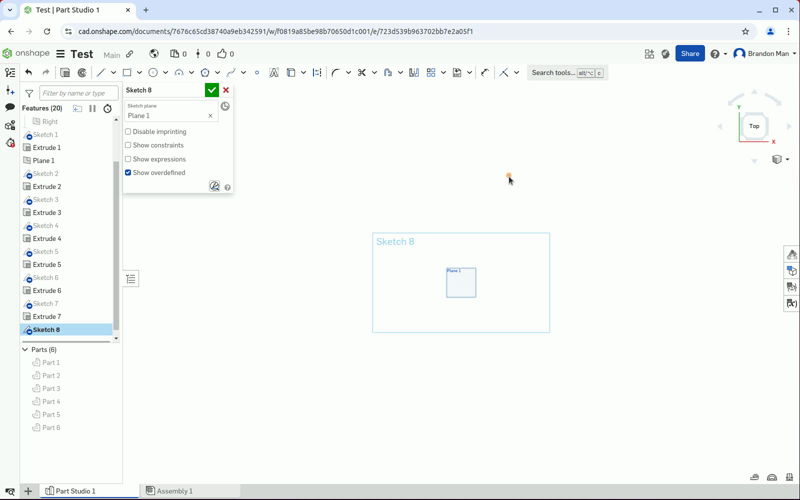
scroll(6)
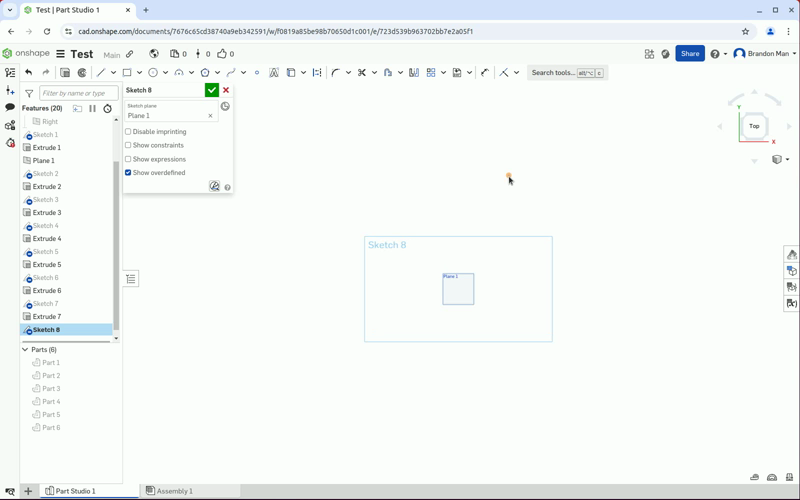
scroll(6)
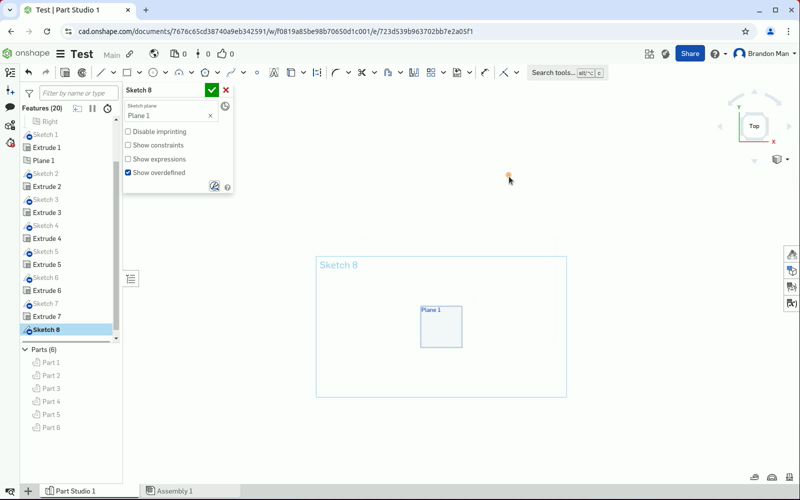
scroll(6)
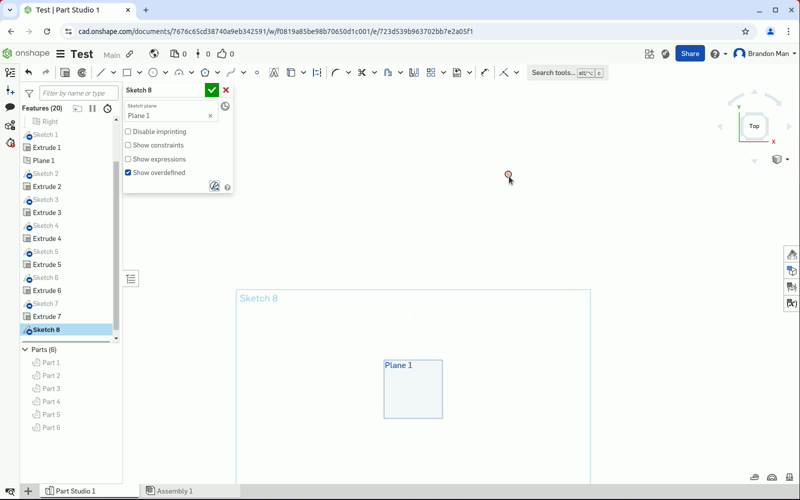
scroll(6)
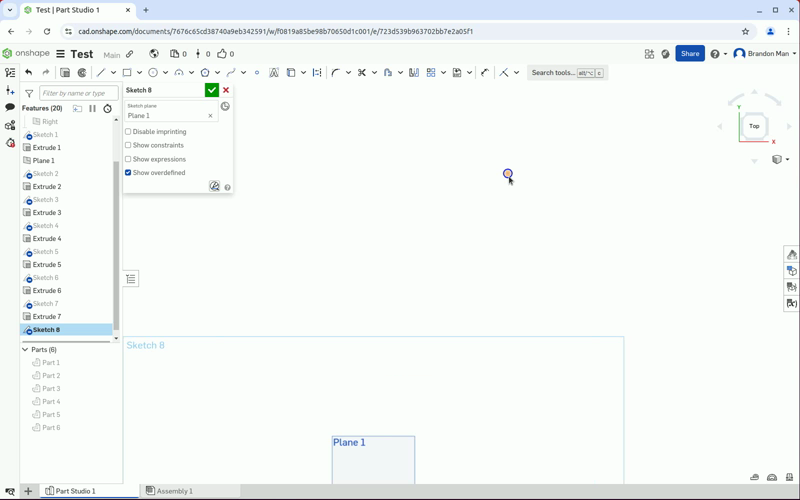
scroll(6)
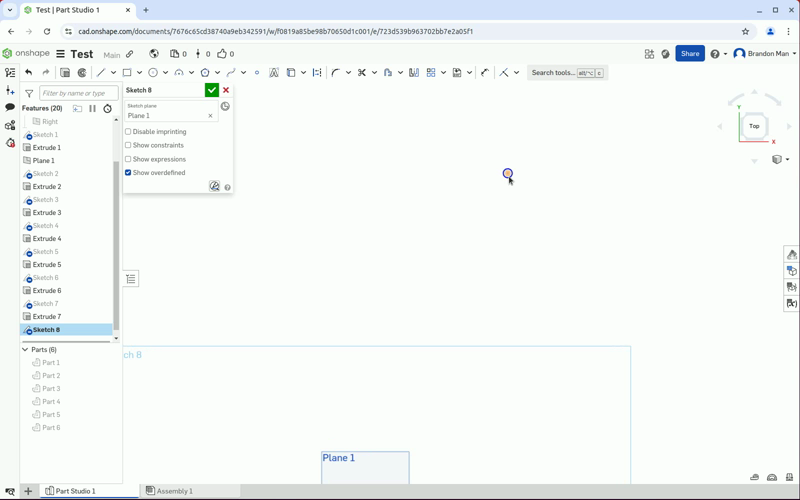
scroll(6)
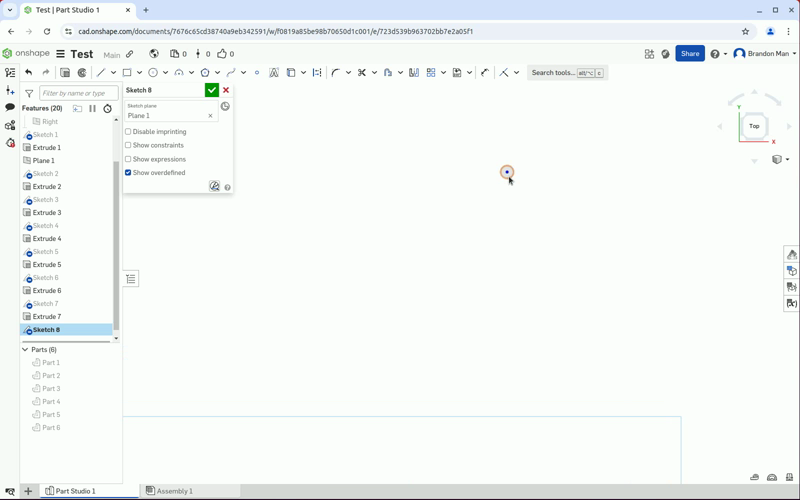
scroll(6)
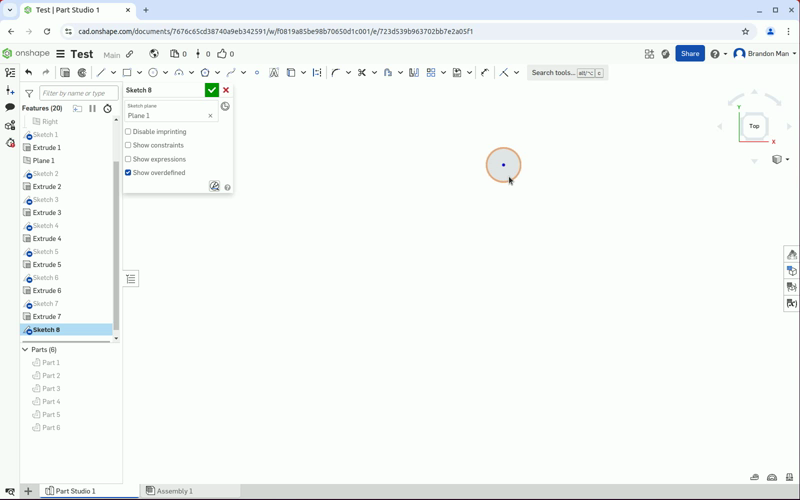
click(509, 176)
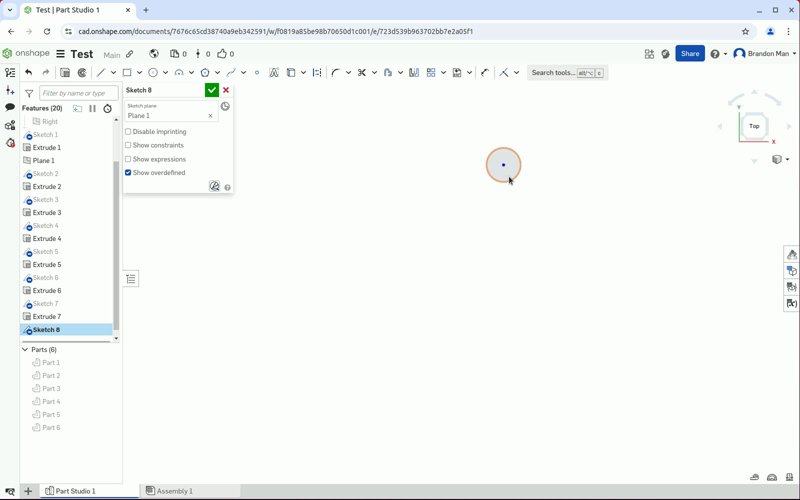
scroll(-6)
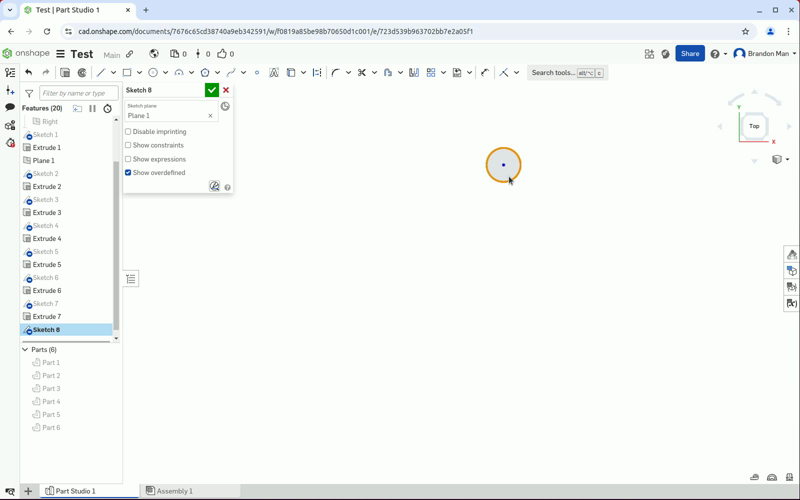
scroll(-6)
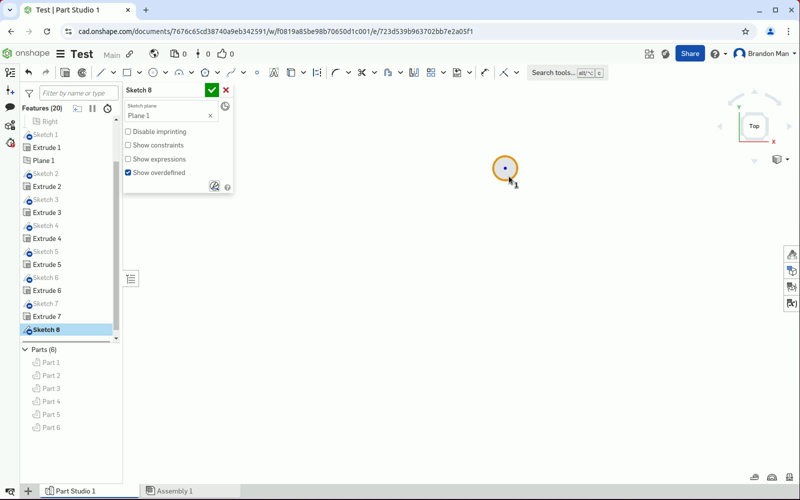
scroll(-6)
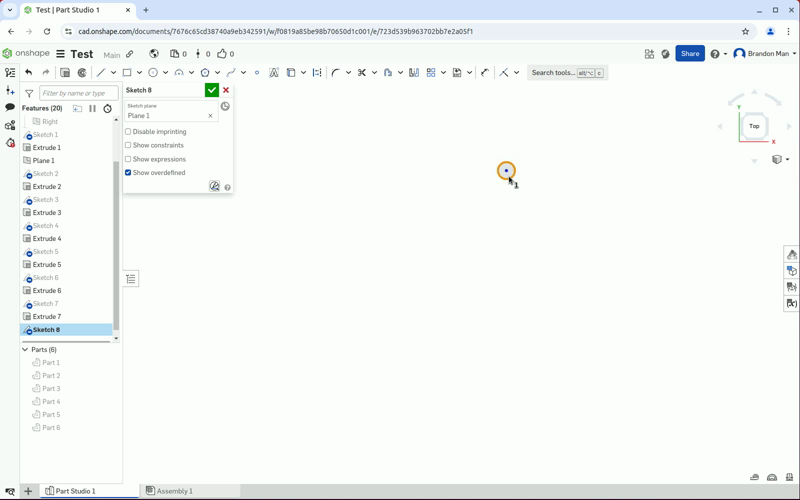
scroll(-6)
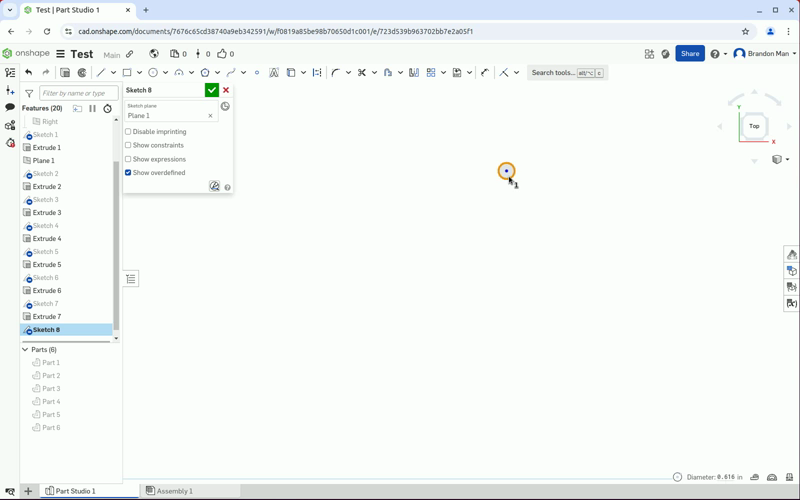
scroll(-6)
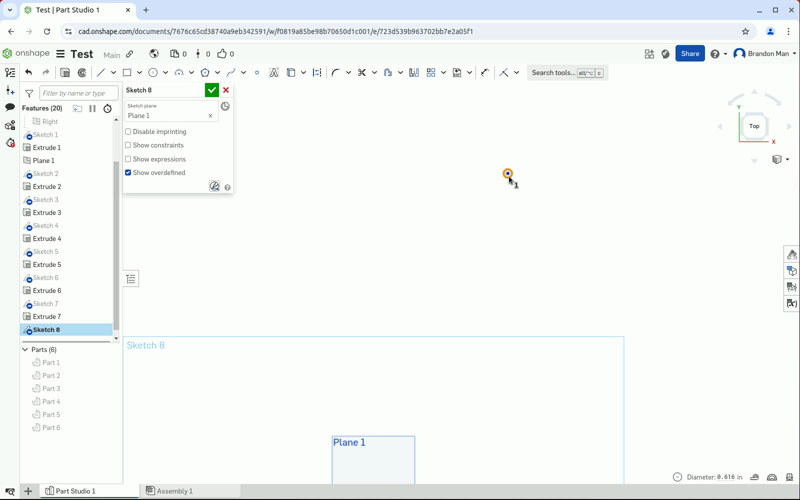
scroll(-6)
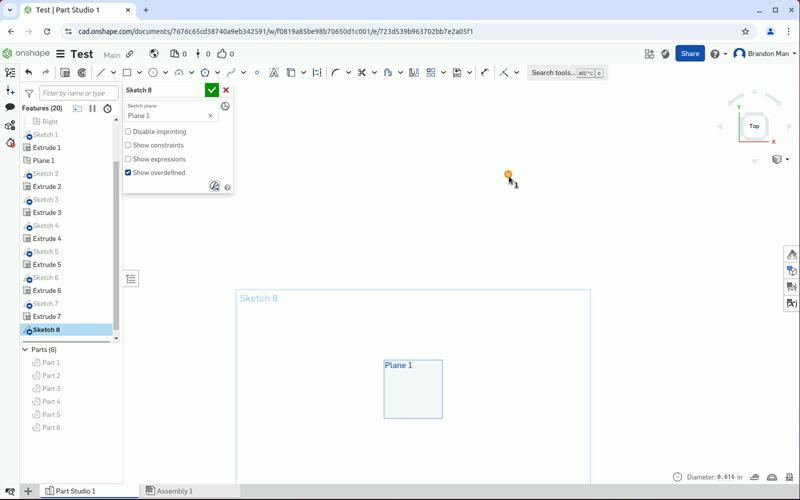
scroll(-6)
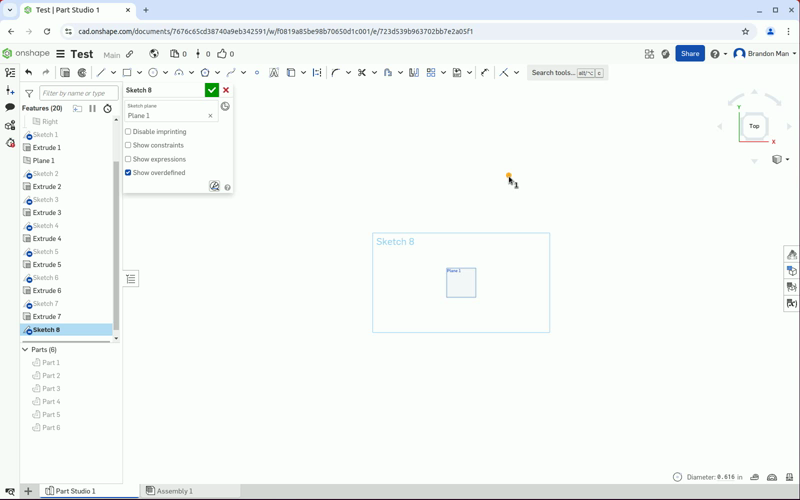
mouse_move(73, 352)
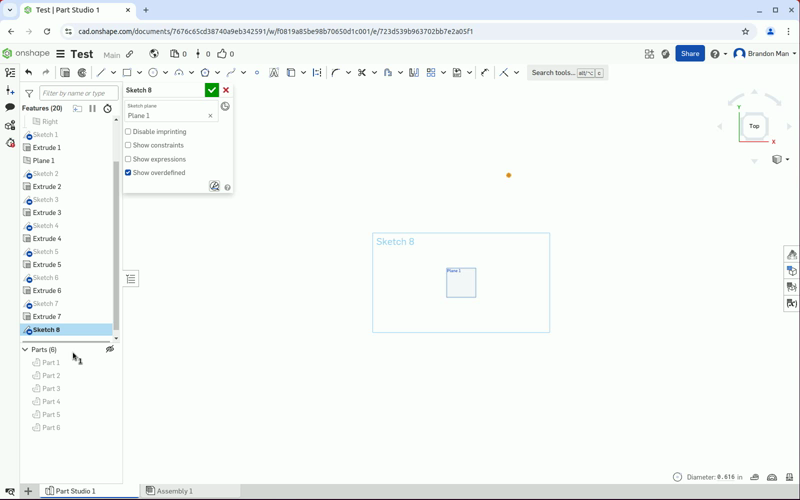
key(shift+y)
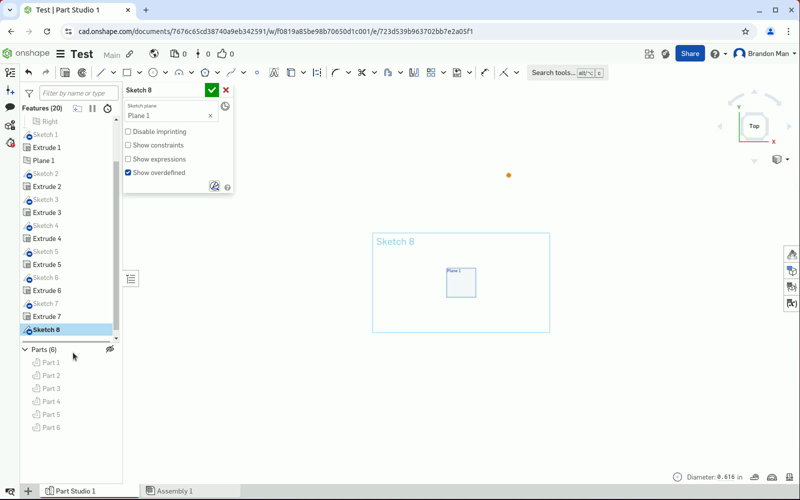
key(shift+e)
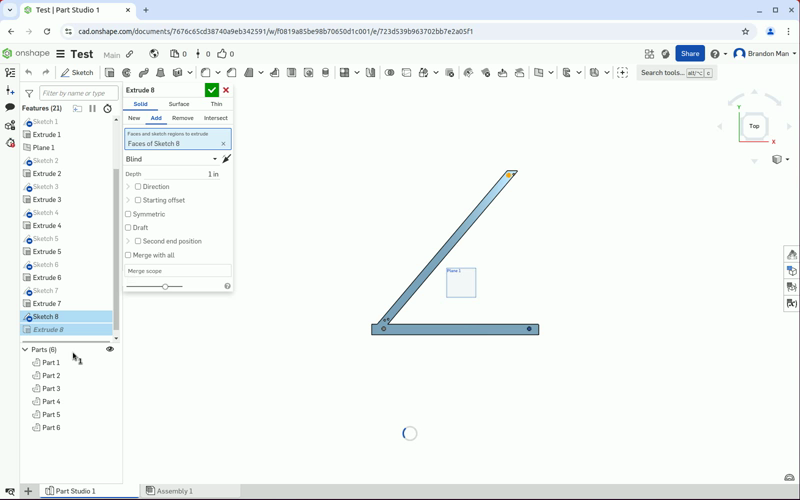
mouse_move(143, 106)
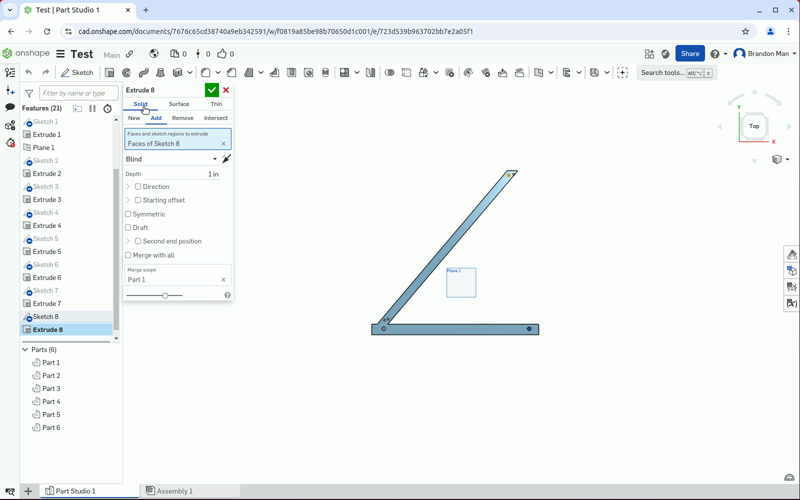
click(143, 106)
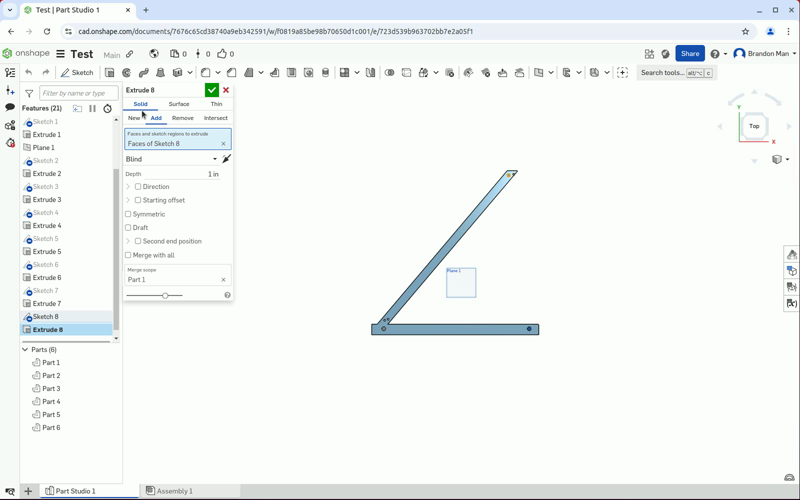
mouse_move(137, 120)
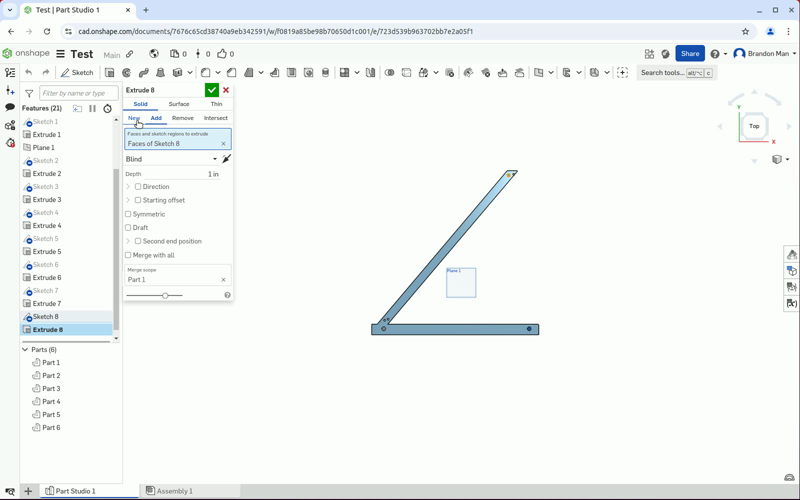
click(137, 120)
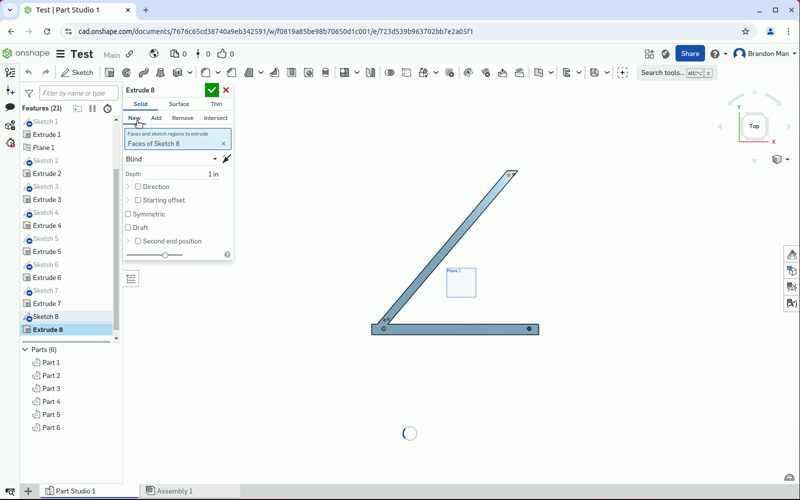
key(tab, 4)
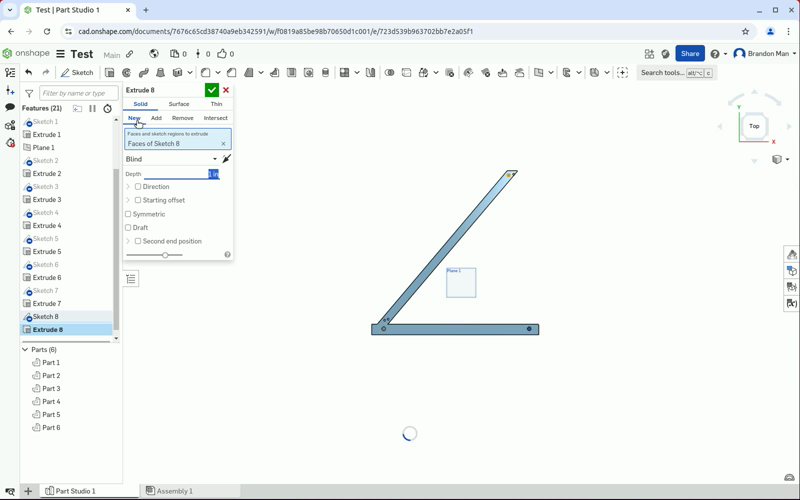
text(0.241)
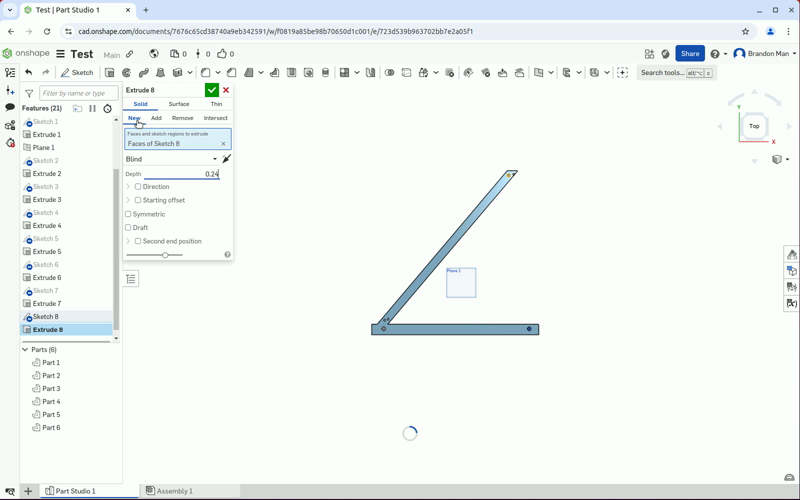
key(enter)
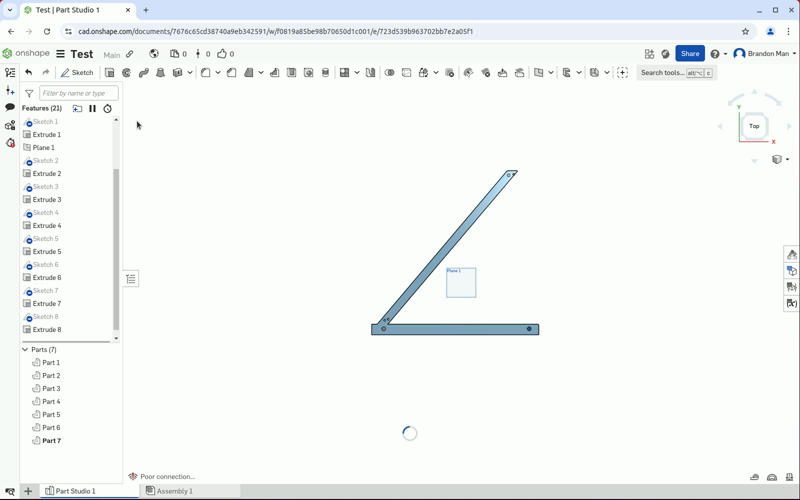
key(shift+h)
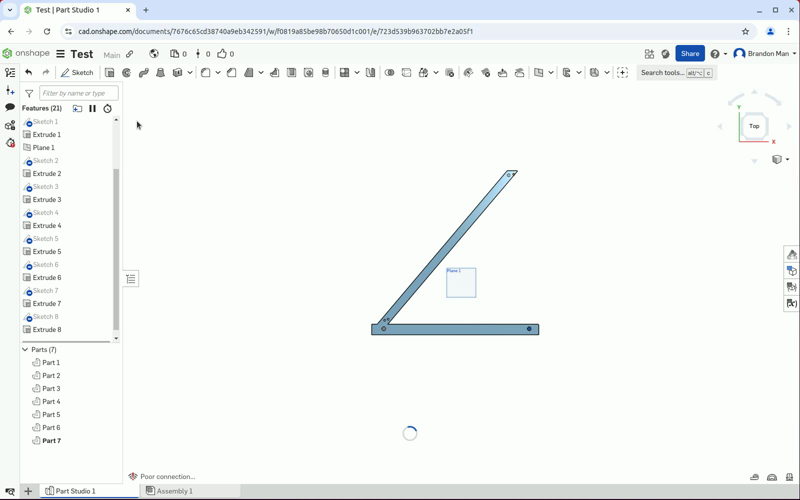
key(shift+h)
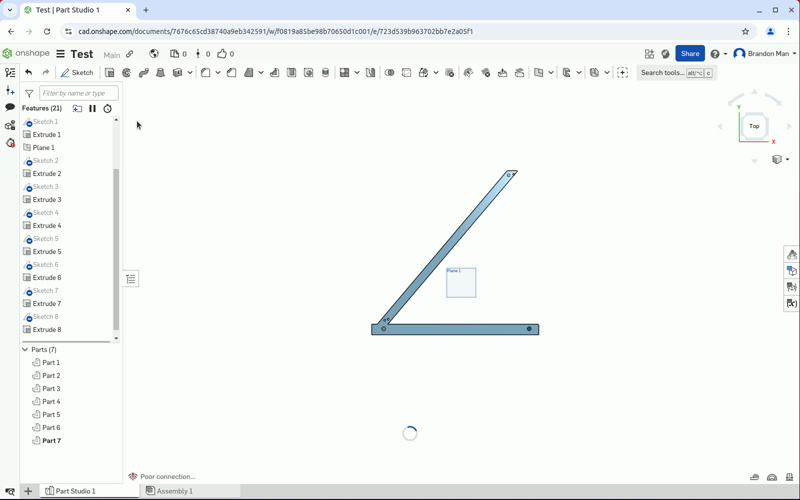
key(shift+7)
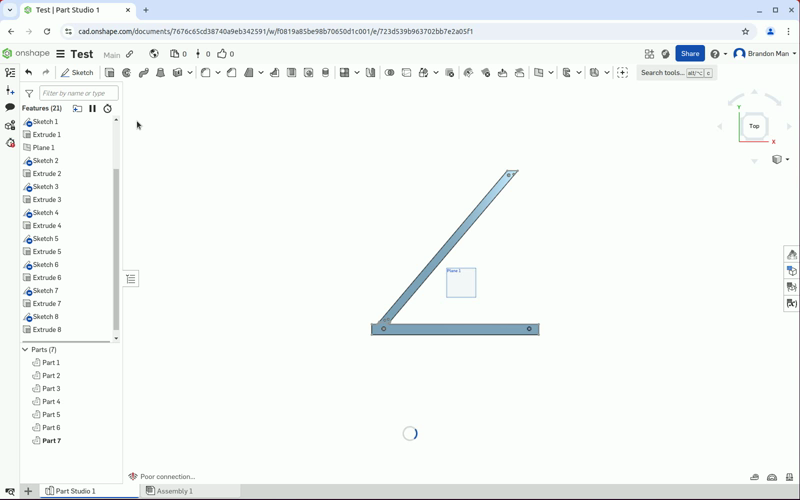
key(up, 3)
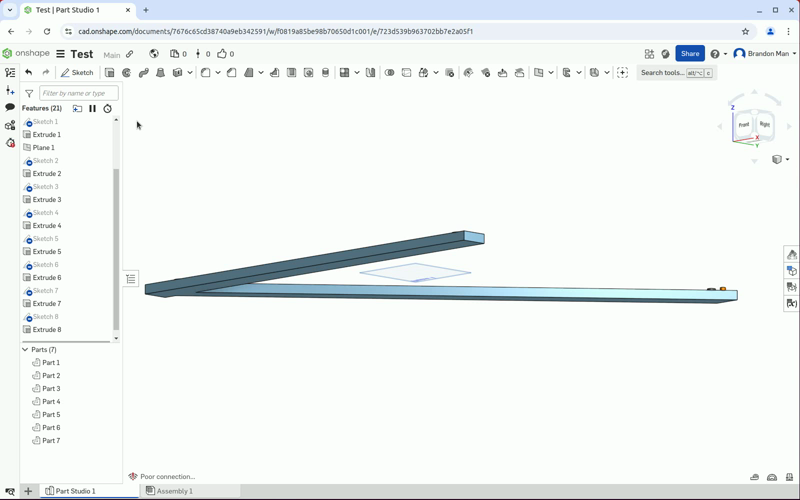
key(left, 3)
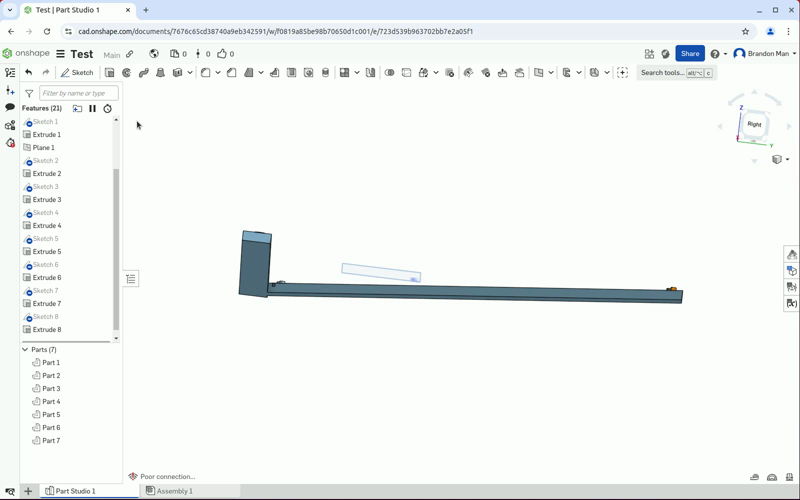
key(right, 3)
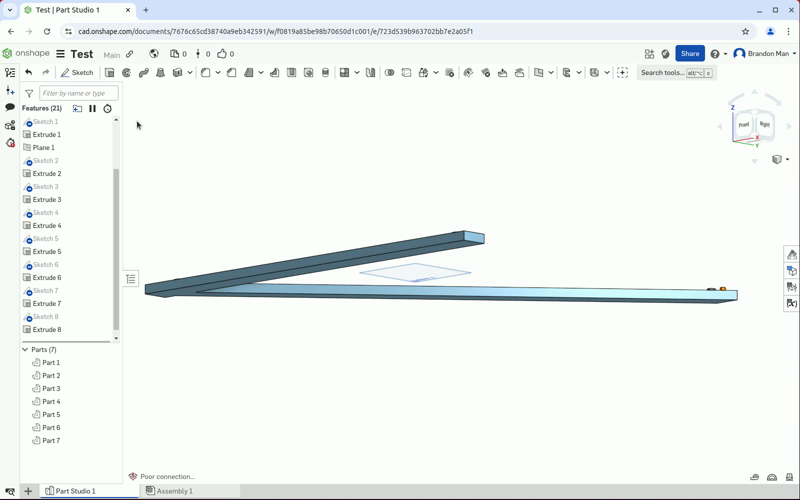
key(down, 3)
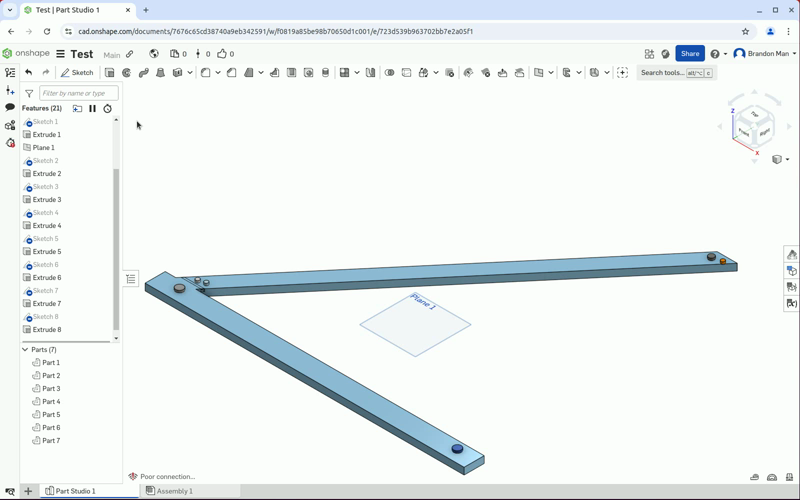
mouse_move(69, 124)
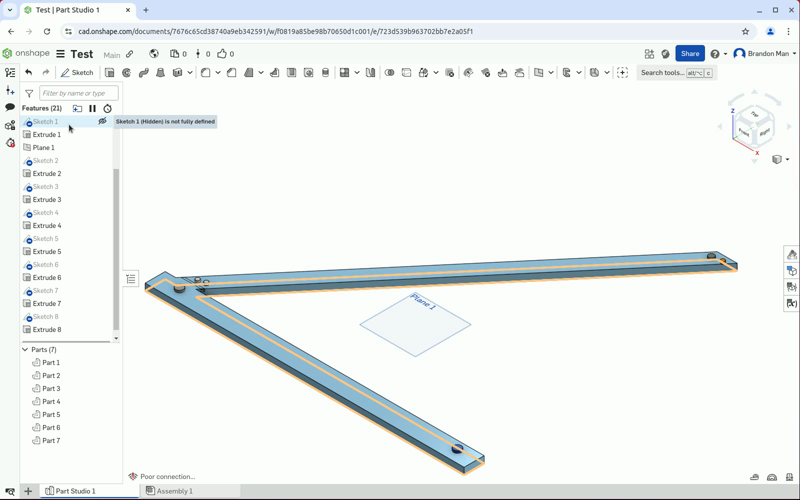
click(69, 124)